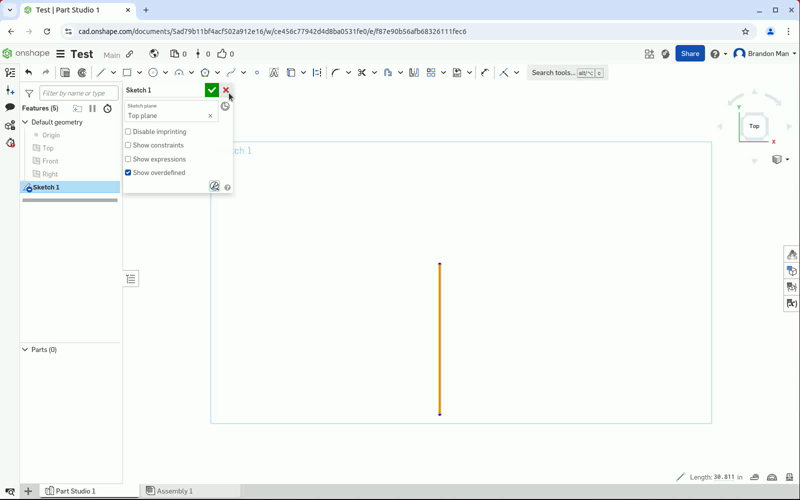
key(shift+h)
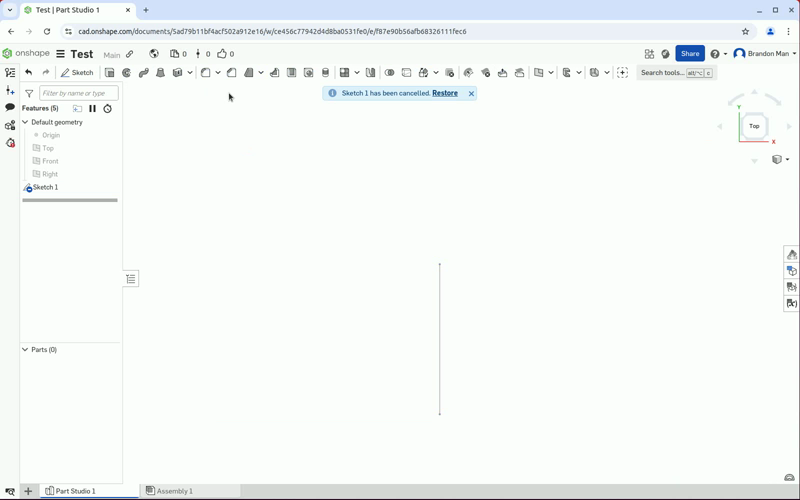
key(shift+s)
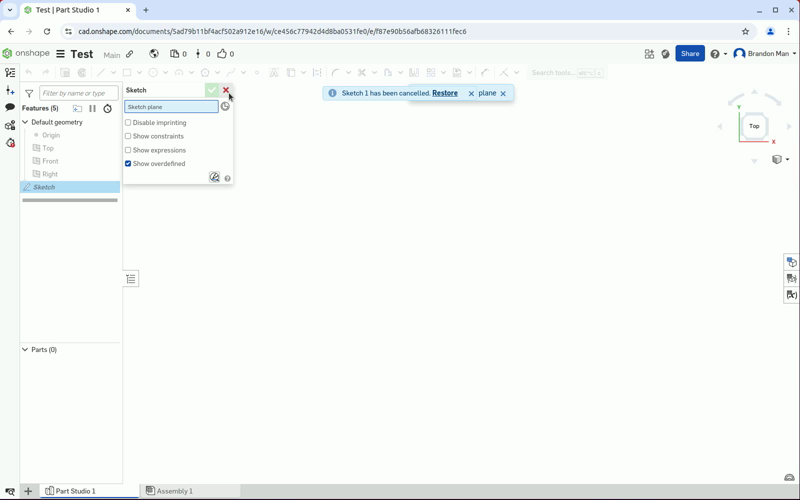
mouse_move(73, 150)
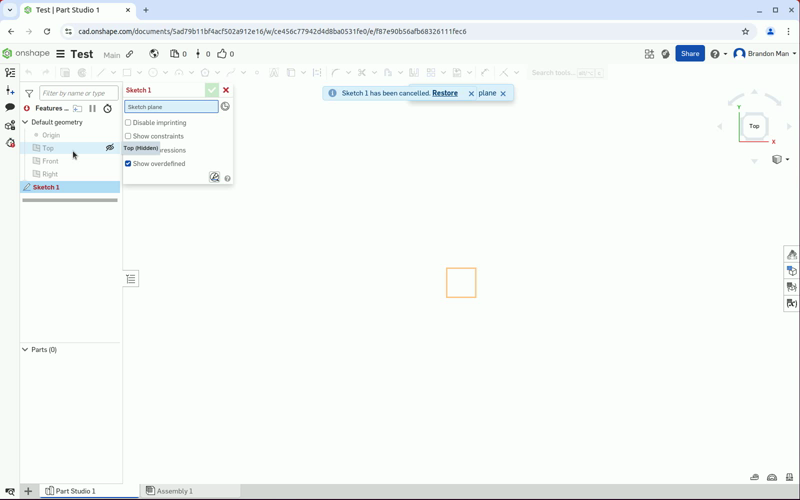
click(73, 150)
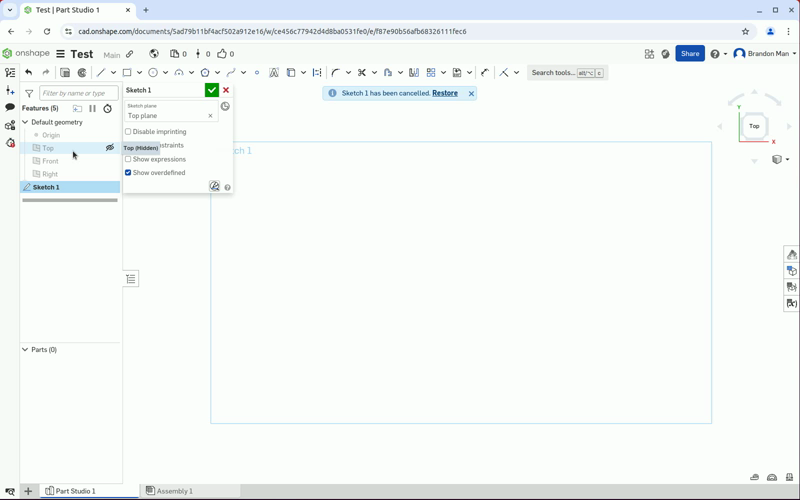
mouse_move(73, 352)
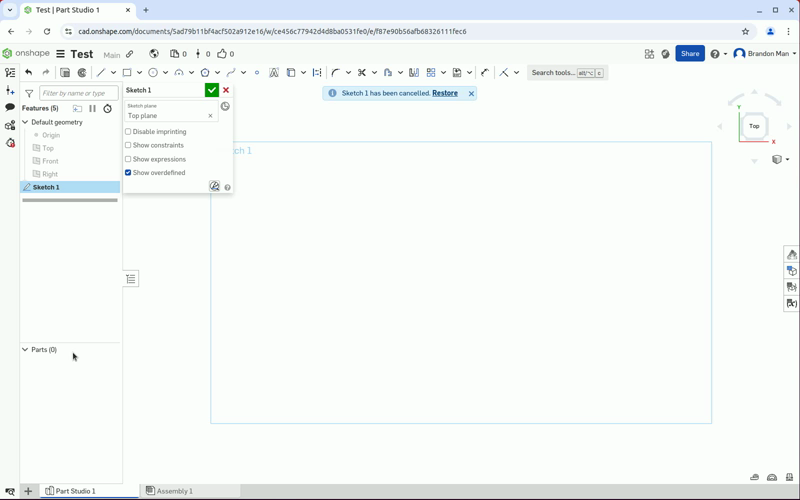
key(y)
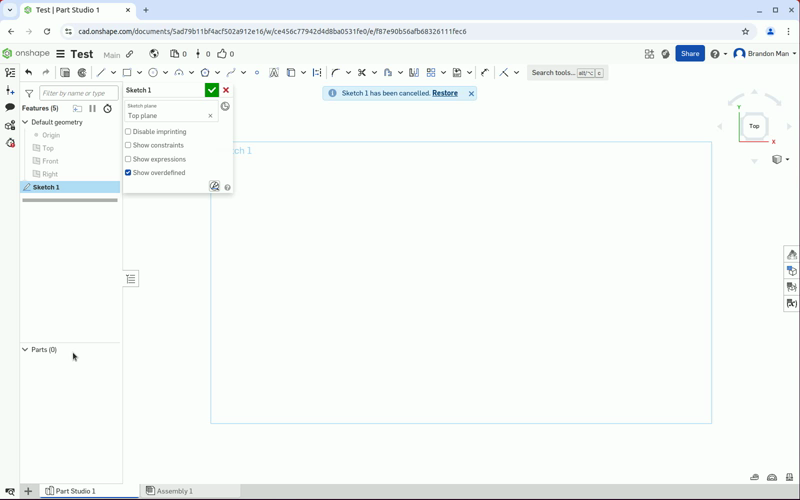
key(l)
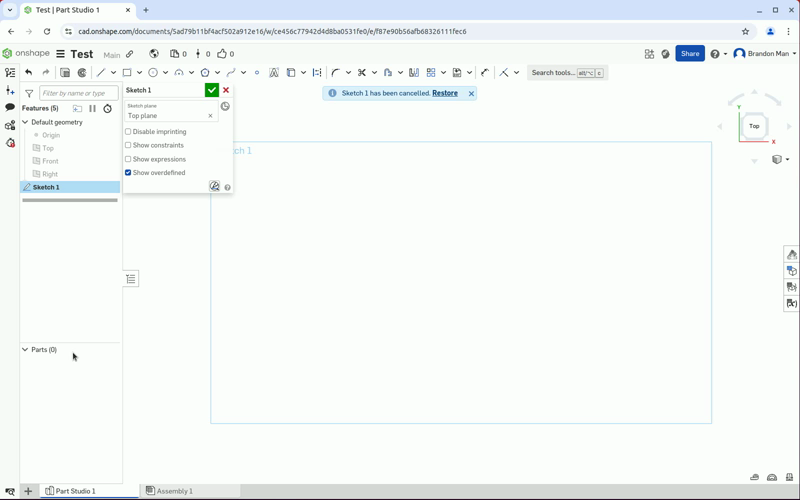
key_down(shift)
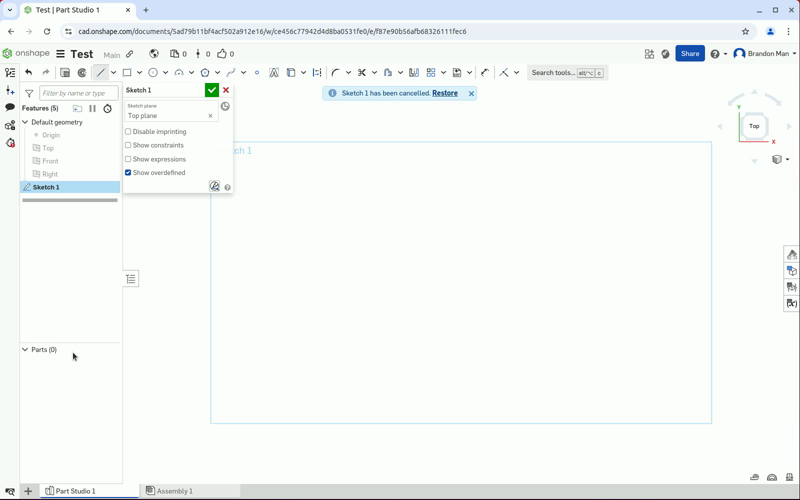
mouse_move(453, 290)
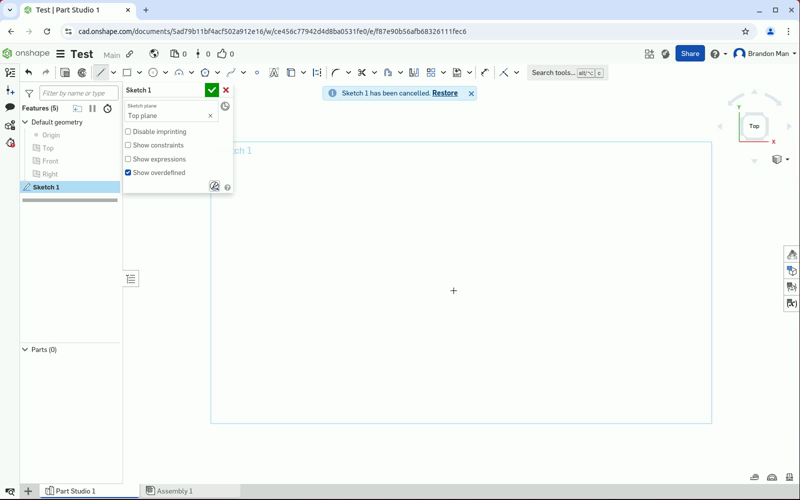
click(453, 290)
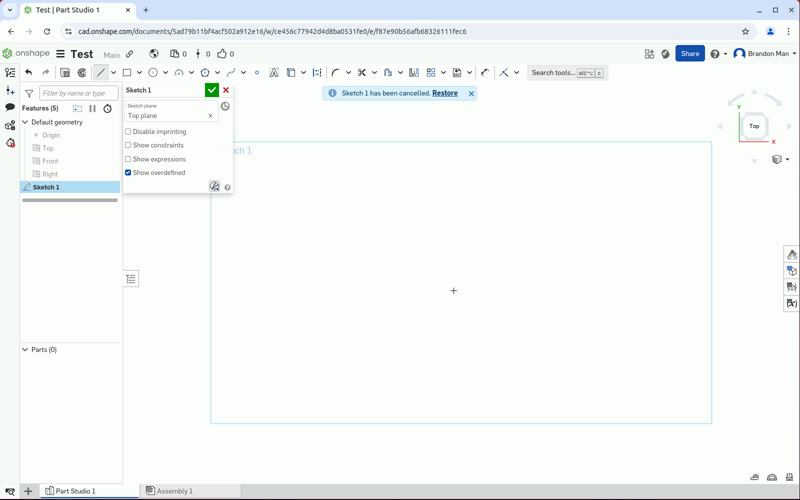
key_up(shift)
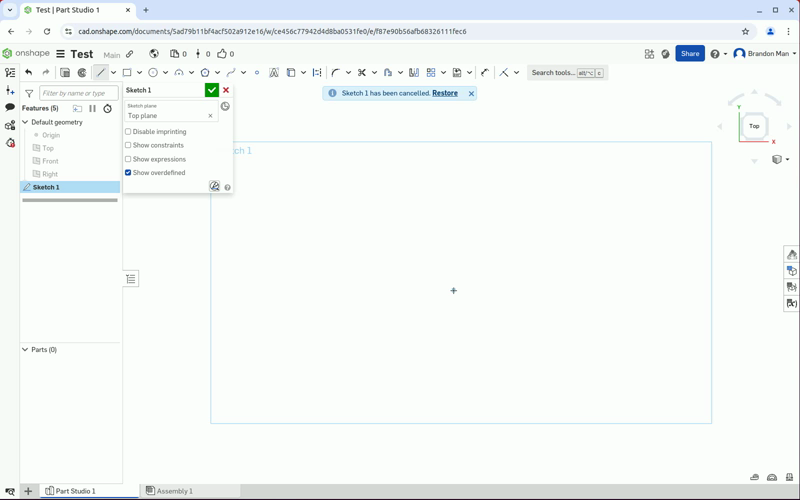
key_down(shift)
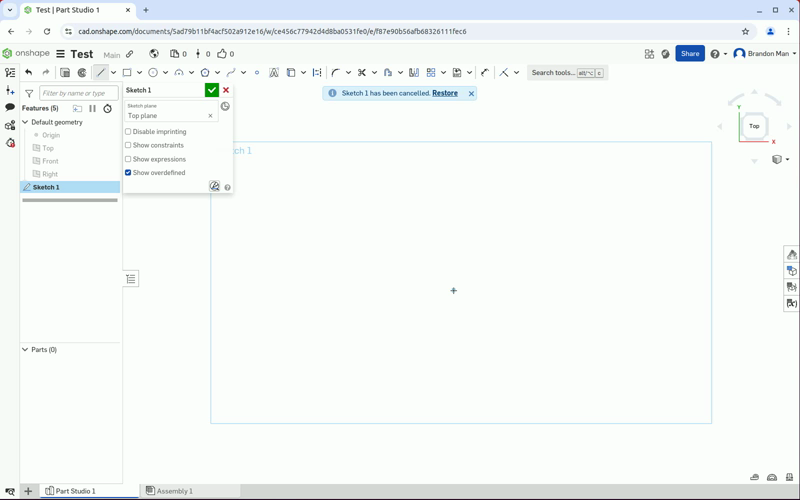
mouse_move(483, 290)
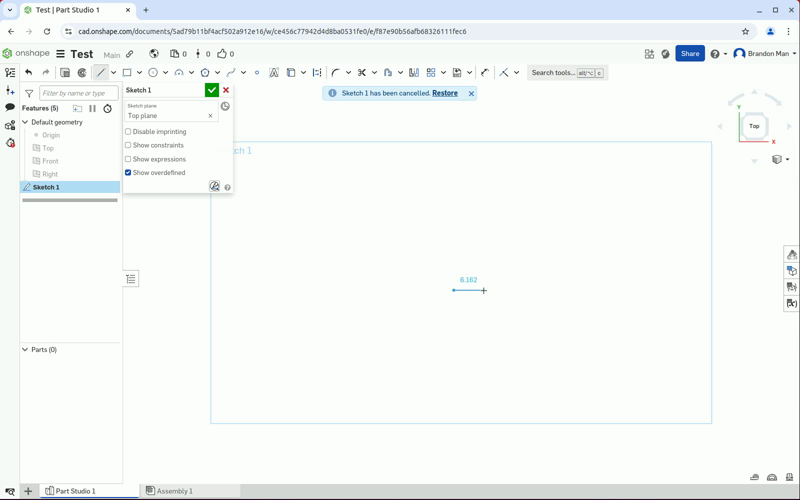
mouse_move(468, 290)
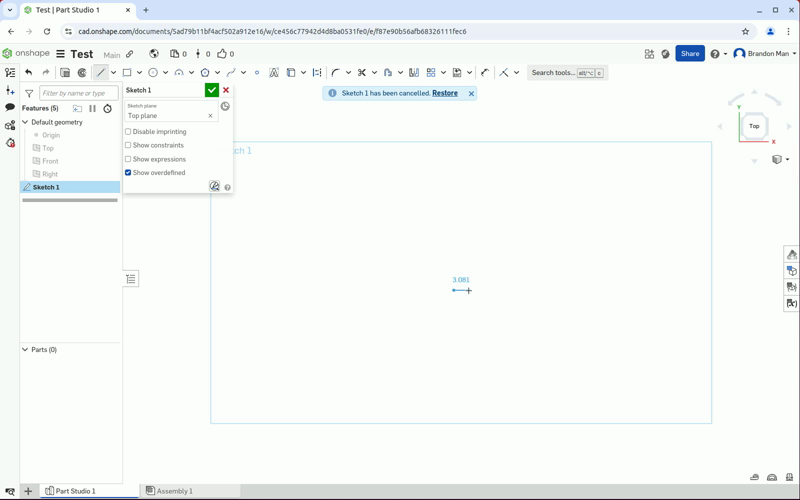
click(468, 290)
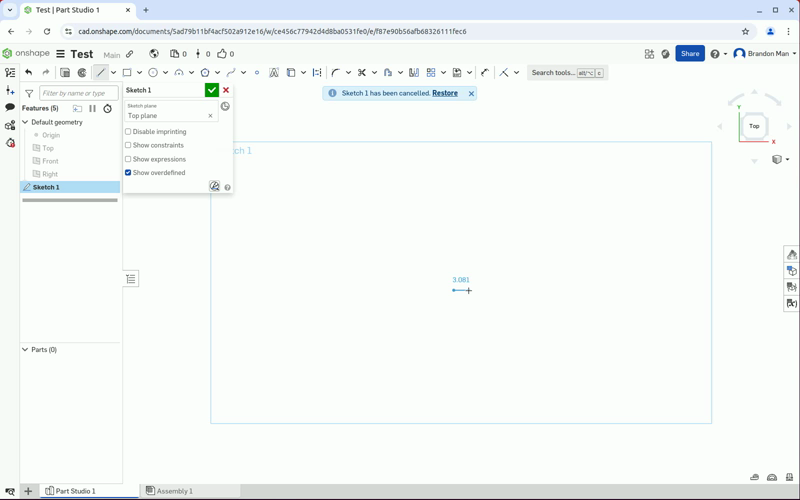
key_up(shift)
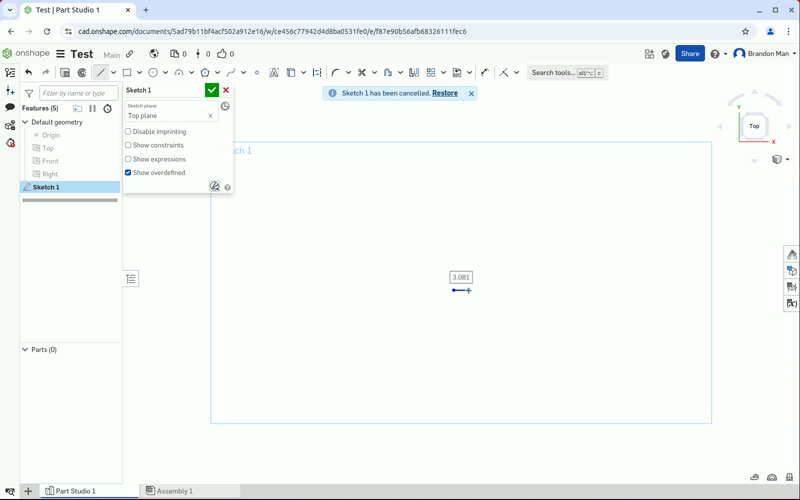
key_down(shift)
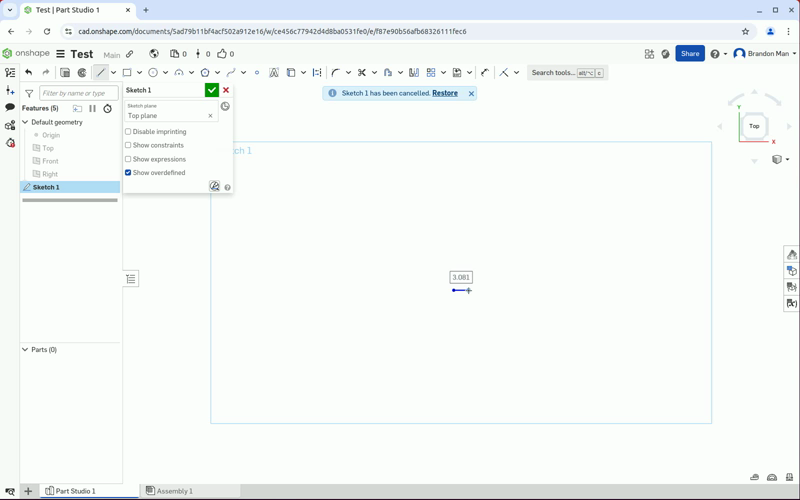
mouse_move(498, 290)
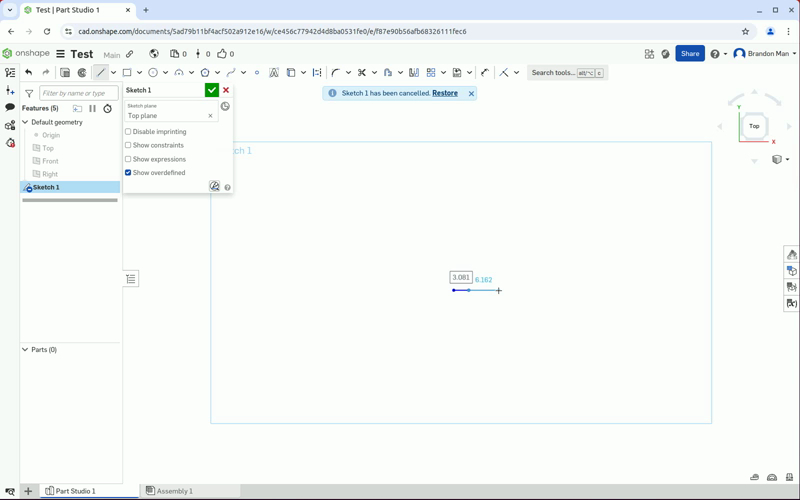
mouse_move(468, 288)
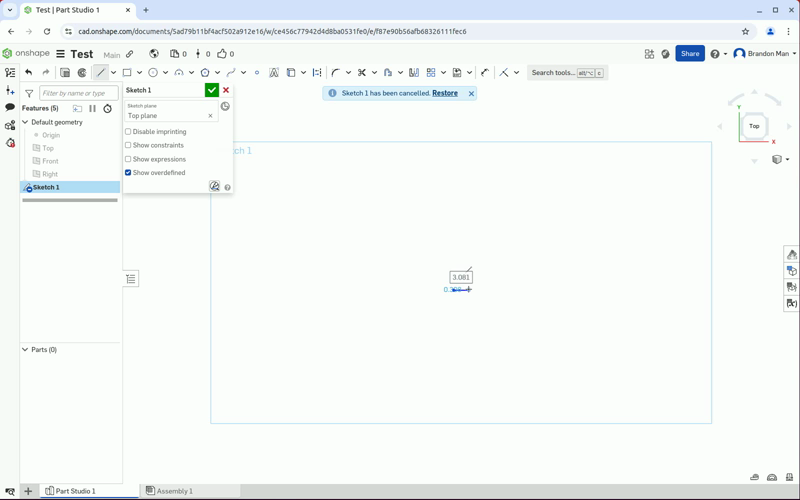
scroll(6)
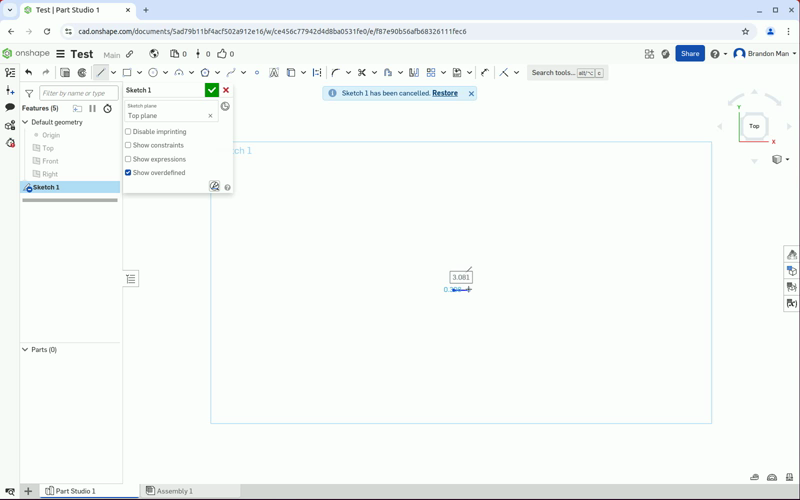
scroll(6)
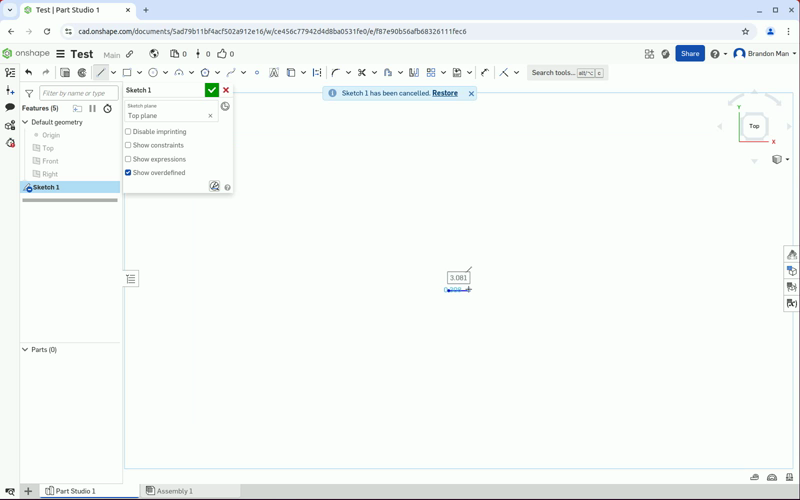
scroll(6)
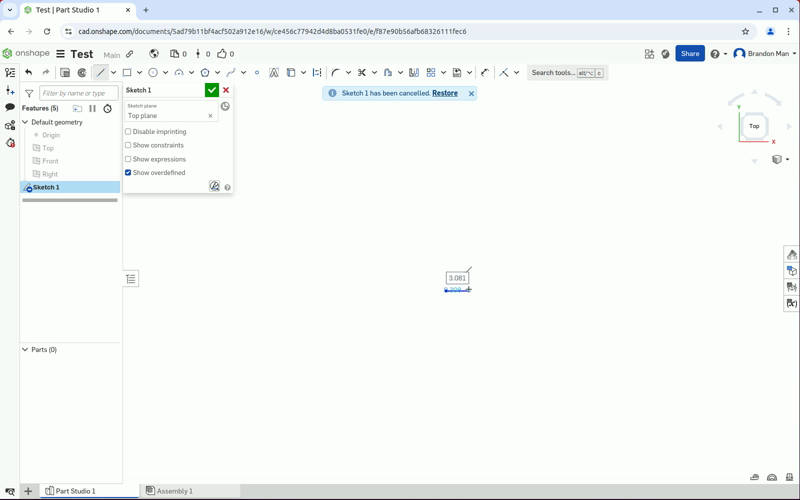
scroll(6)
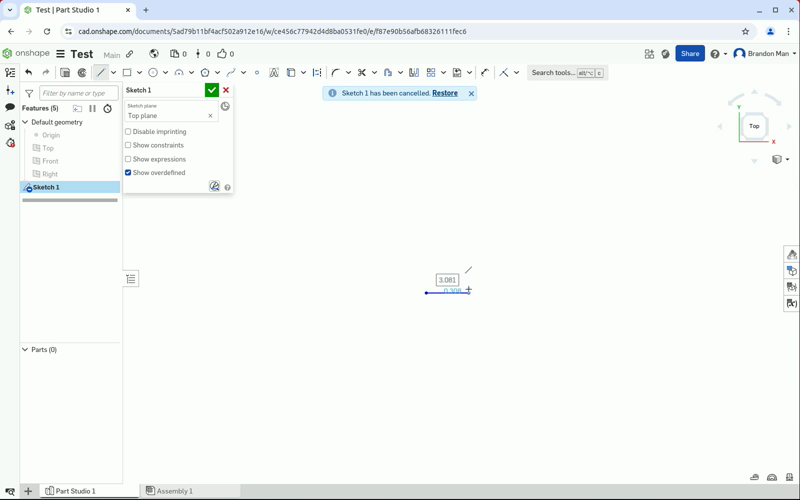
scroll(6)
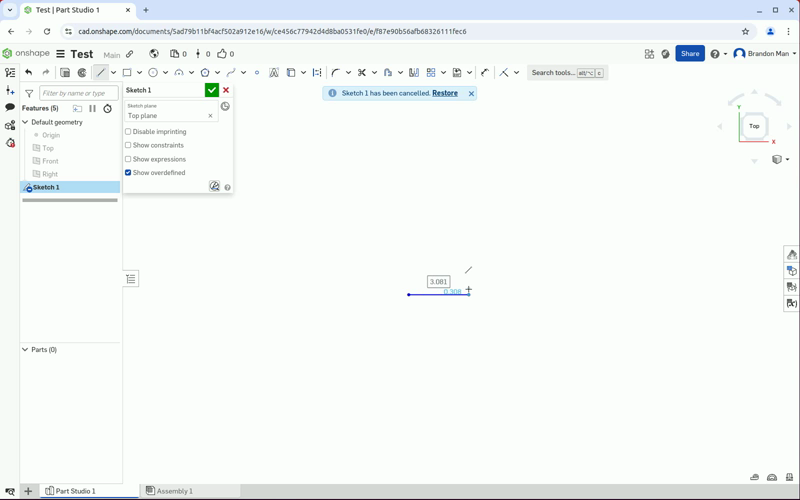
scroll(6)
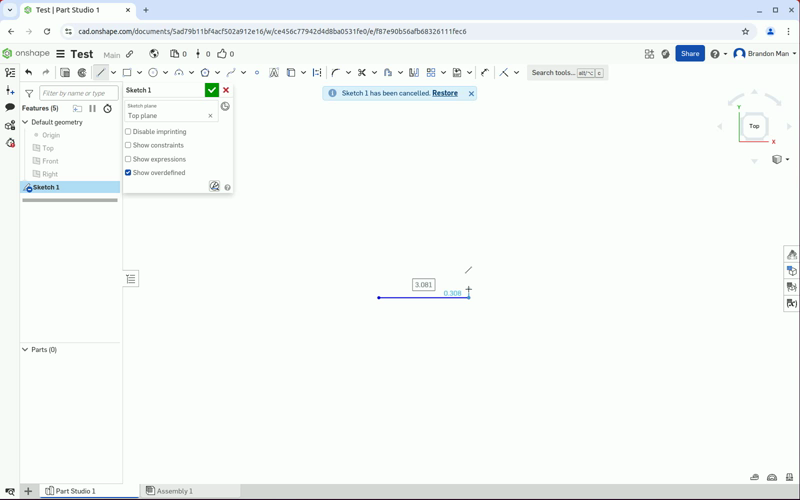
scroll(6)
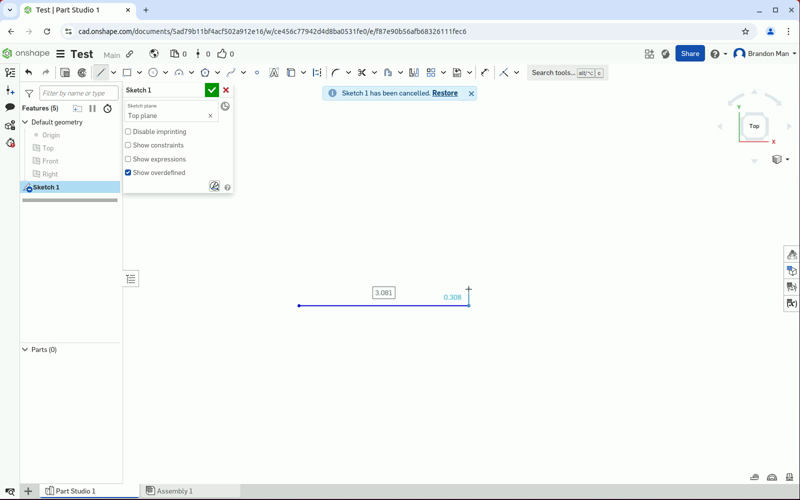
click(468, 288)
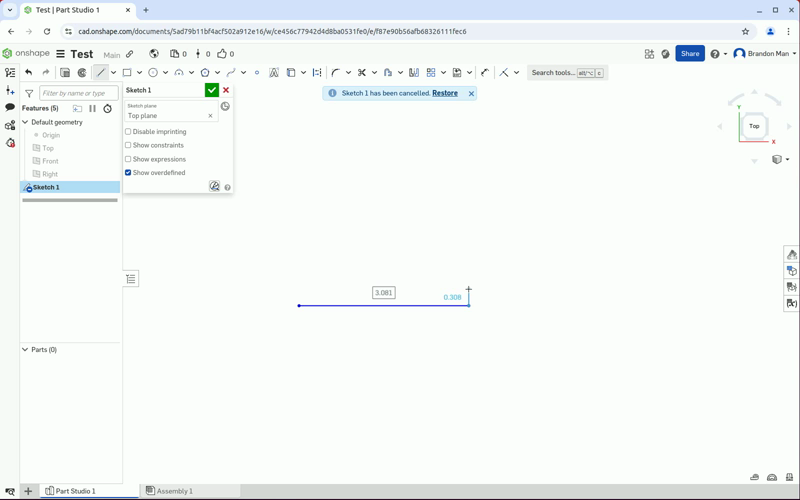
scroll(-6)
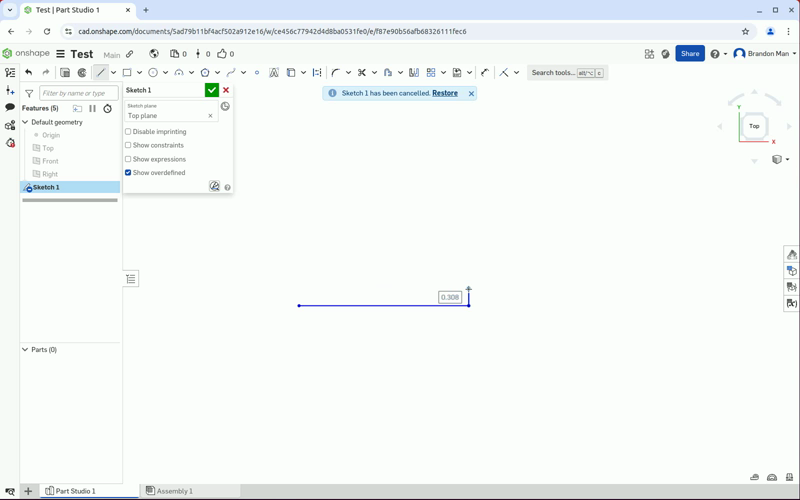
scroll(-6)
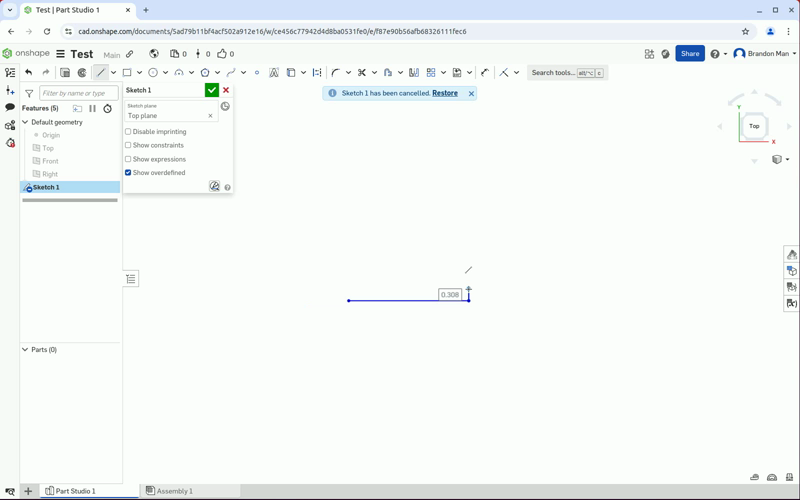
scroll(-6)
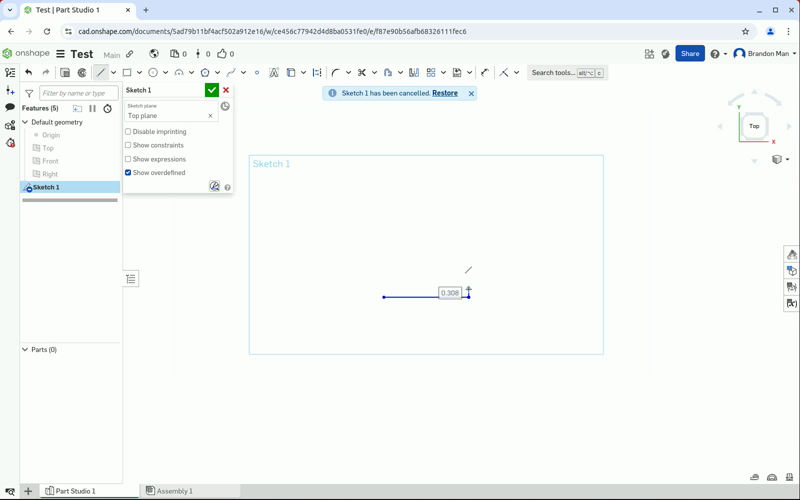
scroll(-6)
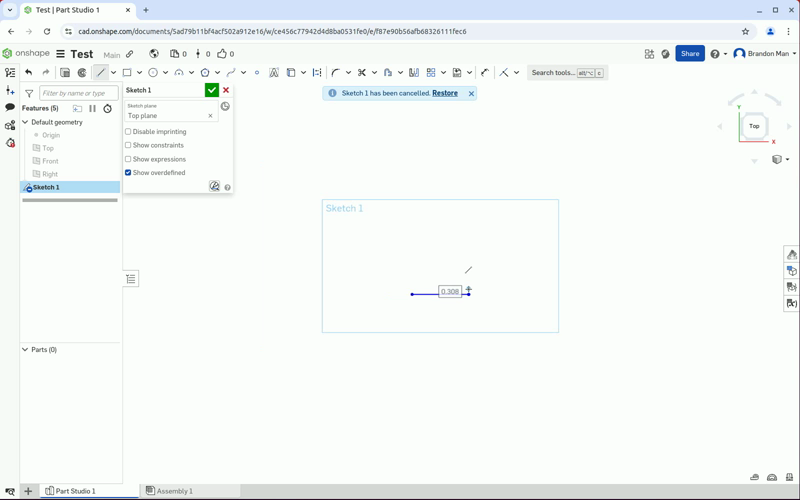
scroll(-6)
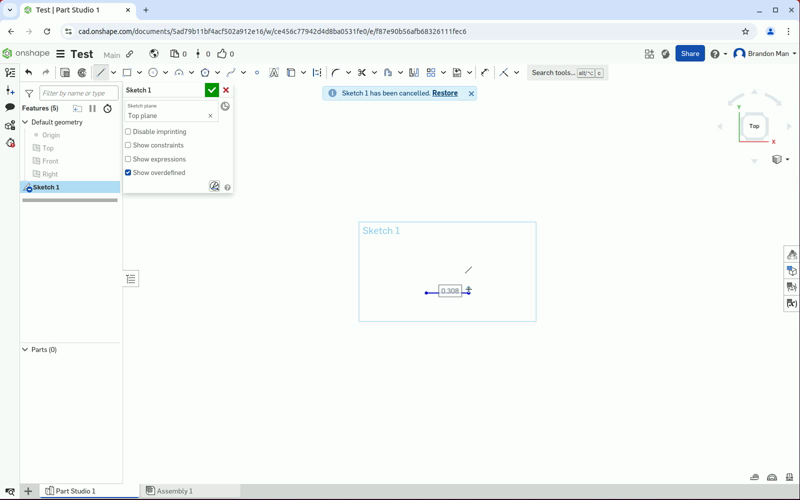
scroll(-6)
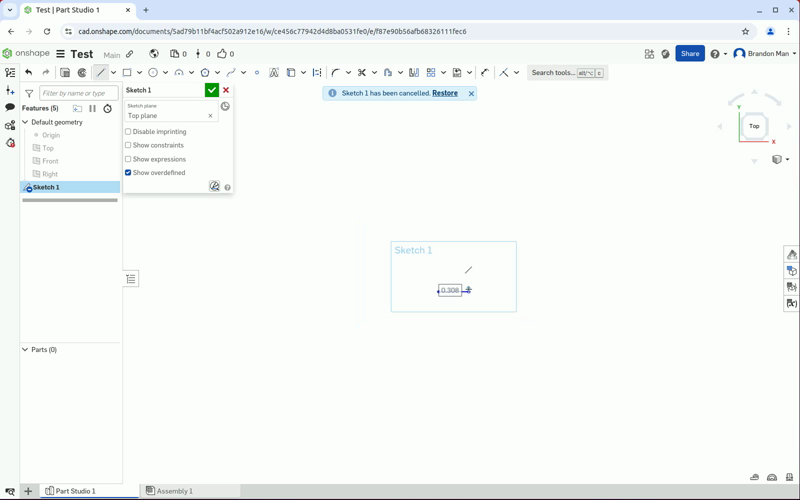
scroll(-6)
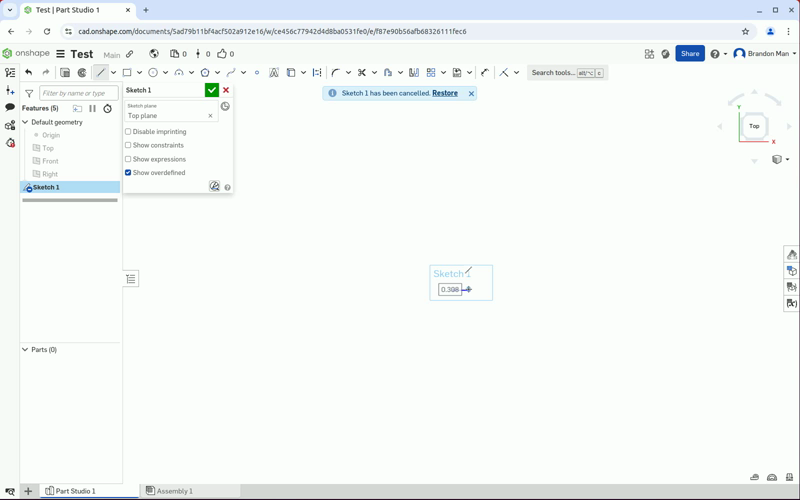
key_up(shift)
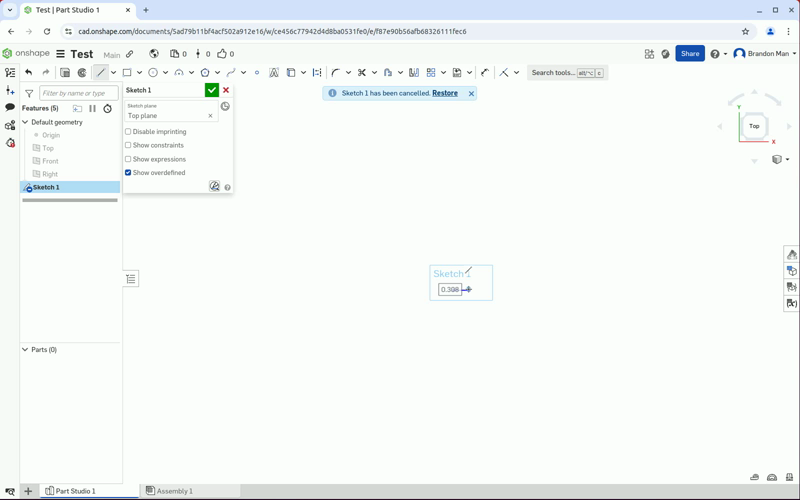
key_down(shift)
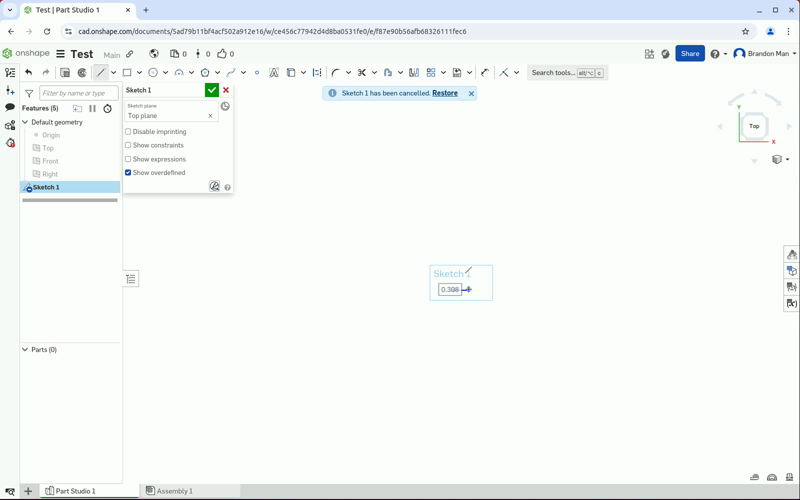
mouse_move(498, 288)
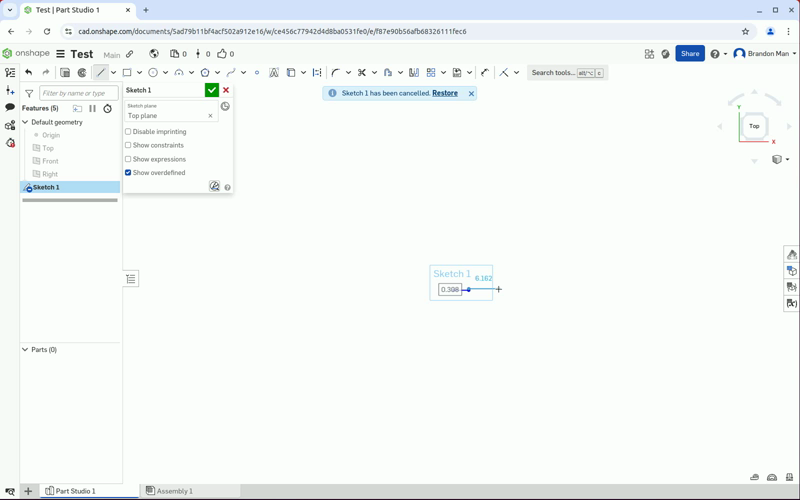
mouse_move(455, 288)
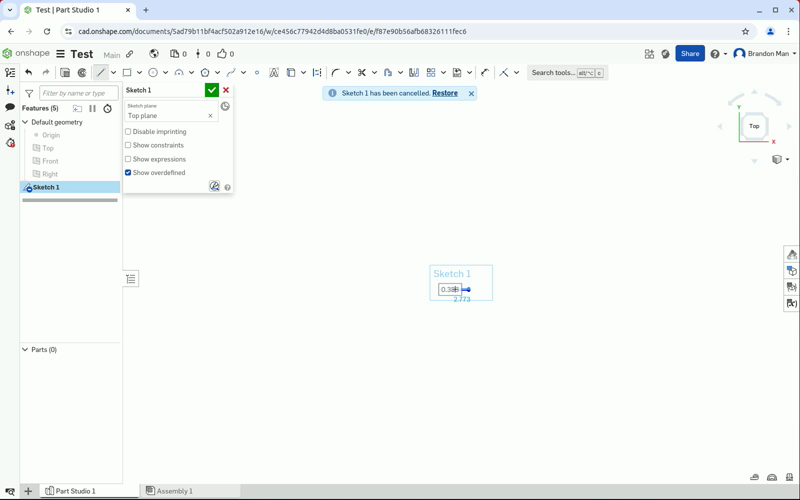
scroll(6)
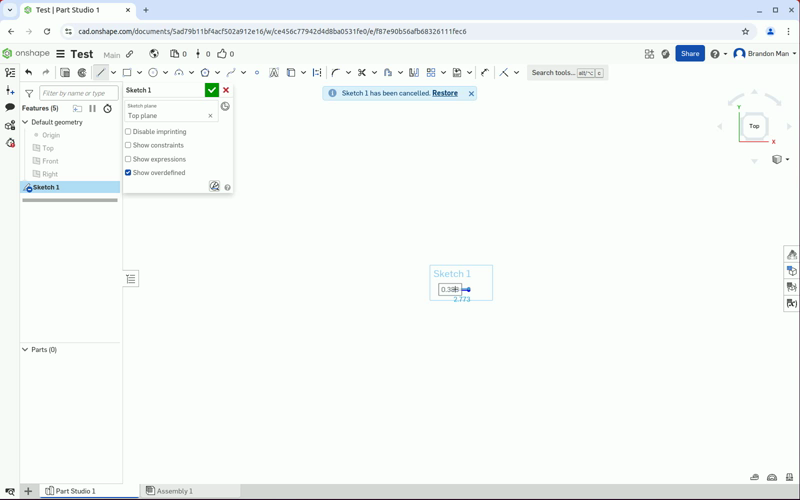
scroll(6)
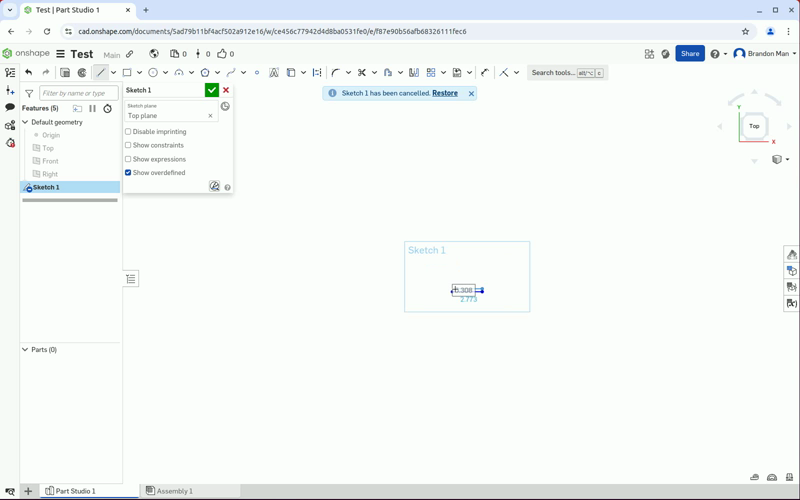
scroll(6)
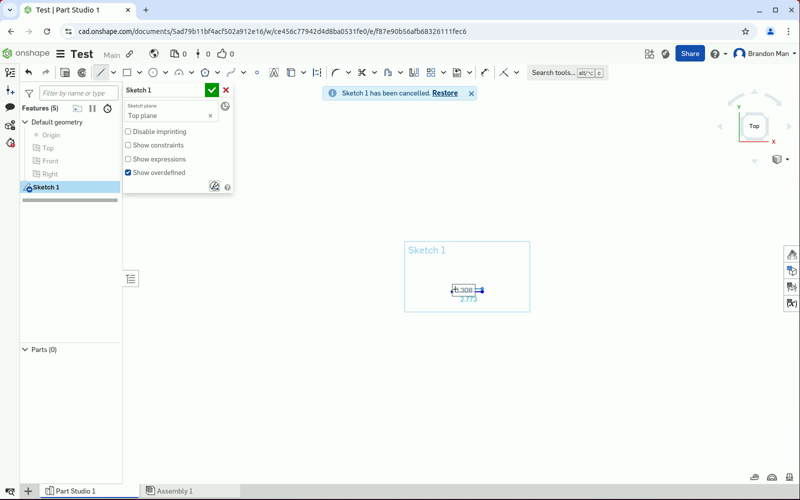
scroll(6)
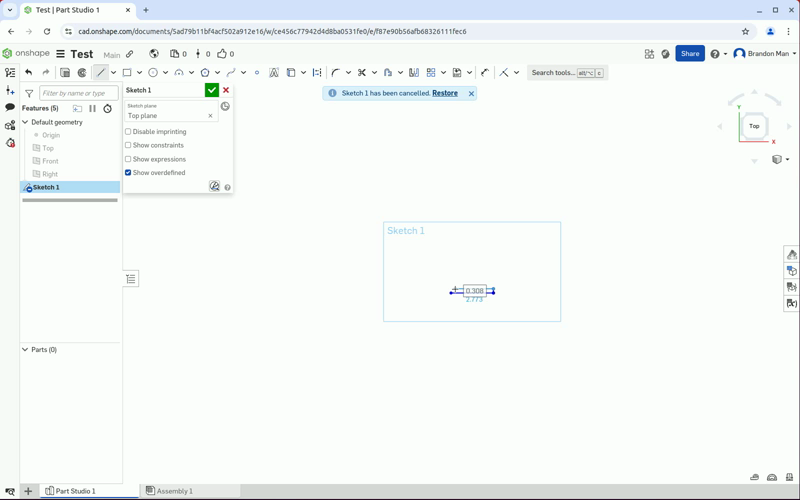
scroll(6)
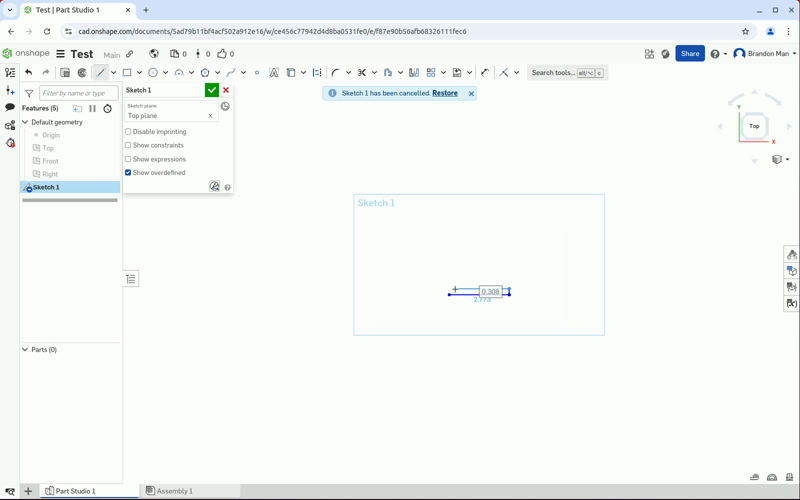
scroll(6)
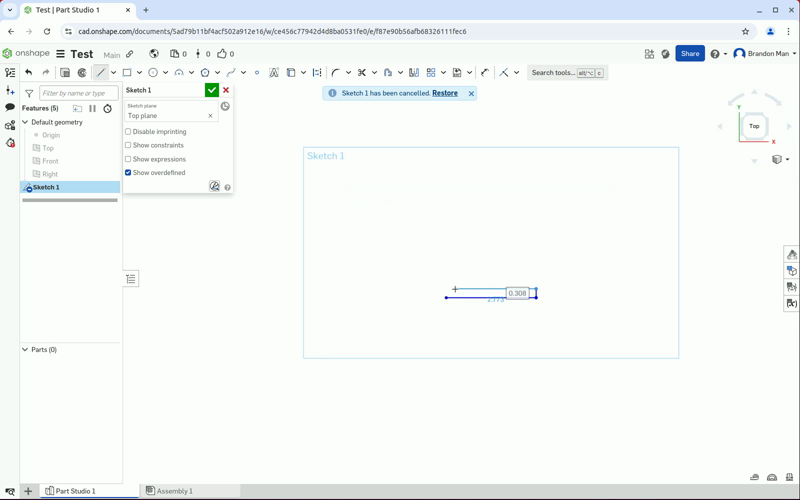
scroll(6)
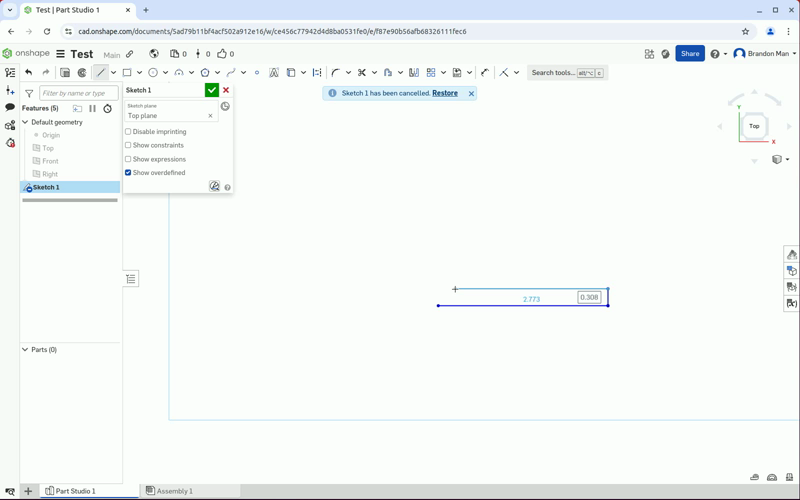
click(455, 288)
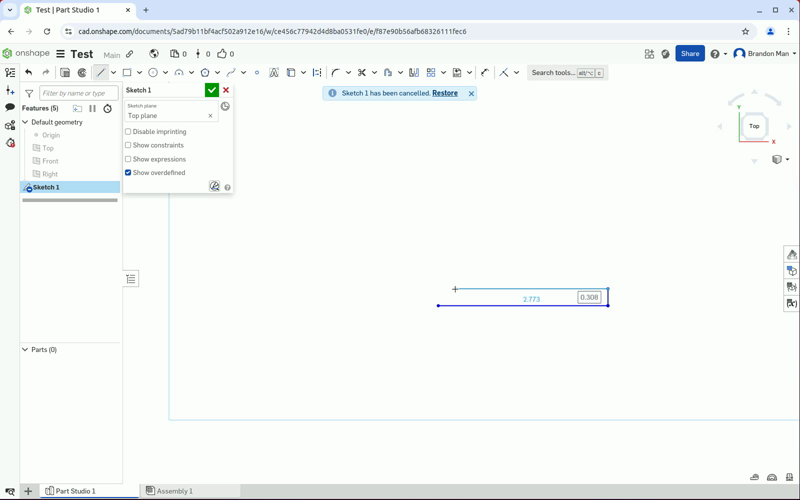
scroll(-6)
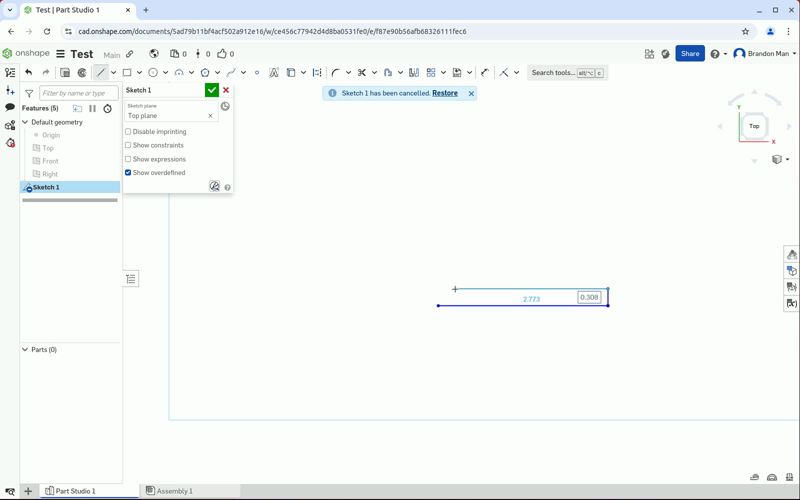
scroll(-6)
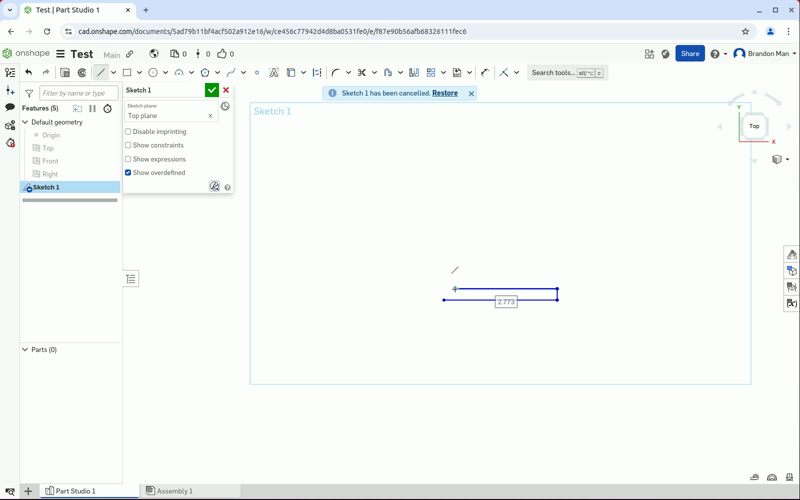
scroll(-6)
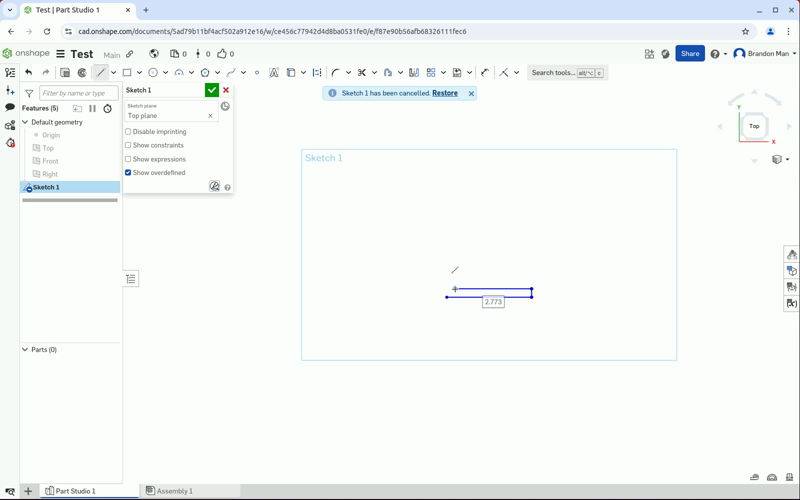
scroll(-6)
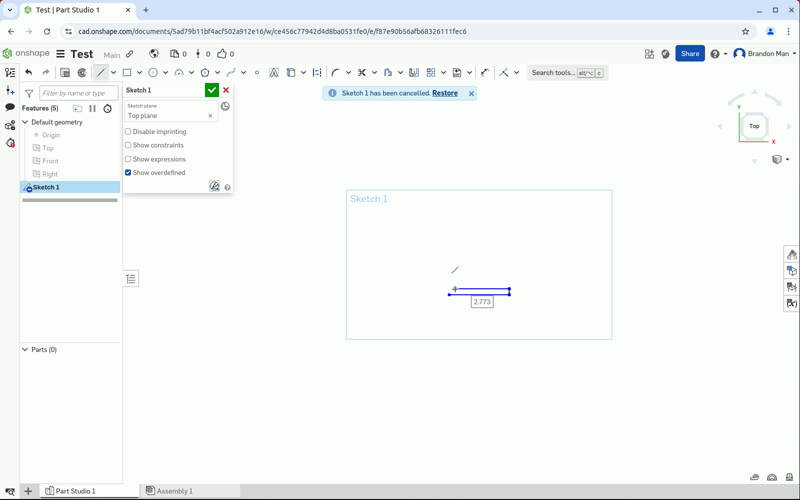
scroll(-6)
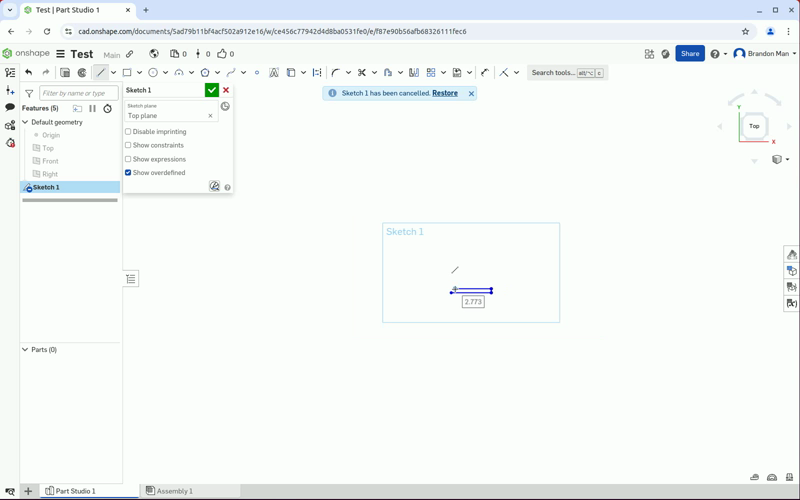
scroll(-6)
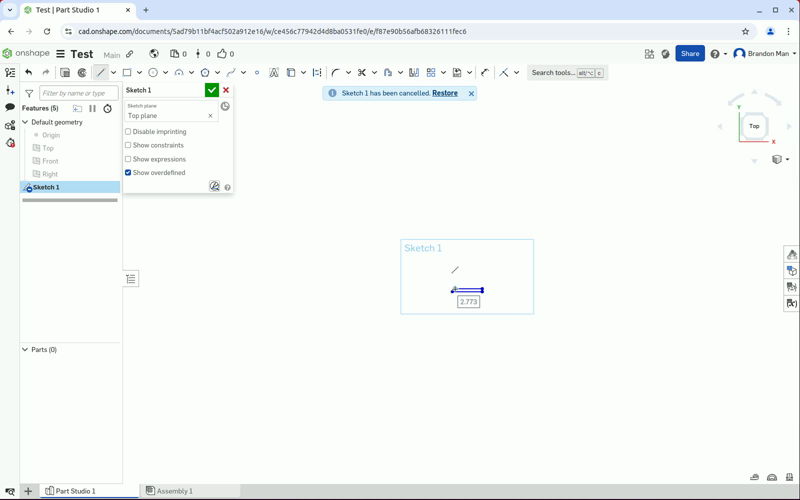
scroll(-6)
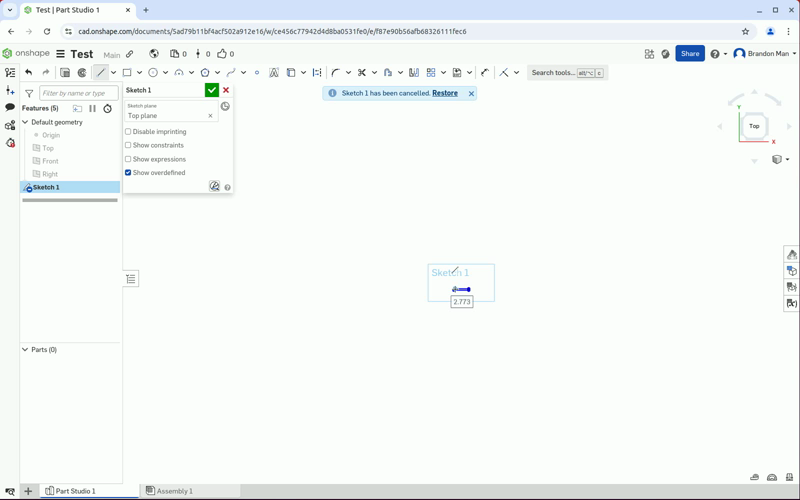
key_up(shift)
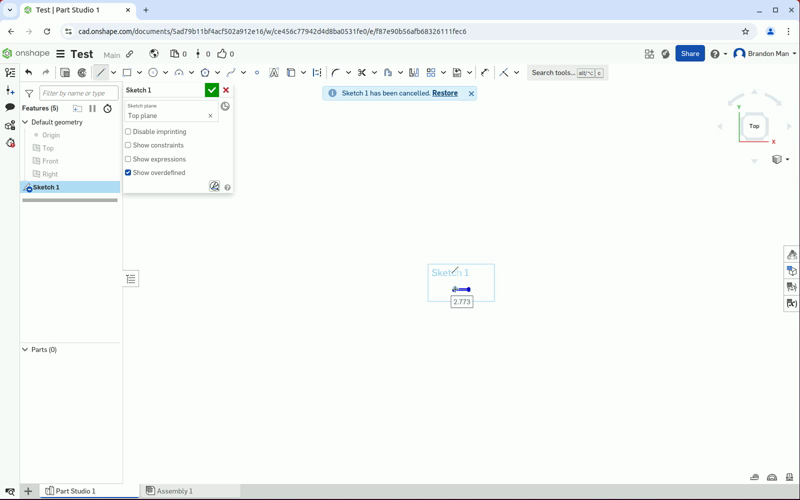
key_down(shift)
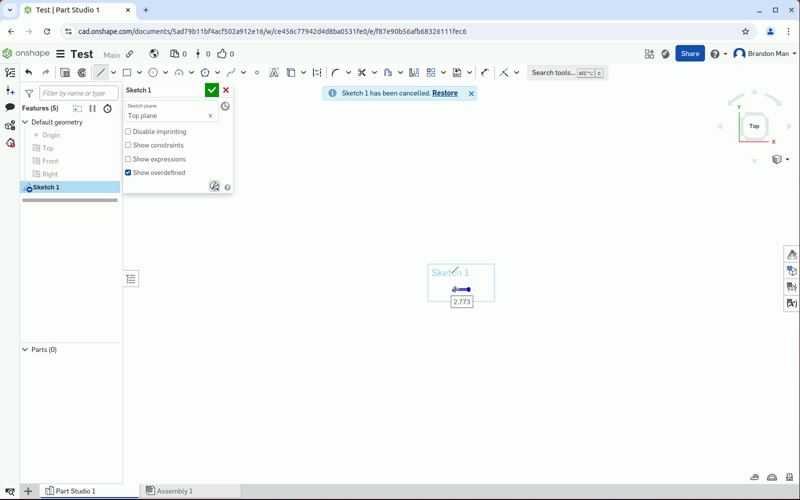
mouse_move(485, 288)
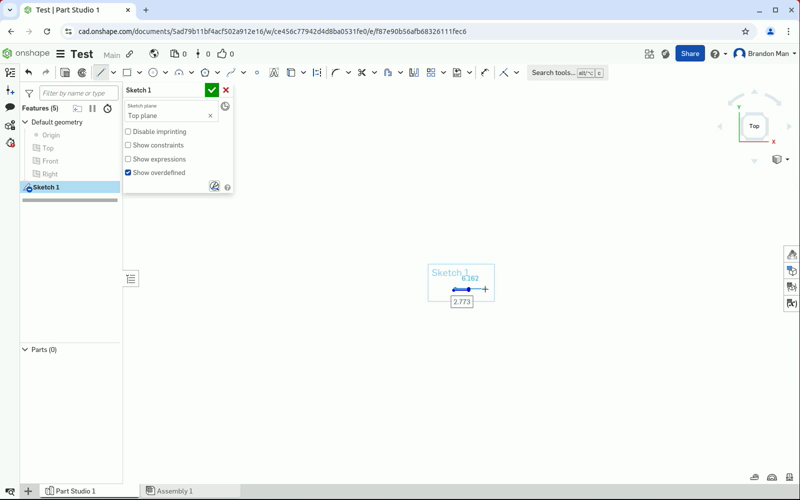
mouse_move(455, 274)
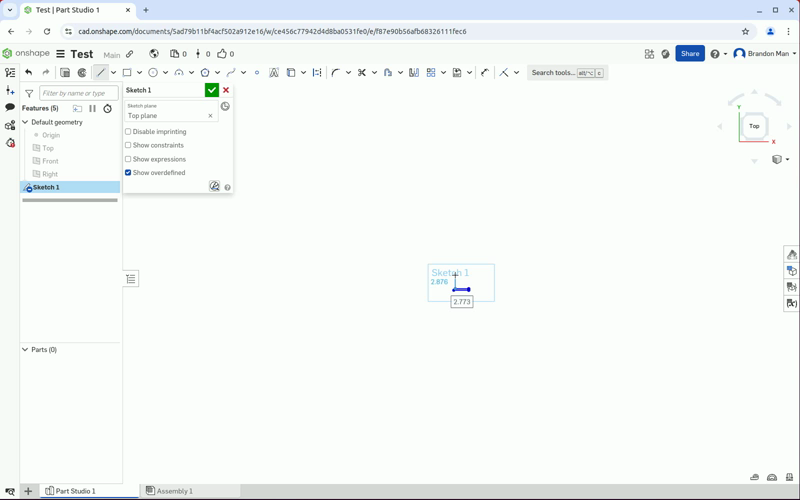
click(455, 274)
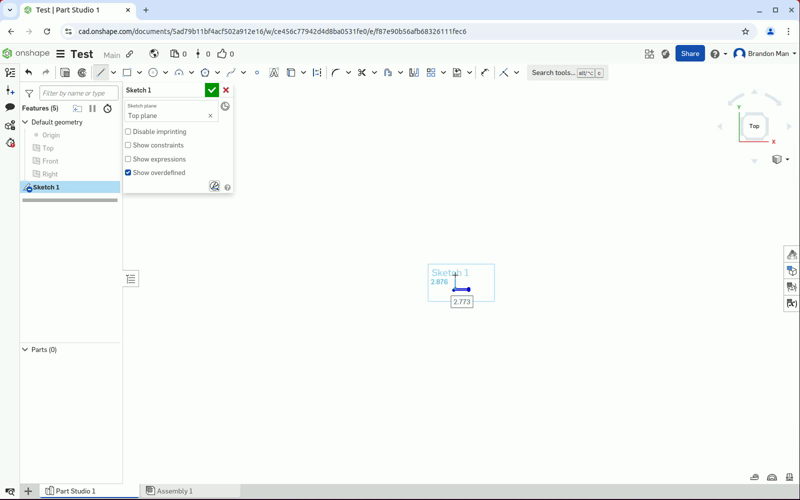
key_up(shift)
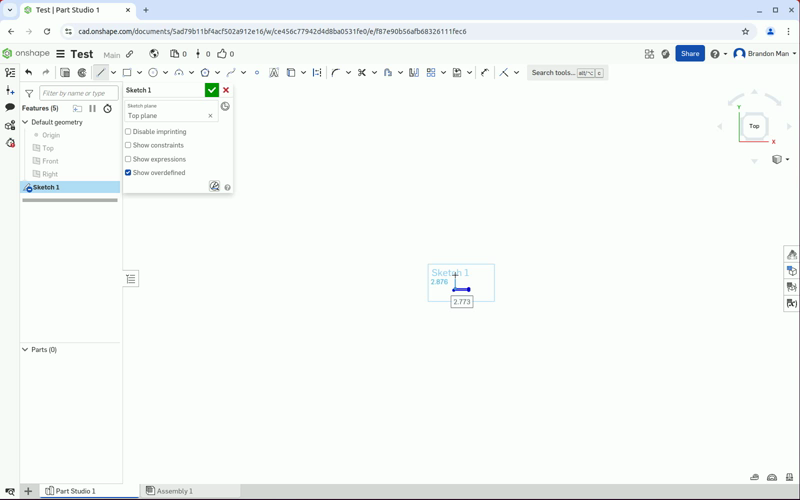
key_down(shift)
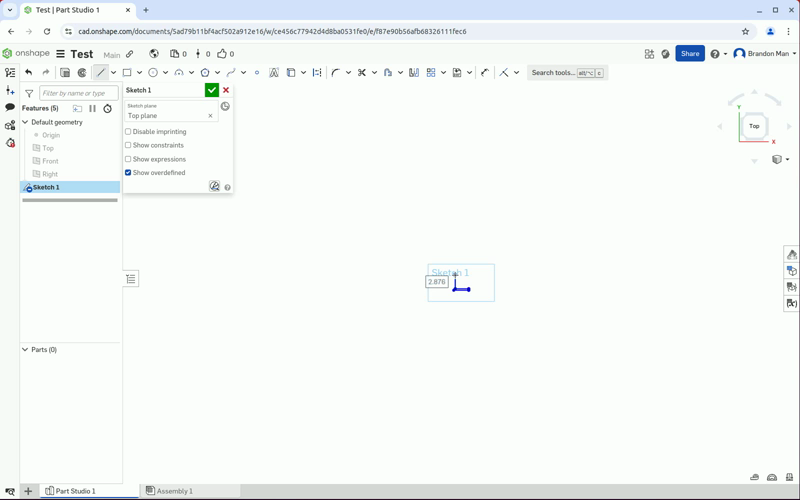
mouse_move(485, 274)
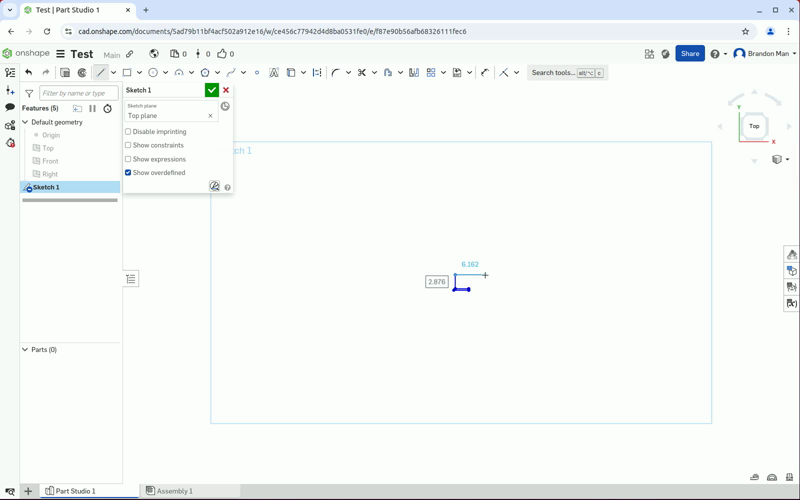
mouse_move(453, 274)
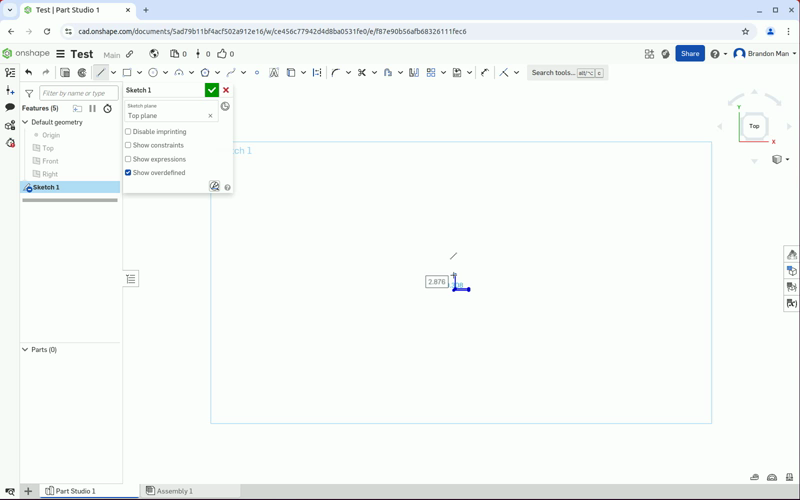
scroll(6)
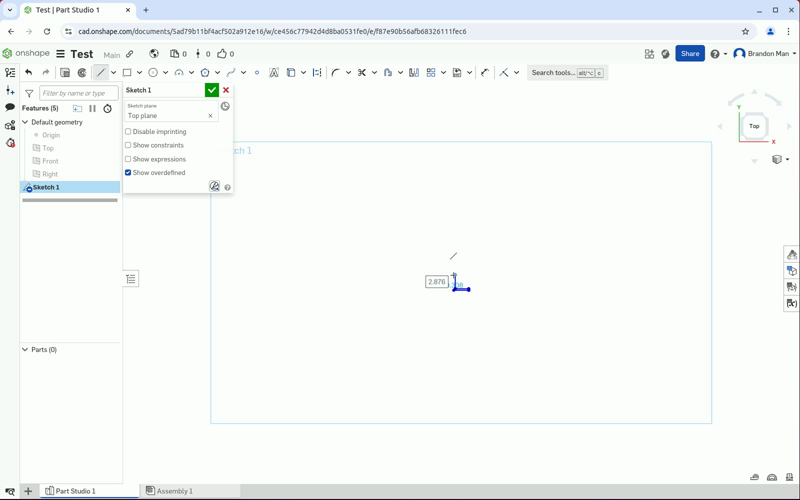
scroll(6)
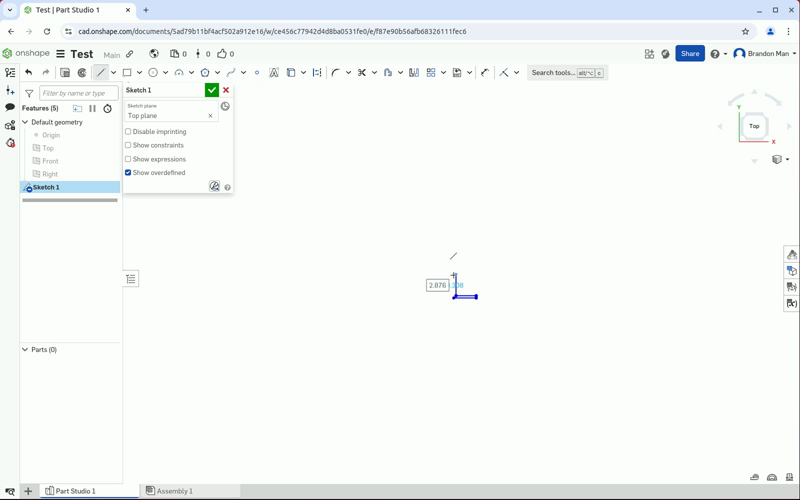
scroll(6)
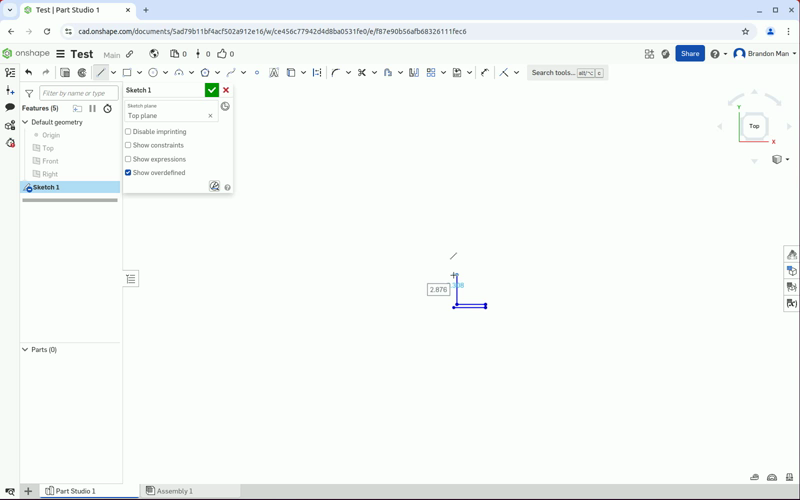
scroll(6)
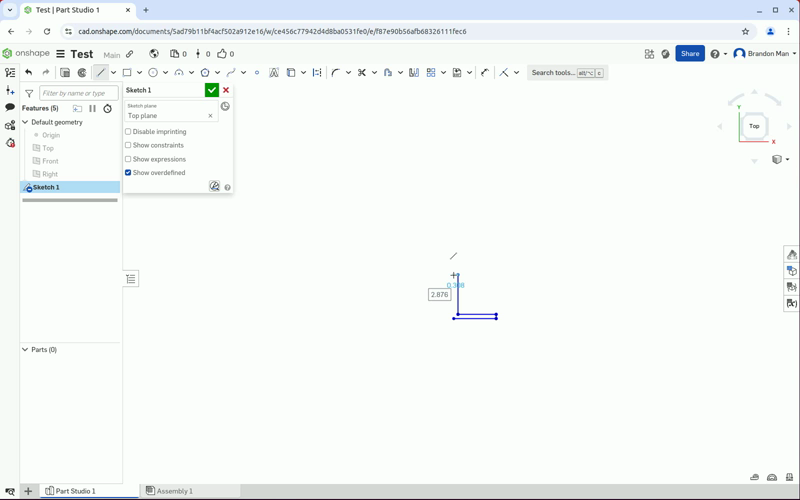
scroll(6)
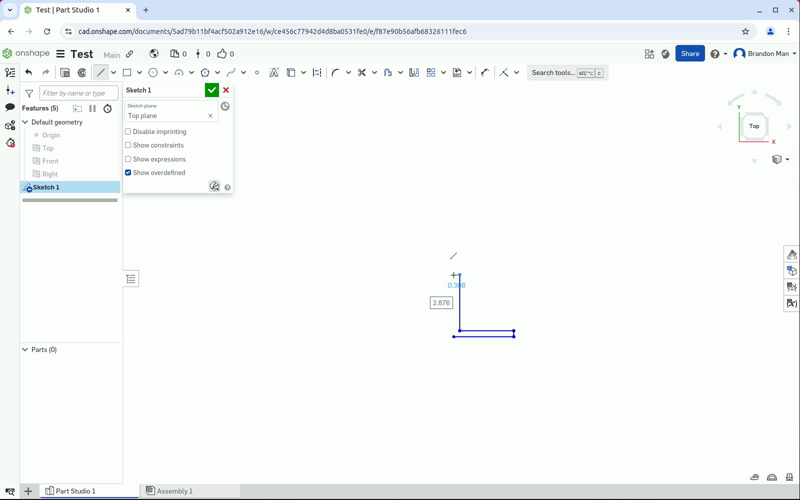
scroll(6)
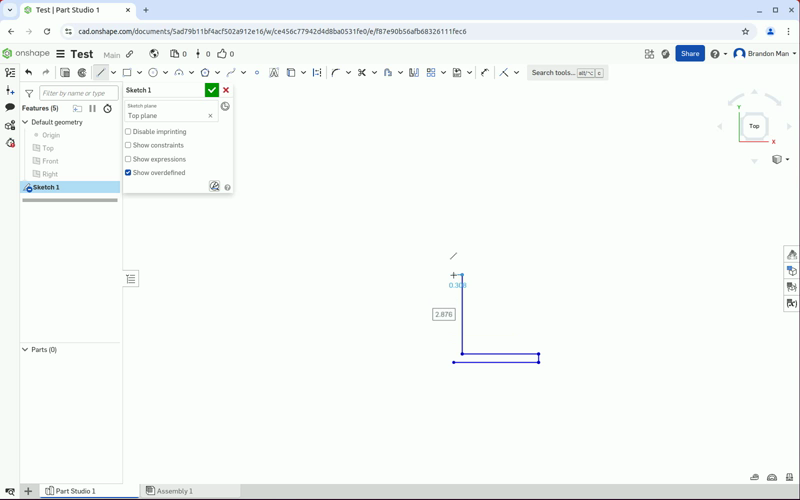
scroll(6)
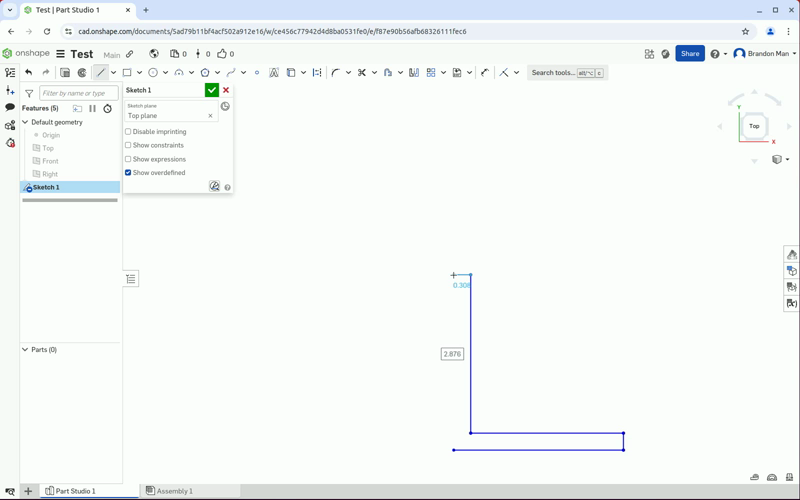
click(453, 274)
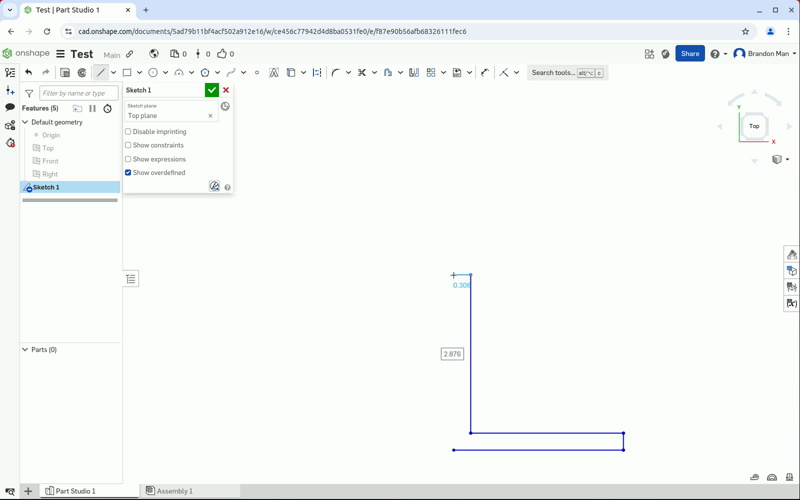
scroll(-6)
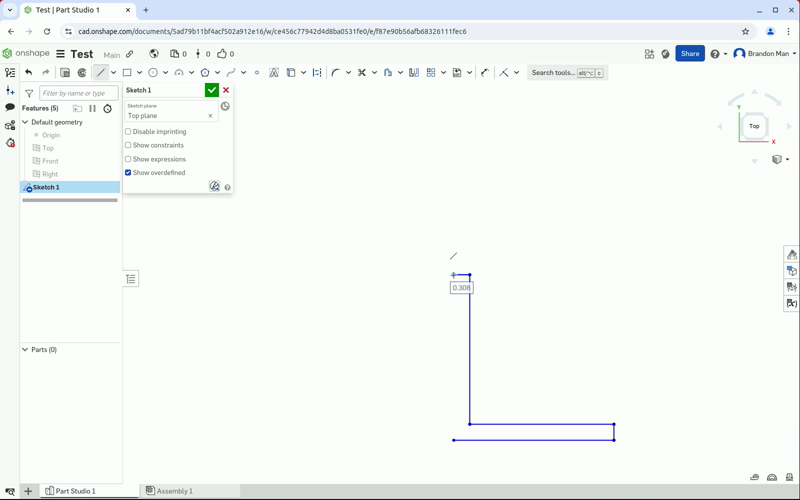
scroll(-6)
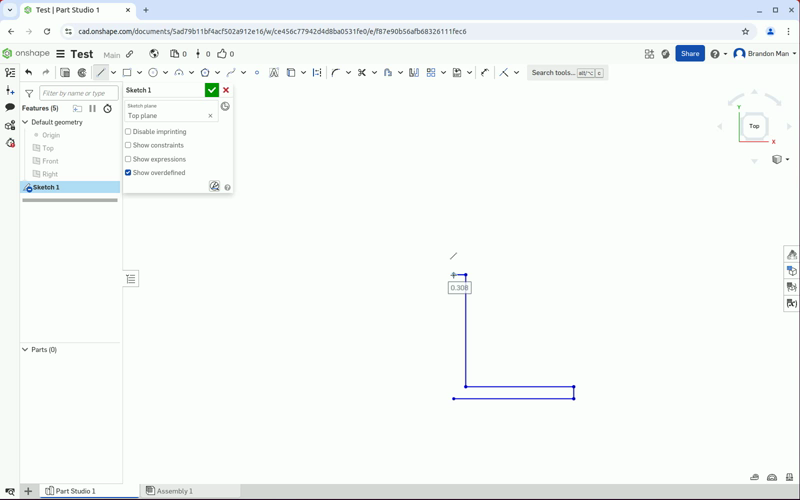
scroll(-6)
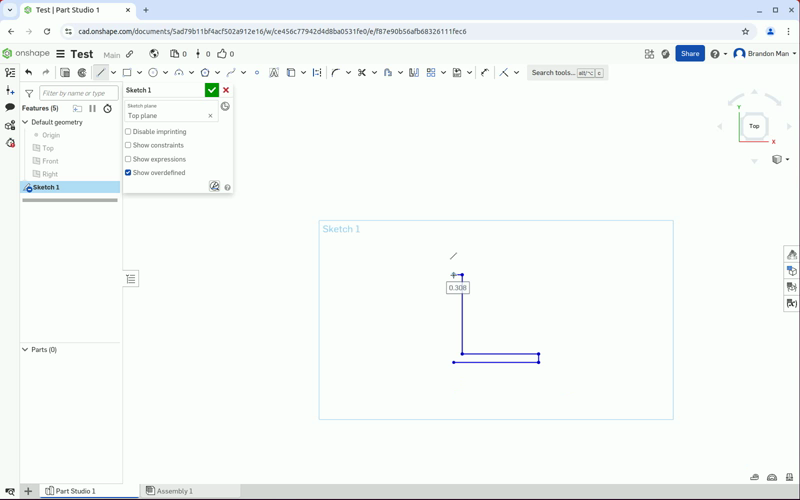
scroll(-6)
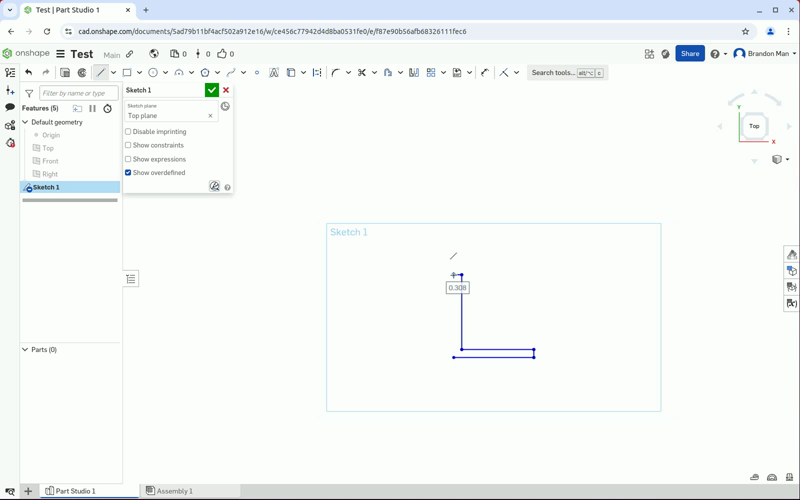
scroll(-6)
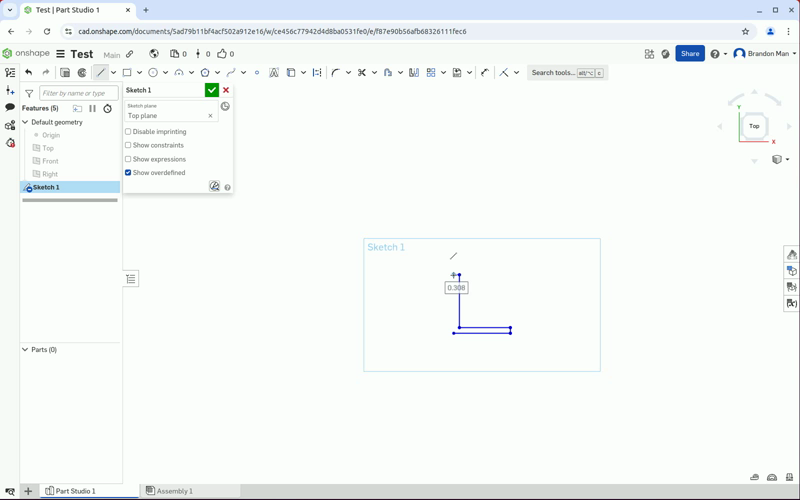
scroll(-6)
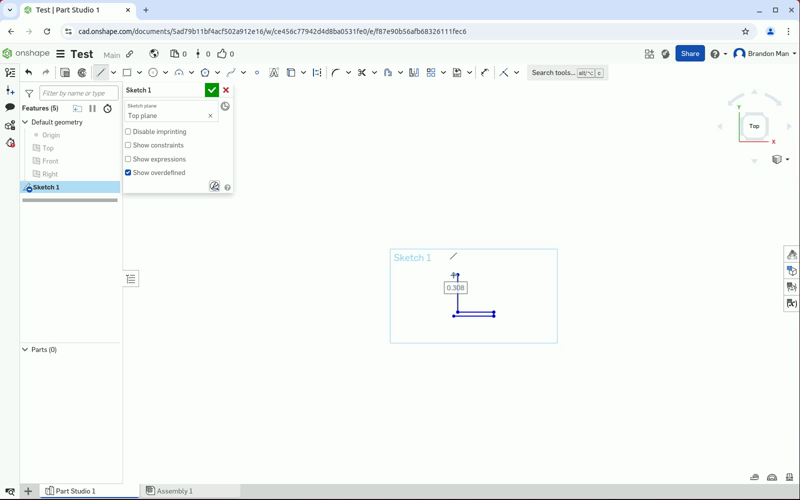
scroll(-6)
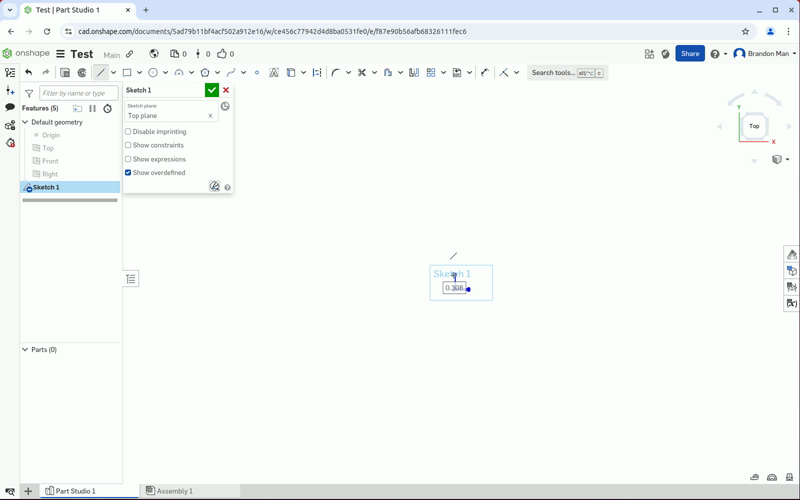
key_up(shift)
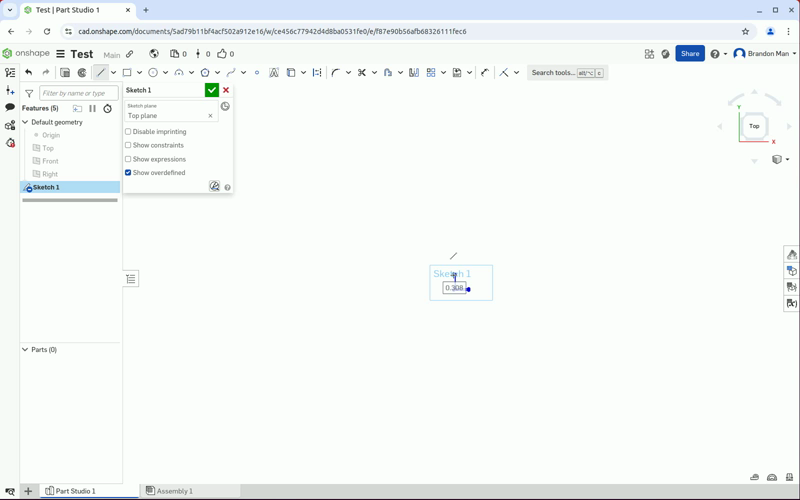
mouse_move(483, 274)
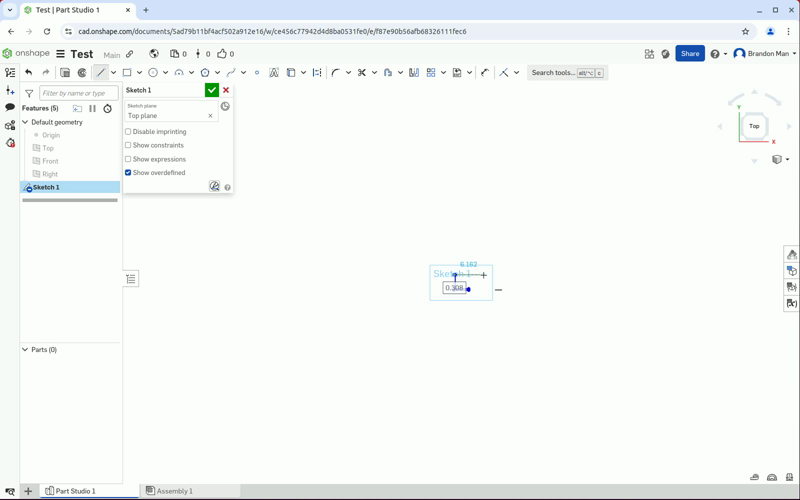
key_down(shift)
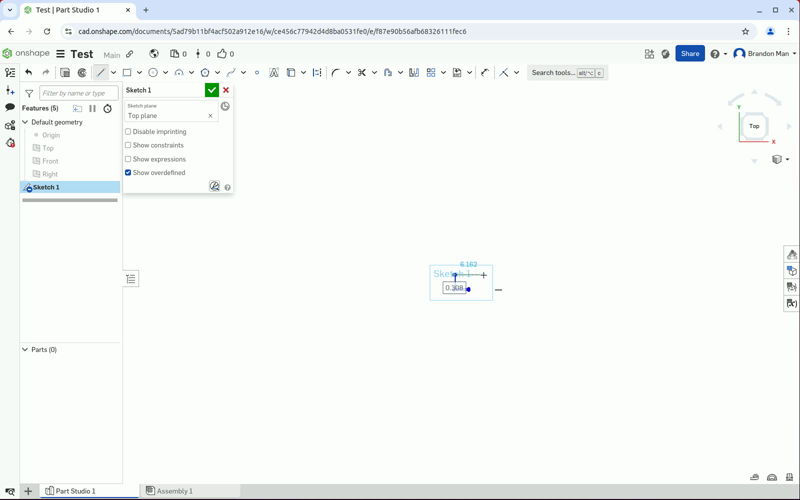
mouse_move(453, 290)
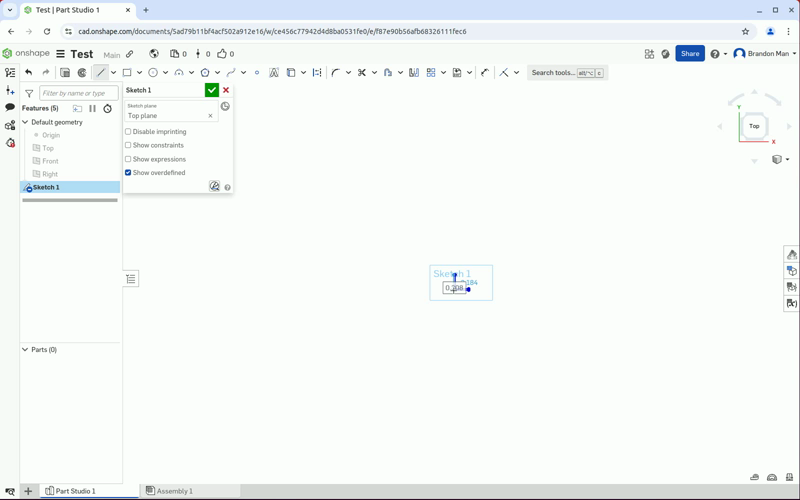
scroll(6)
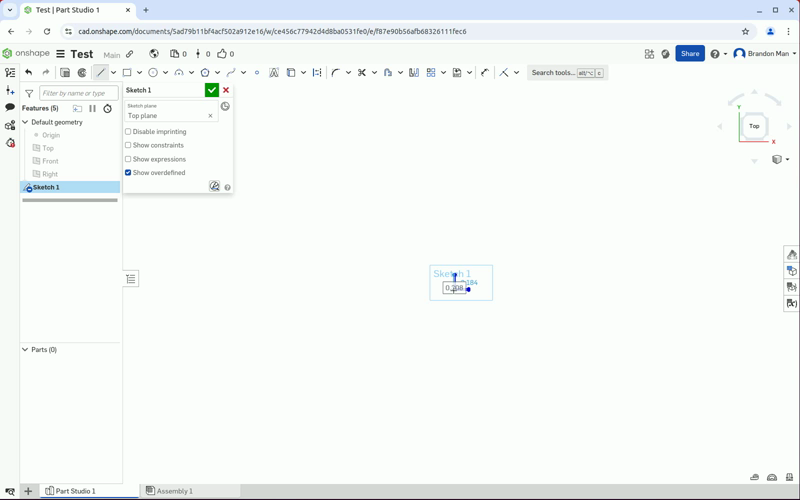
scroll(6)
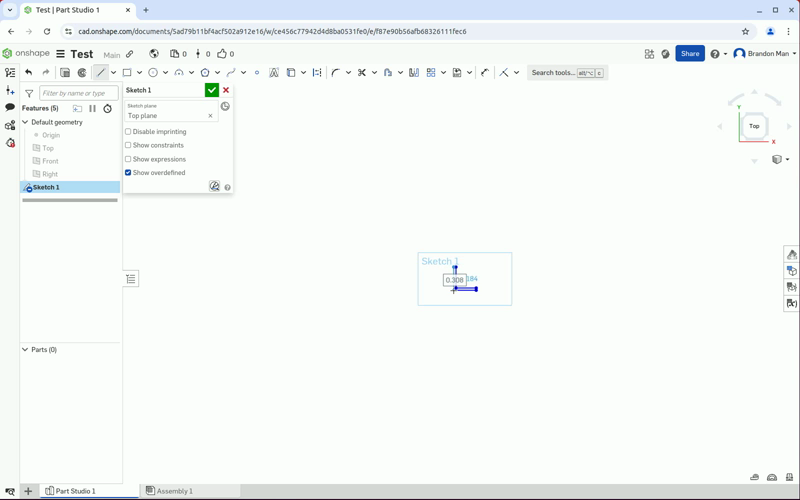
scroll(6)
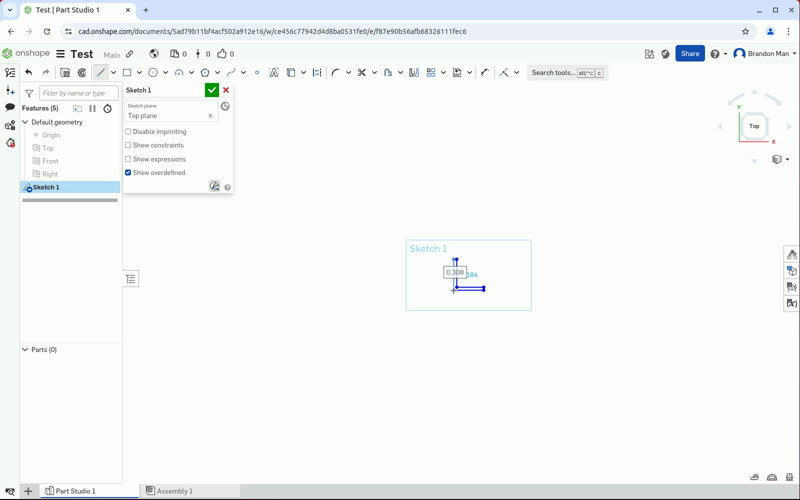
scroll(6)
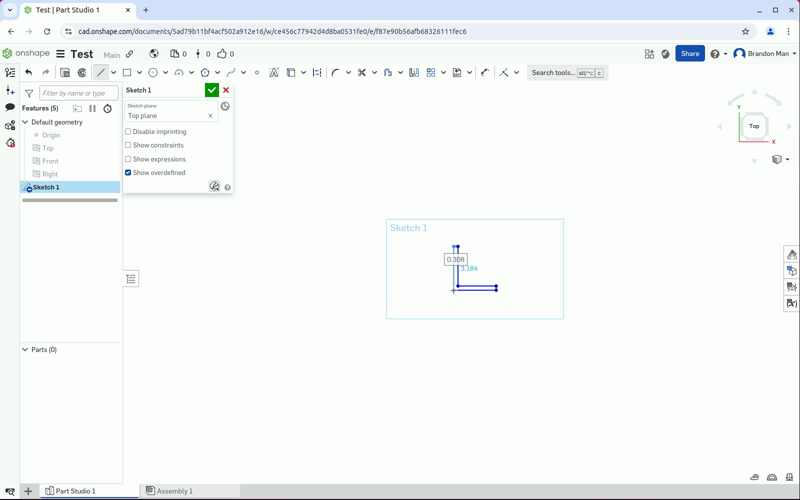
scroll(6)
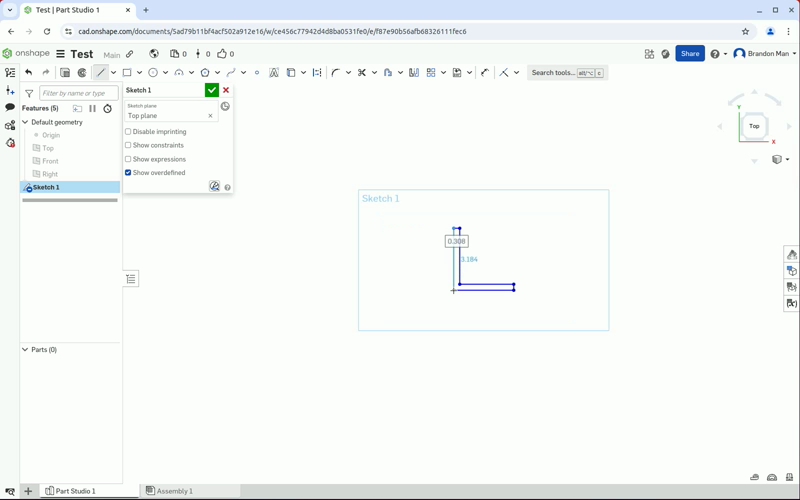
scroll(6)
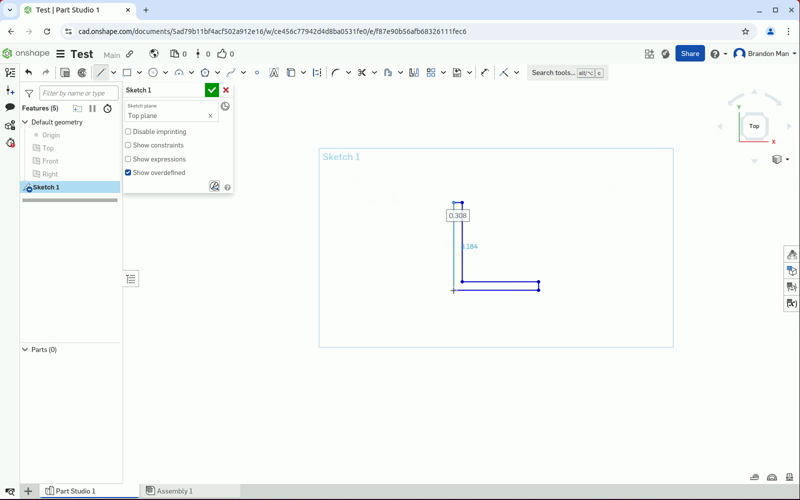
scroll(6)
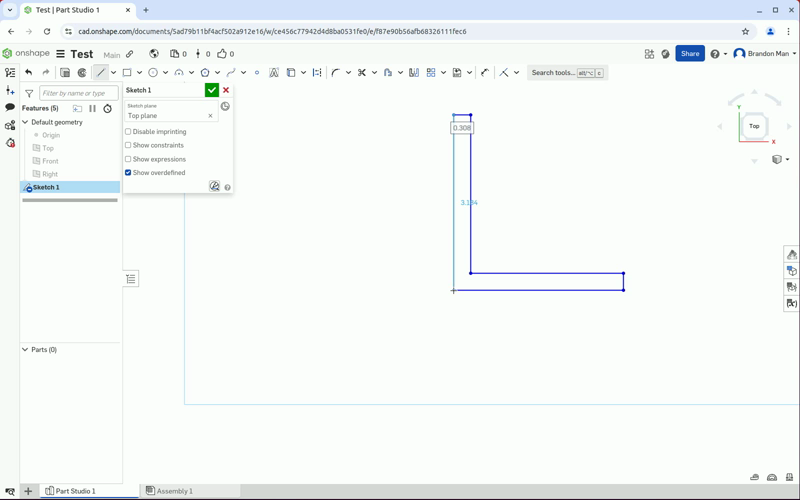
key_up(shift)
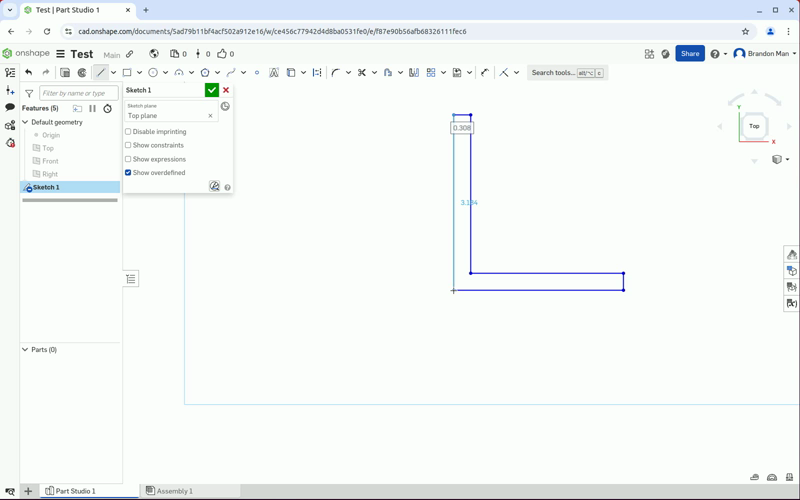
click(453, 290)
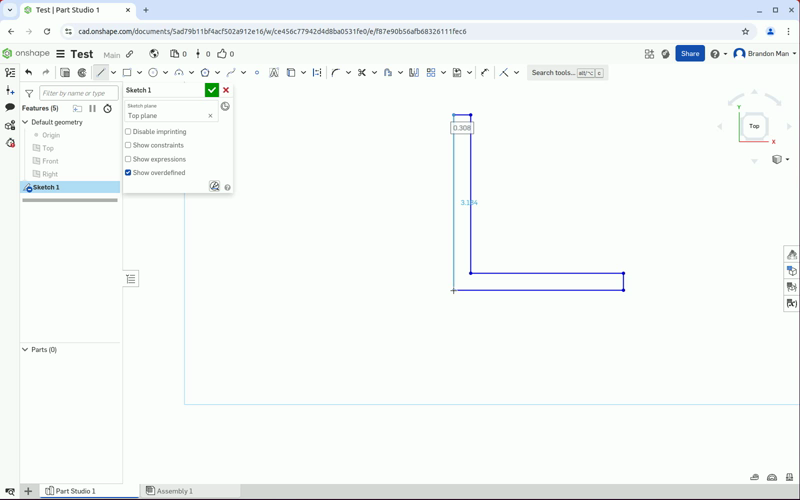
scroll(-6)
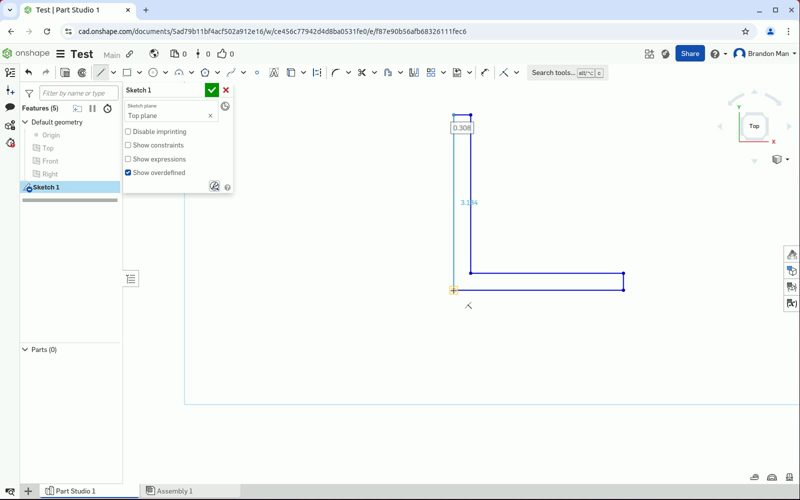
scroll(-6)
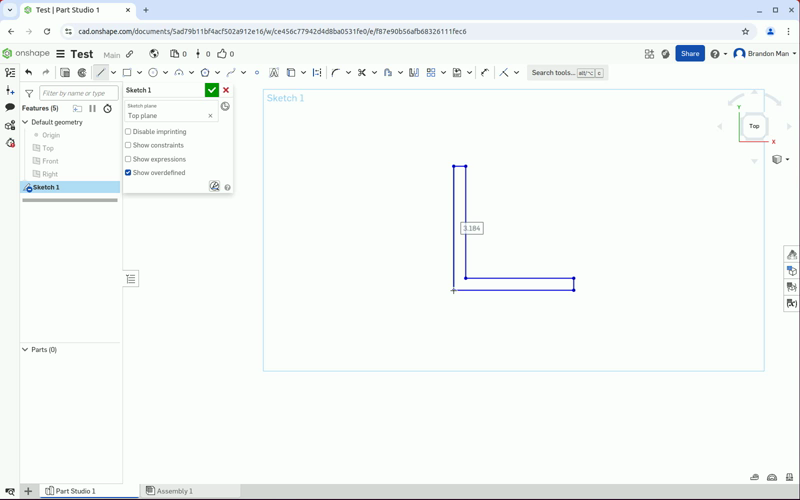
scroll(-6)
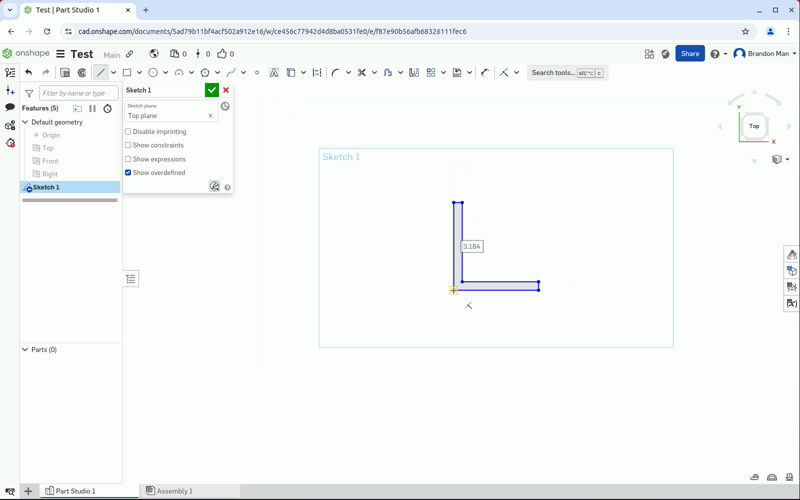
scroll(-6)
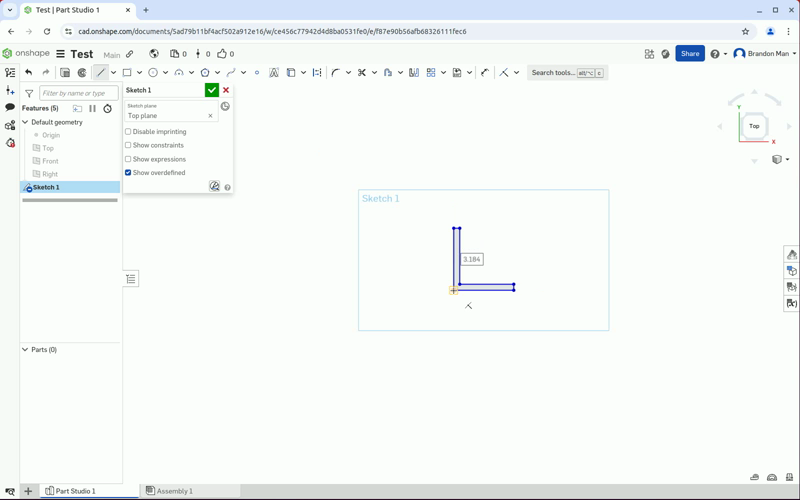
scroll(-6)
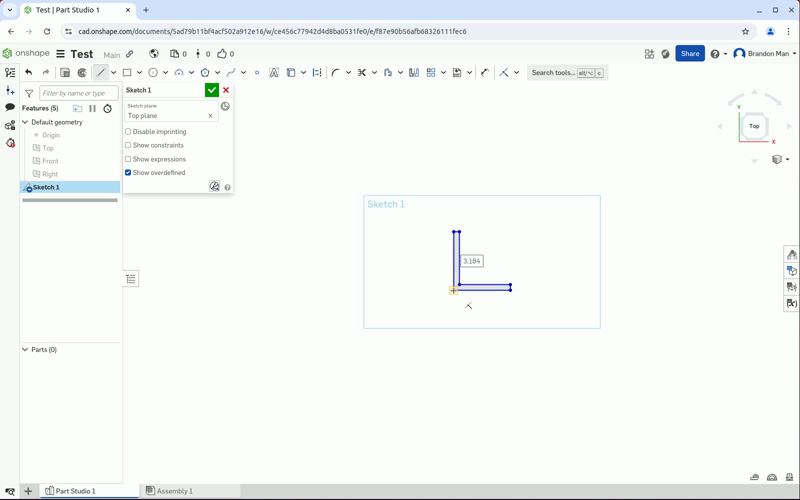
scroll(-6)
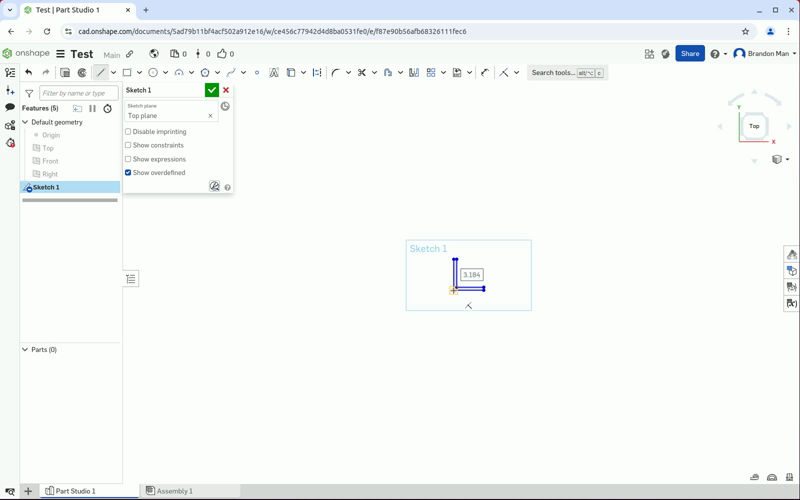
scroll(-6)
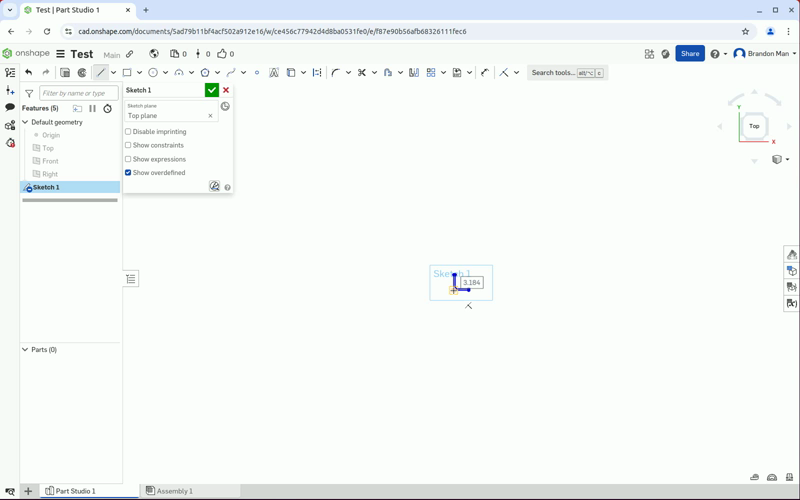
key(esc)
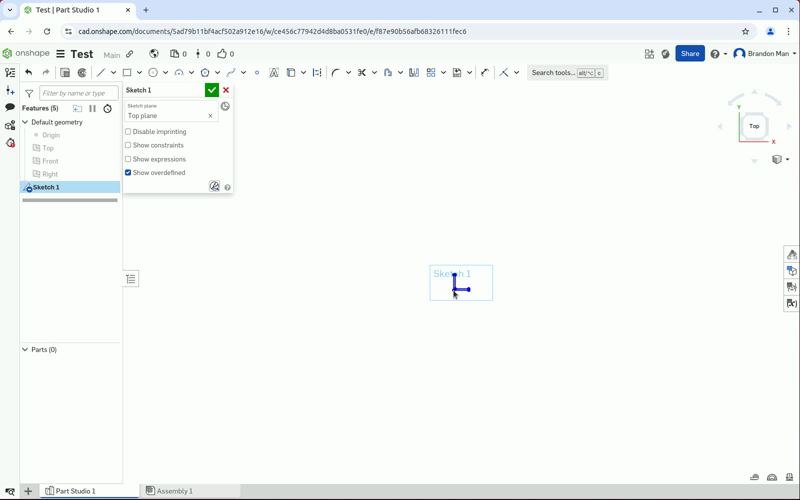
mouse_move(461, 289)
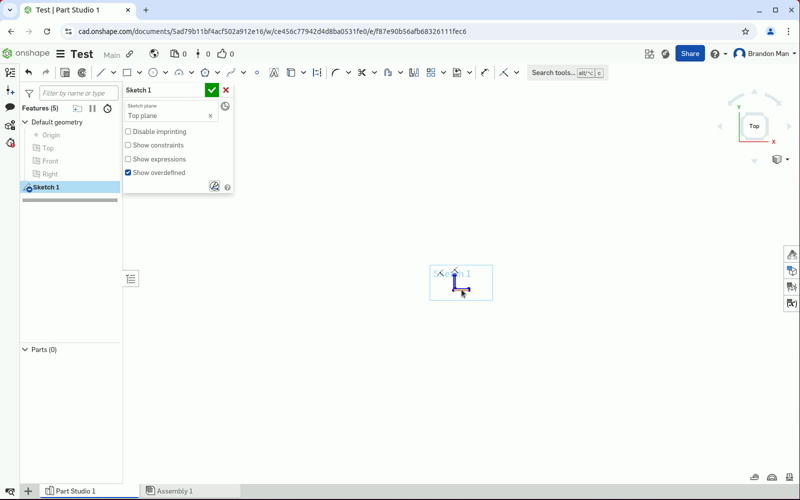
scroll(6)
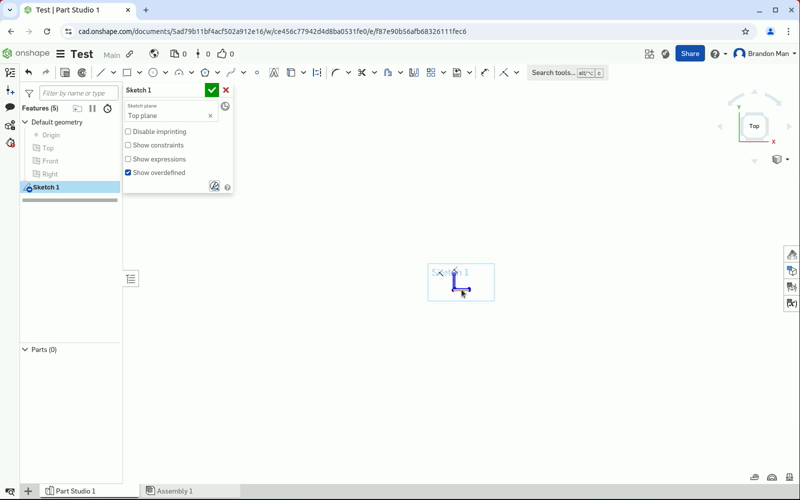
scroll(6)
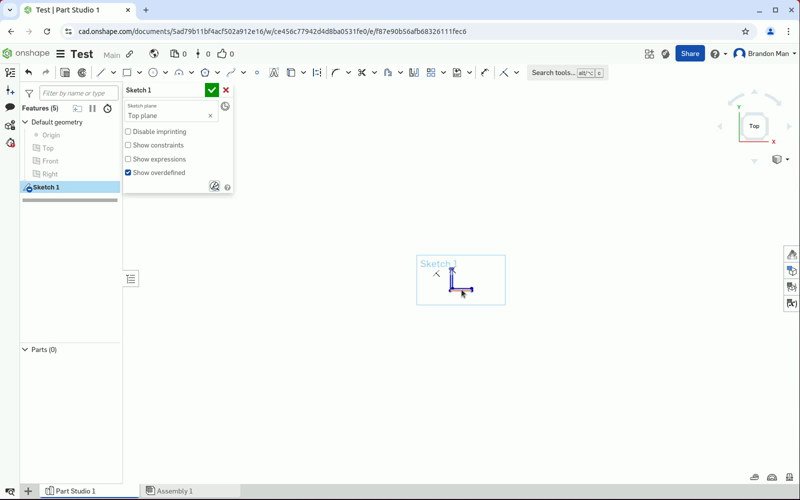
scroll(6)
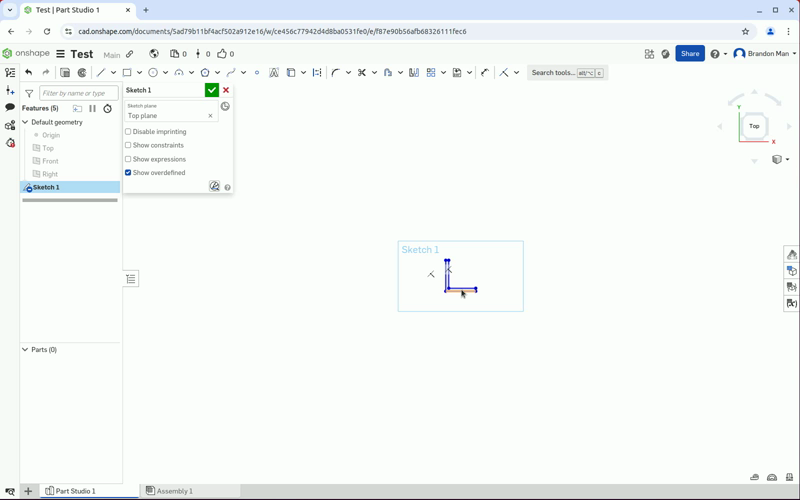
scroll(6)
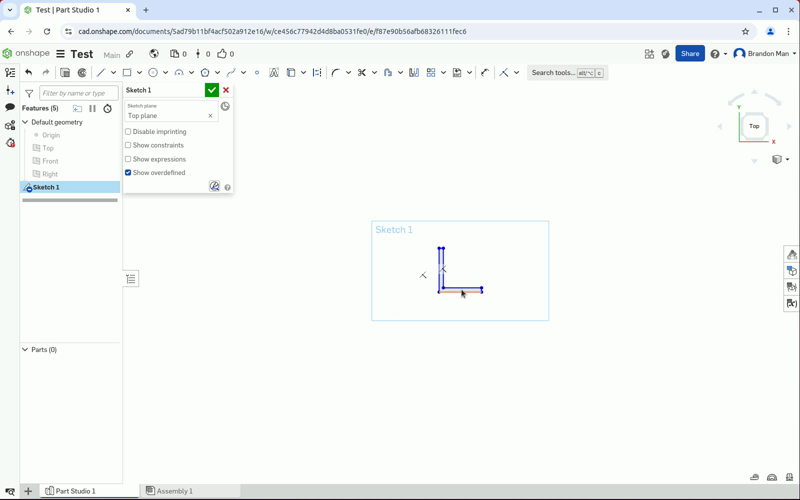
scroll(6)
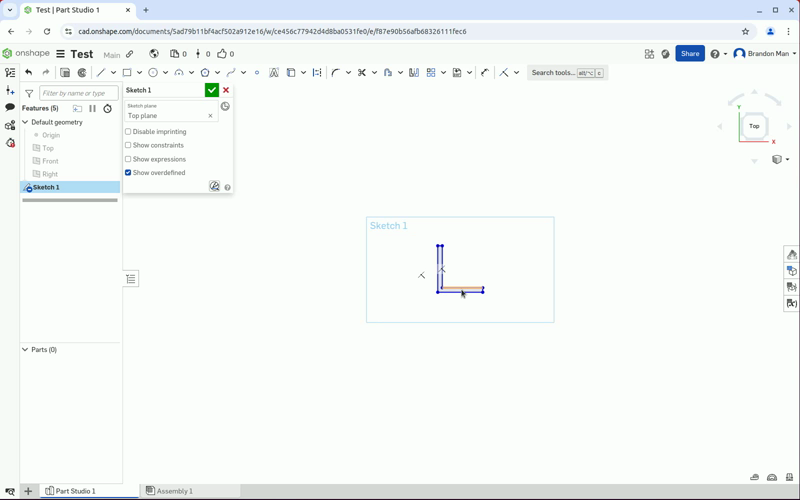
scroll(6)
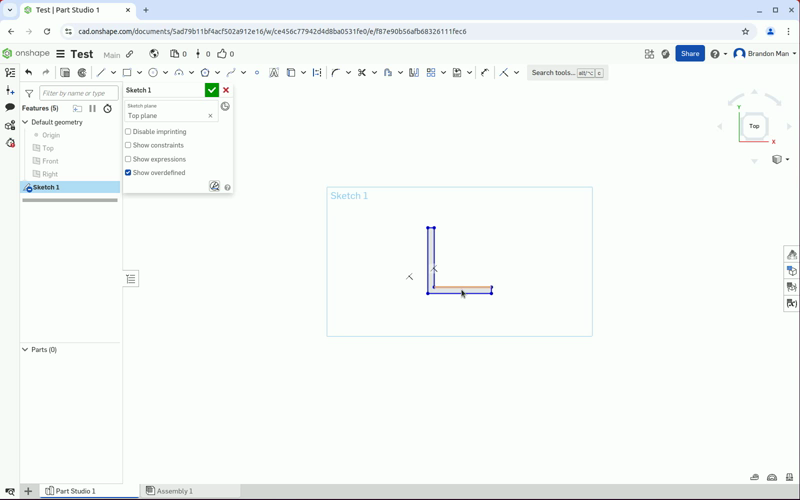
scroll(6)
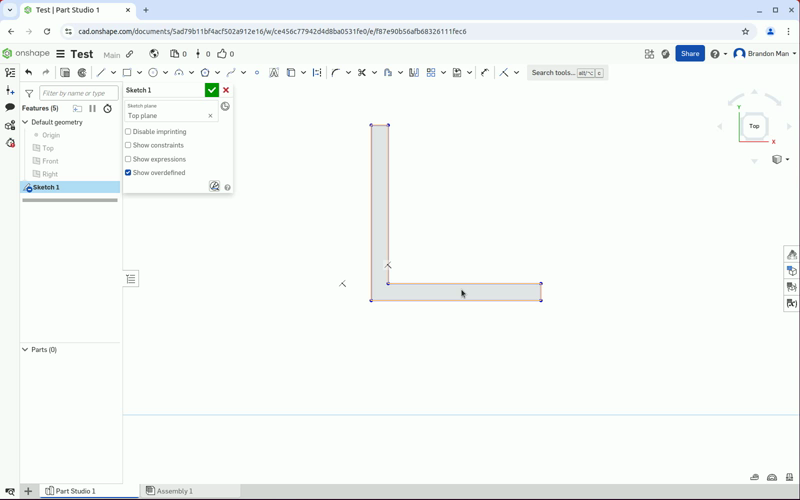
click(461, 289)
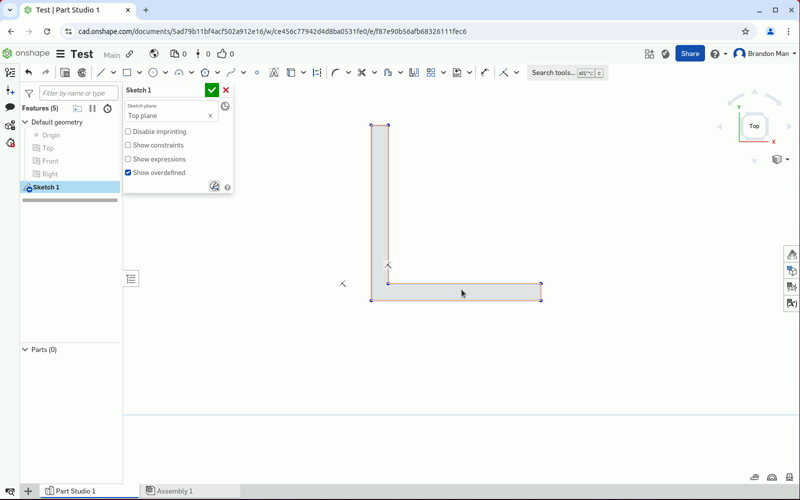
scroll(-6)
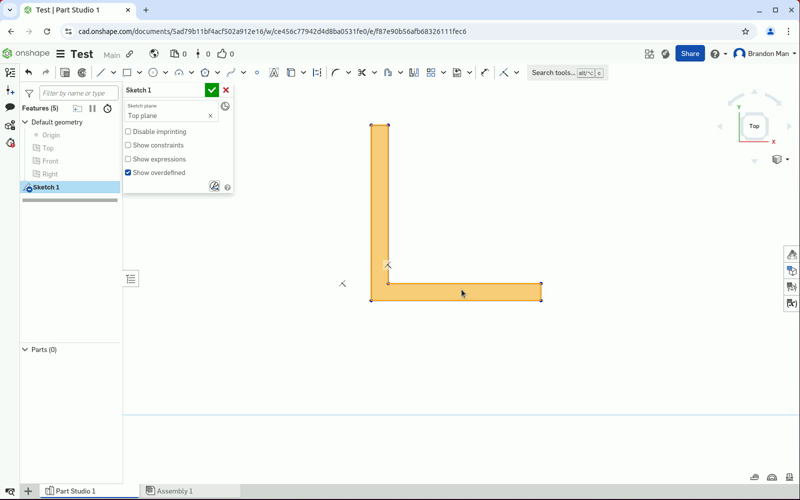
scroll(-6)
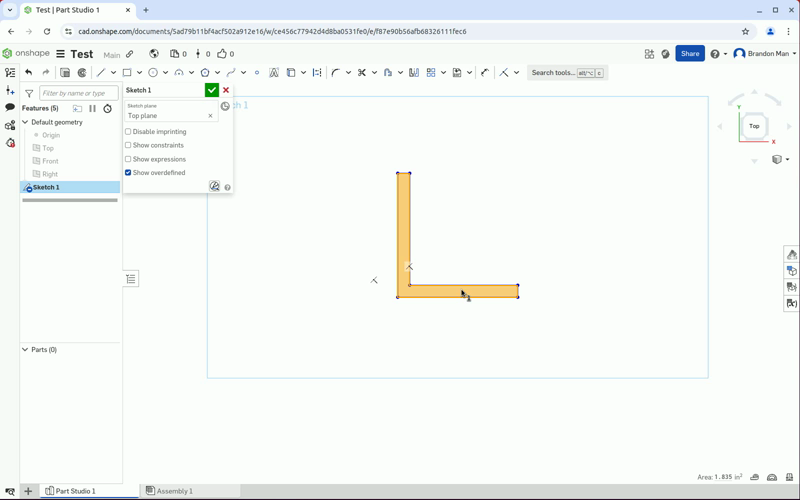
scroll(-6)
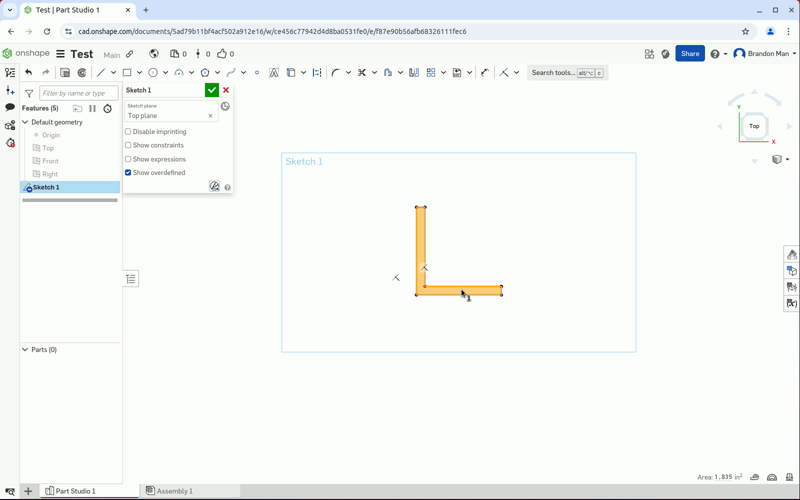
scroll(-6)
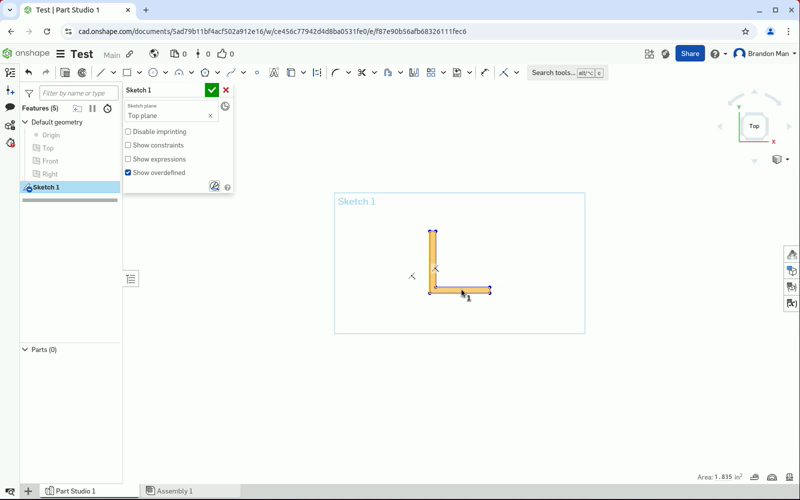
scroll(-6)
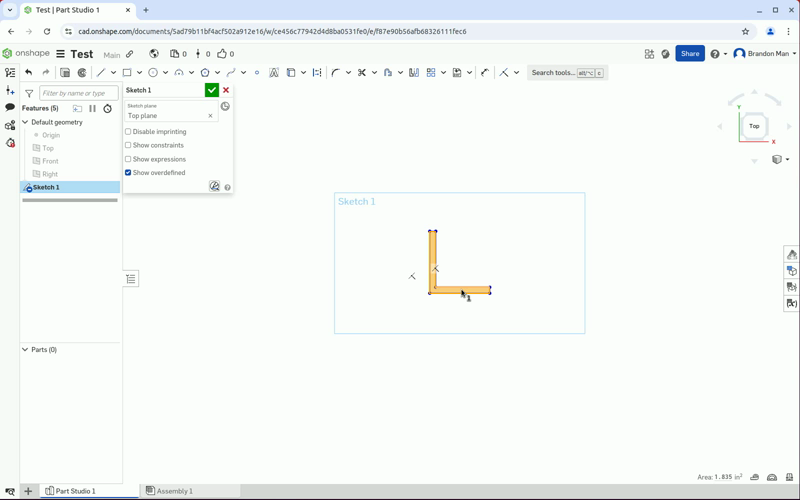
scroll(-6)
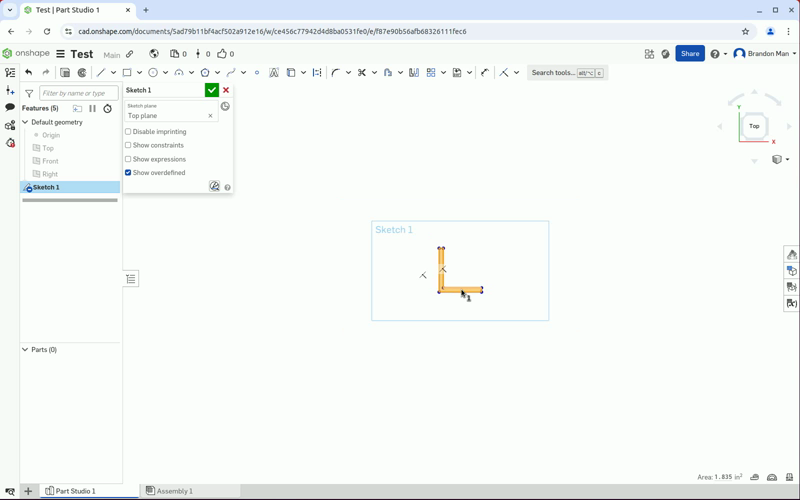
scroll(-6)
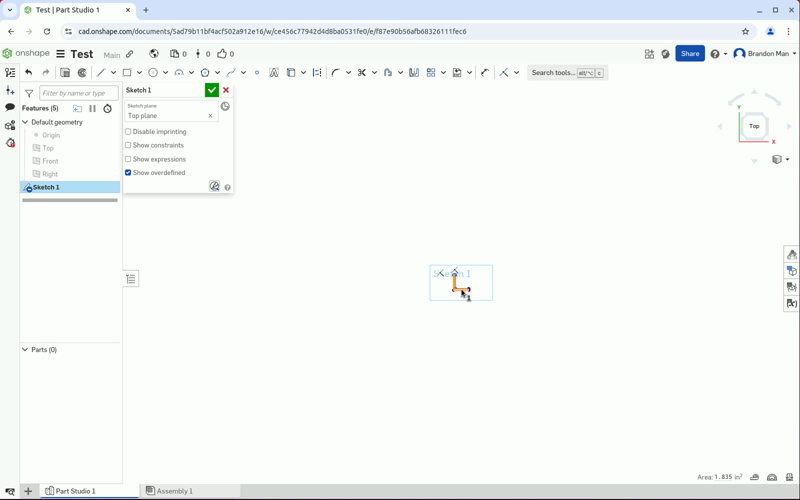
mouse_move(73, 352)
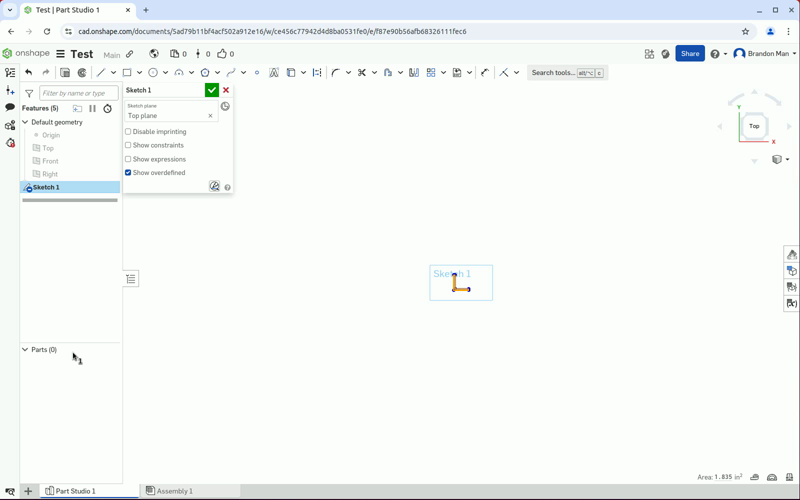
key(shift+y)
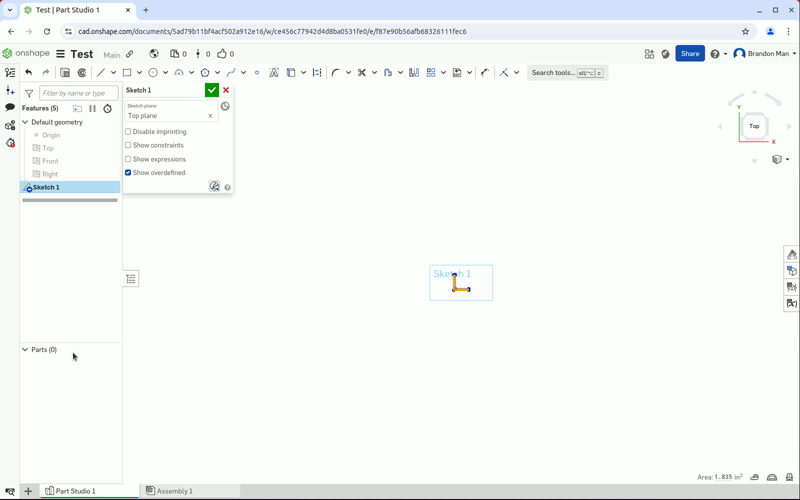
key(shift+e)
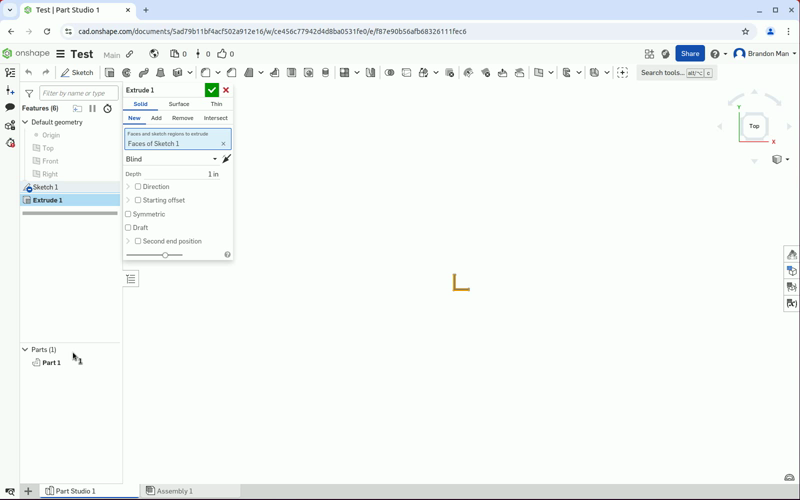
mouse_move(143, 106)
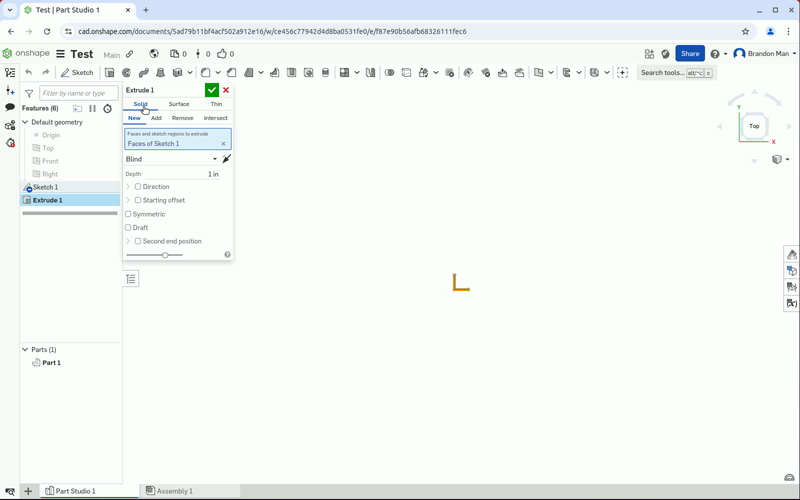
click(143, 106)
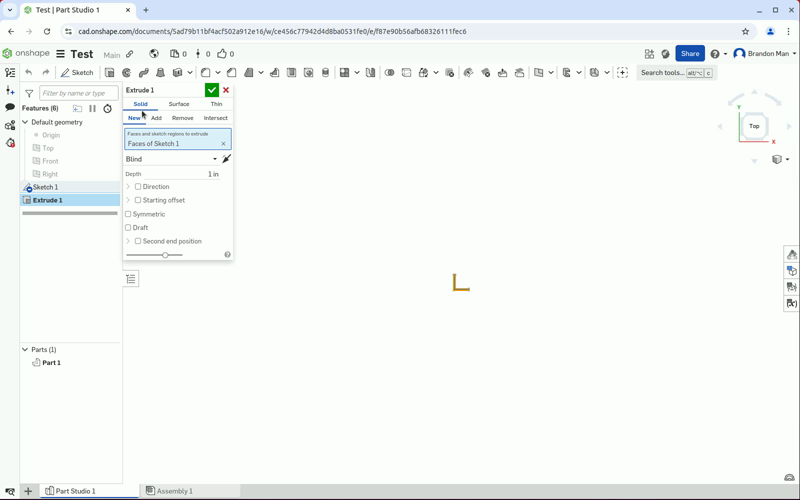
mouse_move(137, 120)
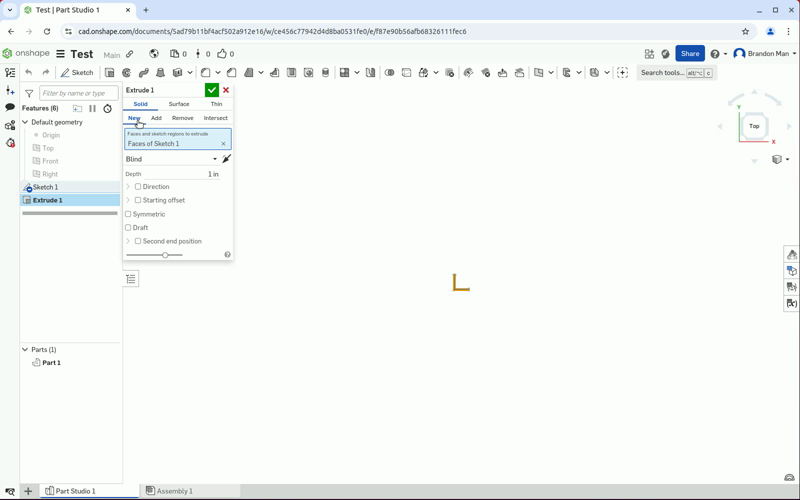
click(137, 120)
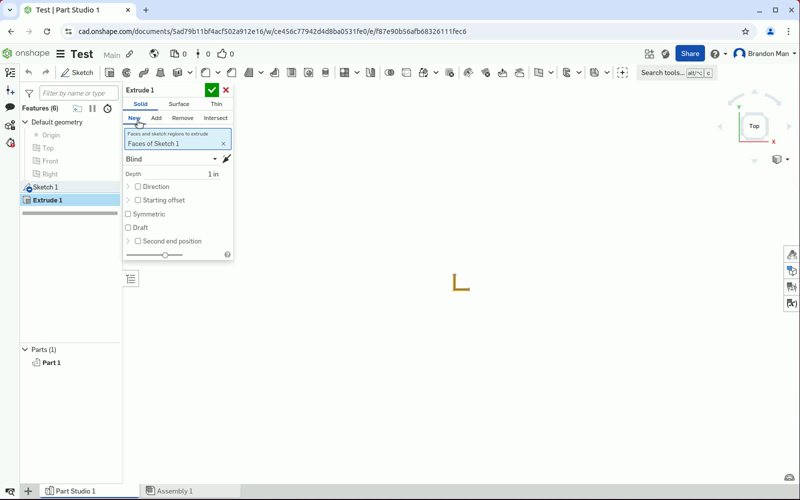
key(tab, 4)
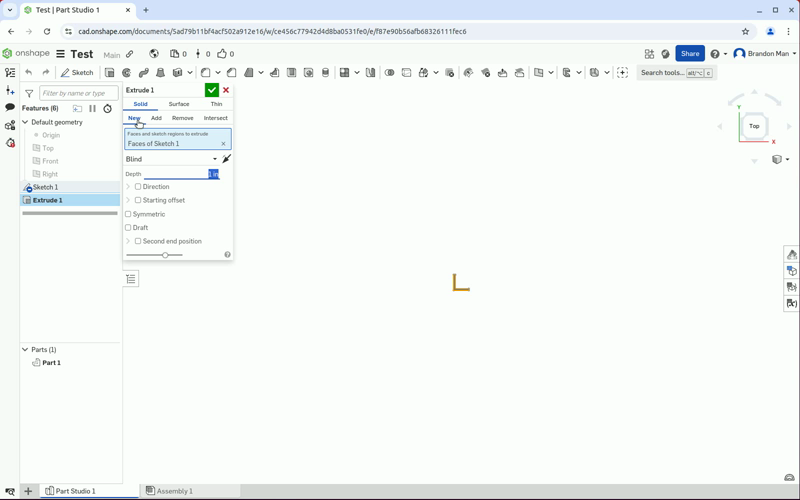
text(-23.108)
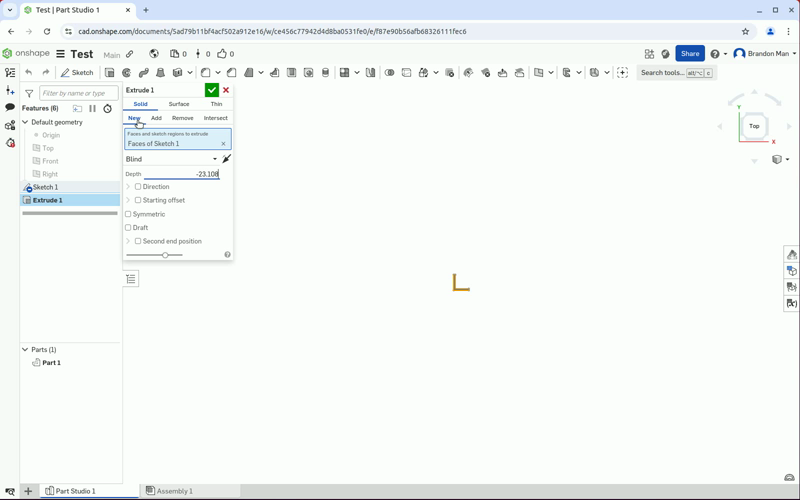
key(enter)
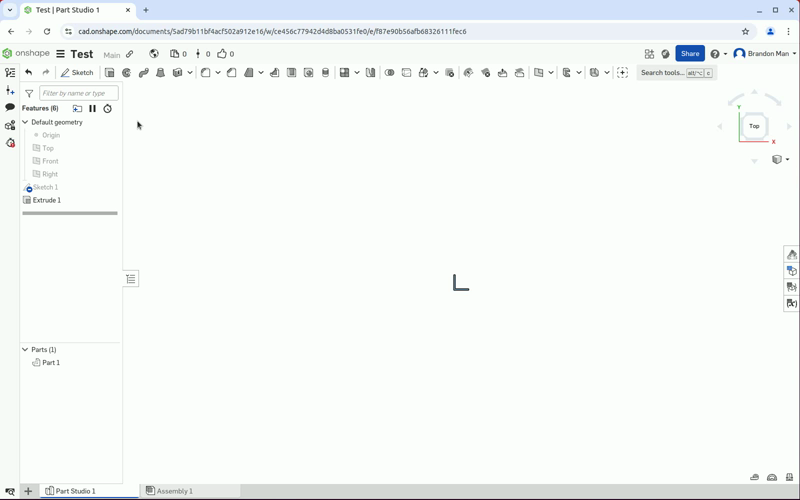
key(shift+h)
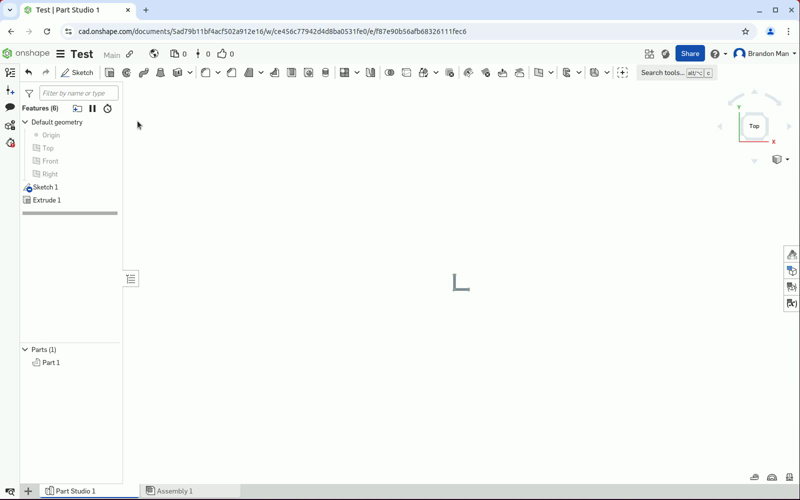
key(shift+h)
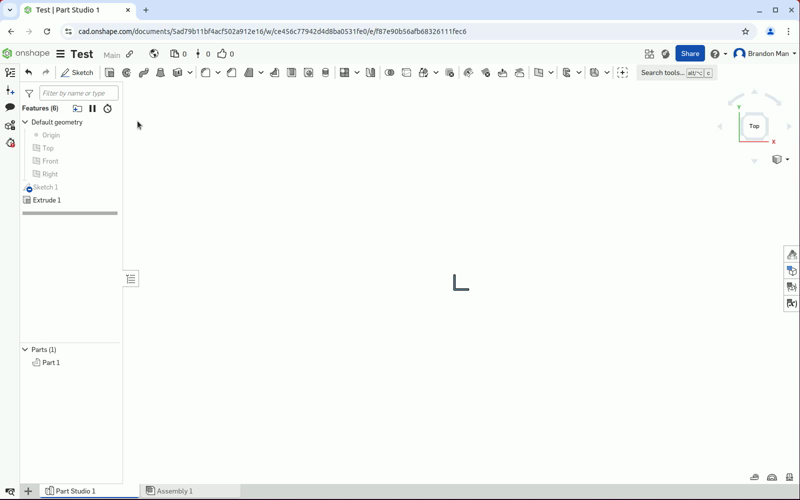
mouse_move(73, 189)
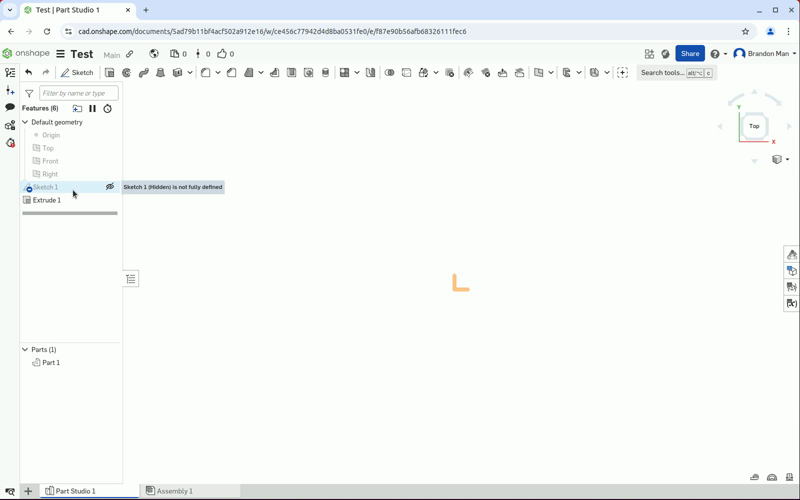
click(73, 189)
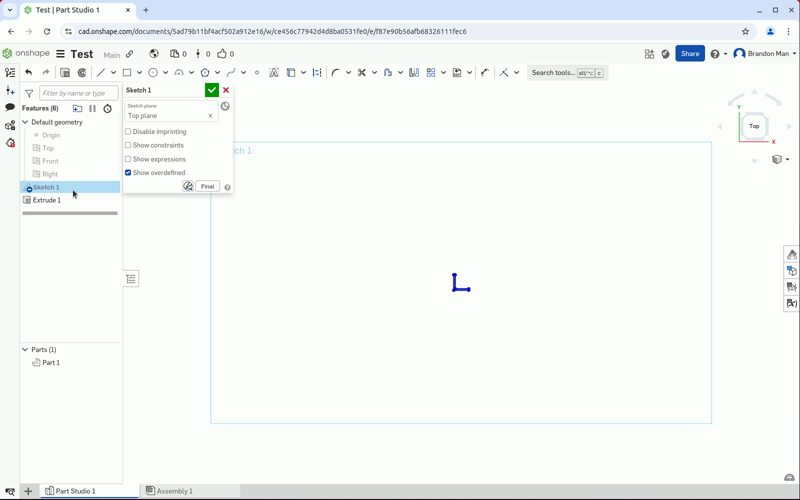
mouse_move(229, 92)
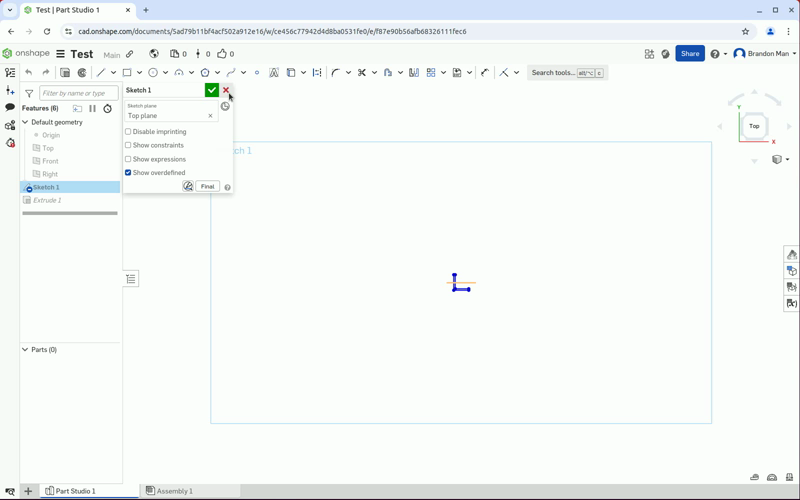
click(229, 92)
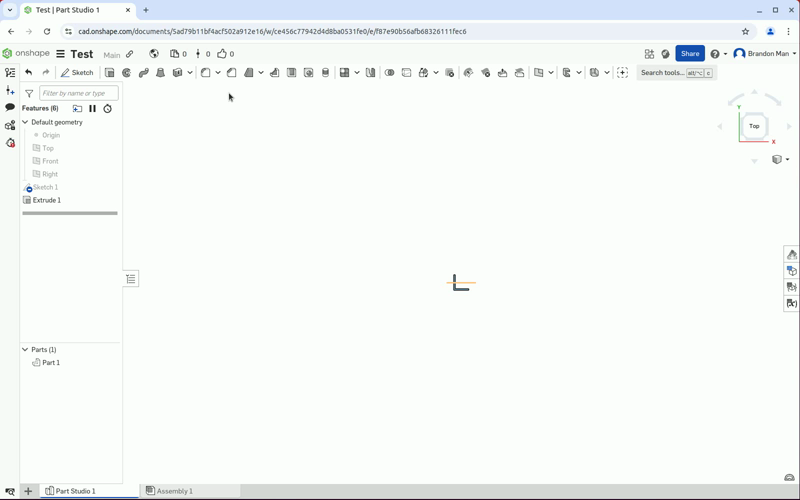
mouse_move(73, 352)
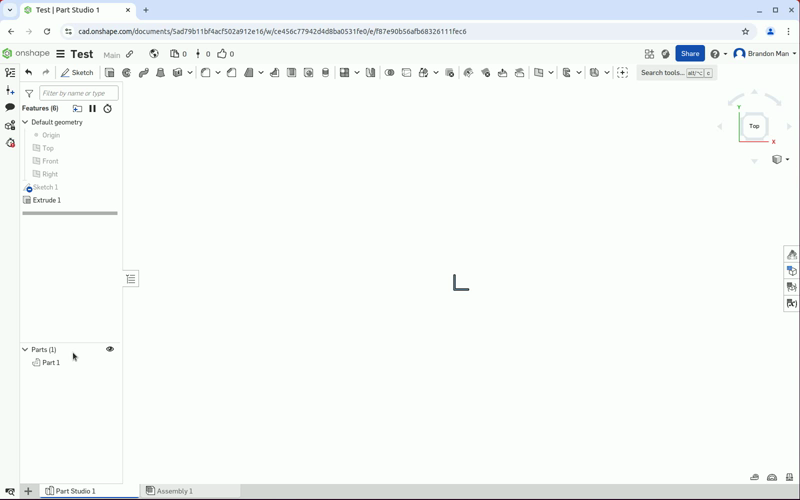
key(y)
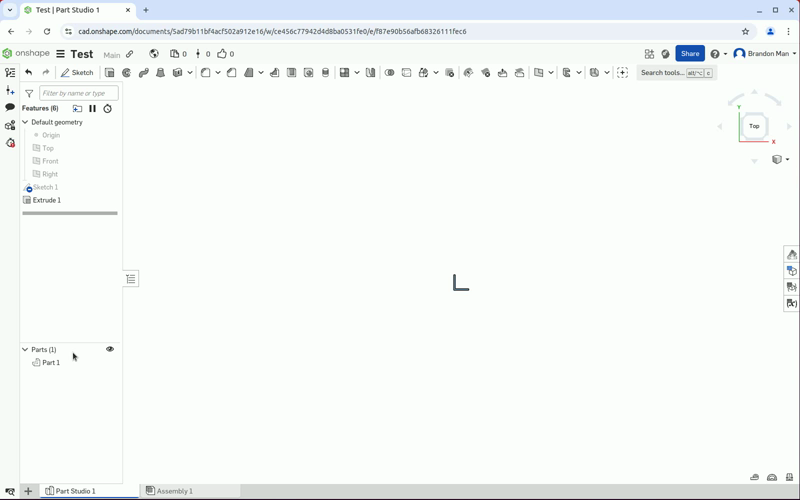
key(shift+p)
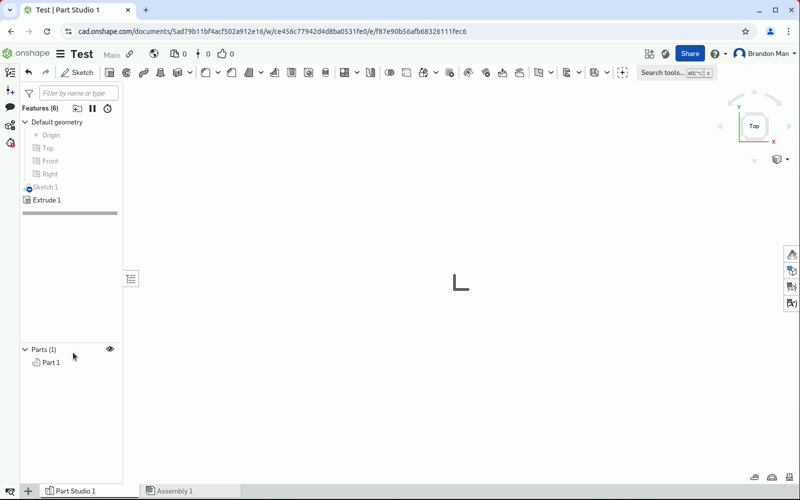
key(space)
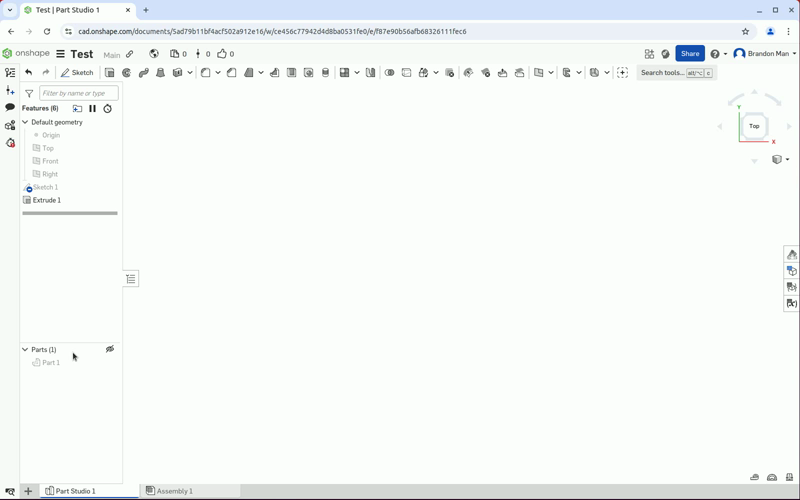
key_down(shift)
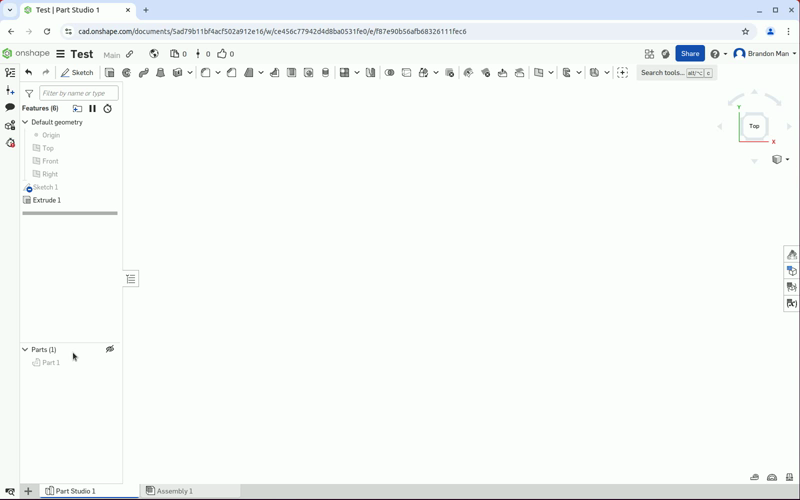
key(up)
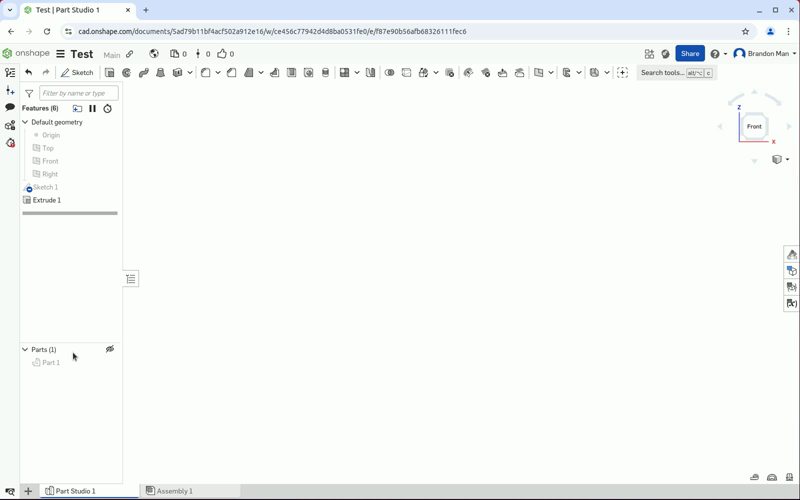
key_up(shift)
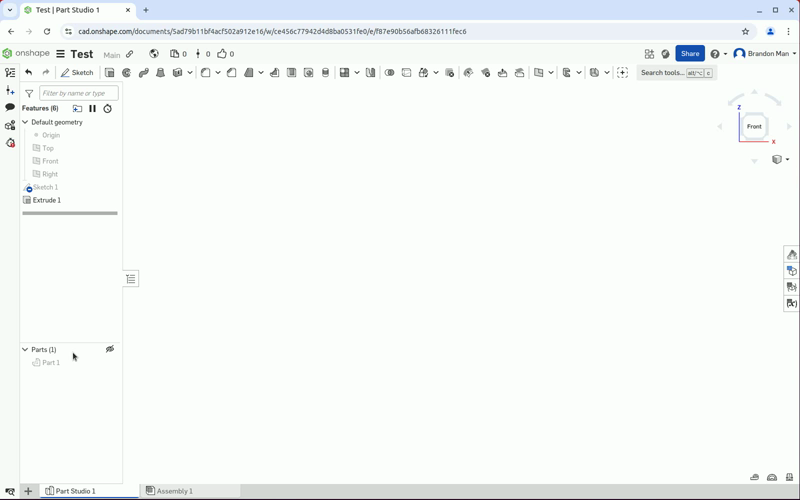
mouse_move(73, 352)
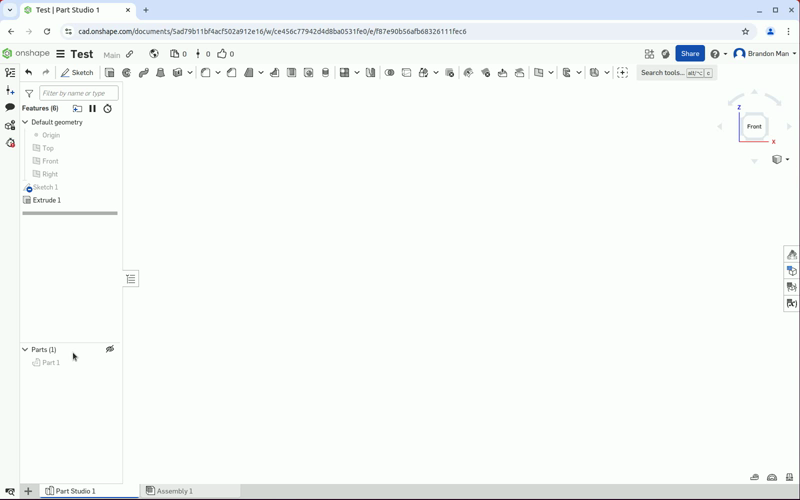
key(shift+y)
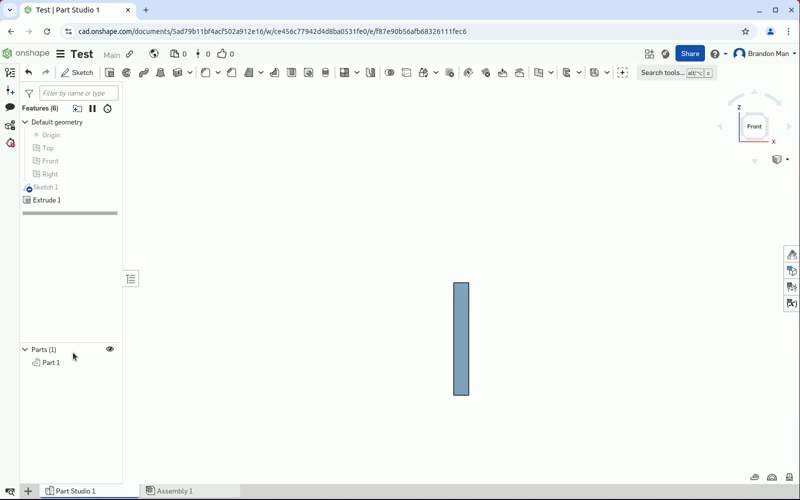
mouse_move(541, 75)
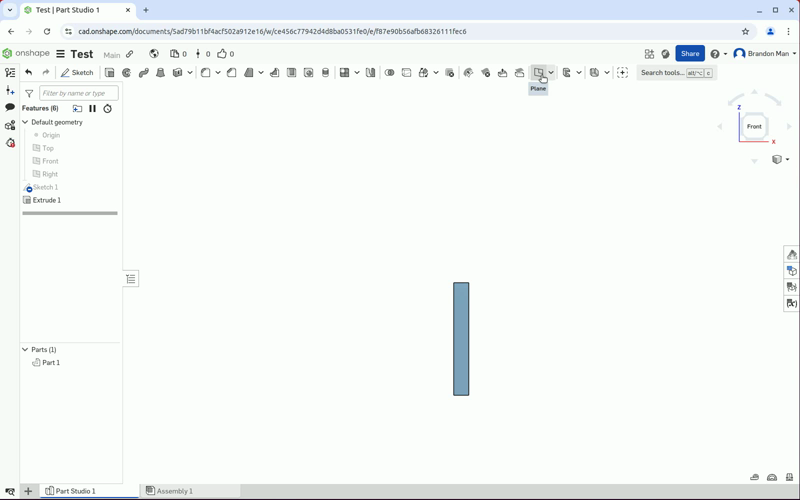
click(541, 75)
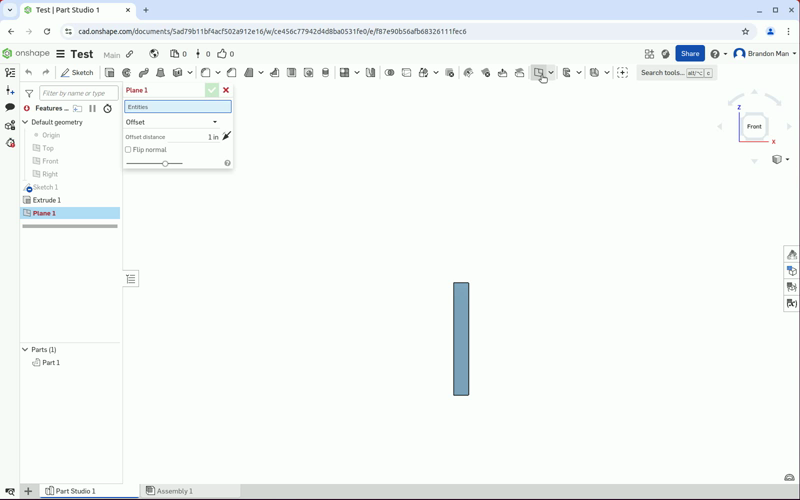
mouse_move(73, 163)
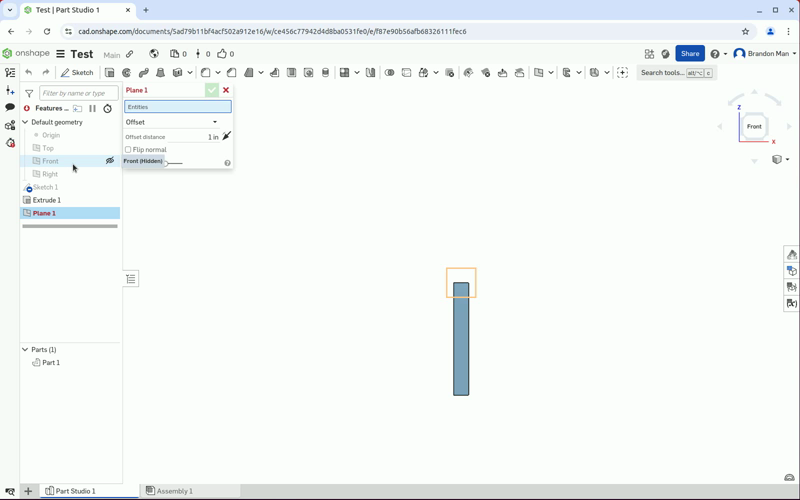
click(73, 163)
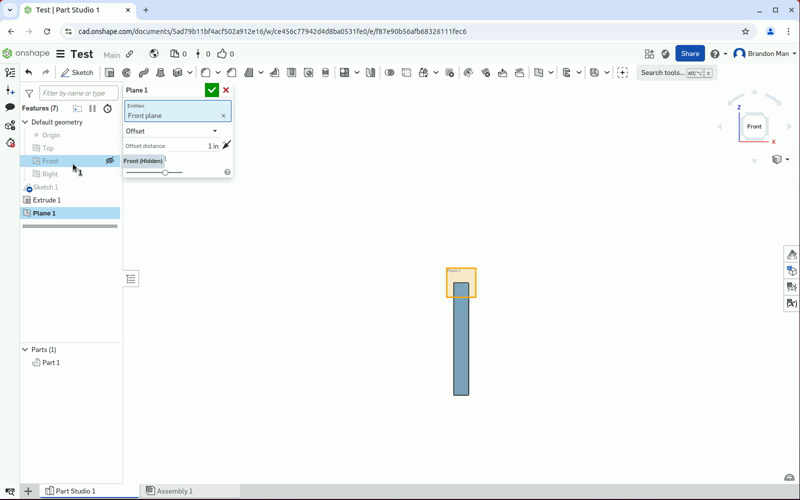
key(tab, 2)
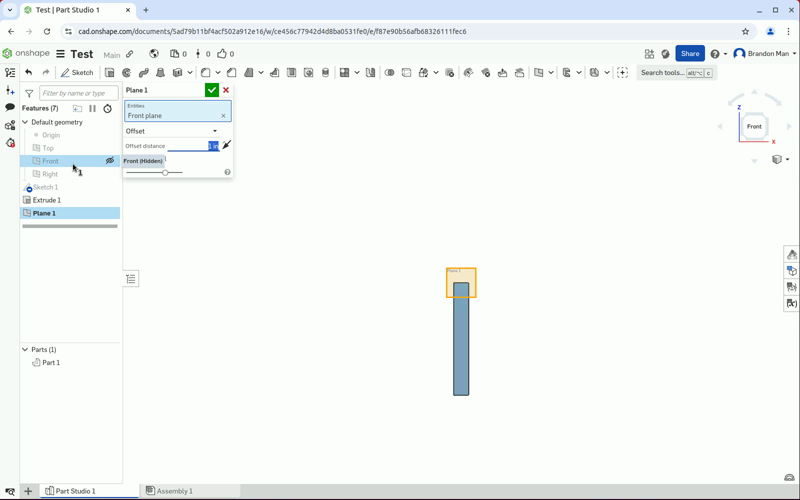
text(1.448)
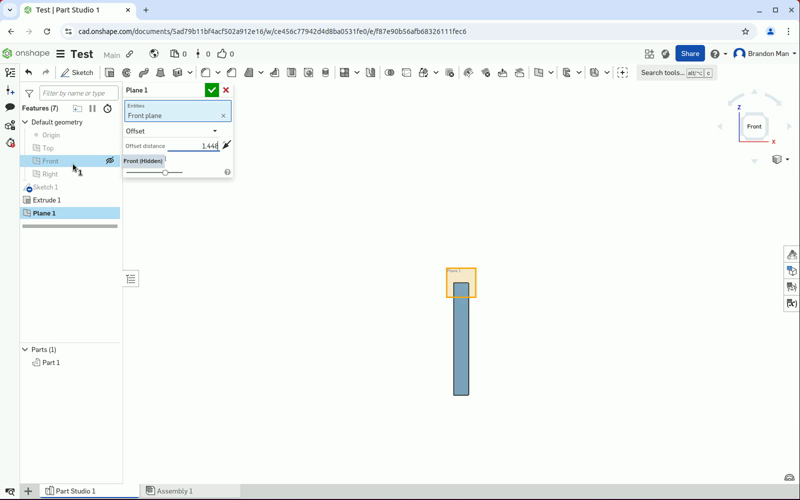
key(enter, 2)
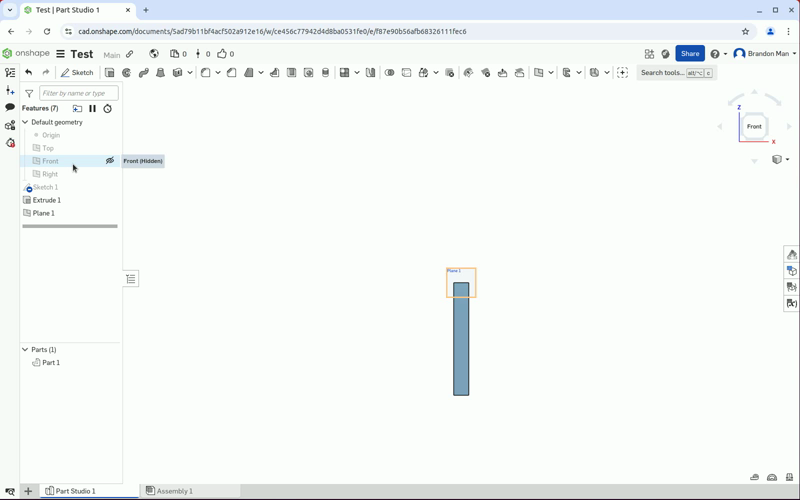
key(shift+s)
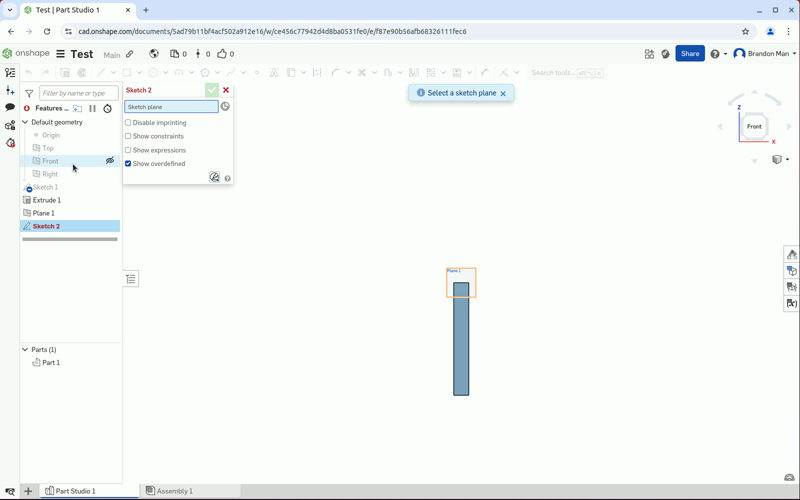
mouse_move(73, 215)
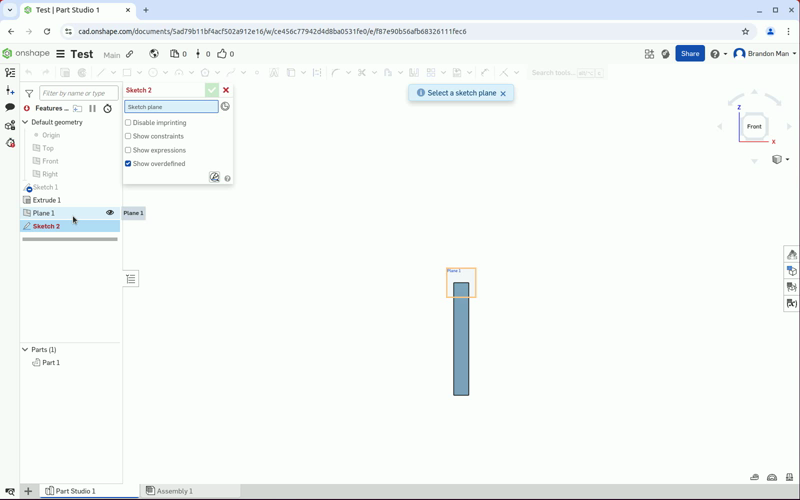
click(73, 215)
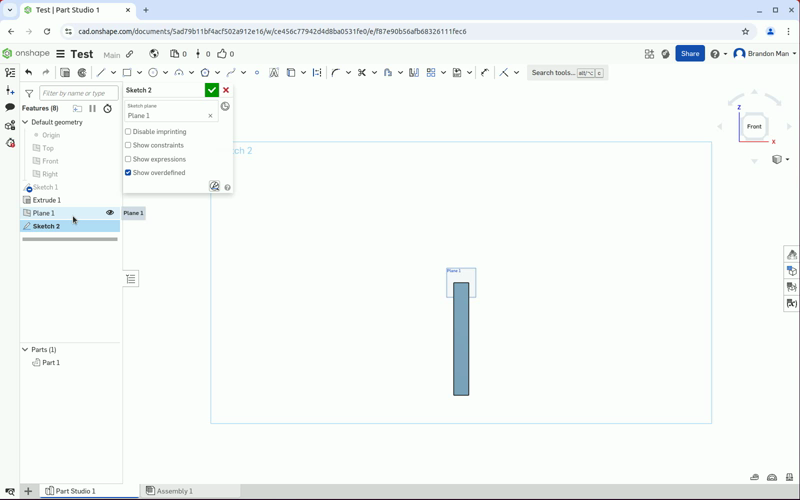
mouse_move(73, 352)
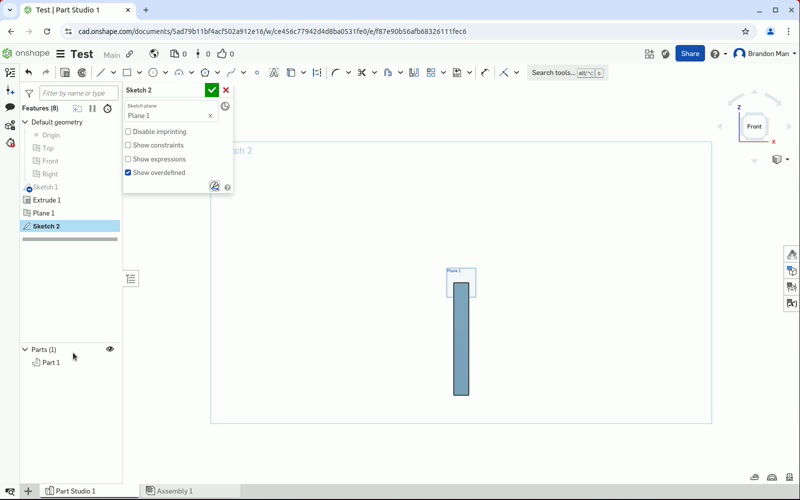
key(y)
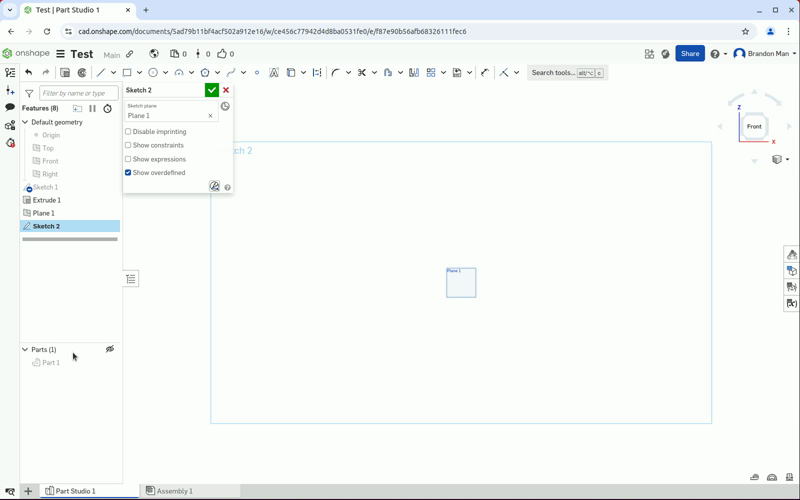
key(c)
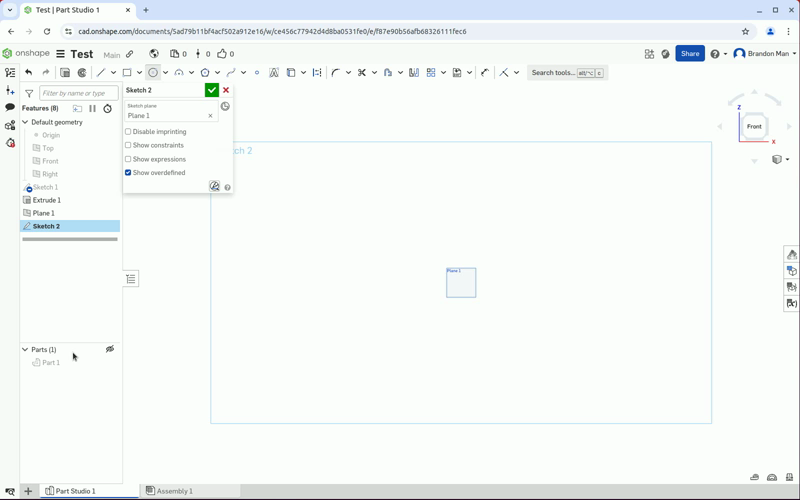
key_down(shift)
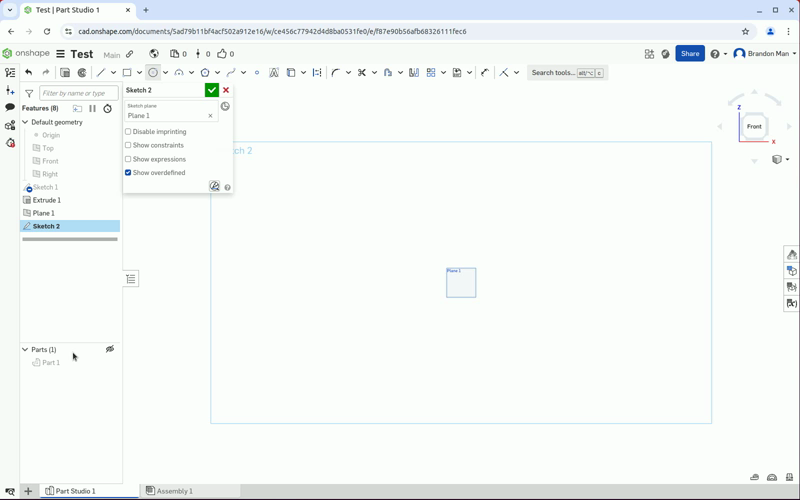
mouse_move(461, 287)
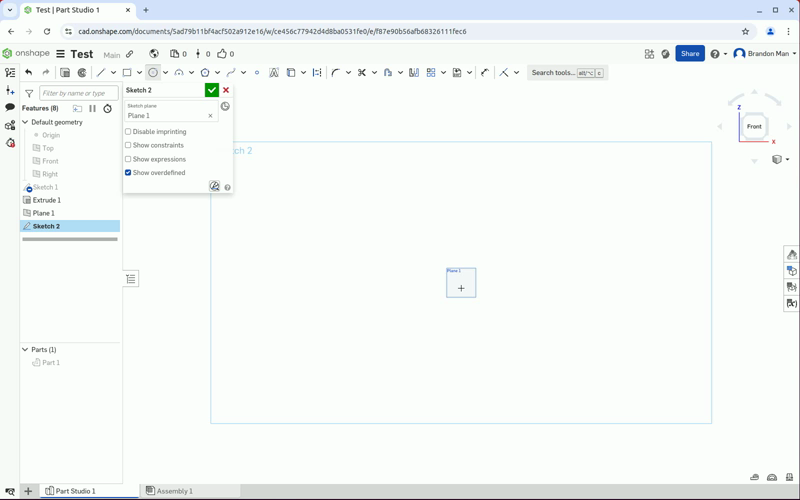
click(461, 287)
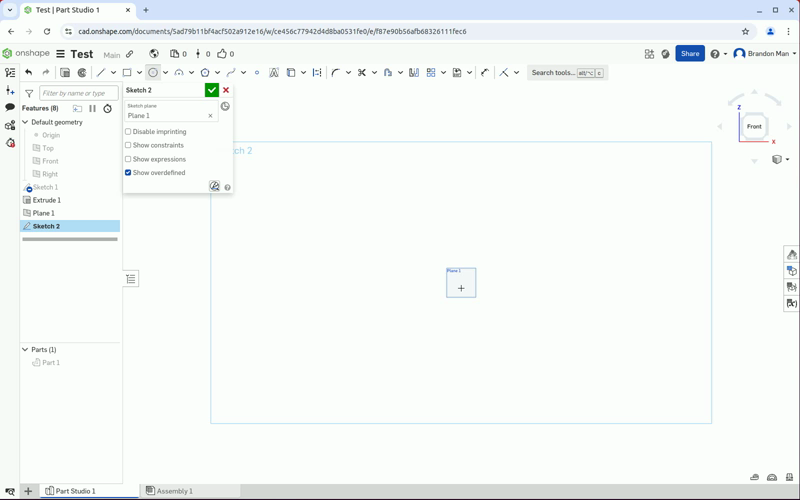
key_up(shift)
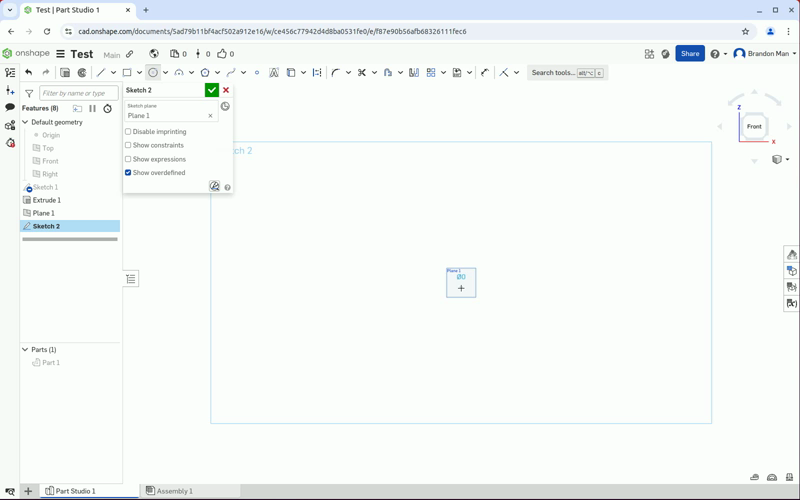
mouse_move(463, 287)
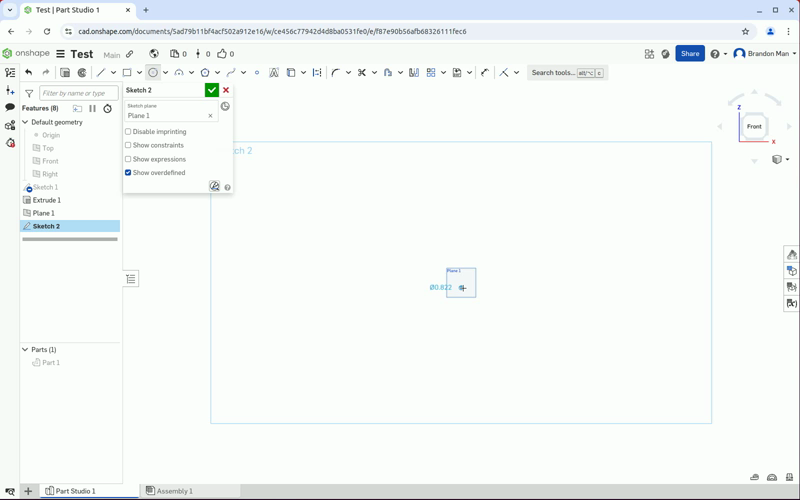
scroll(6)
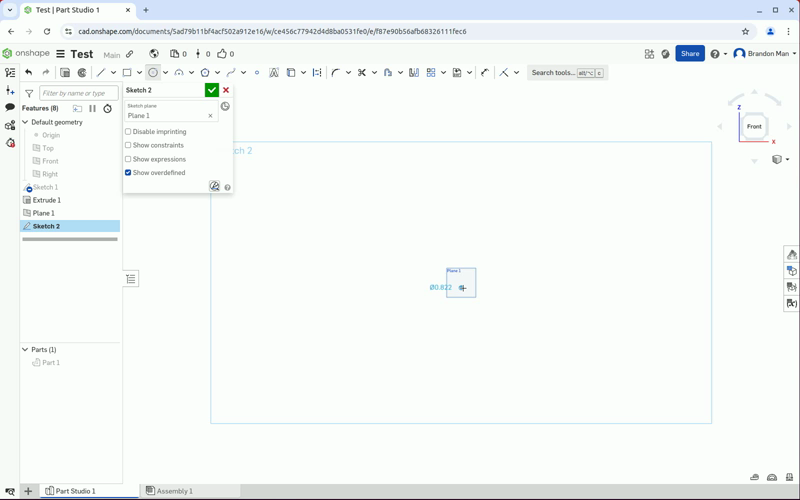
scroll(6)
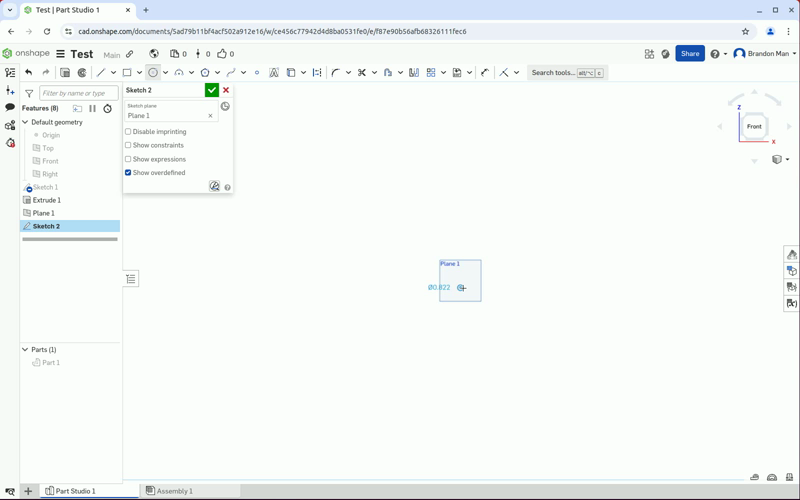
scroll(6)
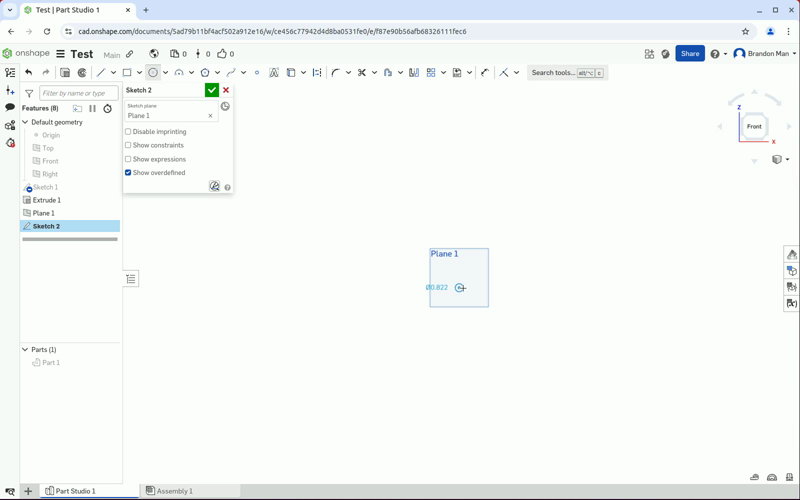
scroll(6)
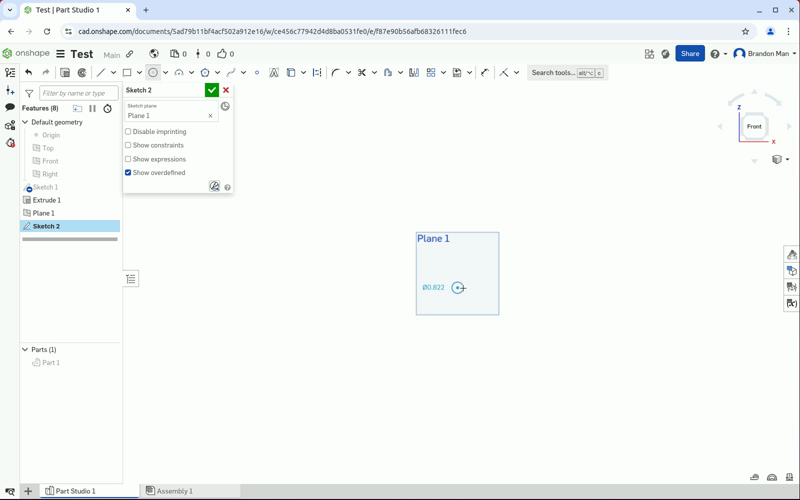
scroll(6)
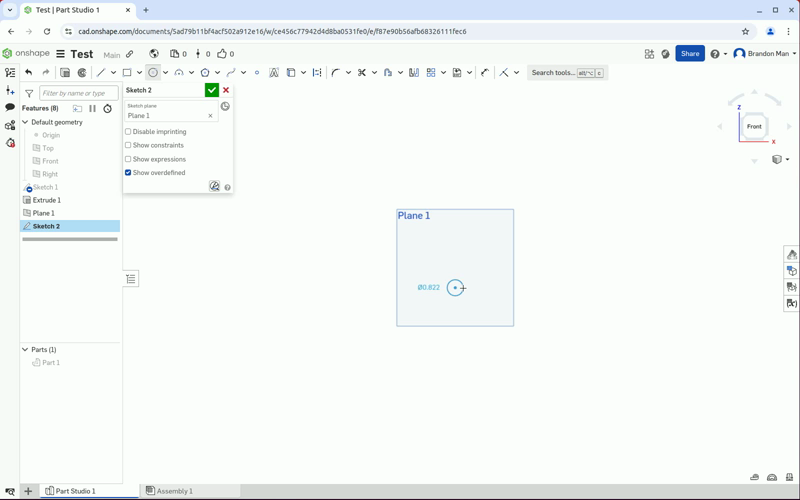
scroll(6)
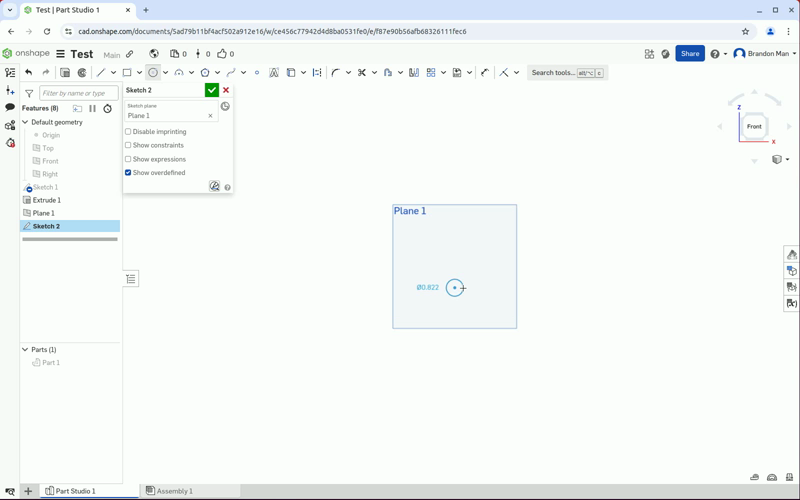
scroll(6)
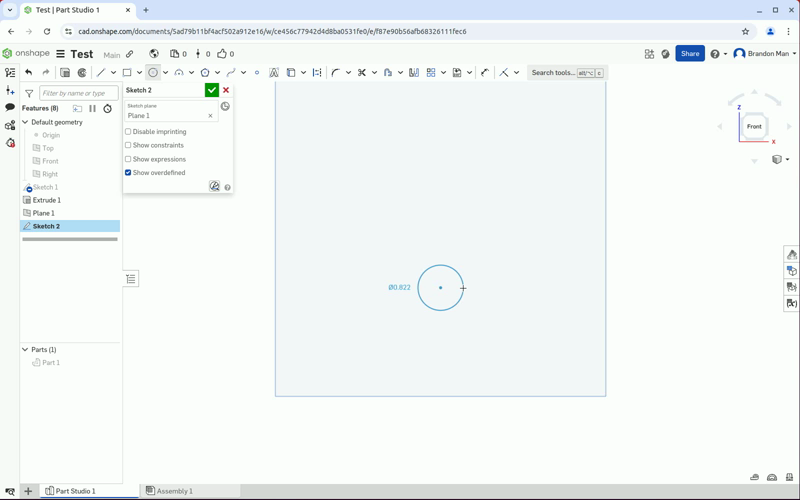
click(463, 287)
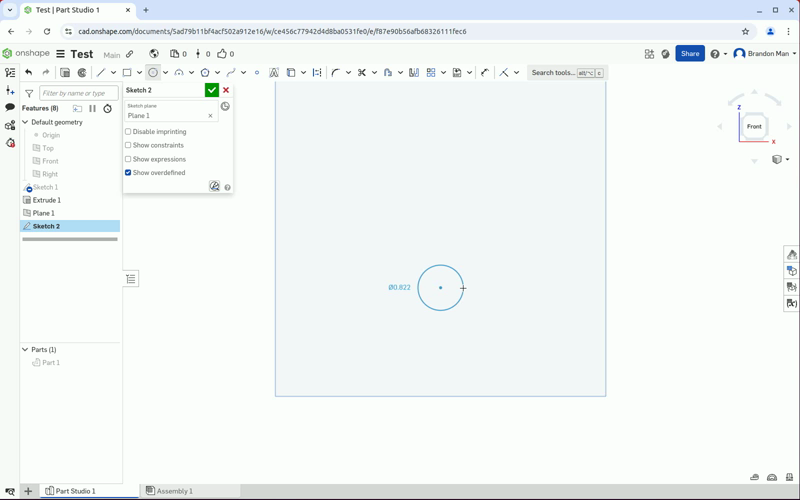
scroll(-6)
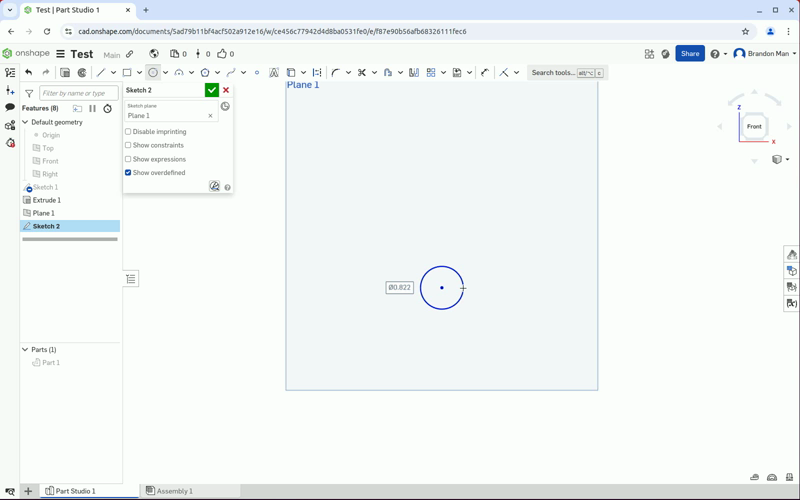
scroll(-6)
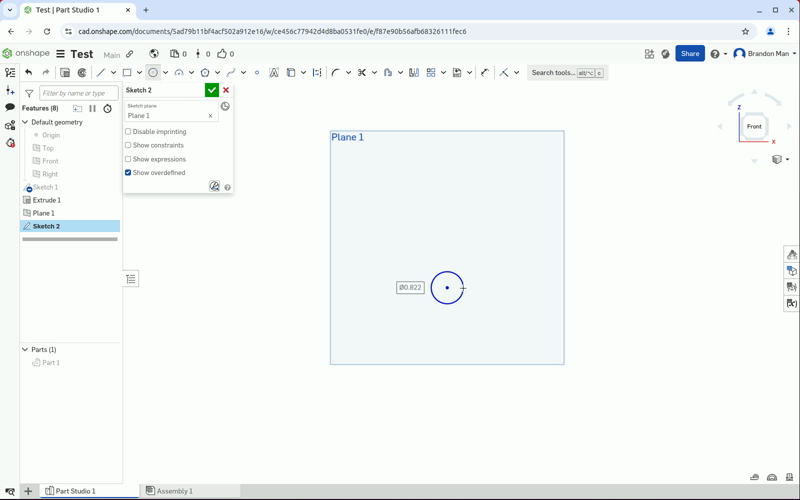
scroll(-6)
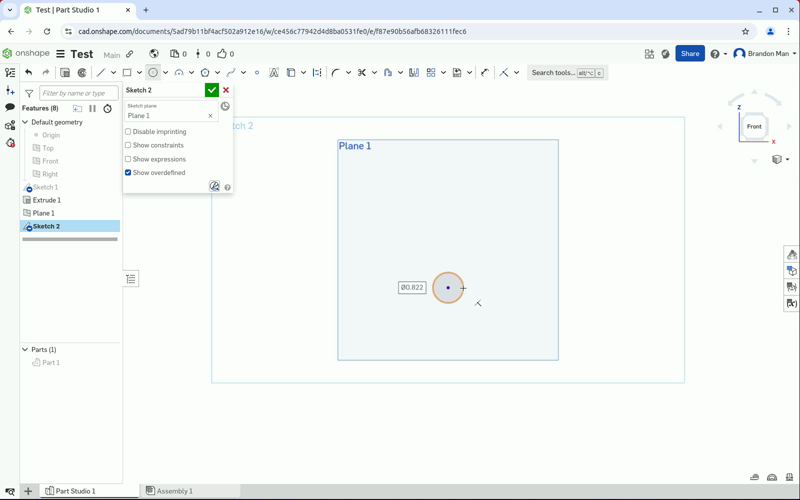
scroll(-6)
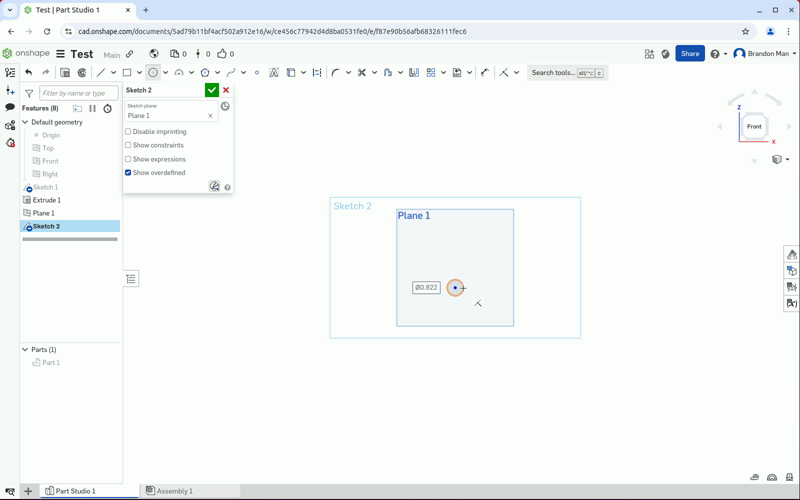
scroll(-6)
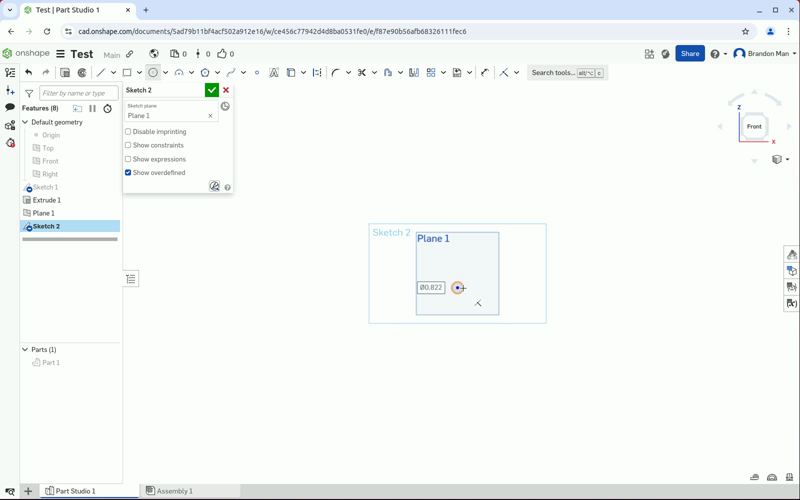
scroll(-6)
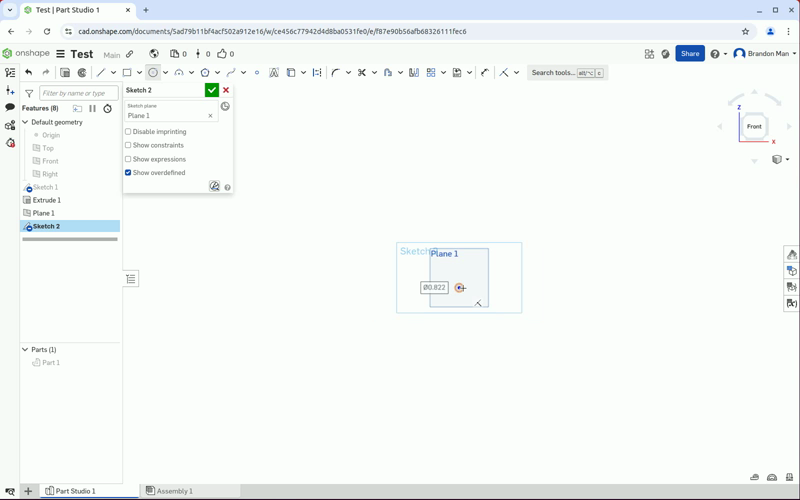
scroll(-6)
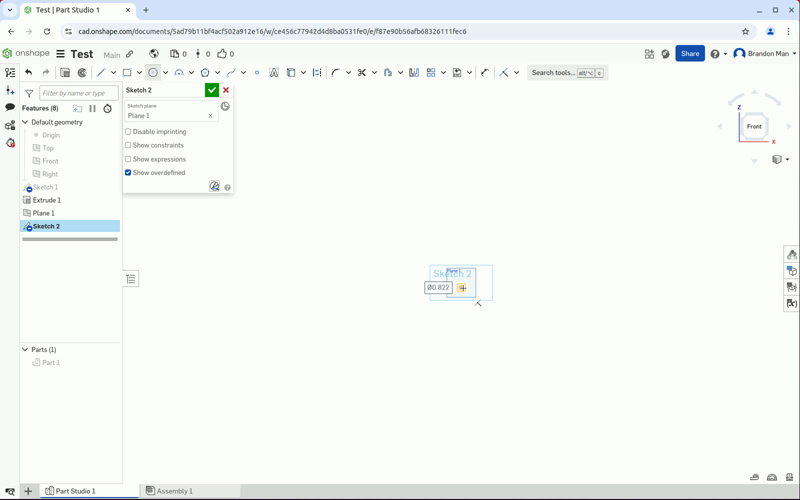
key(esc)
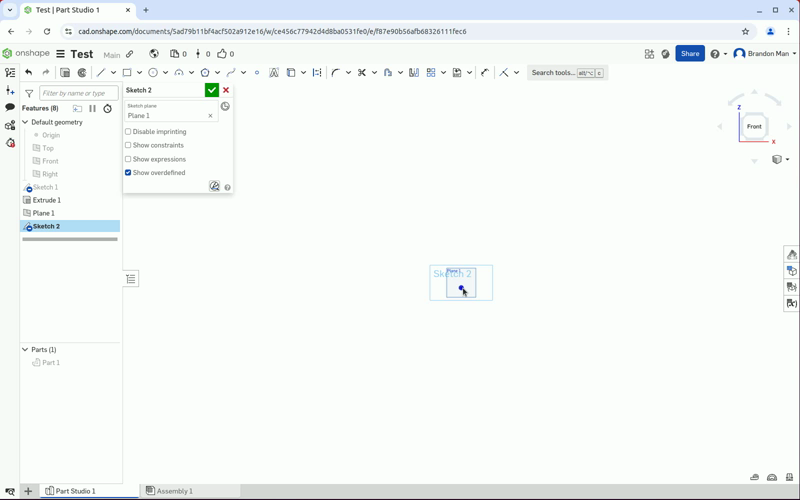
mouse_move(462, 287)
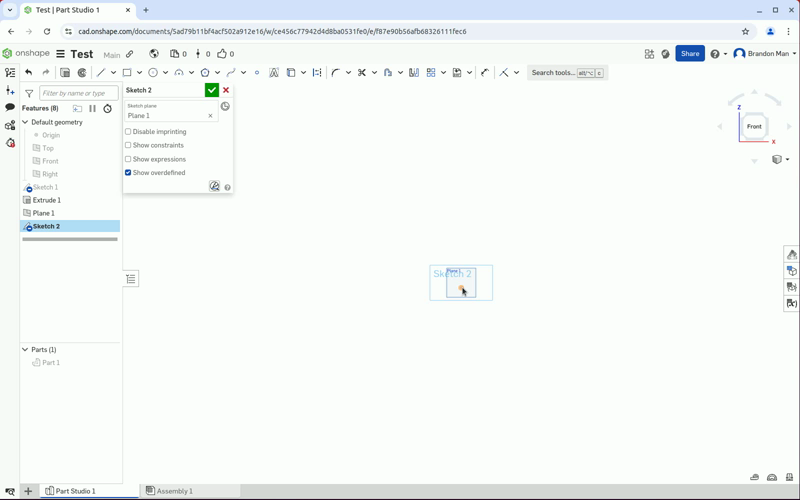
scroll(6)
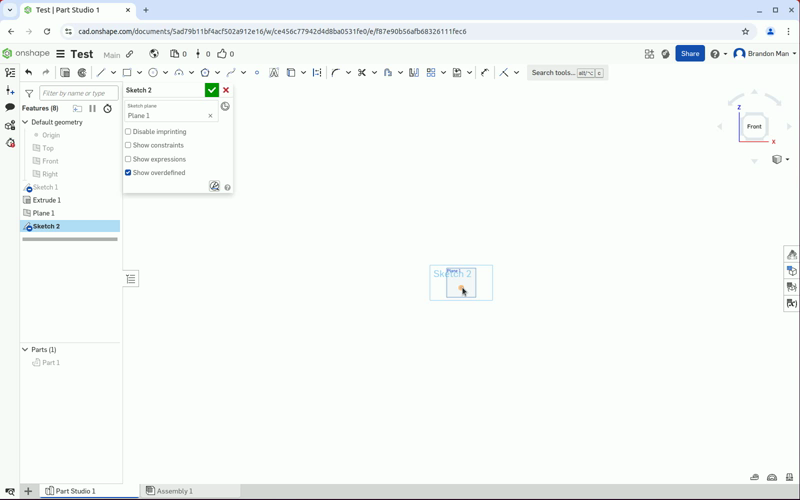
scroll(6)
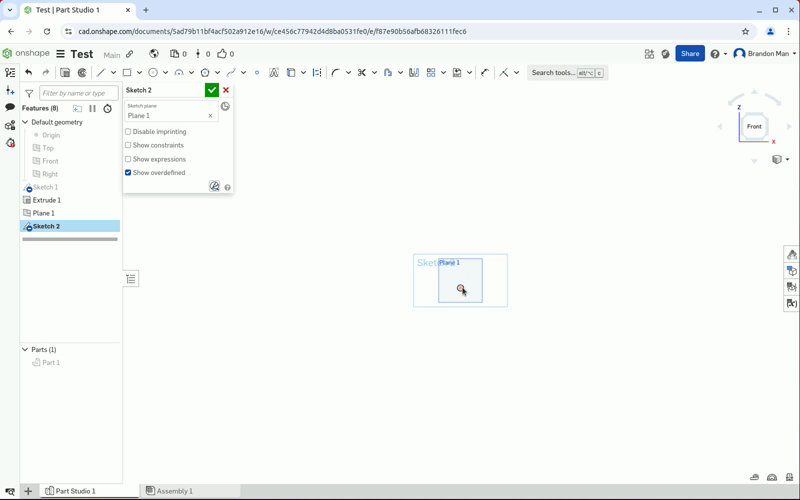
scroll(6)
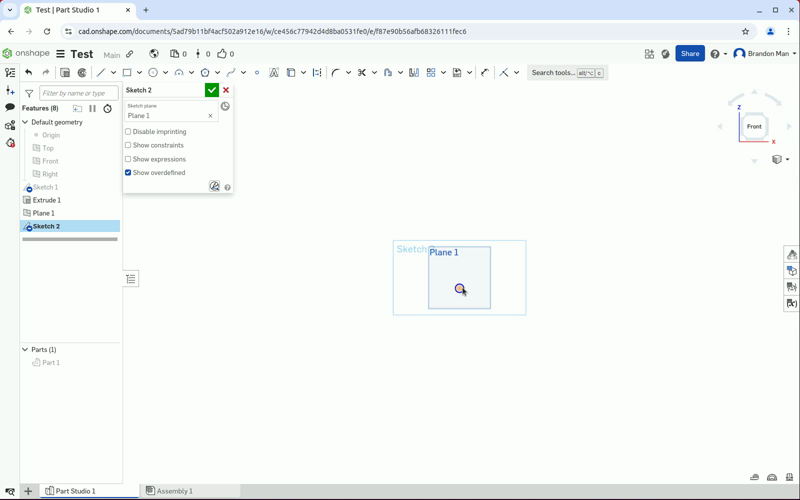
scroll(6)
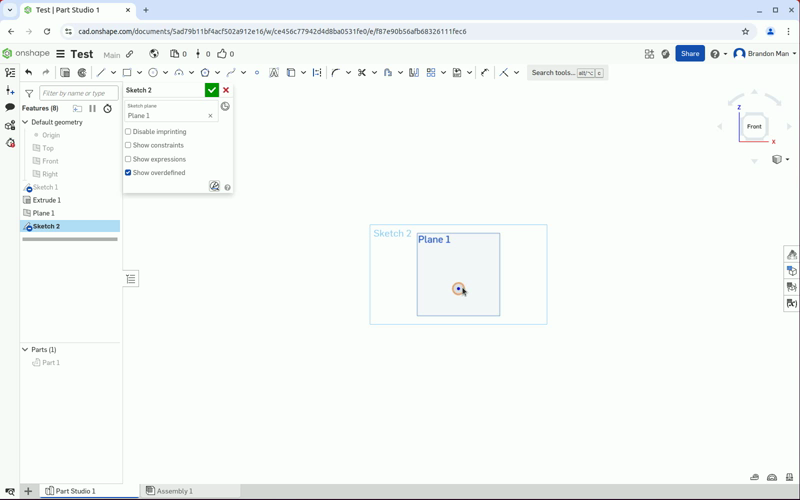
scroll(6)
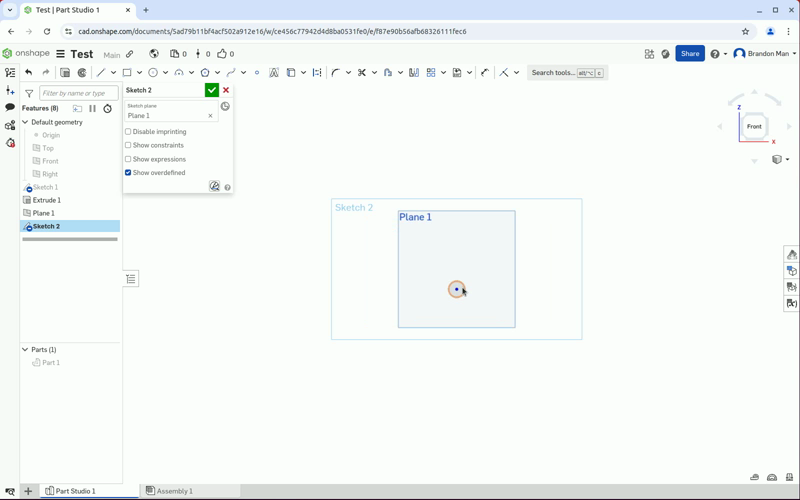
scroll(6)
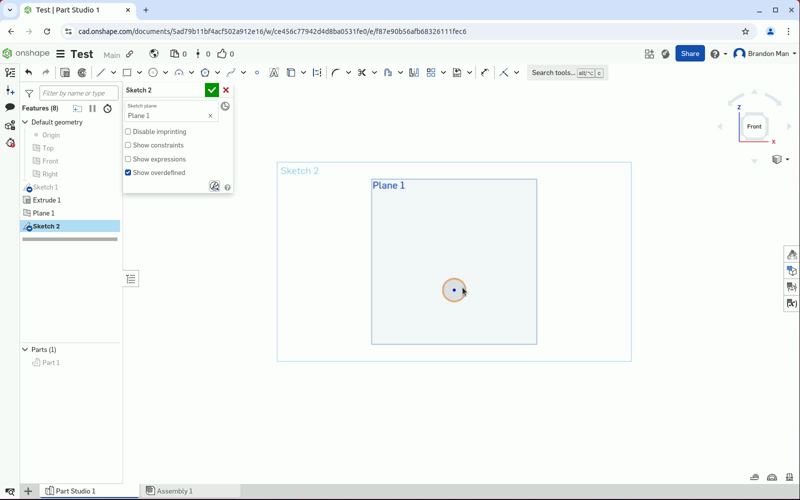
scroll(6)
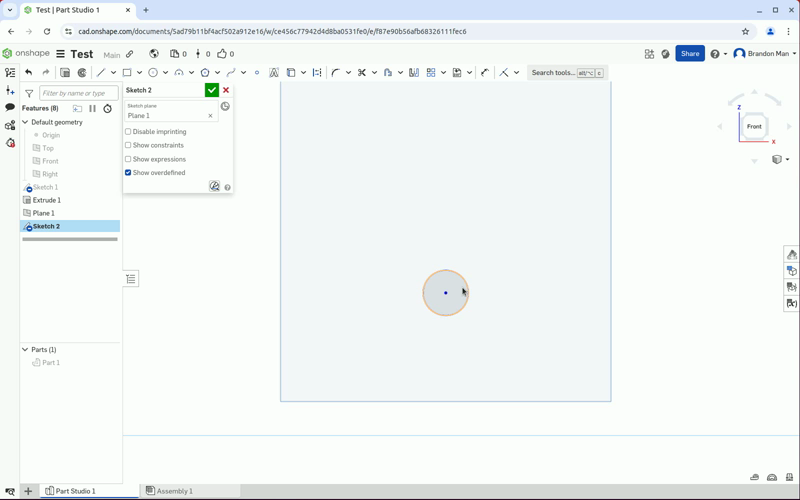
click(462, 287)
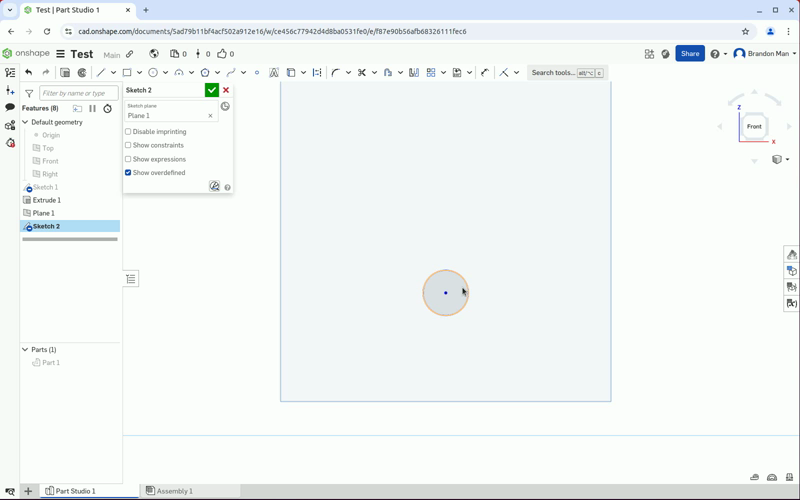
scroll(-6)
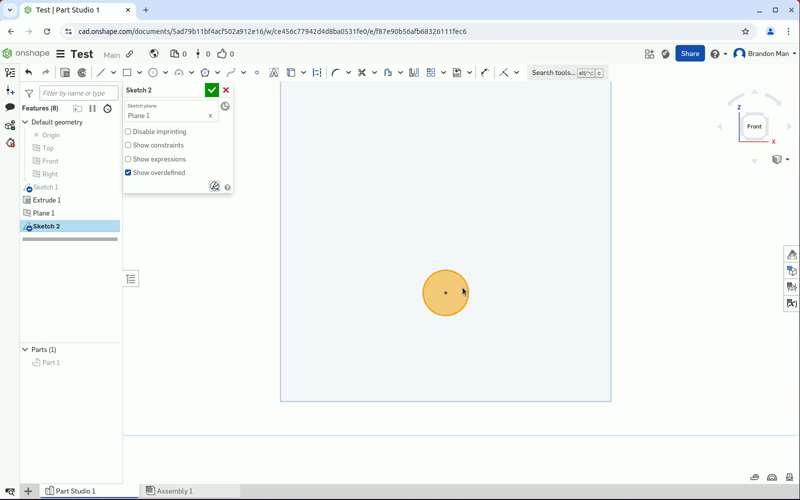
scroll(-6)
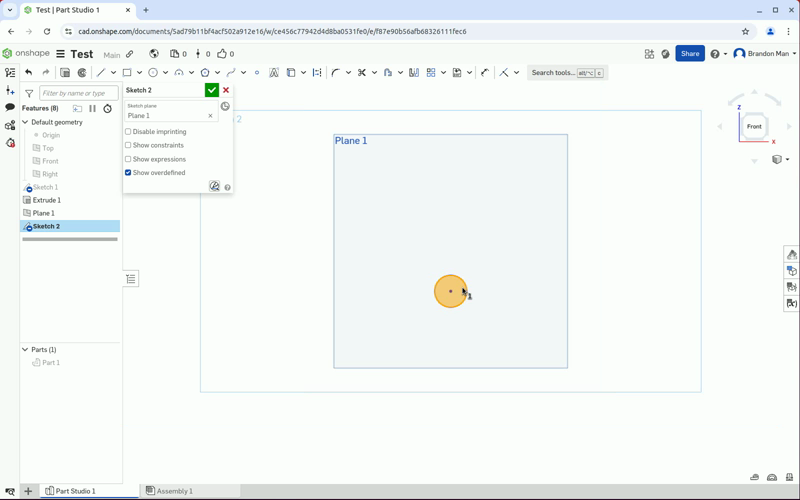
scroll(-6)
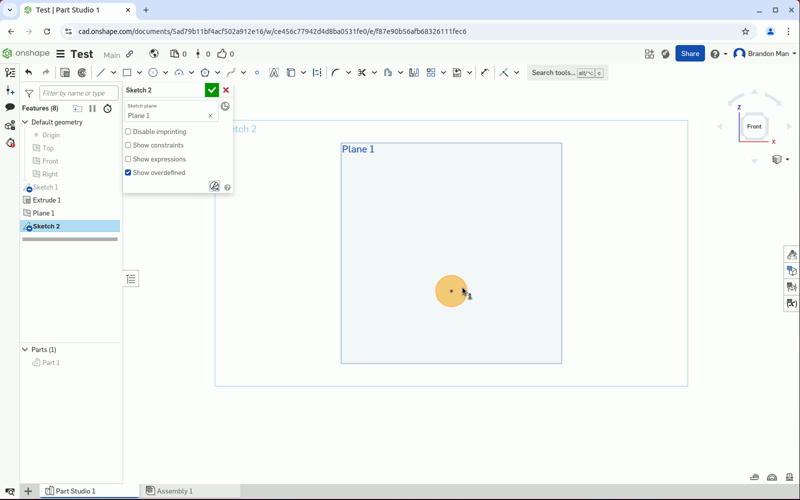
scroll(-6)
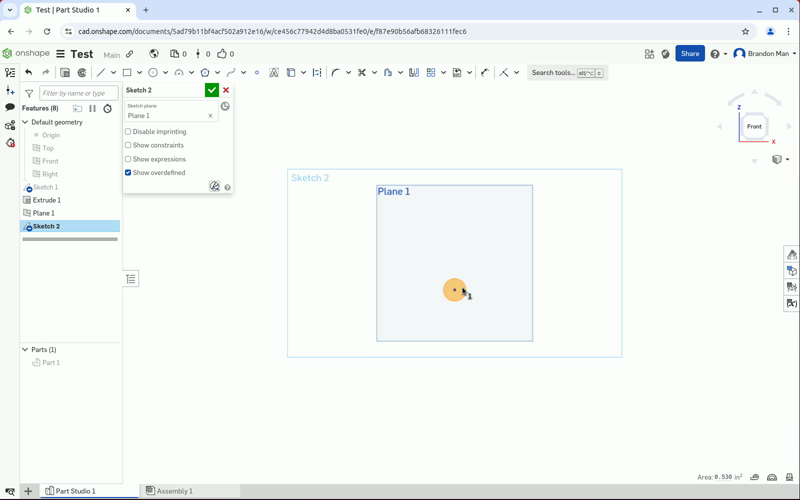
scroll(-6)
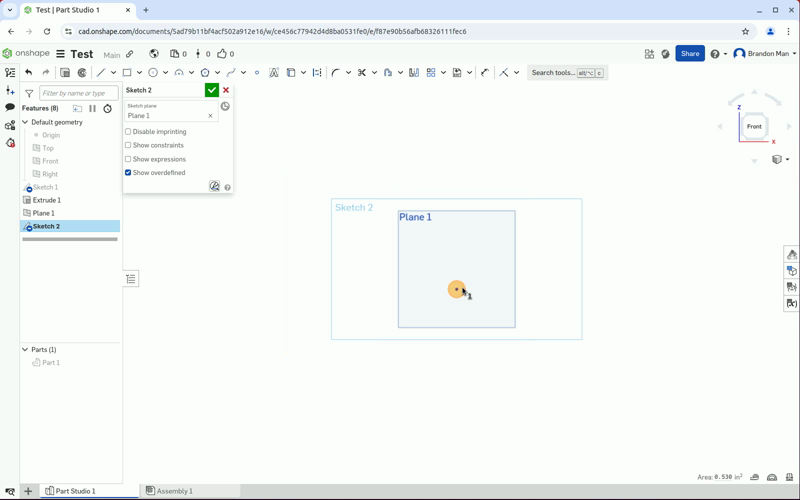
scroll(-6)
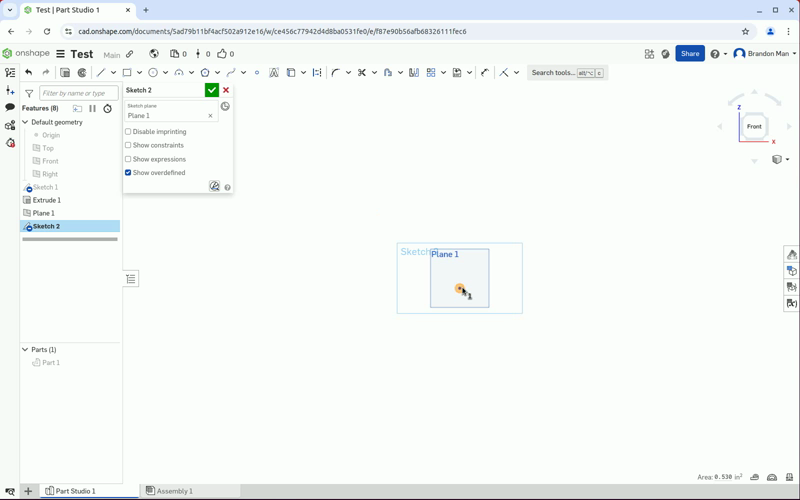
scroll(-6)
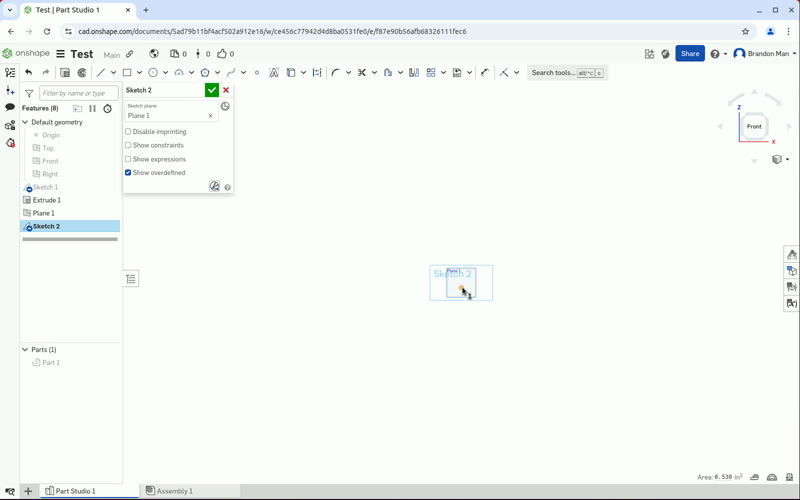
mouse_move(73, 352)
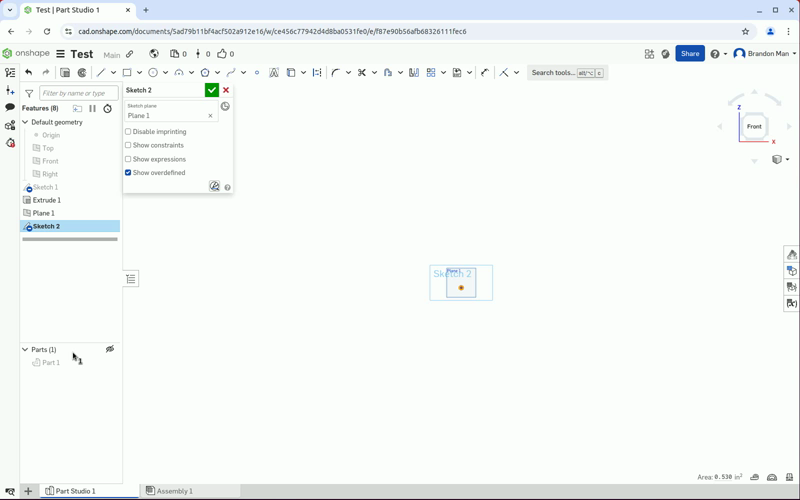
key(shift+y)
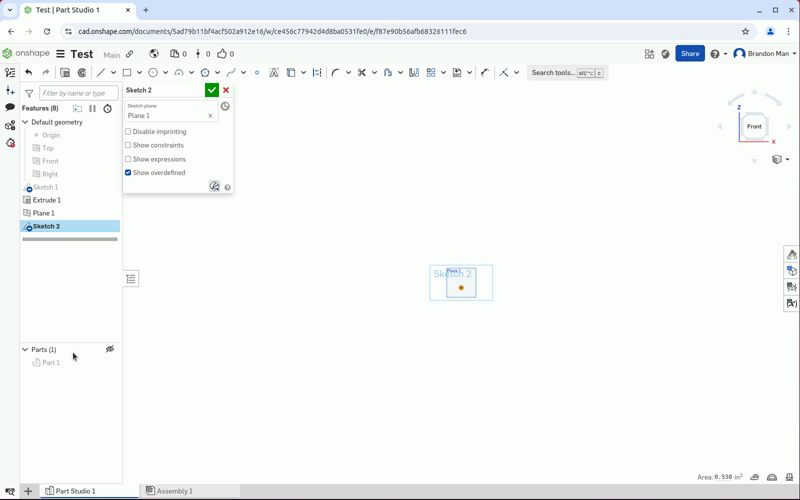
key(shift+e)
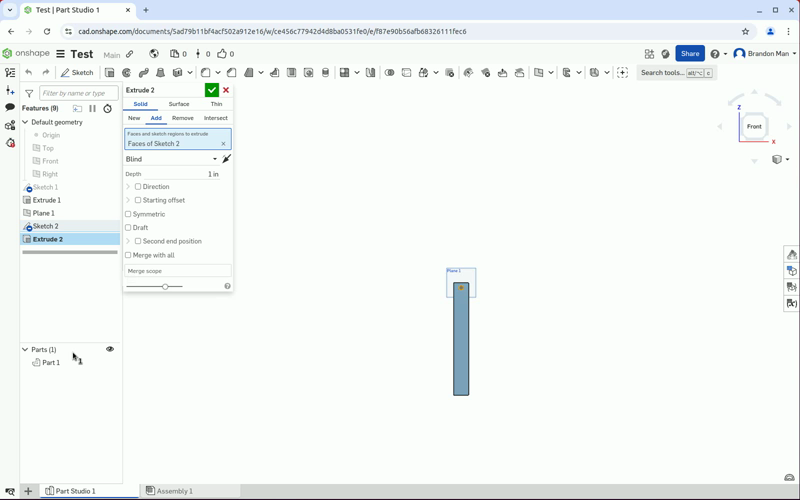
mouse_move(143, 106)
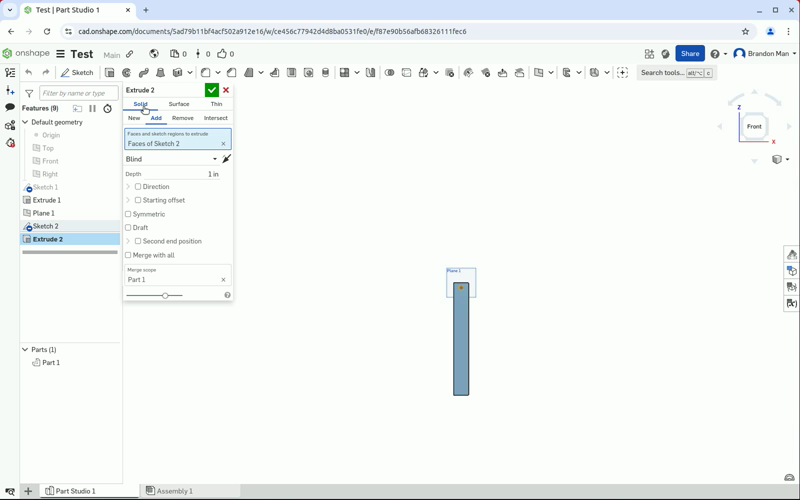
click(143, 106)
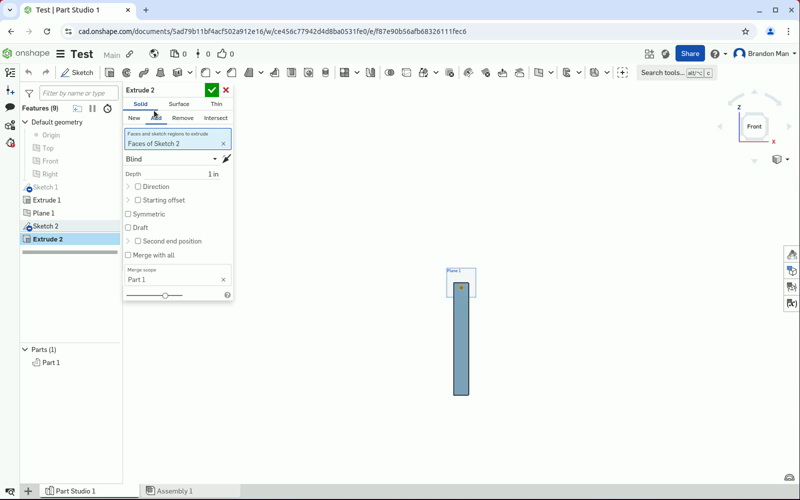
mouse_move(186, 120)
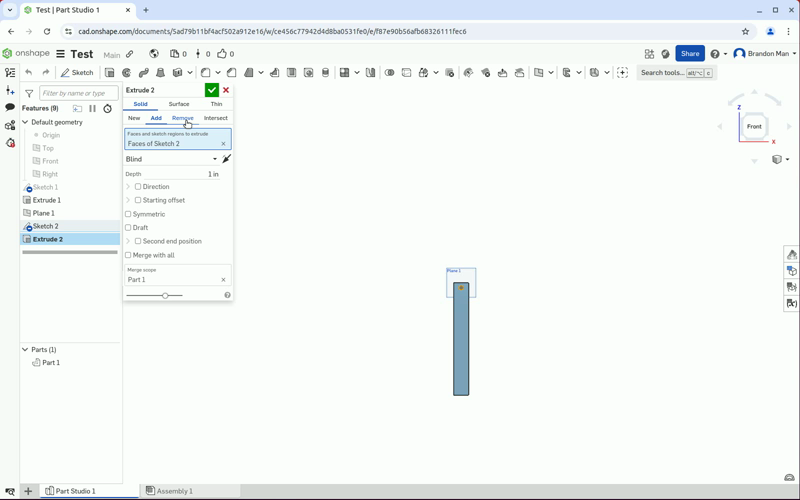
click(186, 120)
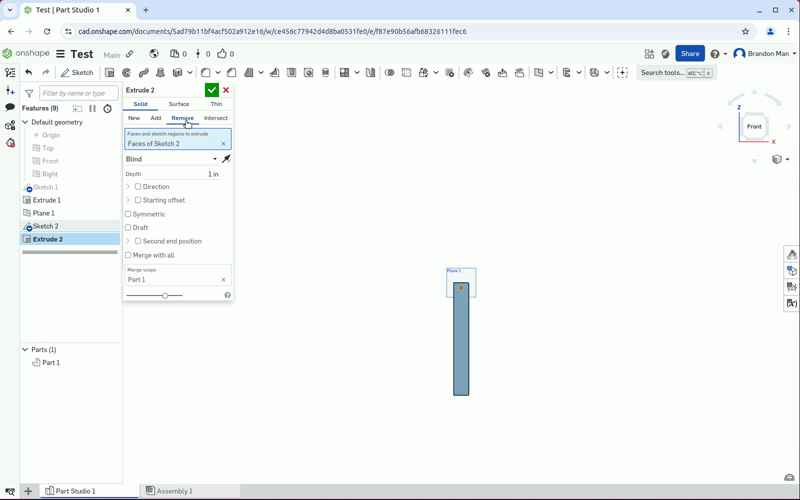
key(tab, 4)
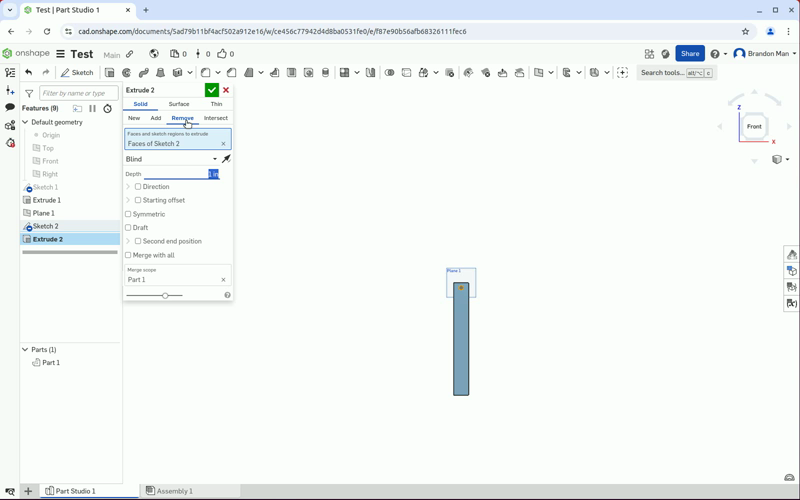
text(0.481)
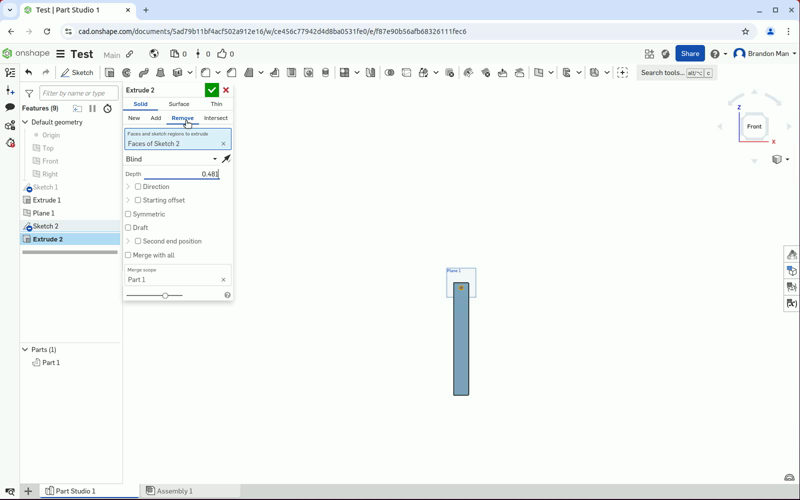
key(tab, 6)
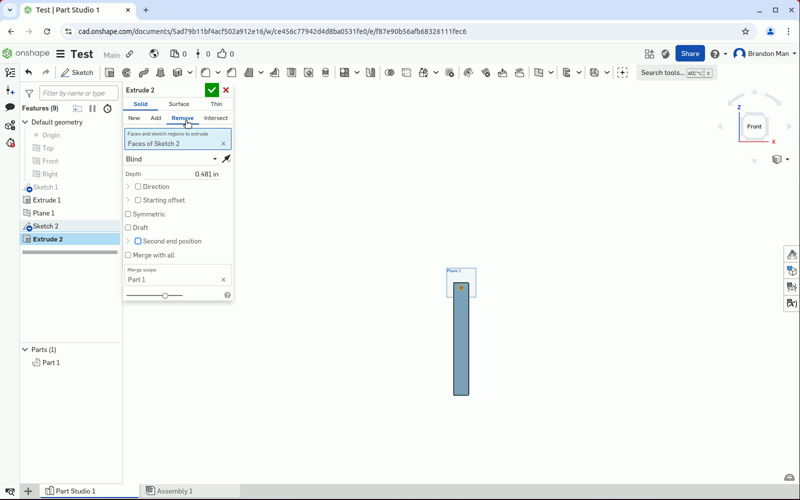
key(space)
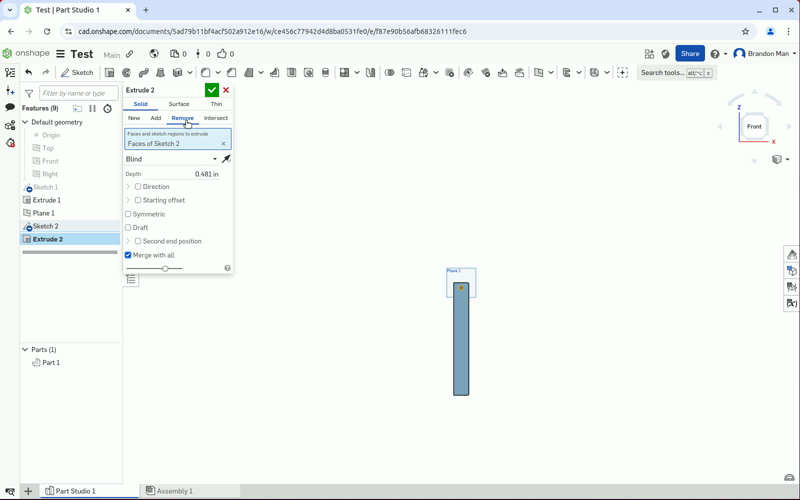
key(enter)
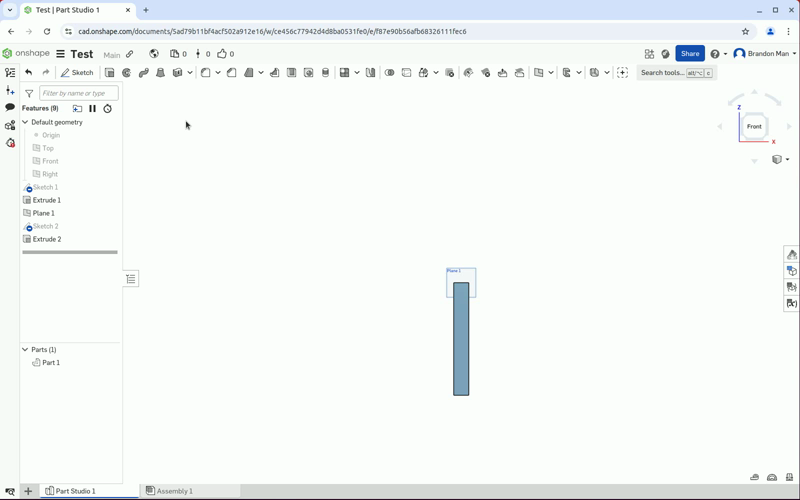
key(shift+h)
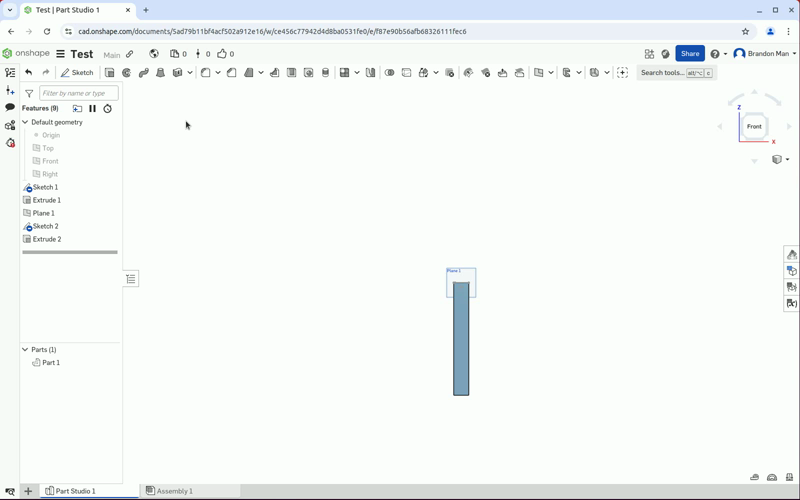
key(shift+h)
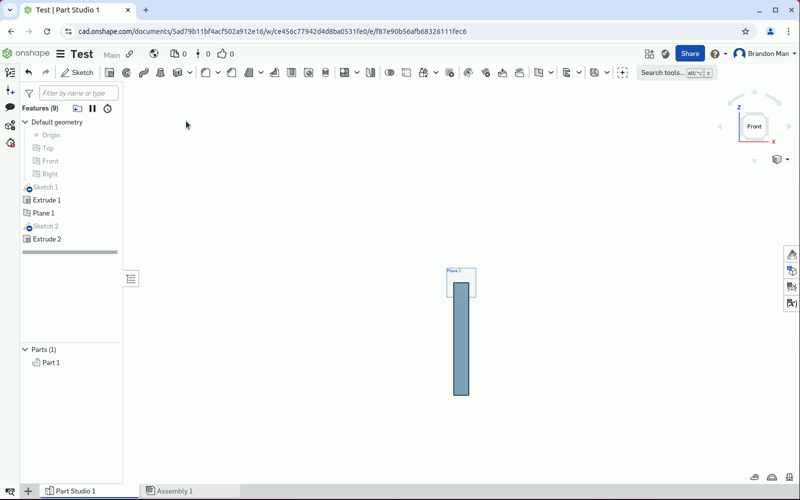
mouse_move(73, 189)
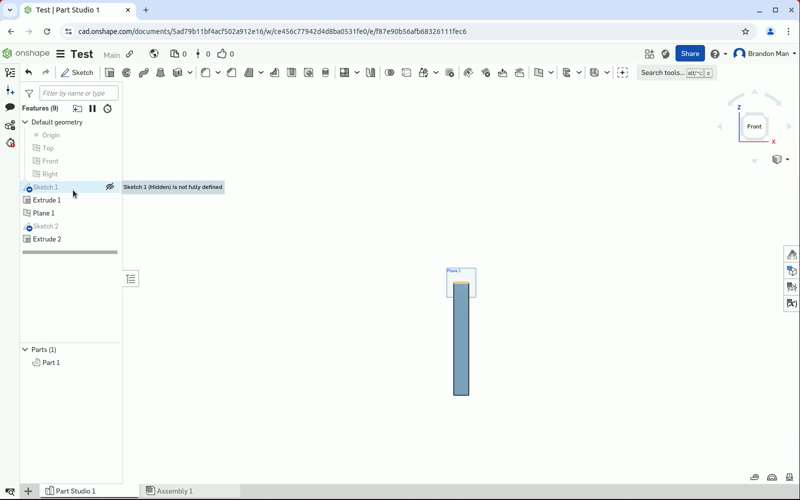
click(73, 189)
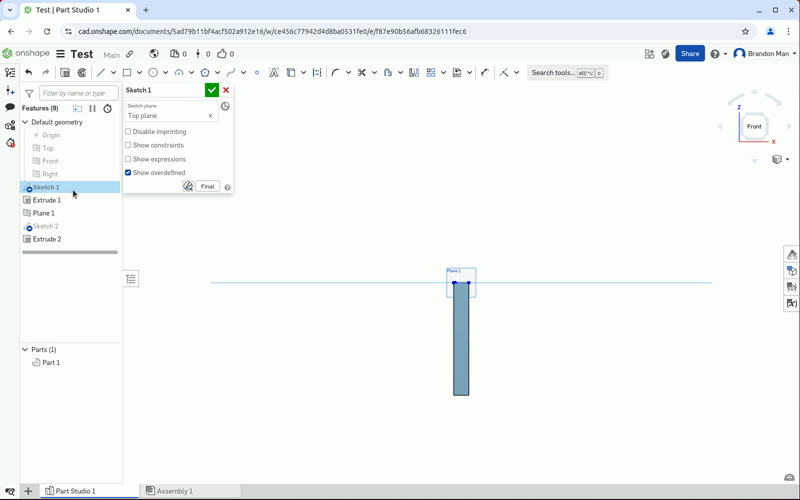
mouse_move(229, 92)
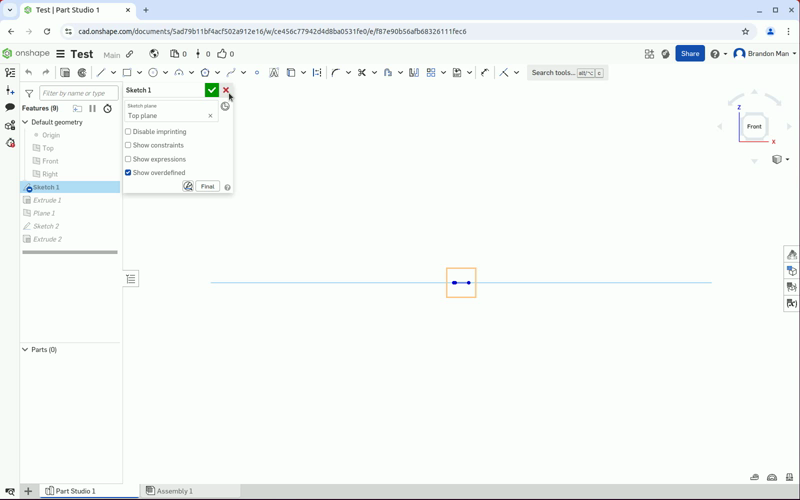
click(229, 92)
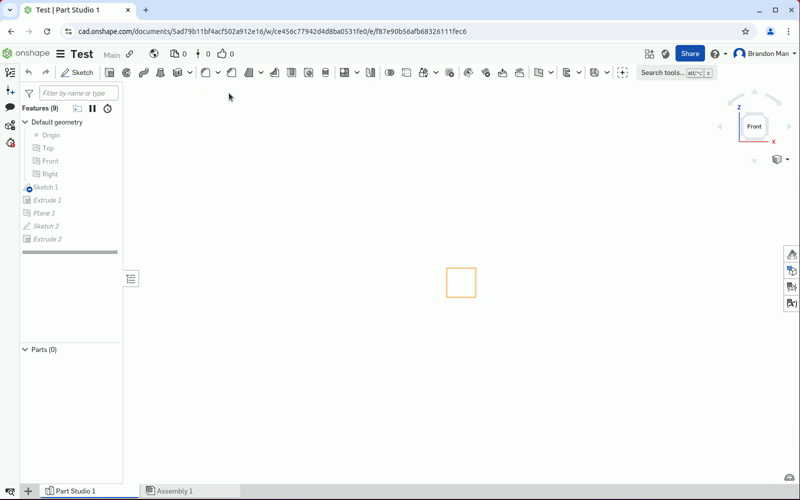
key(shift+s)
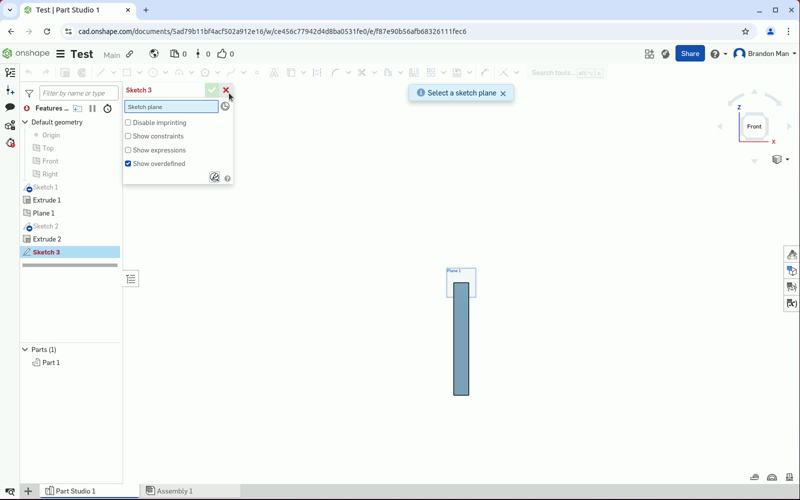
mouse_move(73, 215)
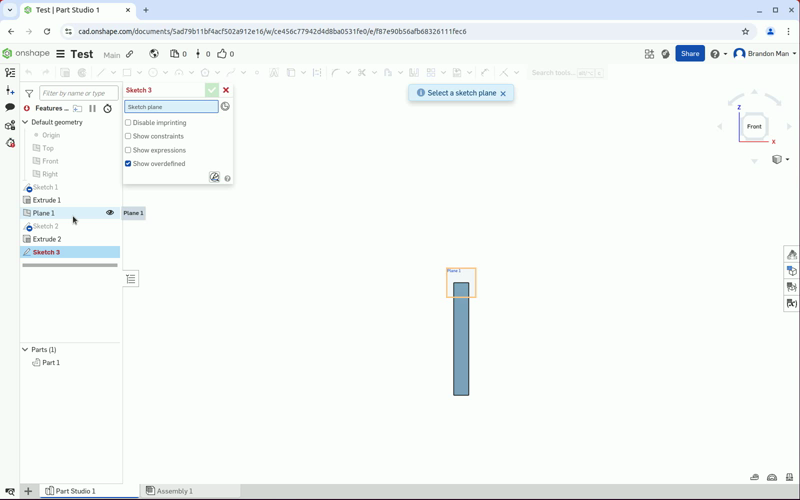
click(73, 215)
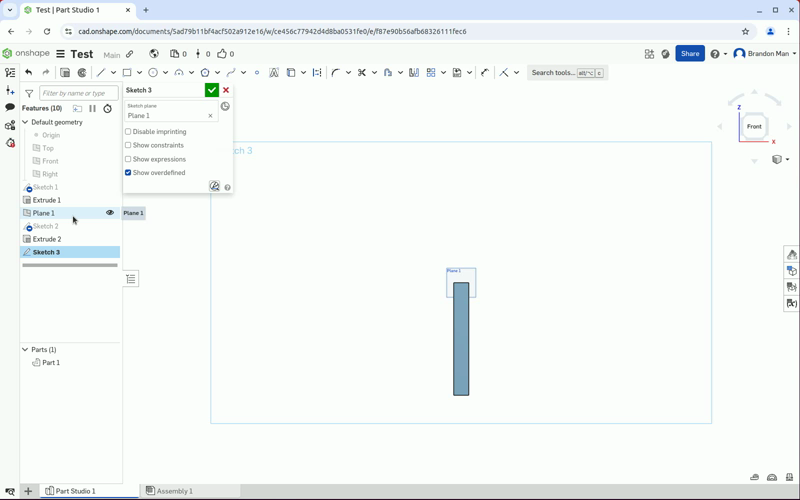
mouse_move(73, 352)
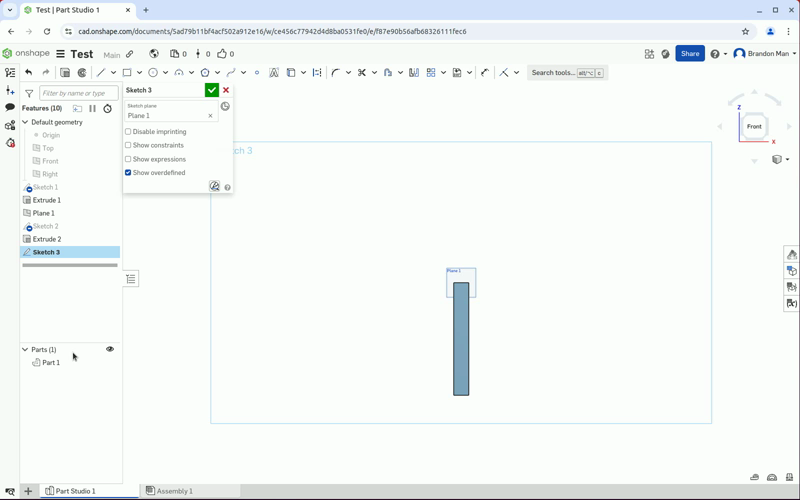
key(y)
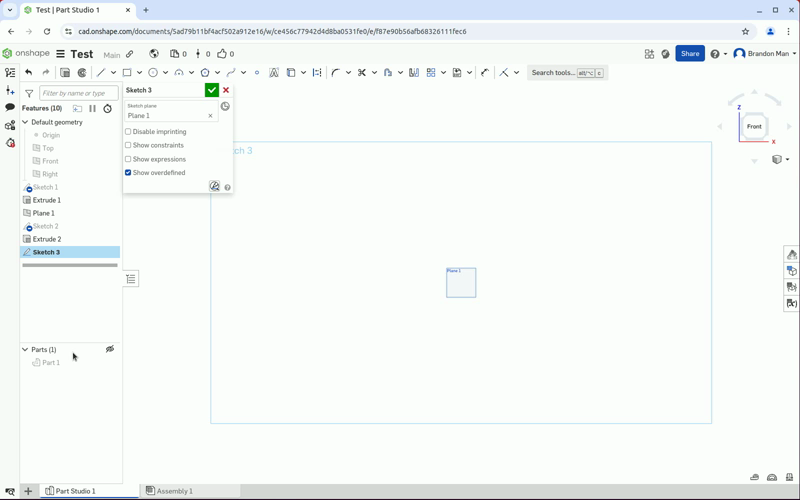
key(c)
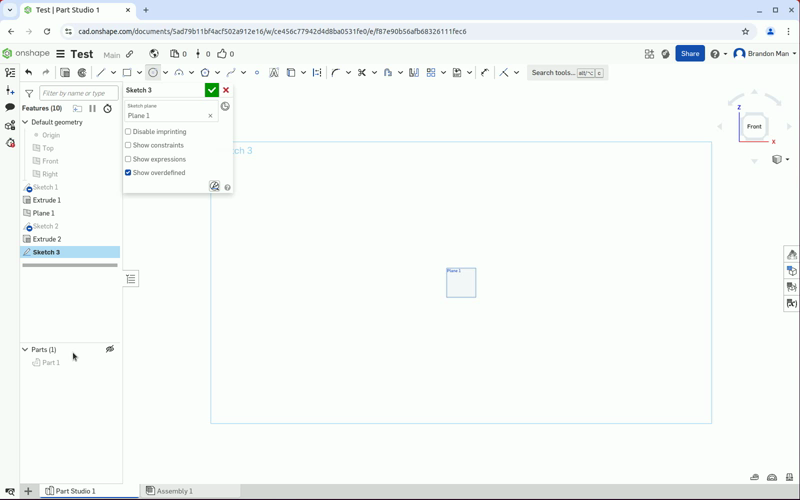
key_down(shift)
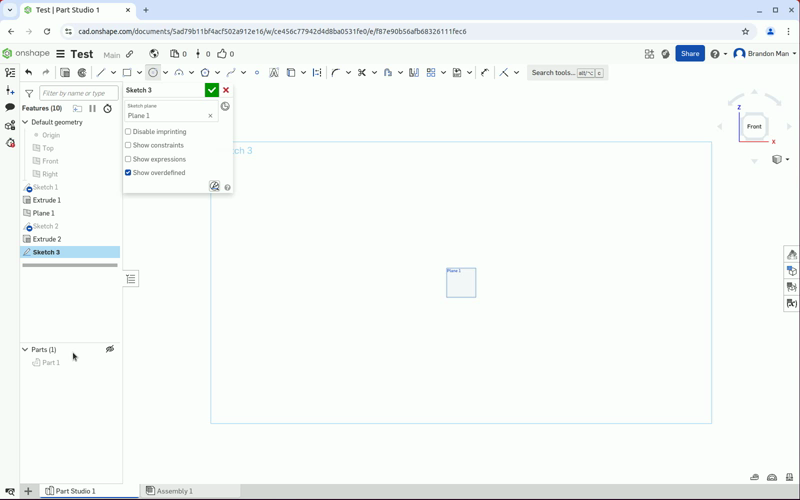
mouse_move(461, 305)
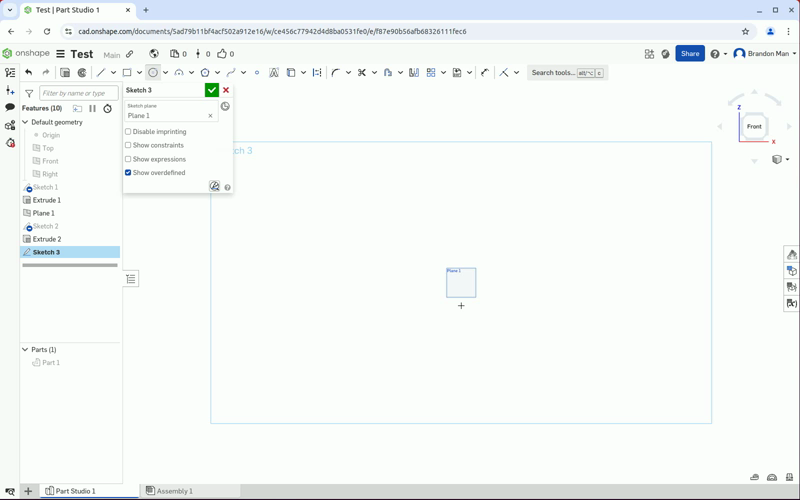
click(461, 305)
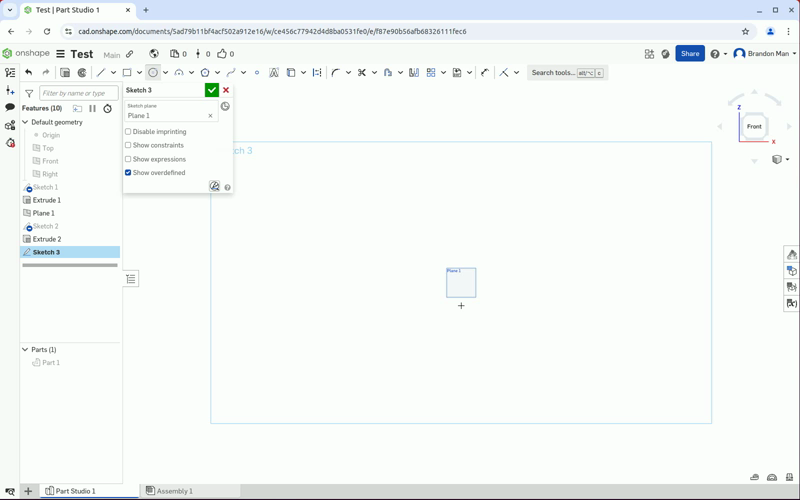
key_up(shift)
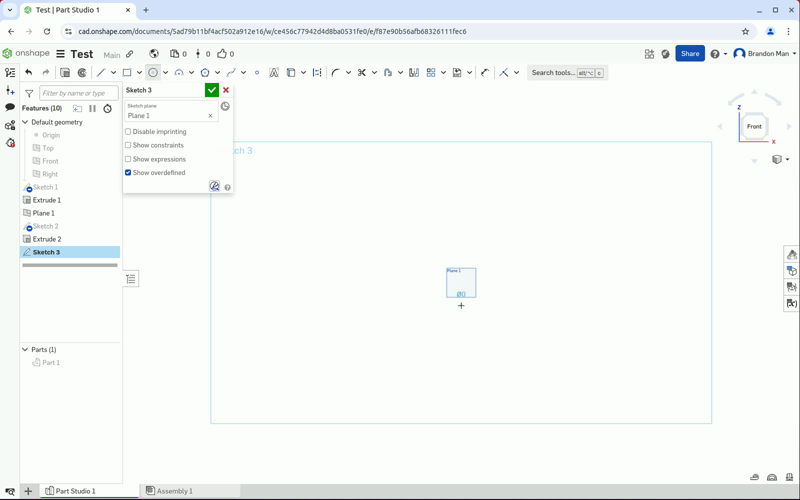
mouse_move(463, 305)
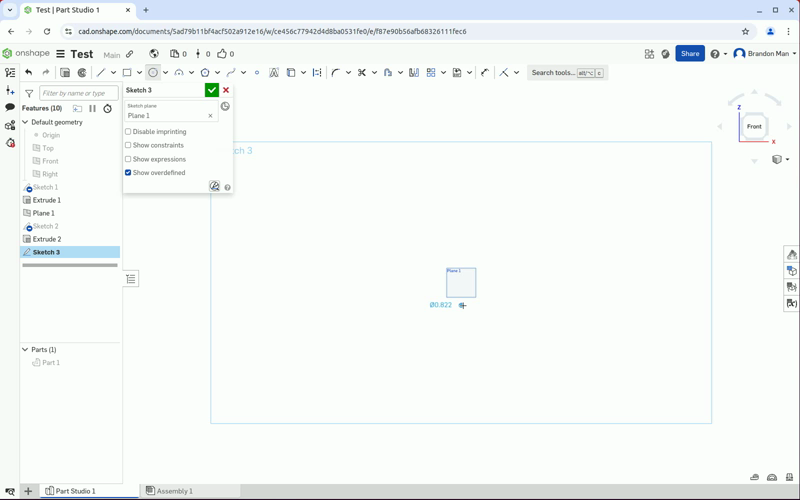
scroll(6)
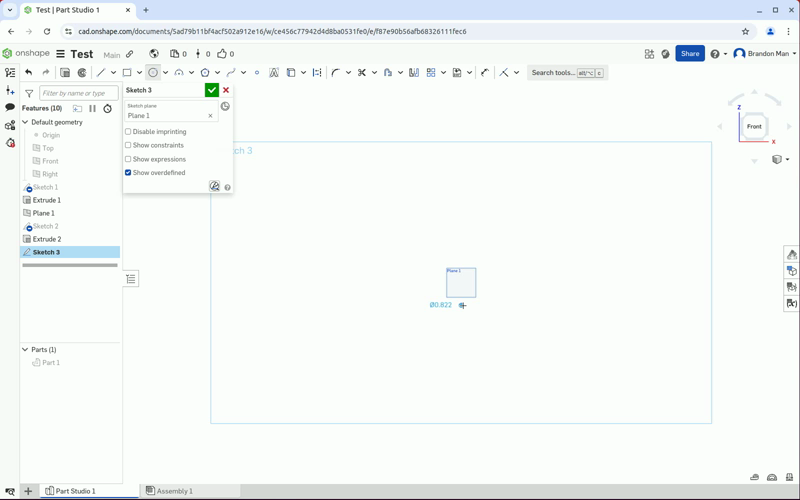
scroll(6)
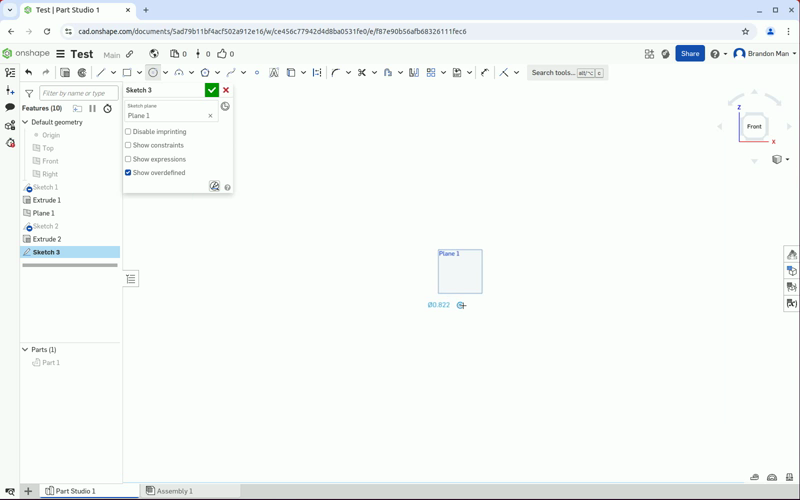
scroll(6)
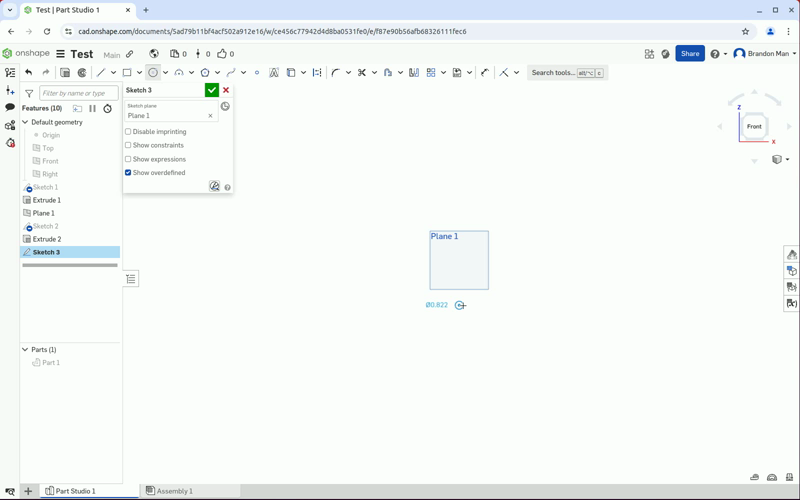
scroll(6)
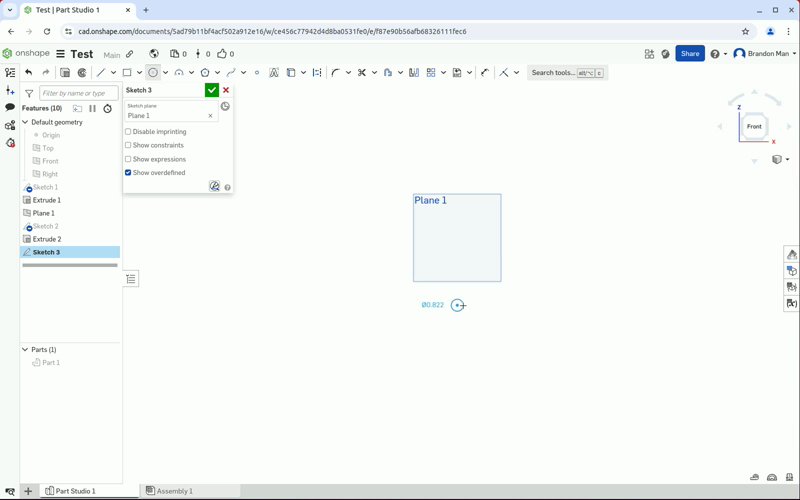
scroll(6)
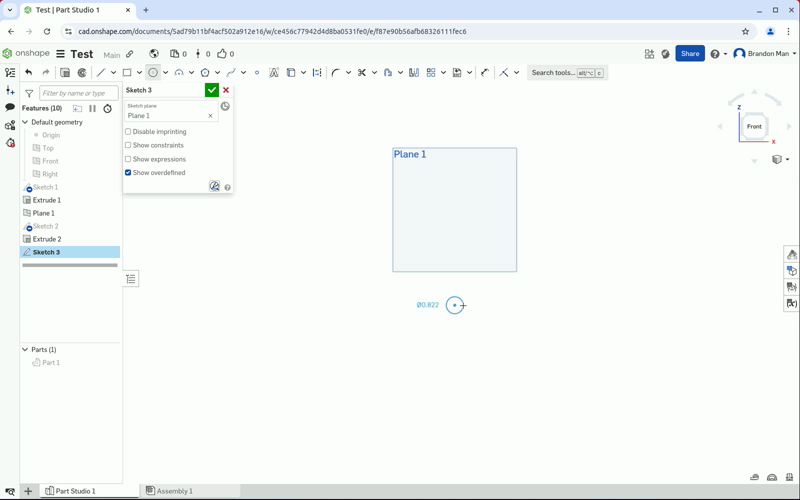
scroll(6)
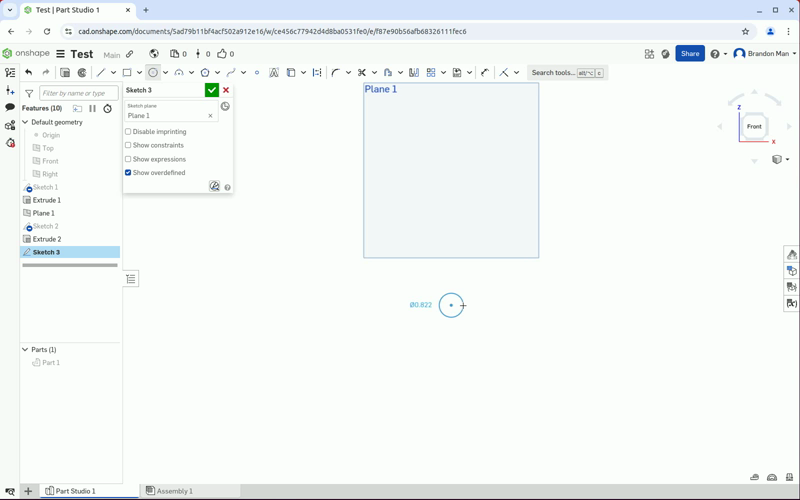
scroll(6)
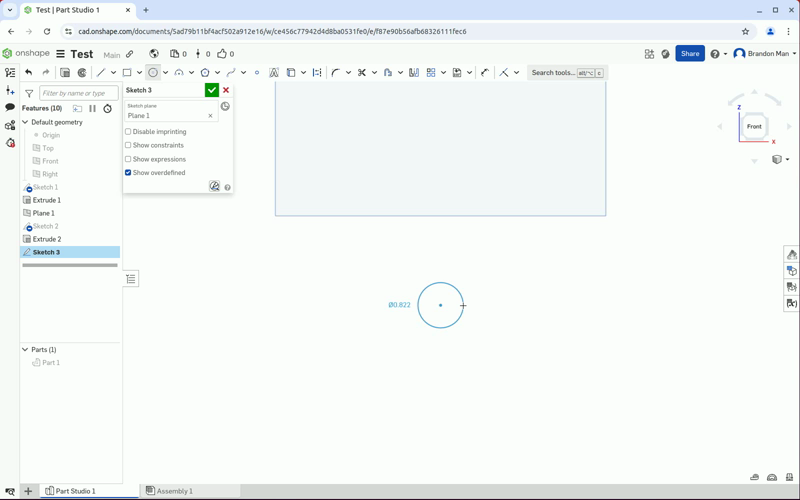
click(463, 305)
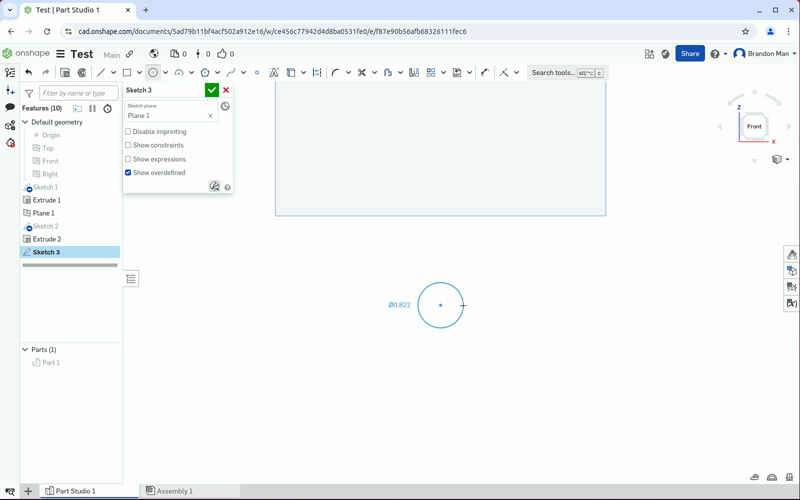
scroll(-6)
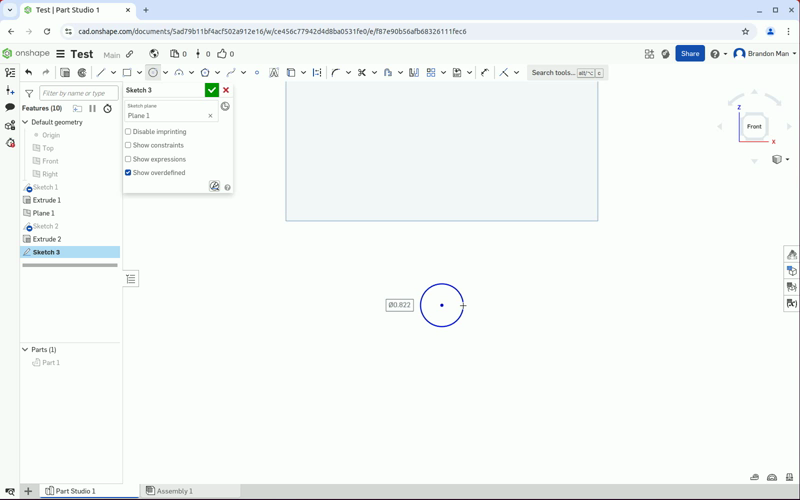
scroll(-6)
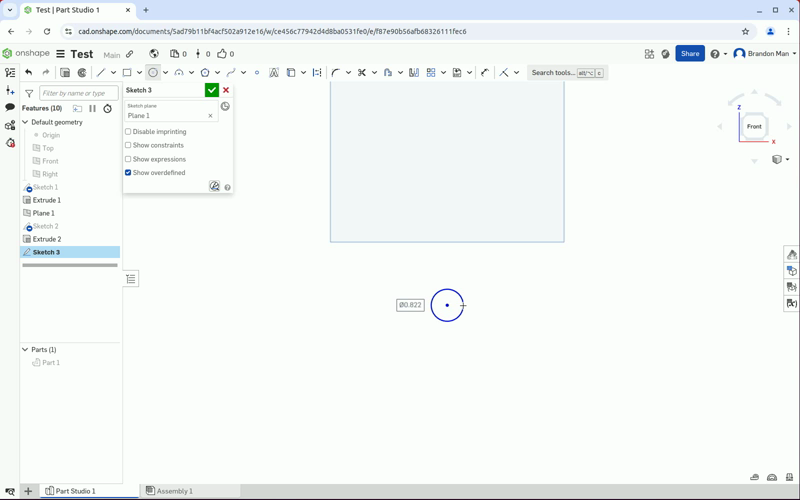
scroll(-6)
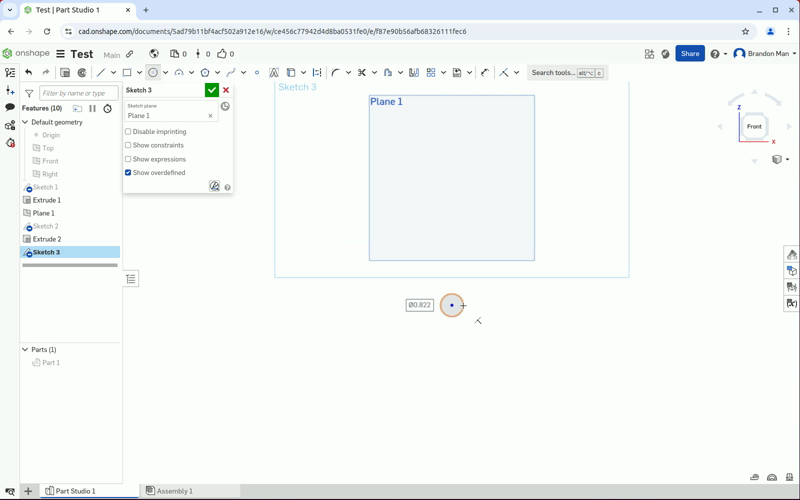
scroll(-6)
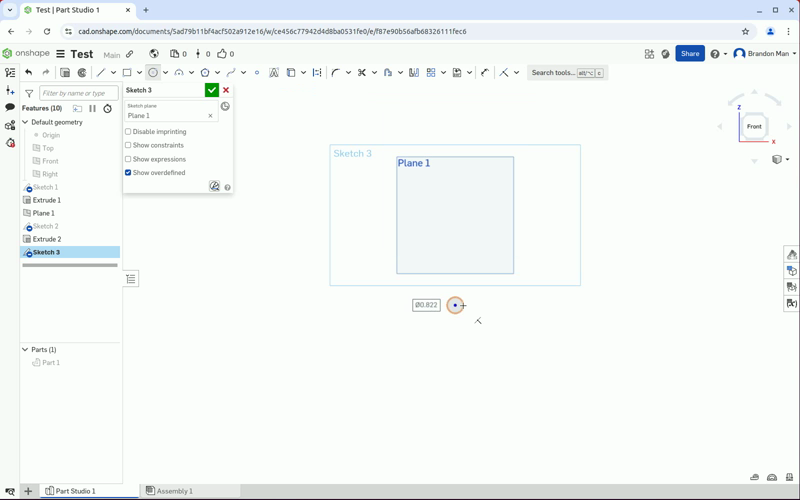
scroll(-6)
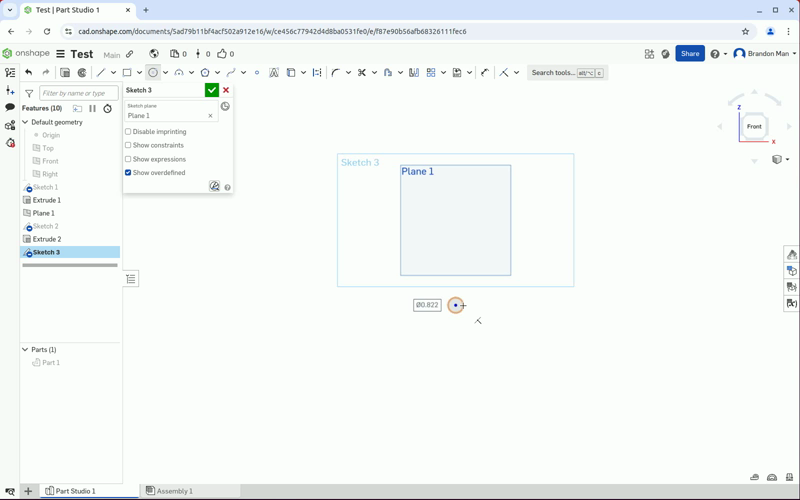
scroll(-6)
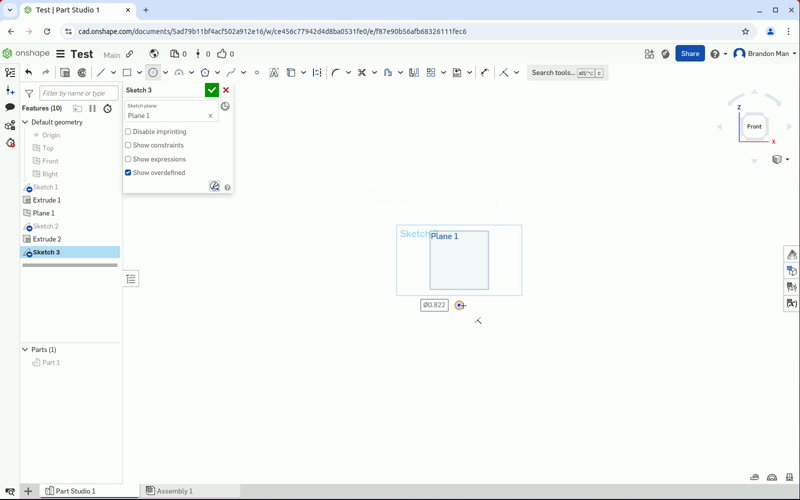
scroll(-6)
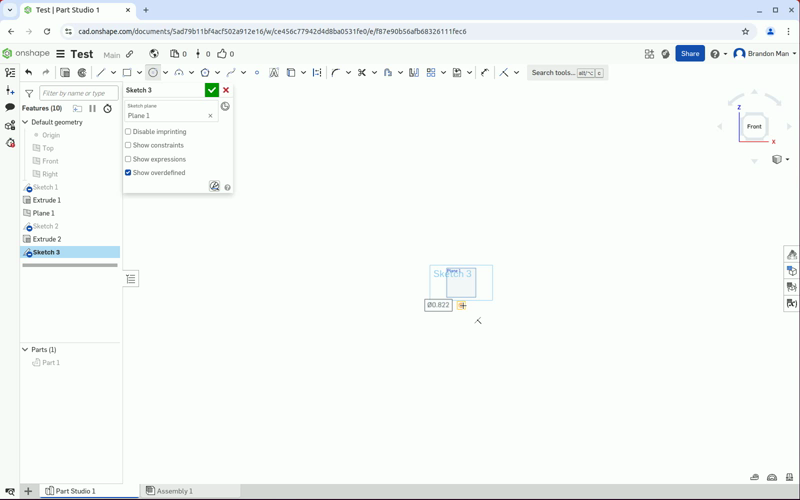
key(esc)
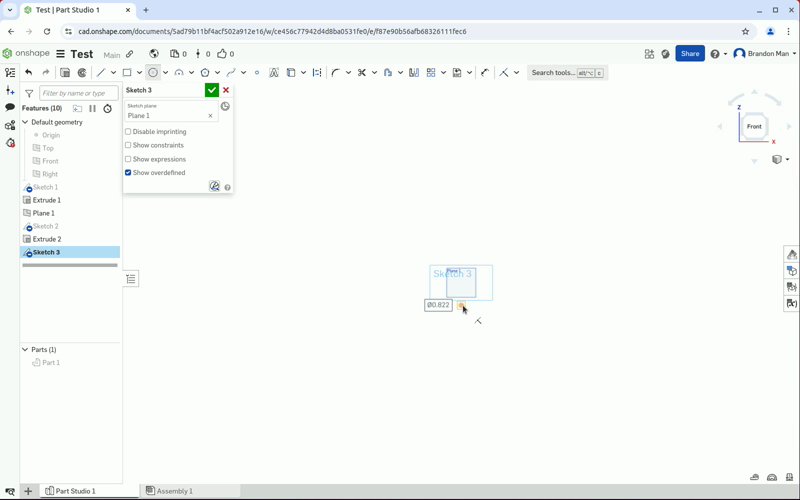
mouse_move(462, 305)
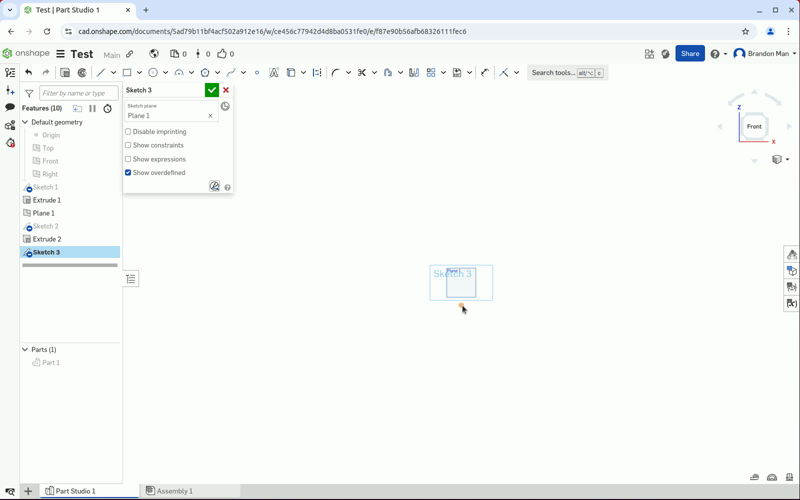
scroll(6)
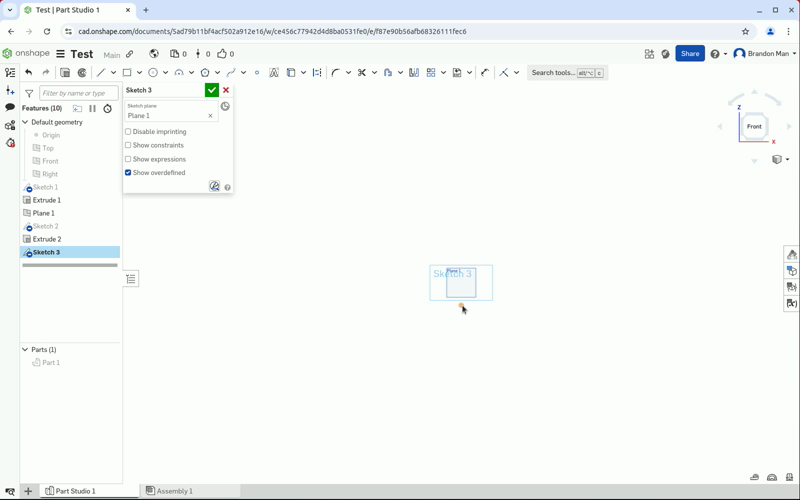
scroll(6)
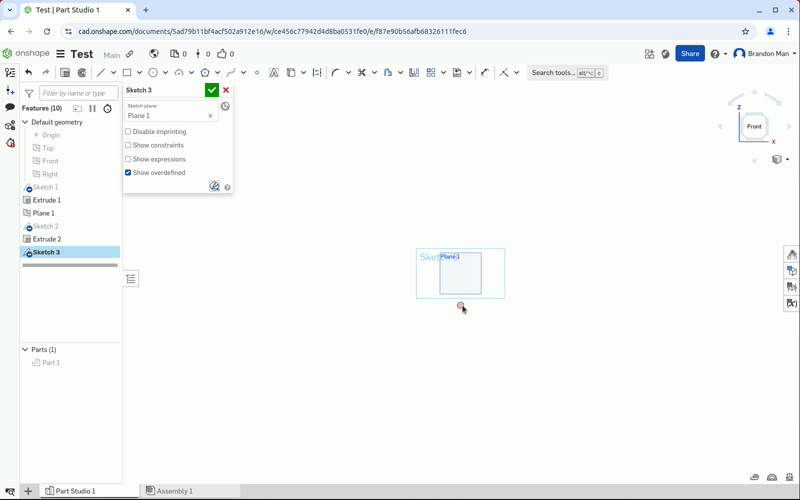
scroll(6)
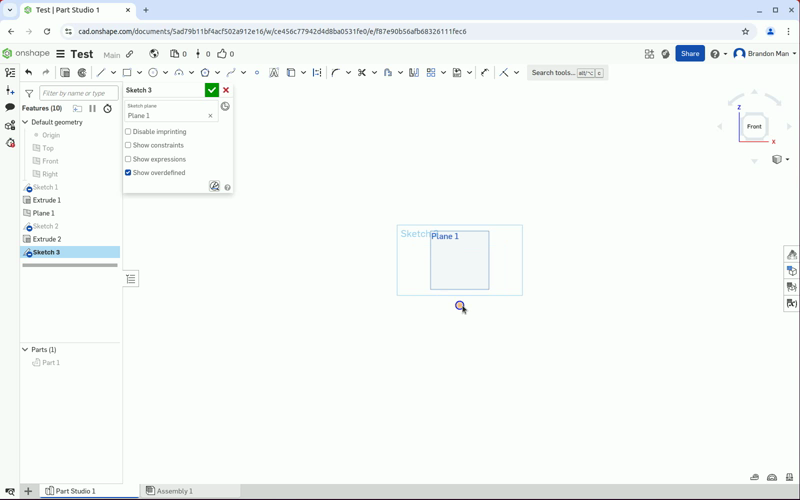
scroll(6)
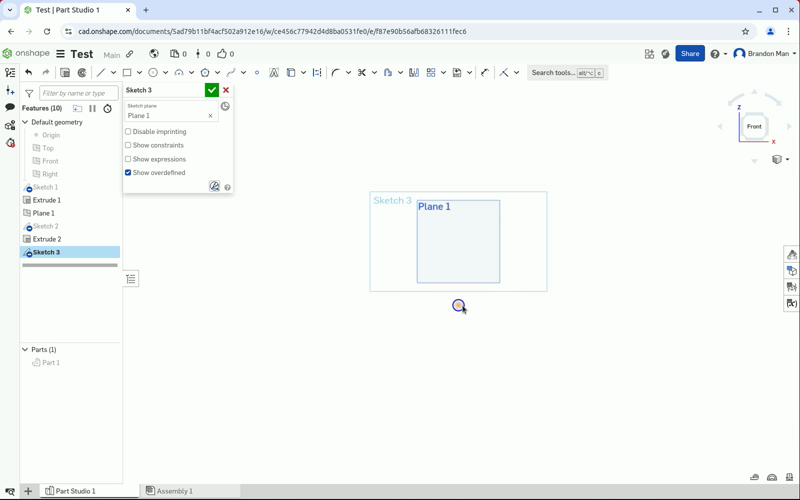
scroll(6)
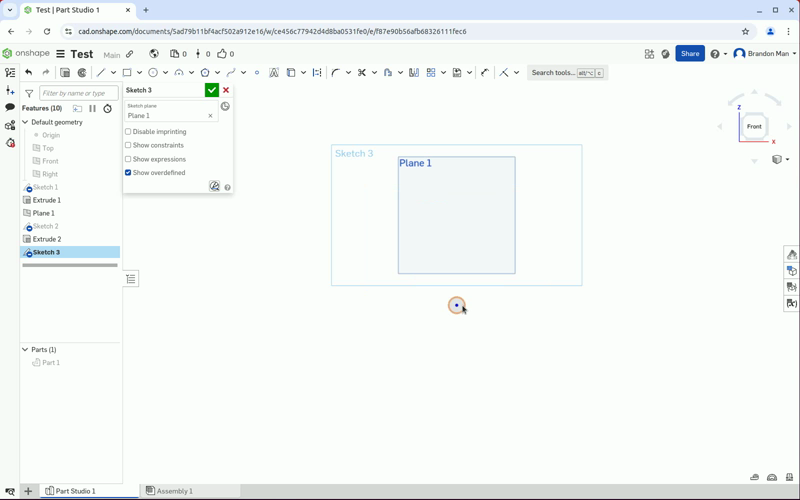
scroll(6)
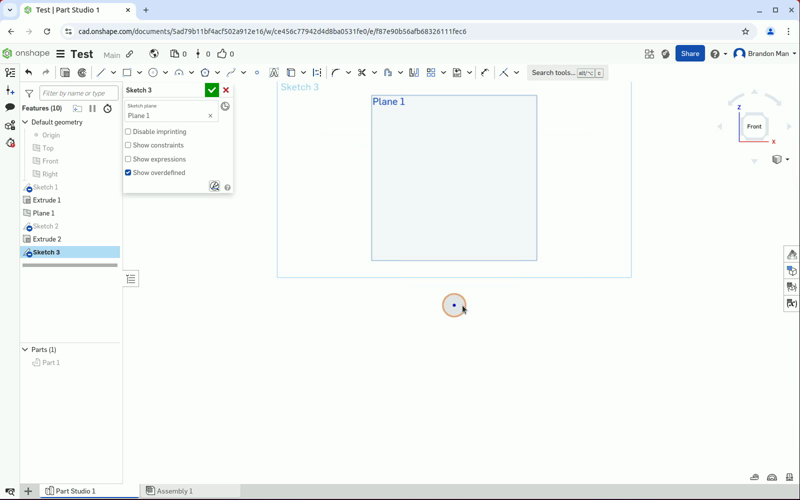
scroll(6)
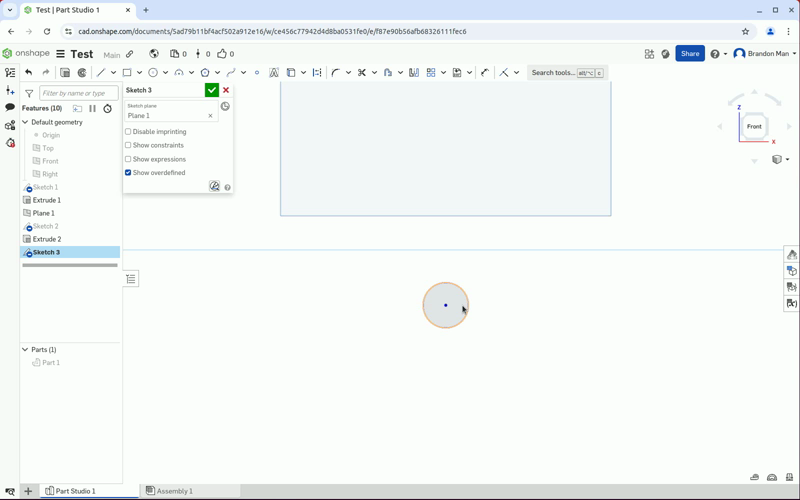
click(462, 305)
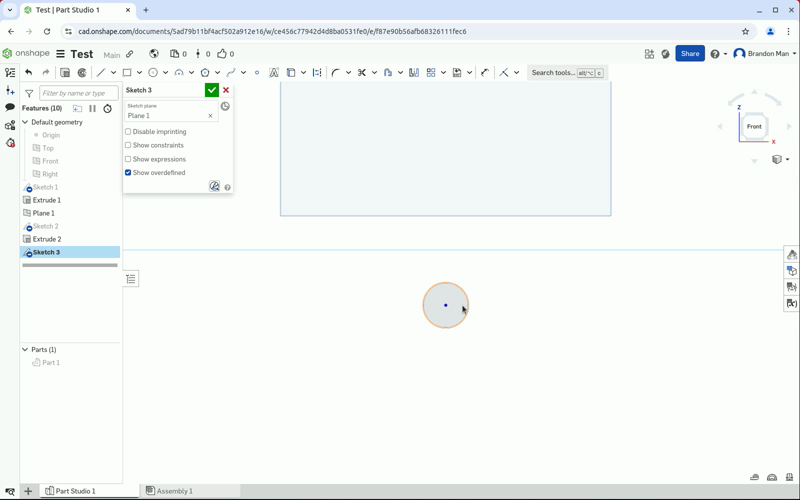
scroll(-6)
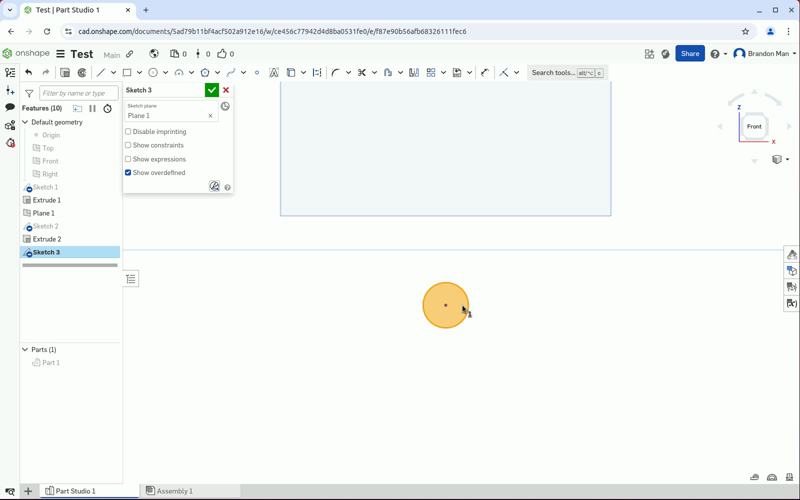
scroll(-6)
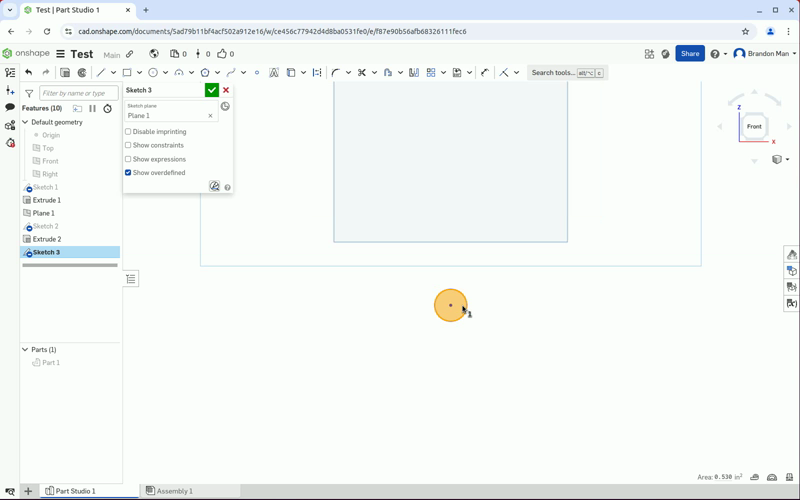
scroll(-6)
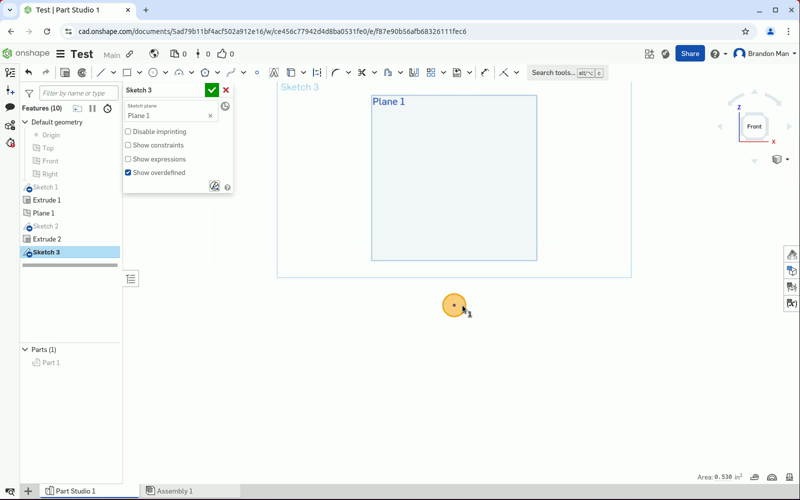
scroll(-6)
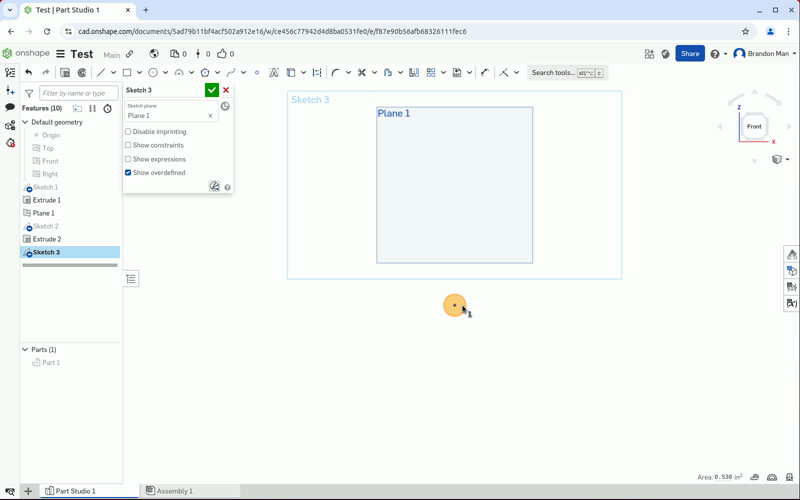
scroll(-6)
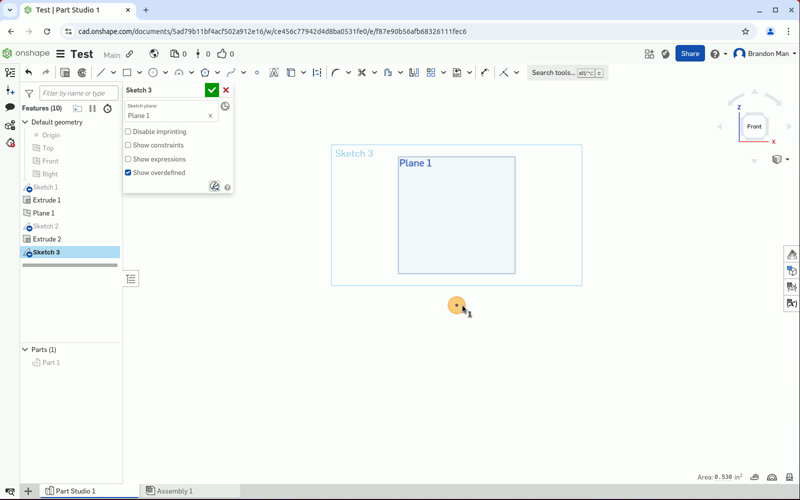
scroll(-6)
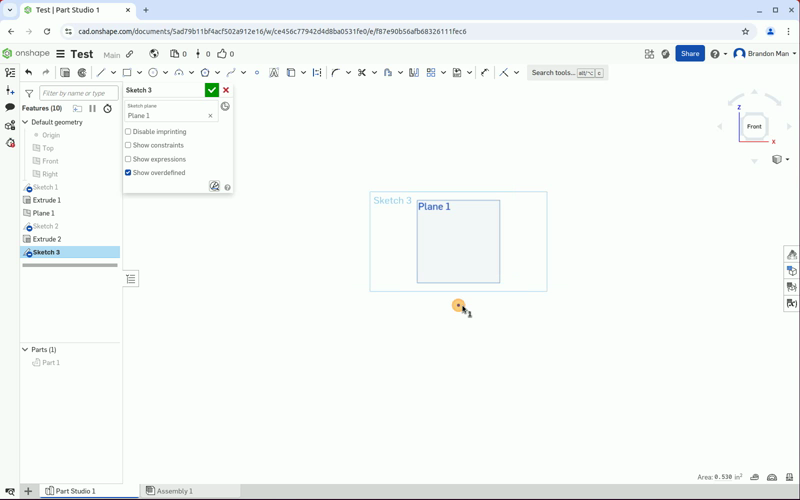
scroll(-6)
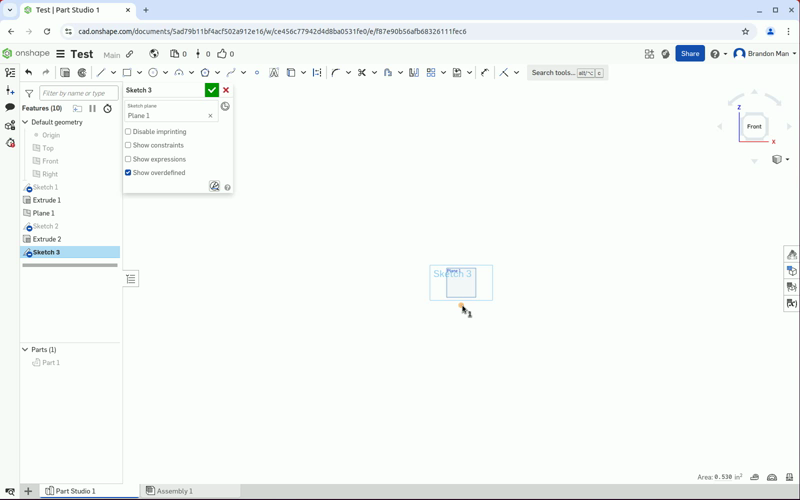
mouse_move(73, 352)
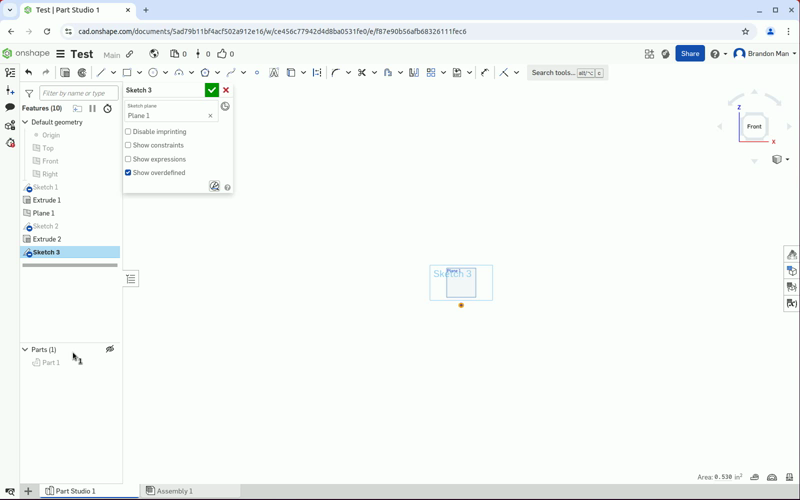
key(shift+y)
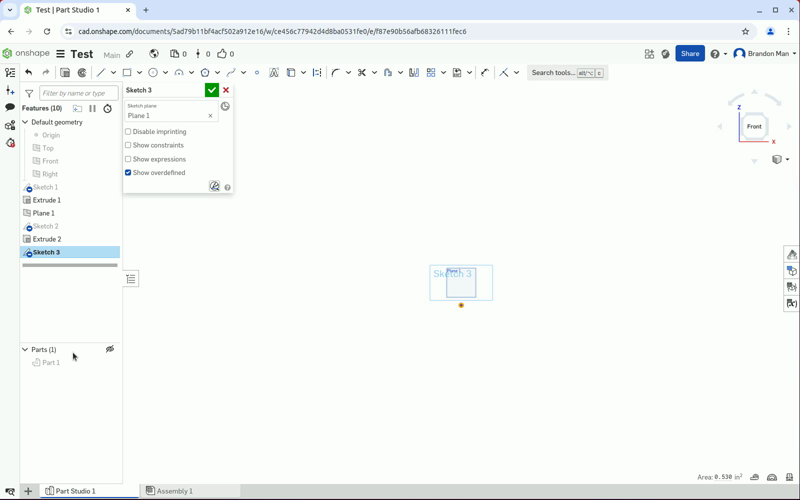
key(shift+e)
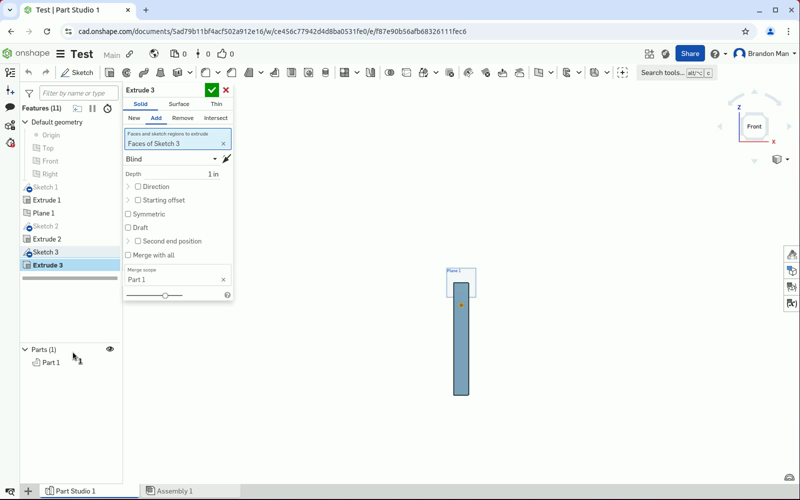
mouse_move(143, 106)
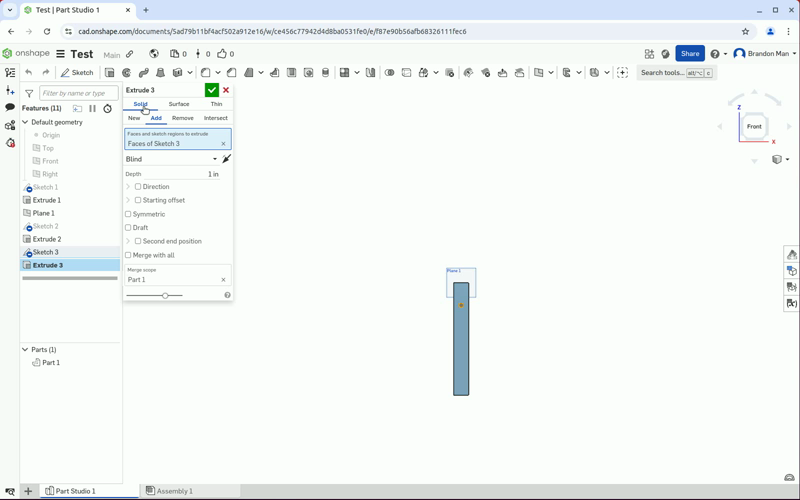
click(143, 106)
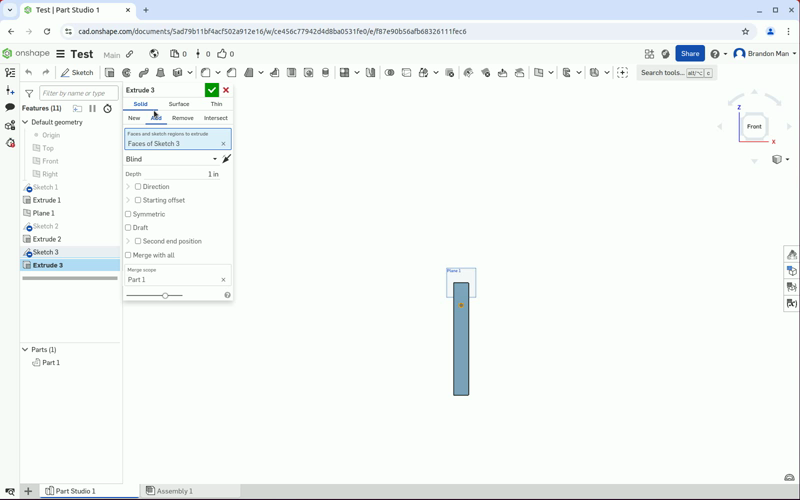
mouse_move(186, 120)
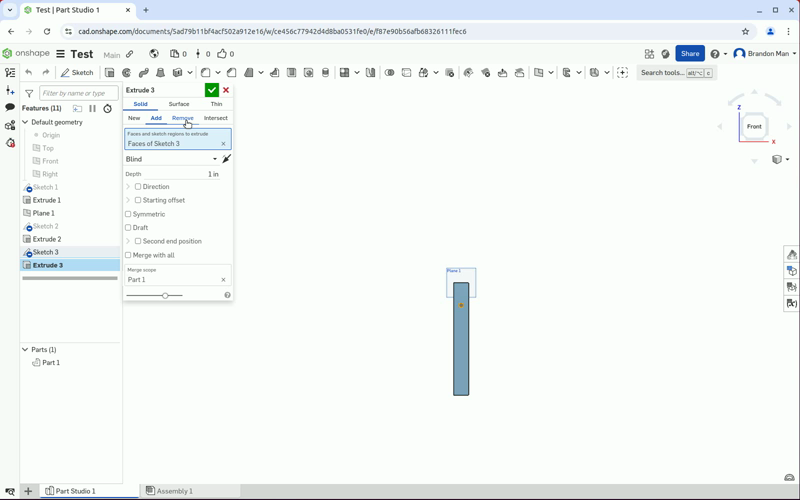
click(186, 120)
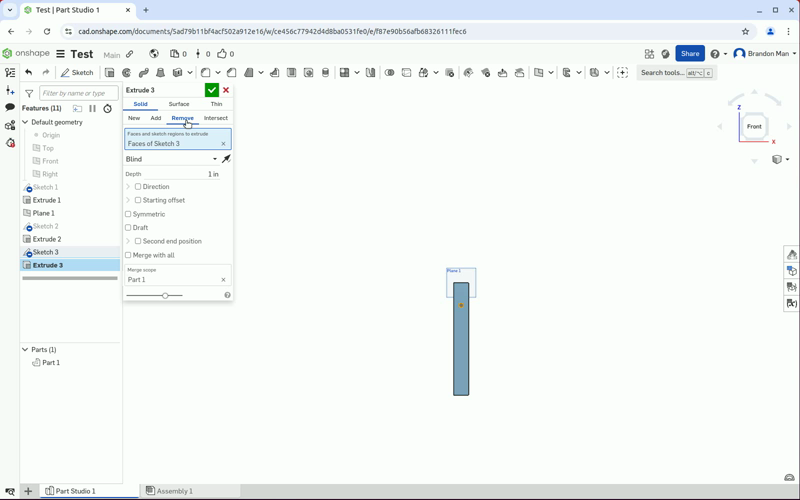
key(tab, 4)
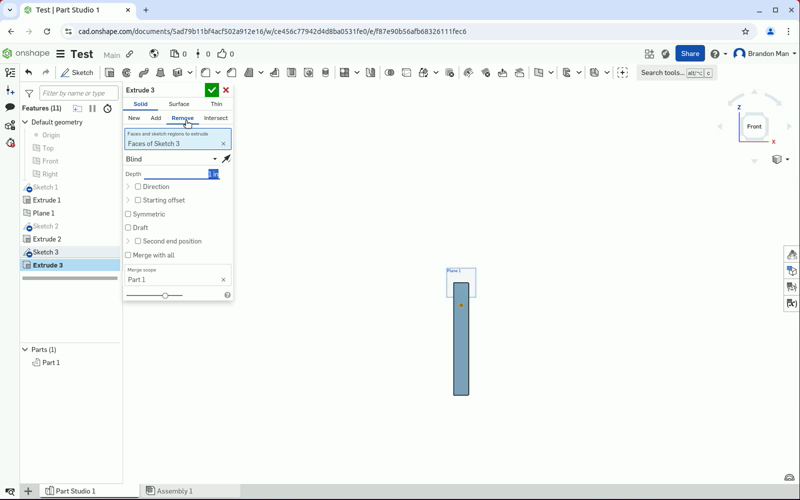
text(0.481)
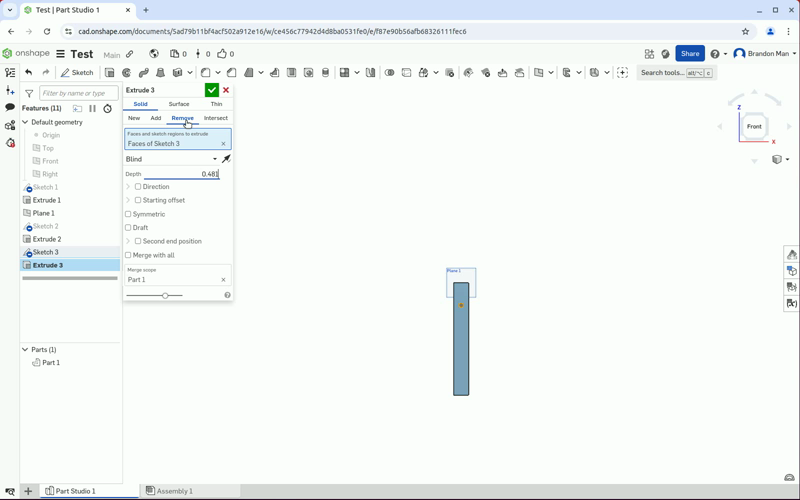
key(tab, 6)
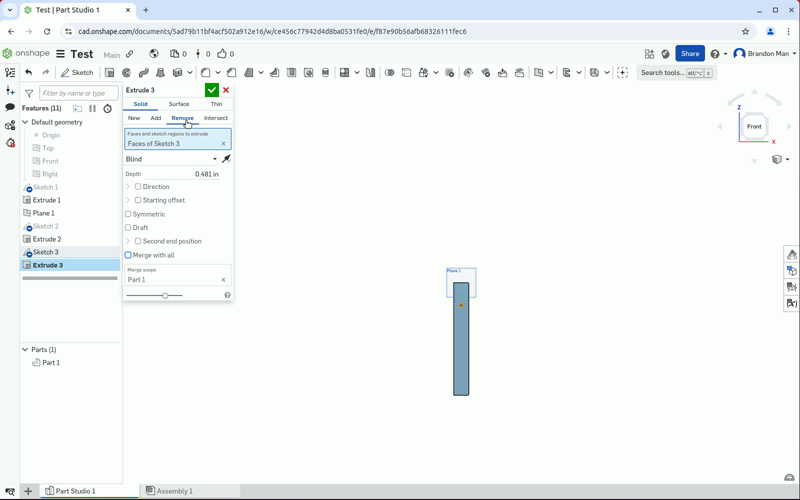
key(space)
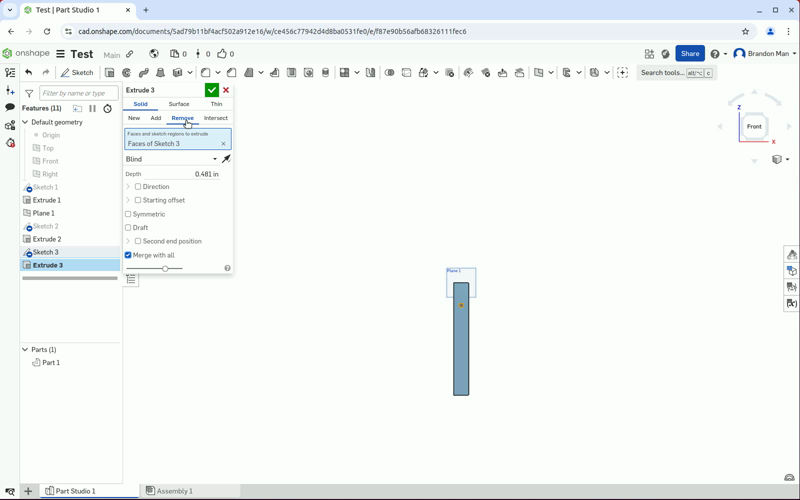
key(enter)
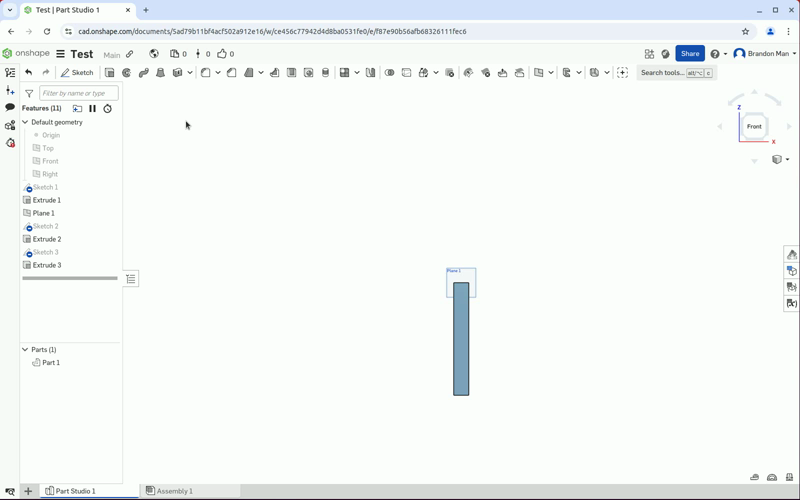
key(shift+h)
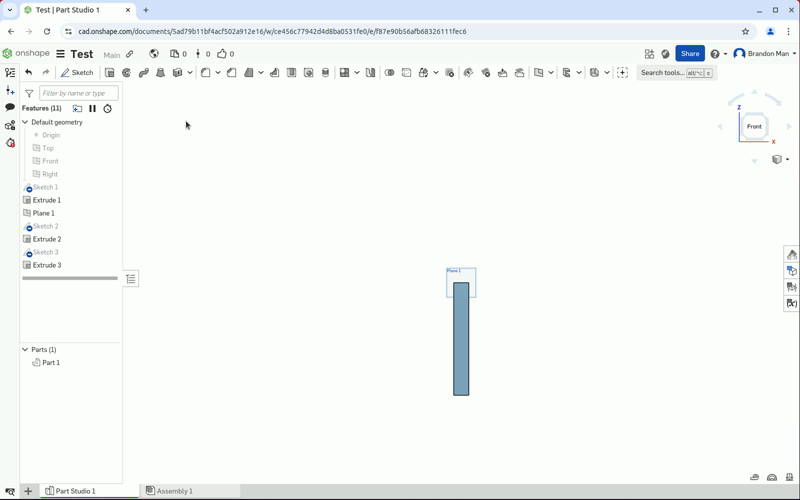
key(shift+h)
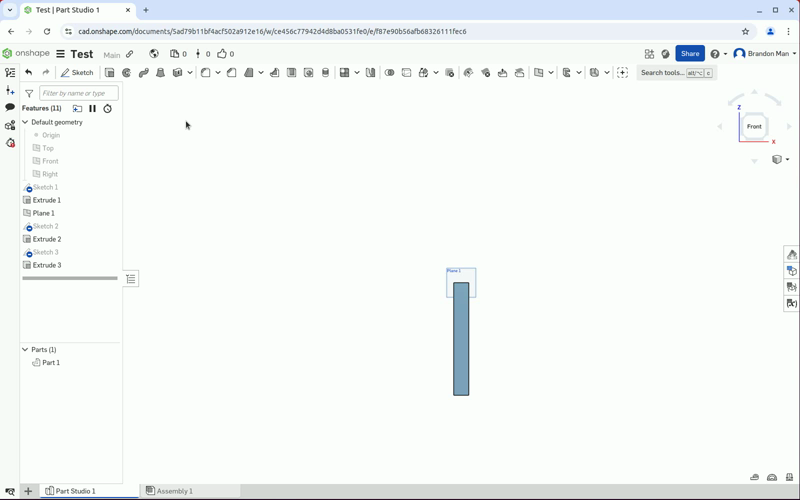
mouse_move(73, 189)
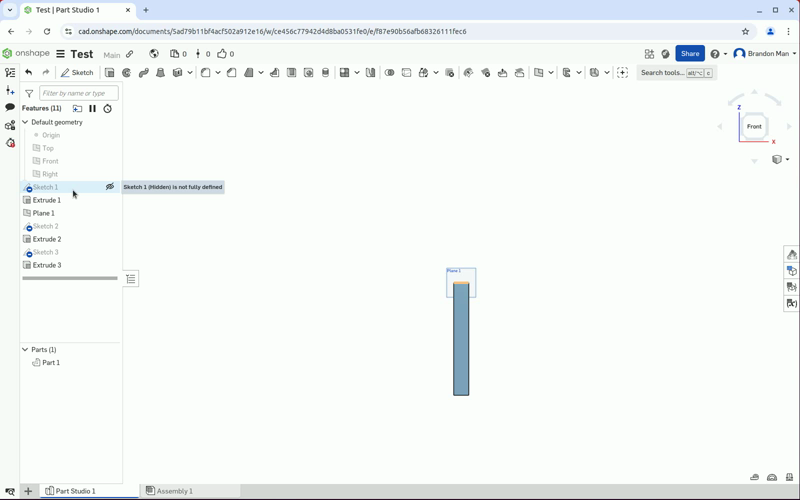
click(73, 189)
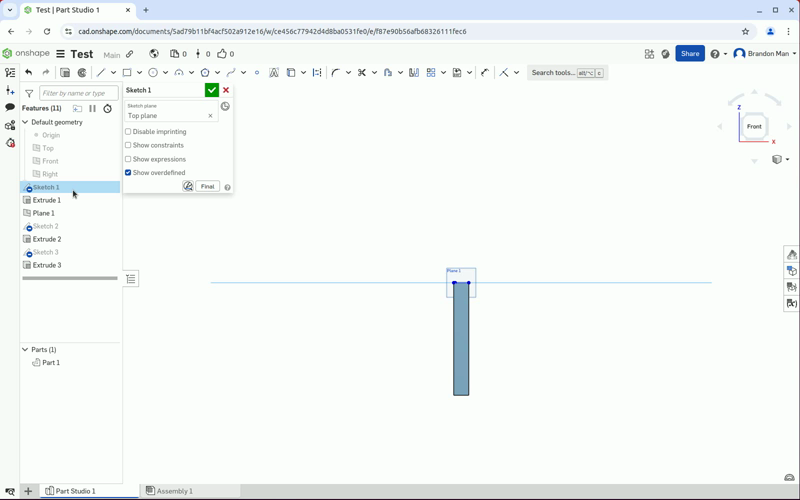
mouse_move(229, 92)
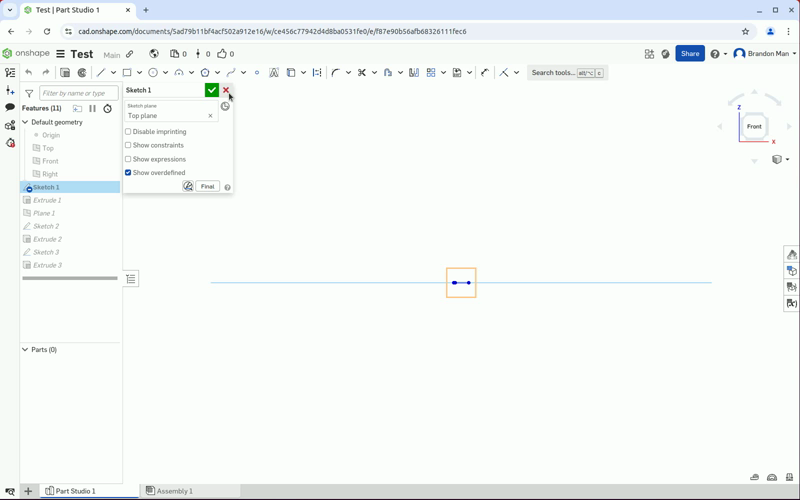
click(229, 92)
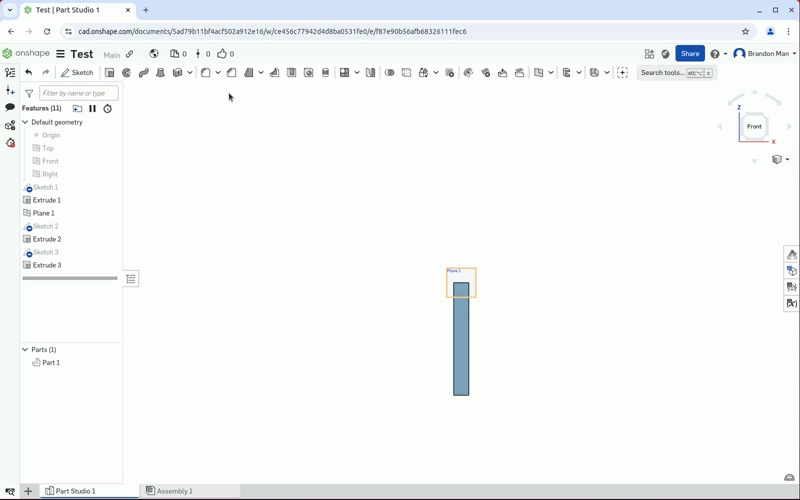
mouse_move(73, 352)
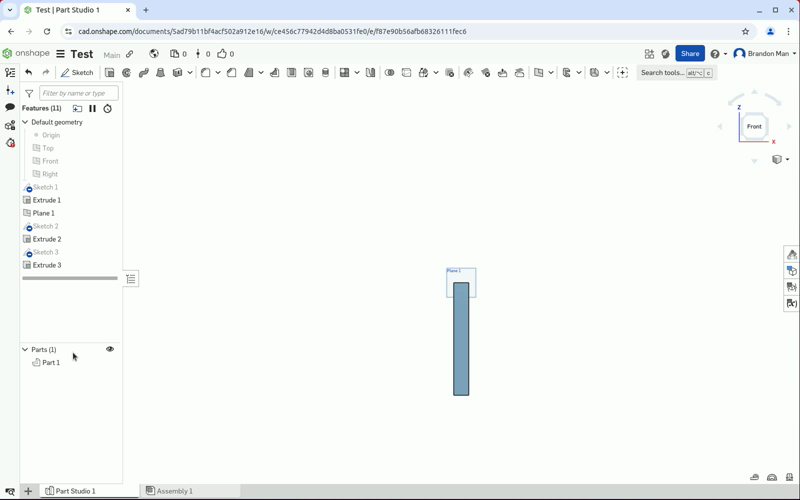
key(y)
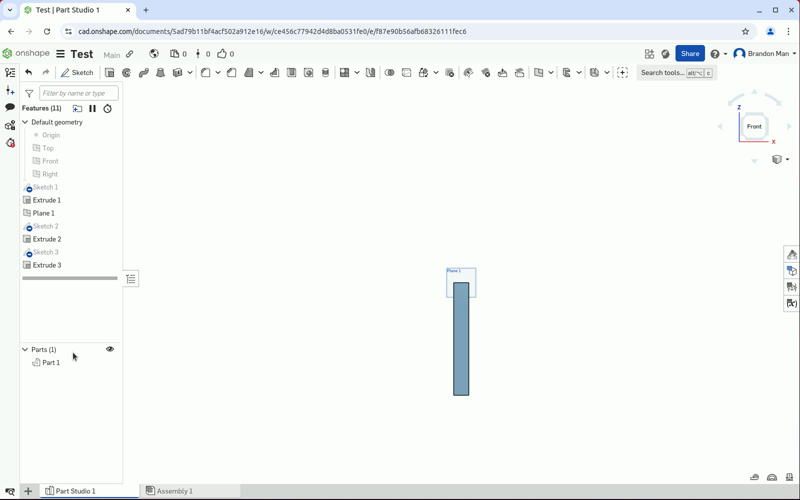
key(shift+p)
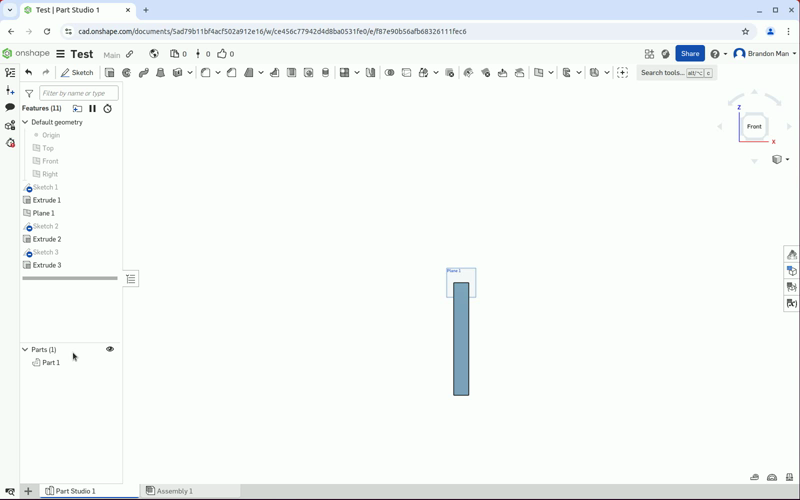
key(space)
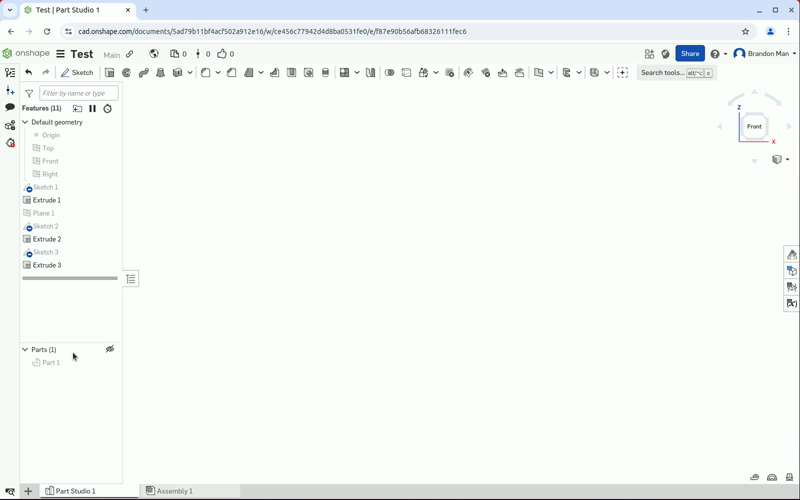
key_down(shift)
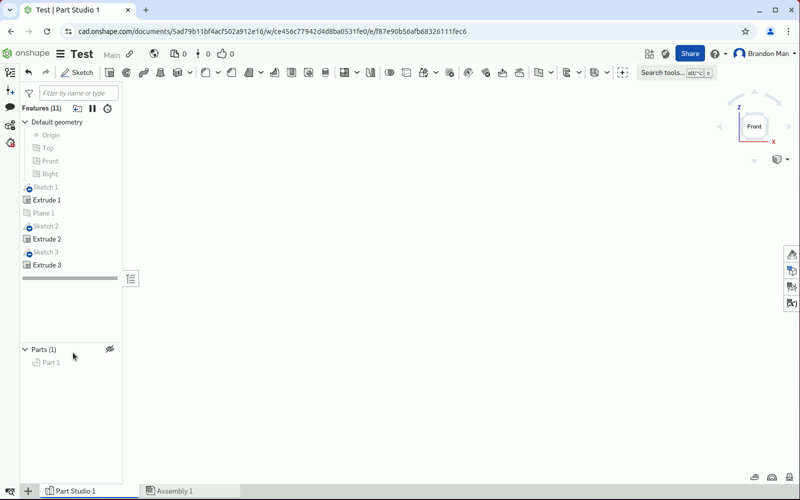
key(left)
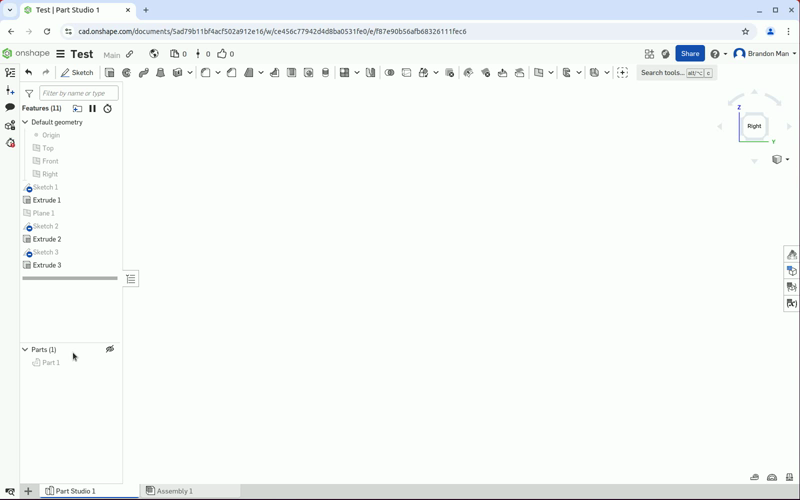
key_up(shift)
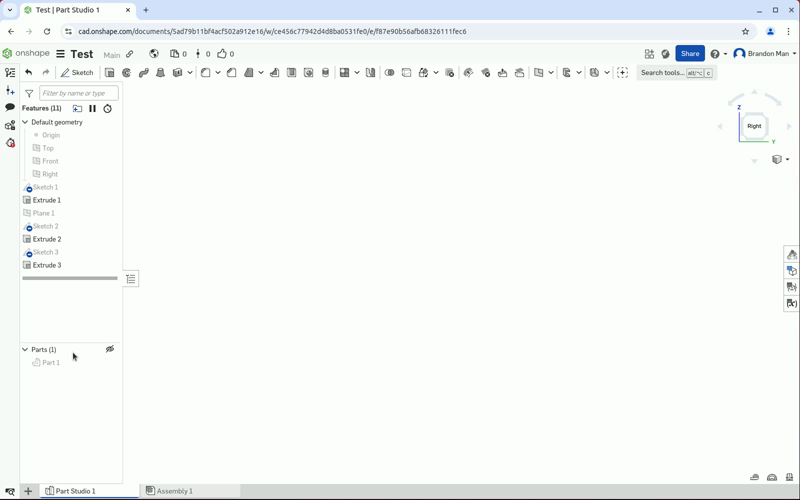
mouse_move(73, 352)
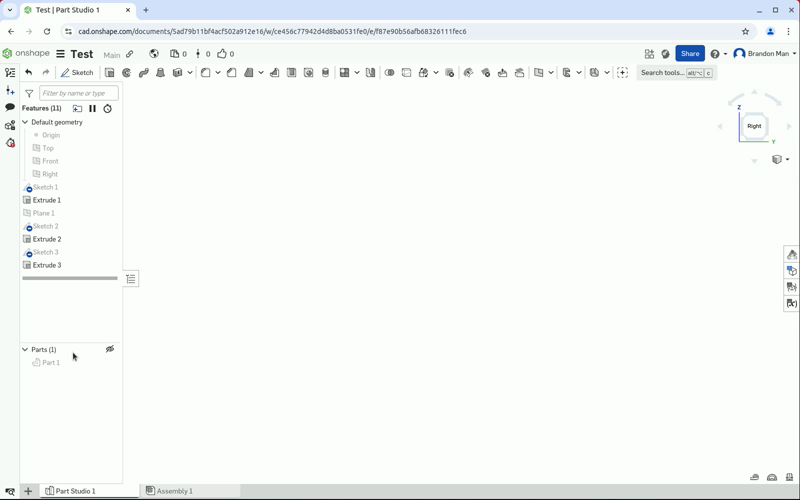
key(shift+y)
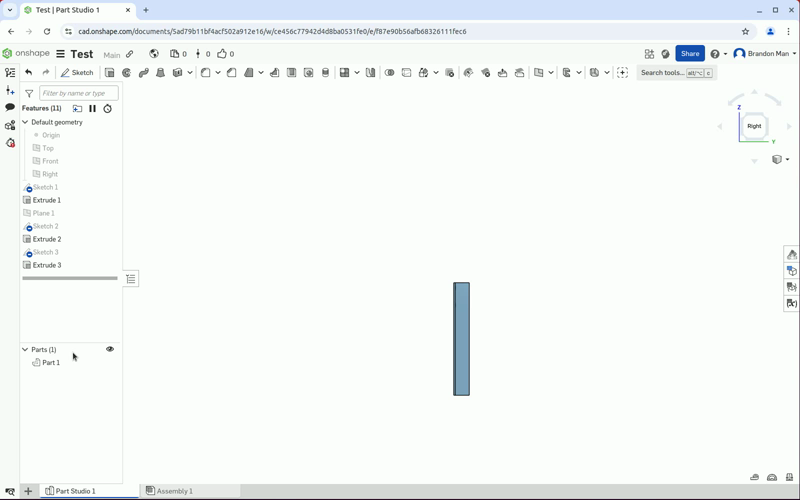
mouse_move(541, 75)
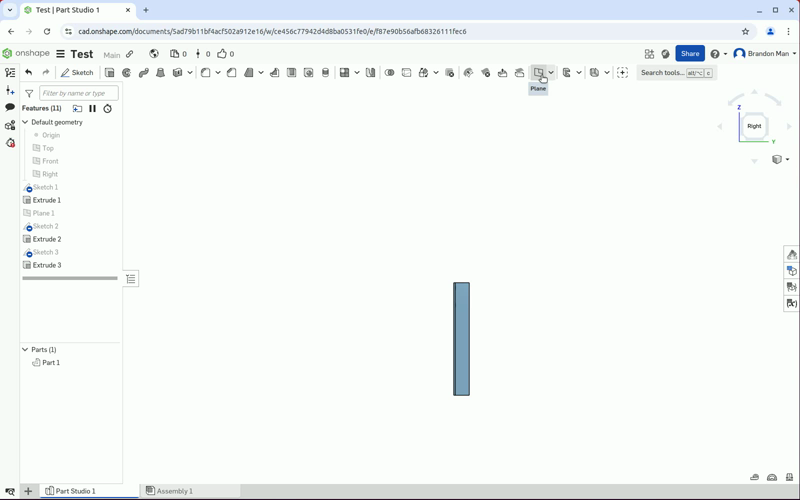
click(541, 75)
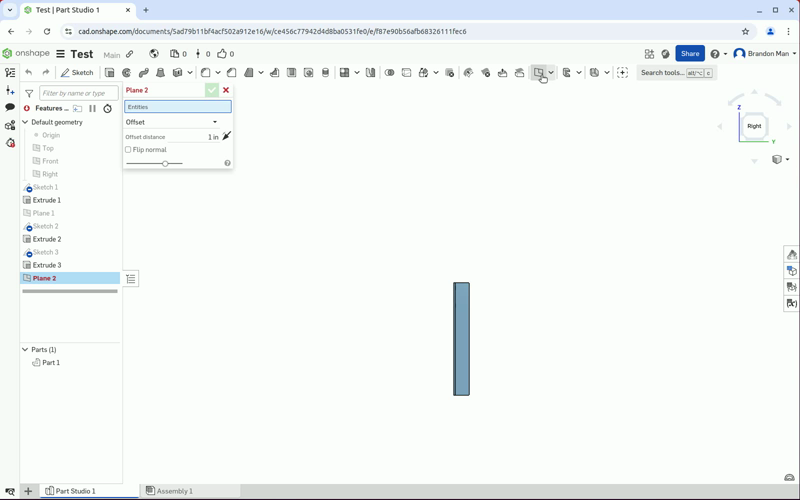
mouse_move(73, 176)
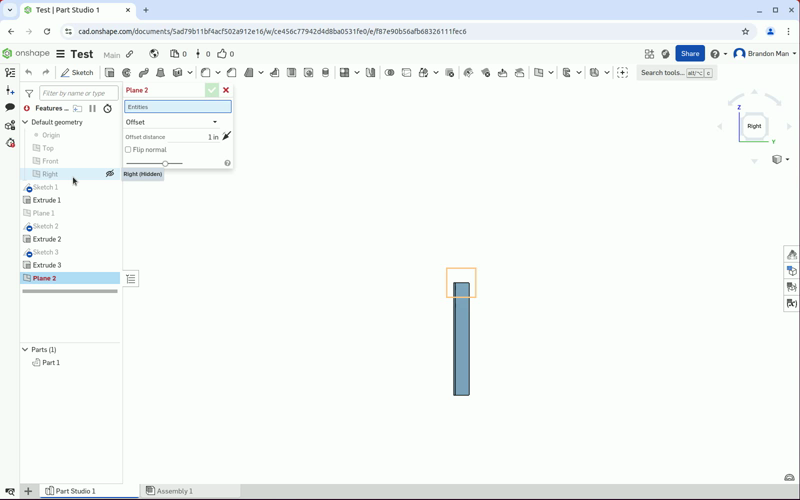
click(73, 176)
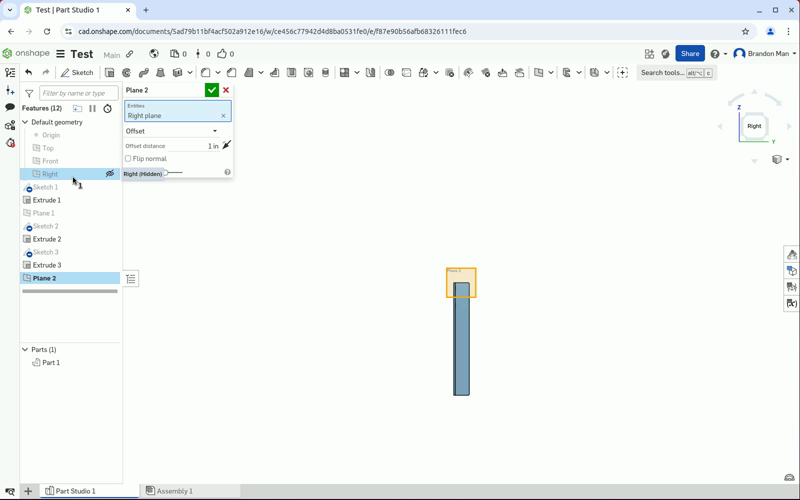
key(tab, 2)
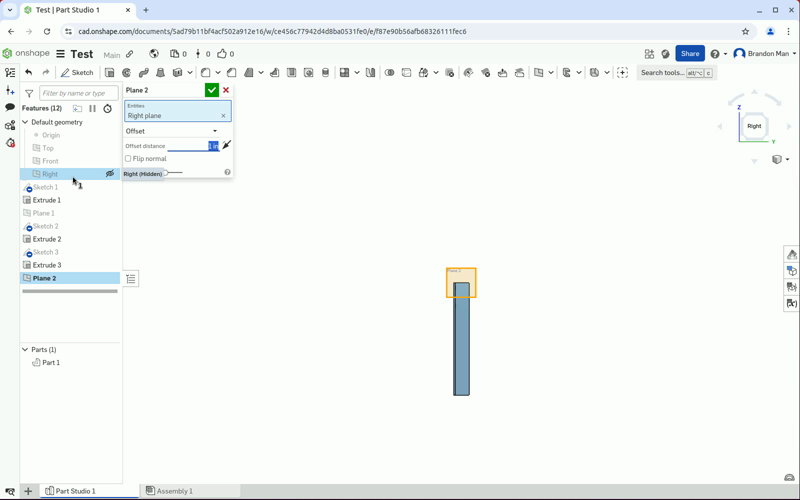
text(1.448)
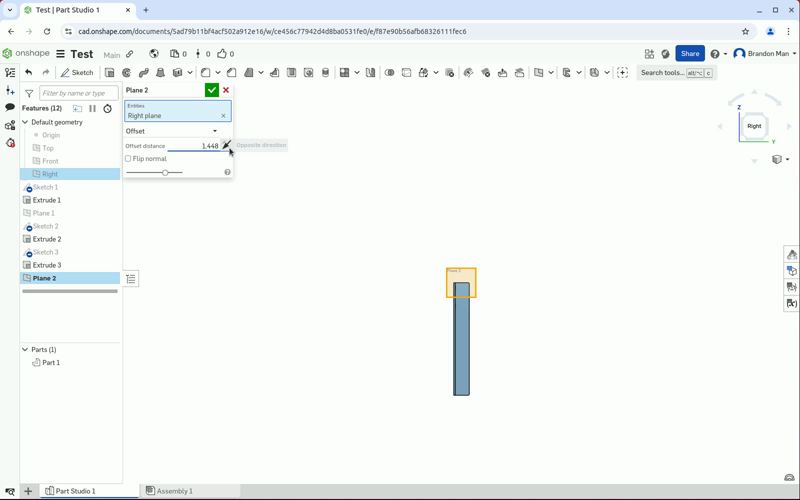
mouse_move(229, 147)
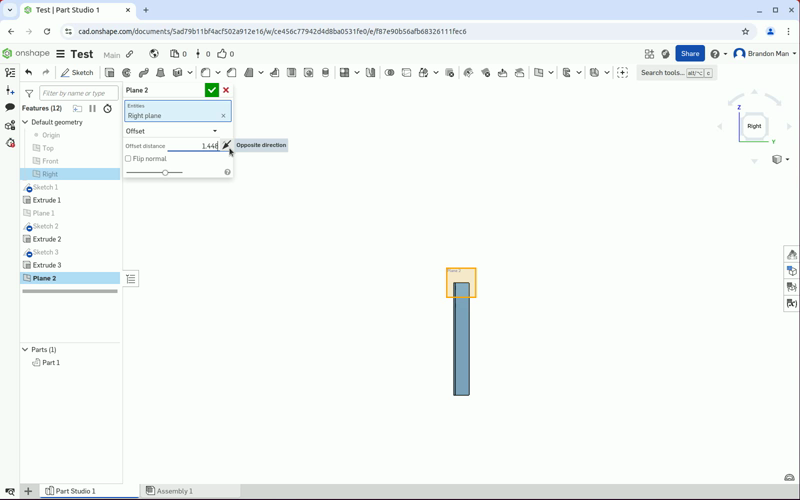
click(229, 147)
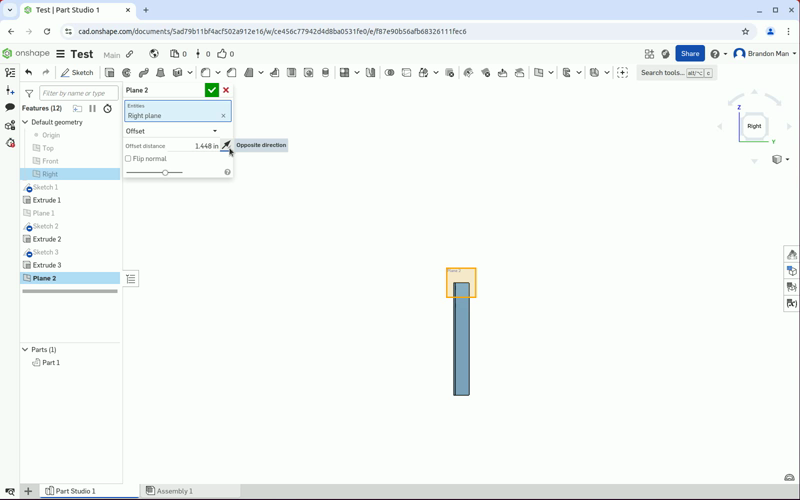
key(enter, 2)
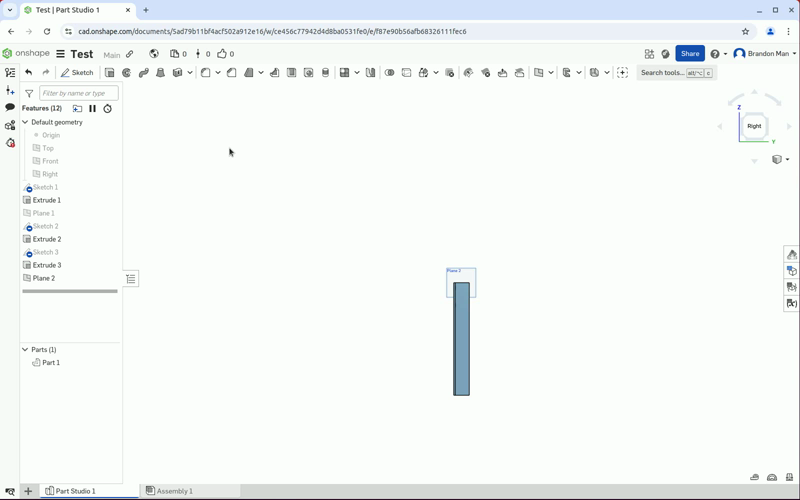
key(shift+s)
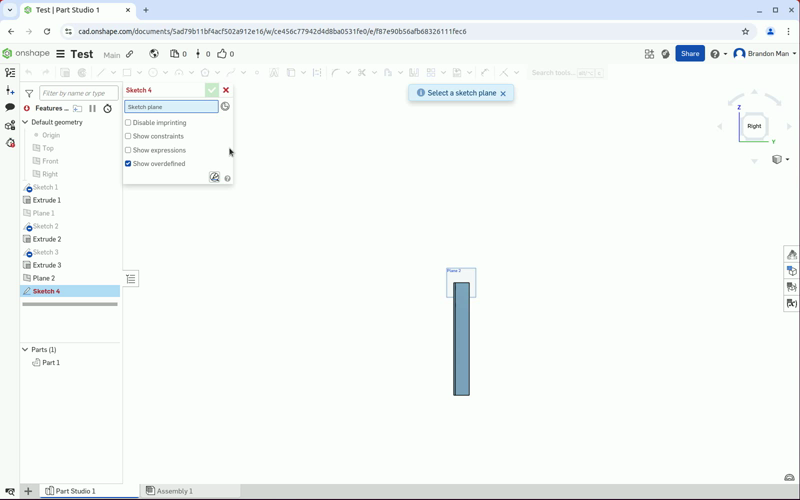
mouse_move(73, 280)
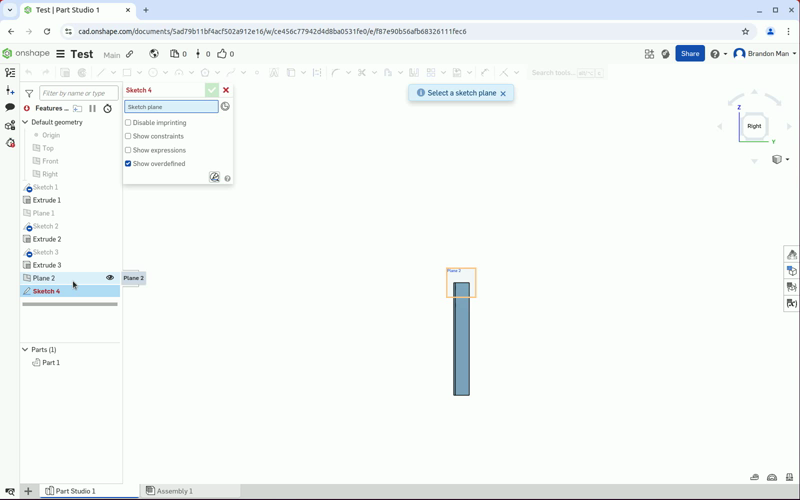
click(73, 280)
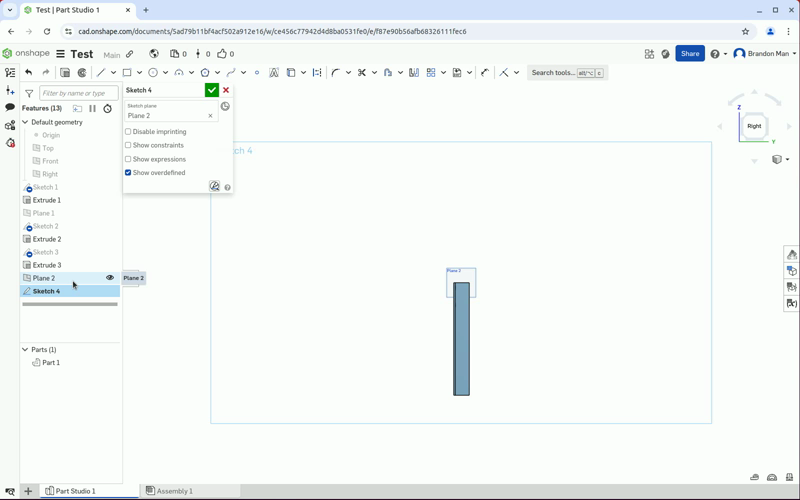
mouse_move(73, 352)
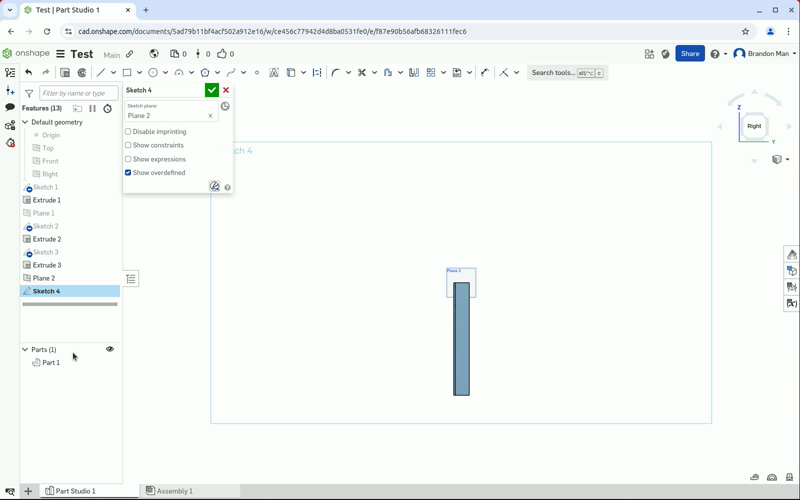
key(y)
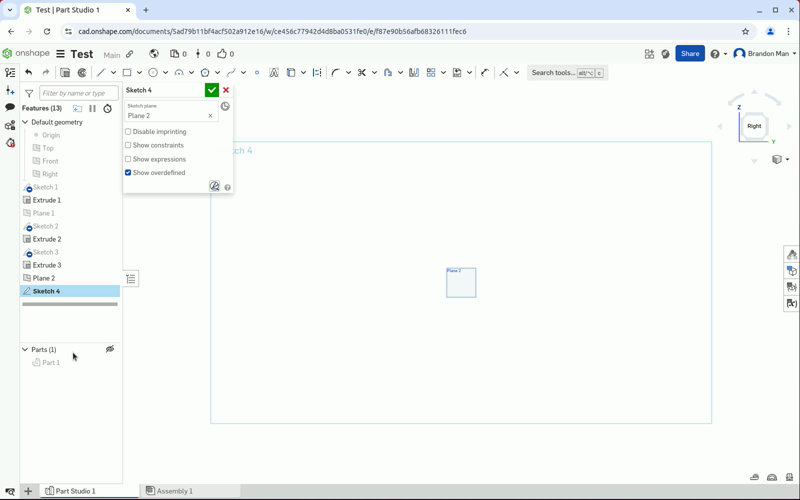
key(c)
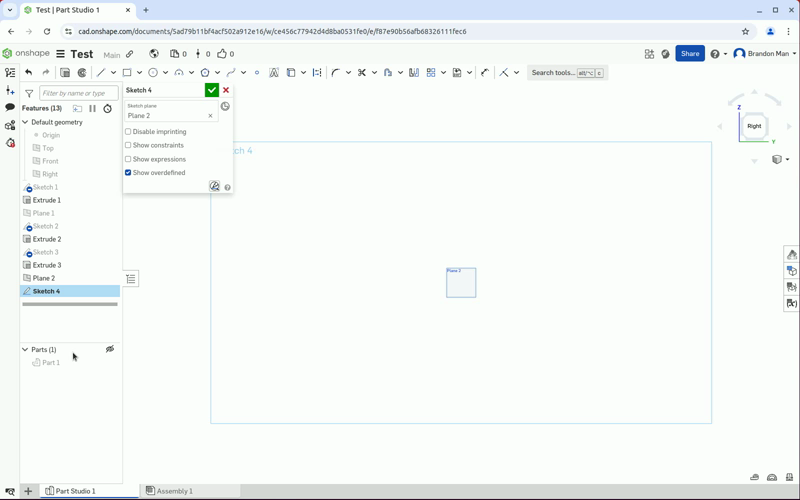
key_down(shift)
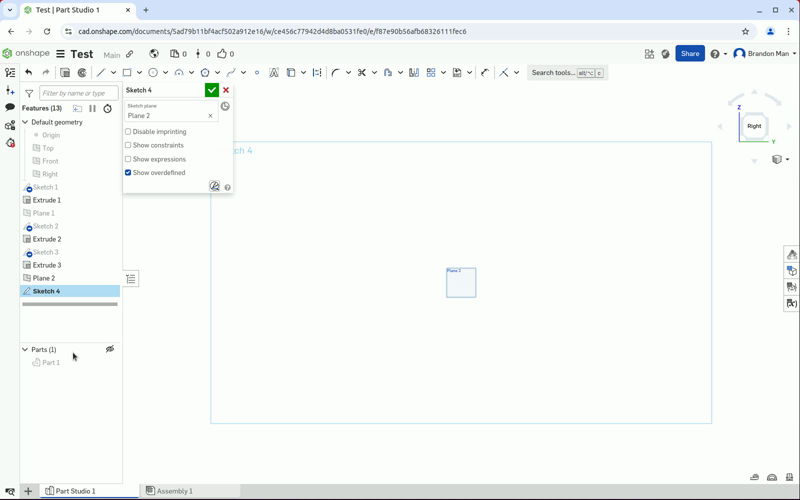
mouse_move(461, 287)
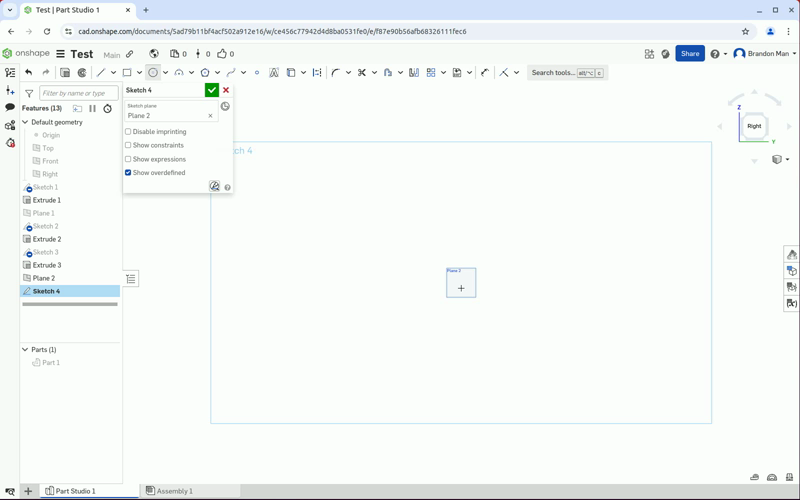
click(461, 287)
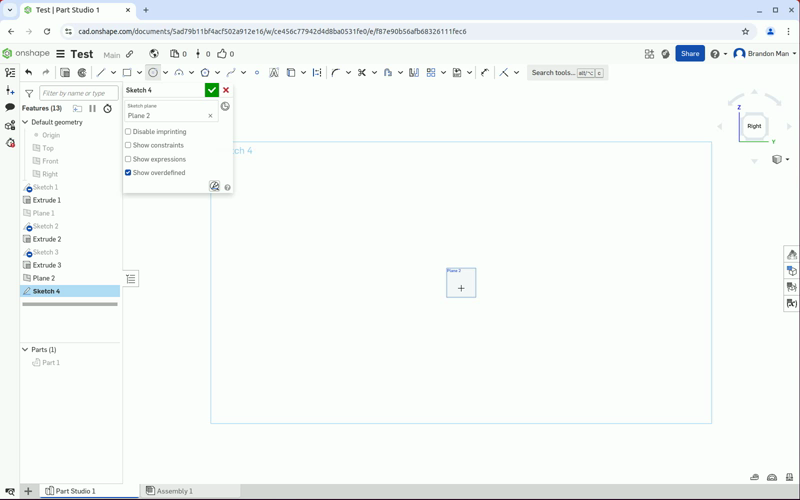
key_up(shift)
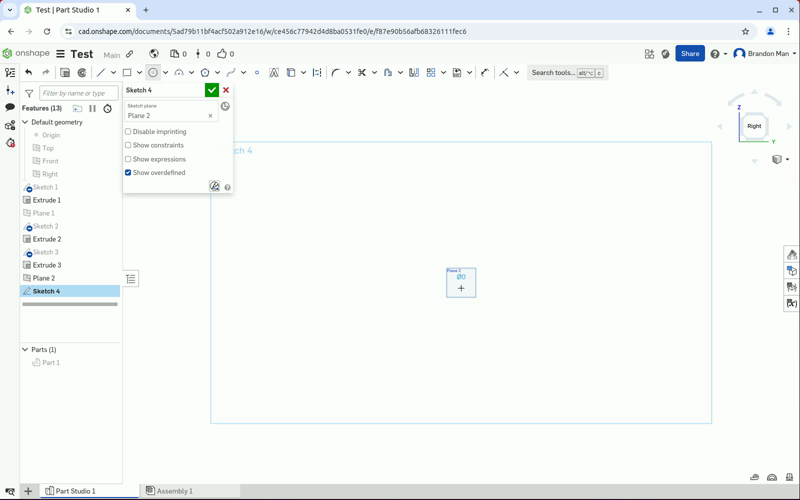
mouse_move(463, 287)
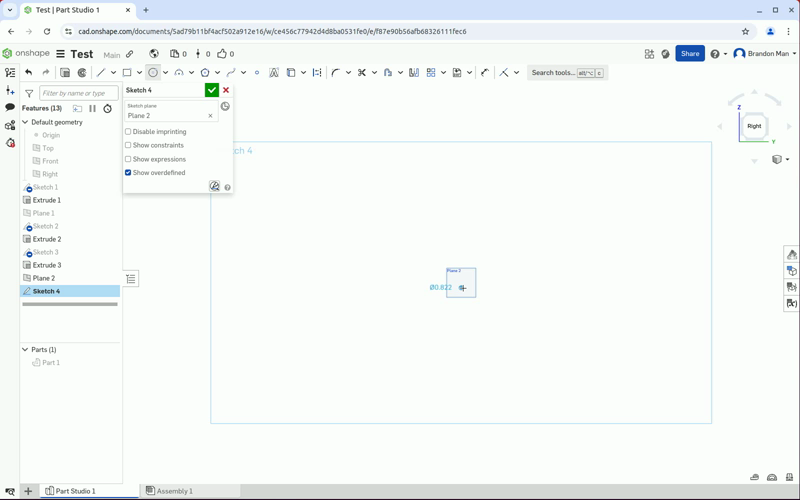
scroll(6)
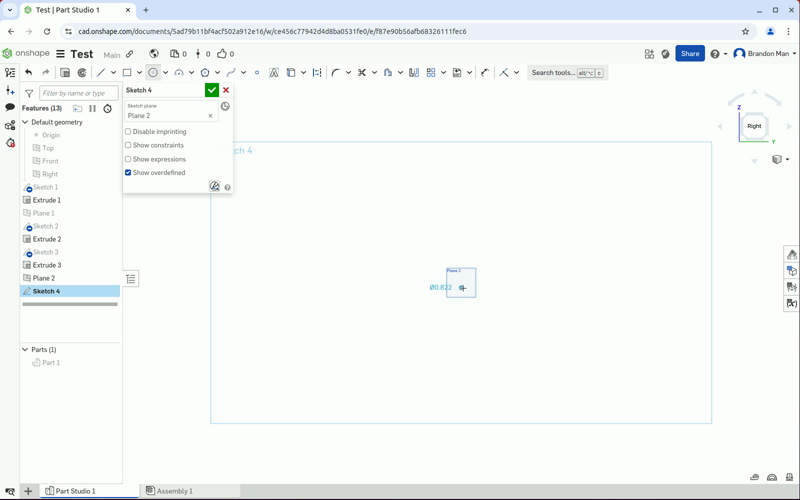
scroll(6)
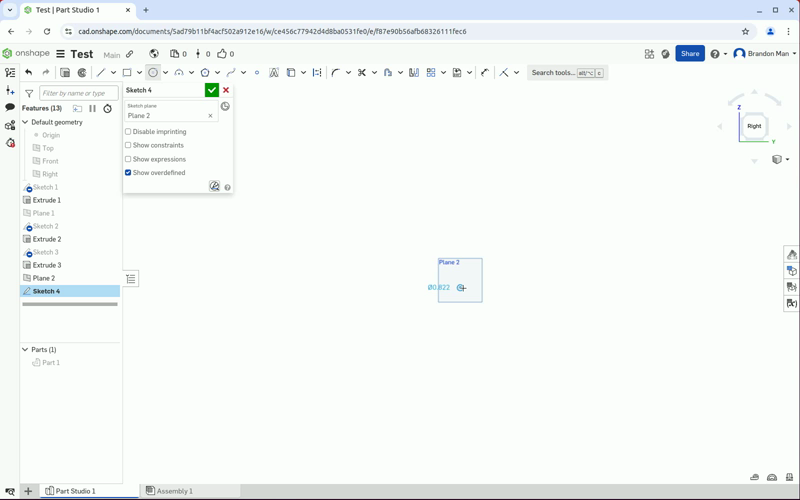
scroll(6)
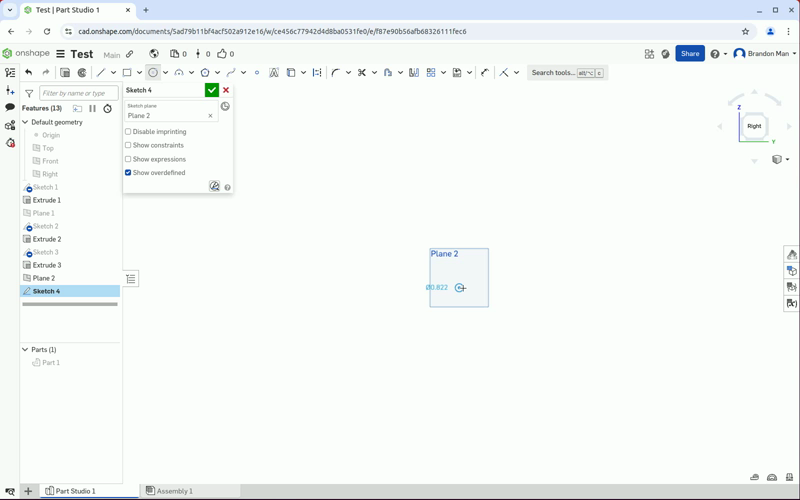
scroll(6)
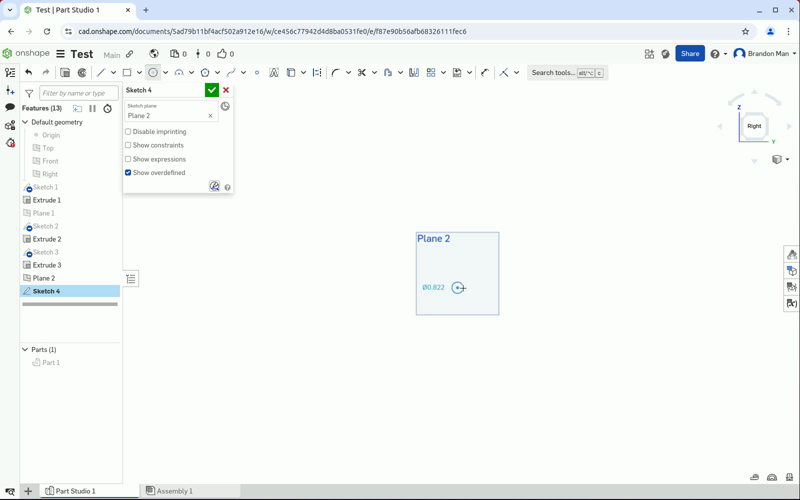
scroll(6)
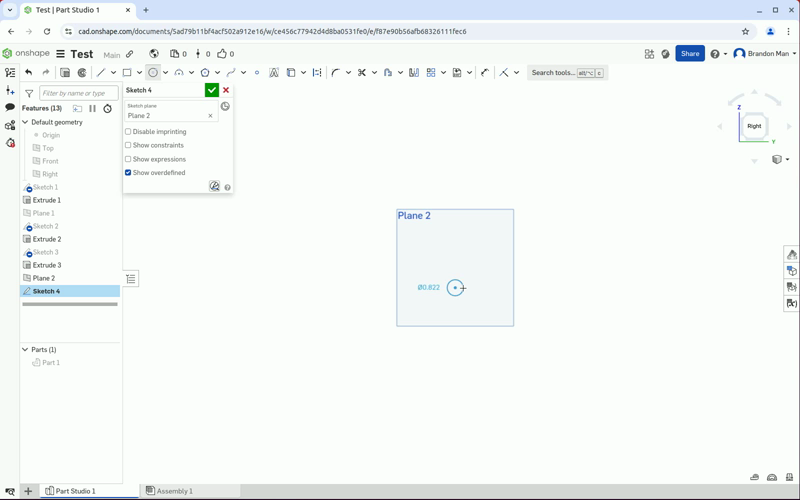
scroll(6)
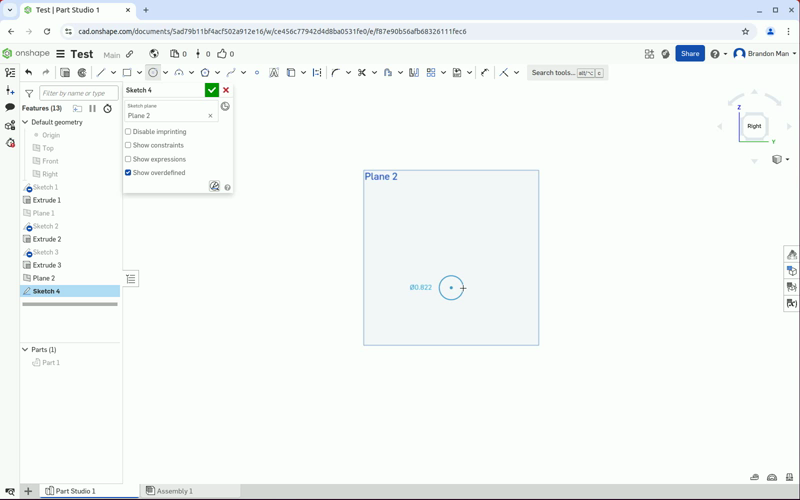
scroll(6)
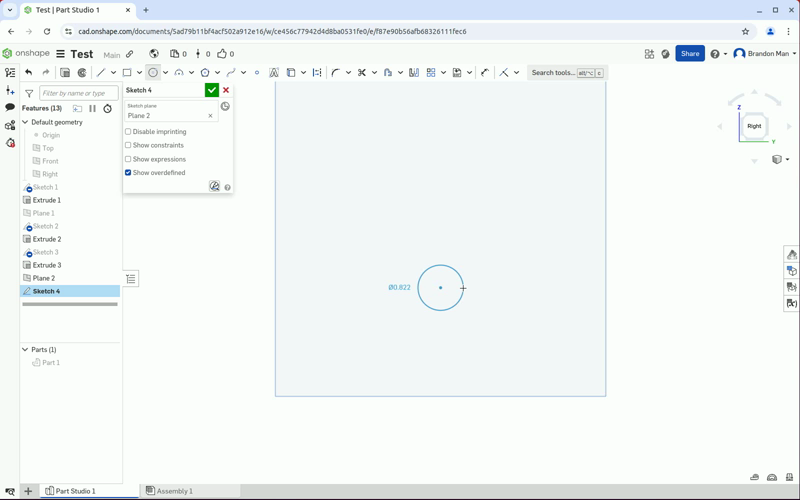
click(463, 287)
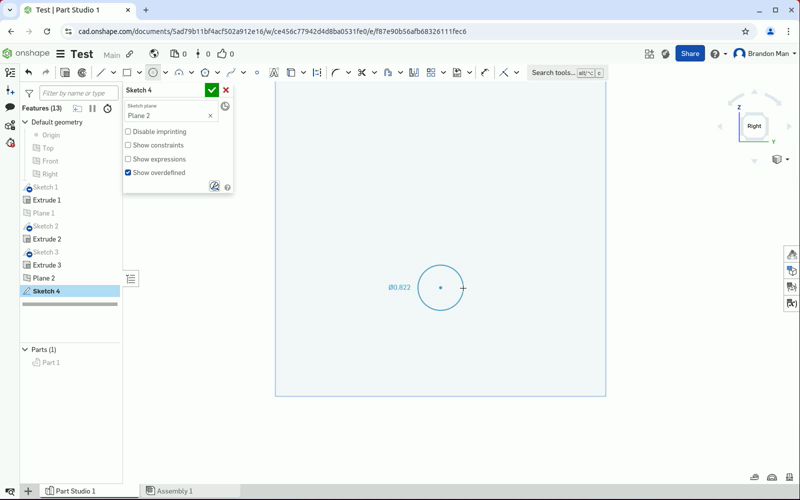
scroll(-6)
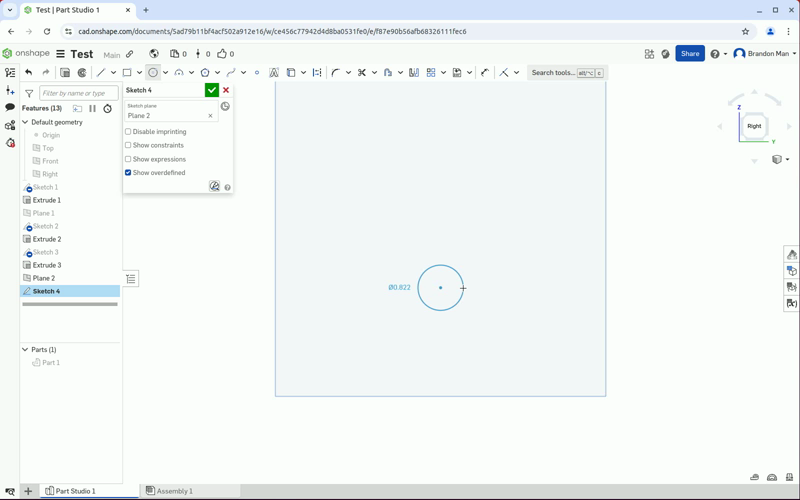
scroll(-6)
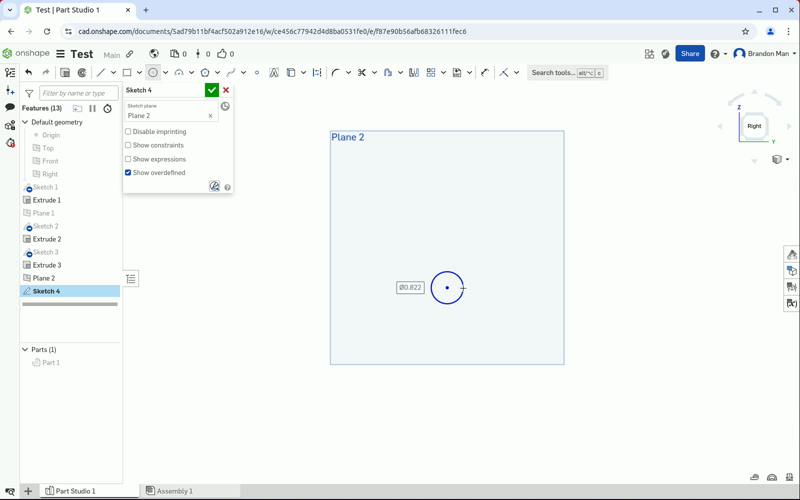
scroll(-6)
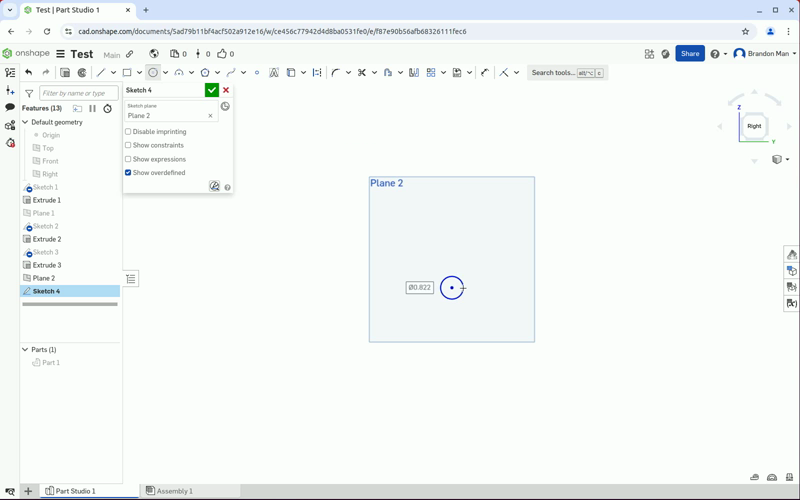
scroll(-6)
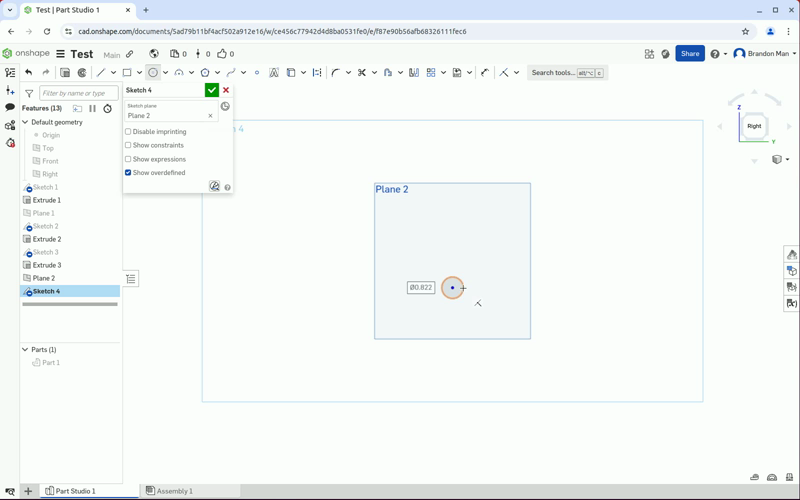
scroll(-6)
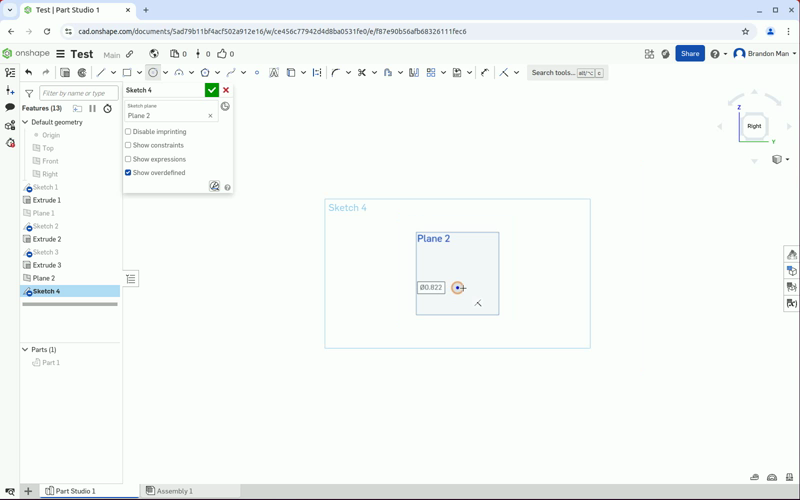
scroll(-6)
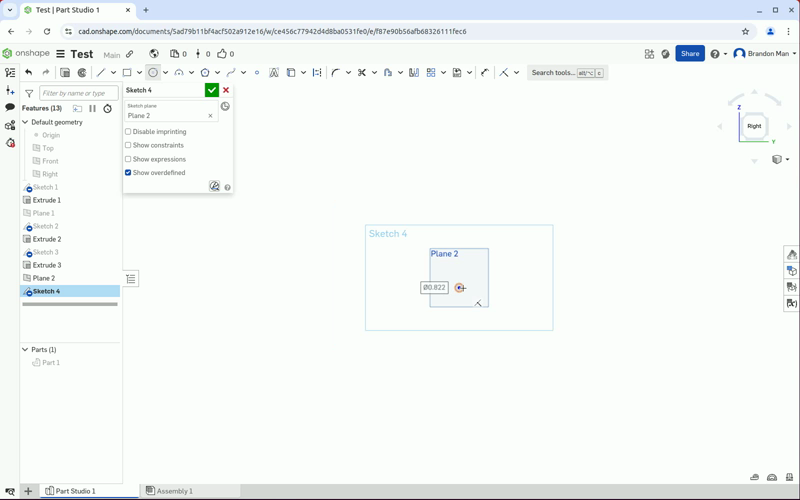
scroll(-6)
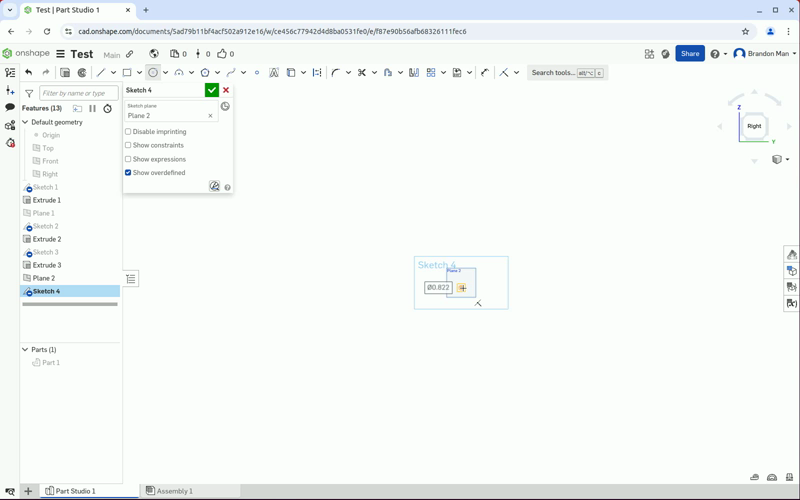
key(esc)
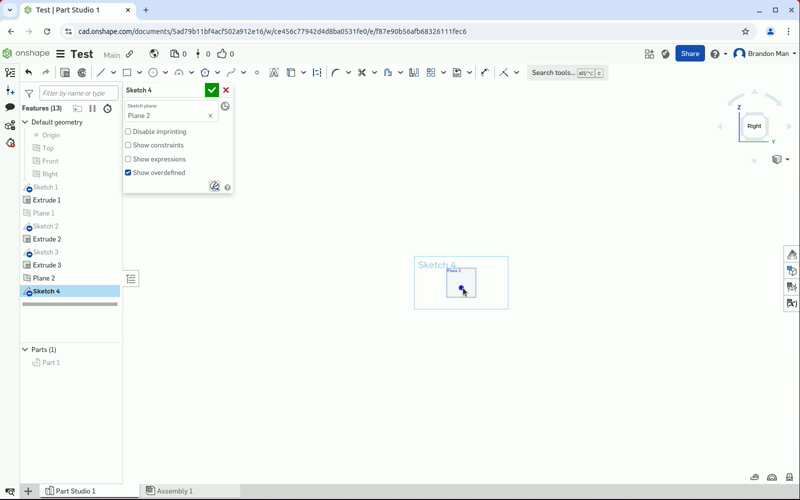
mouse_move(461, 287)
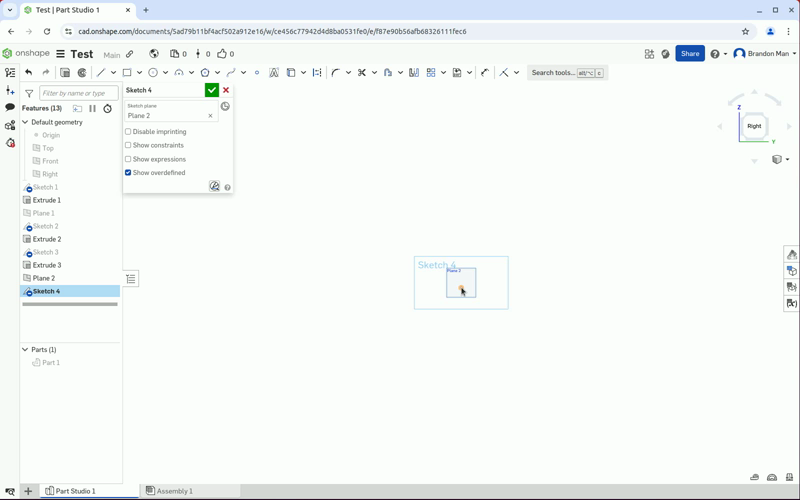
scroll(6)
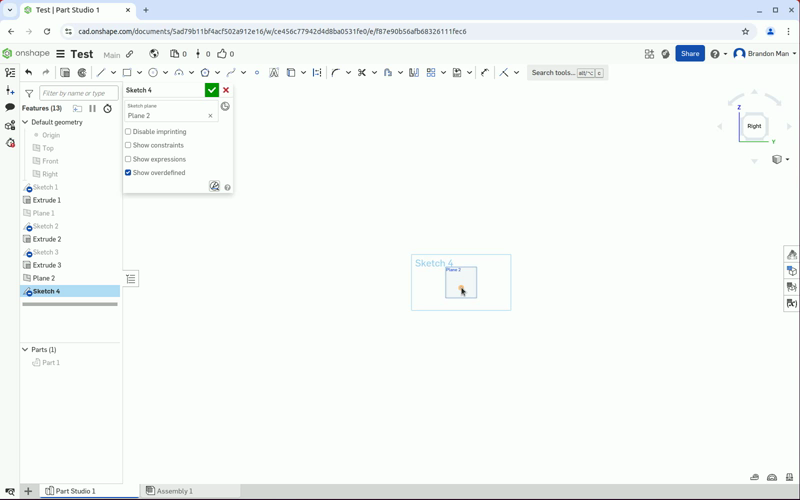
scroll(6)
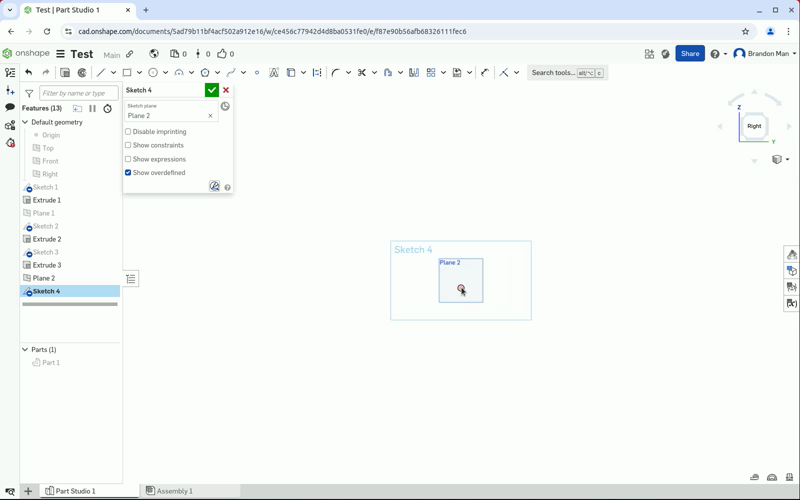
scroll(6)
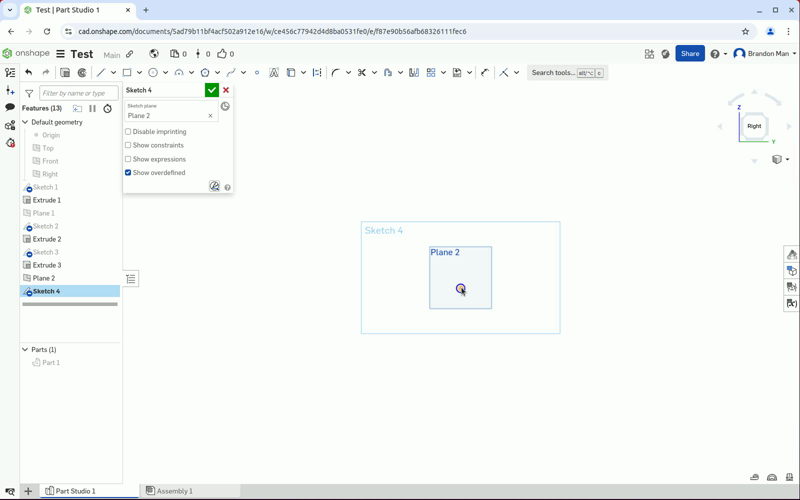
scroll(6)
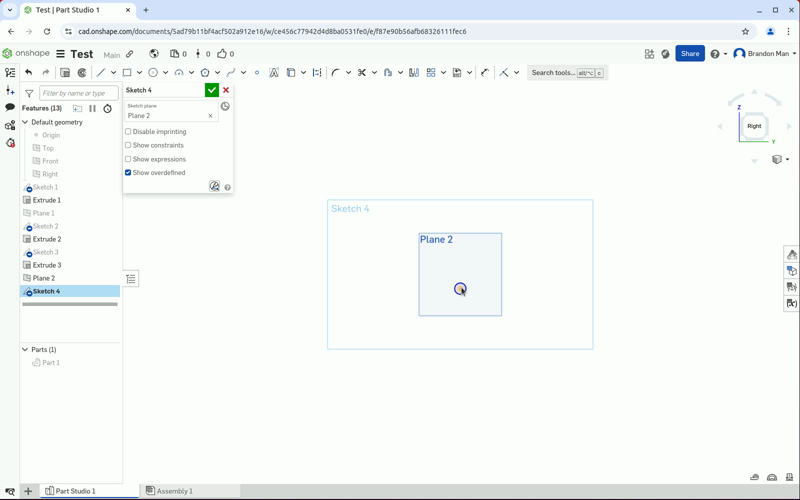
scroll(6)
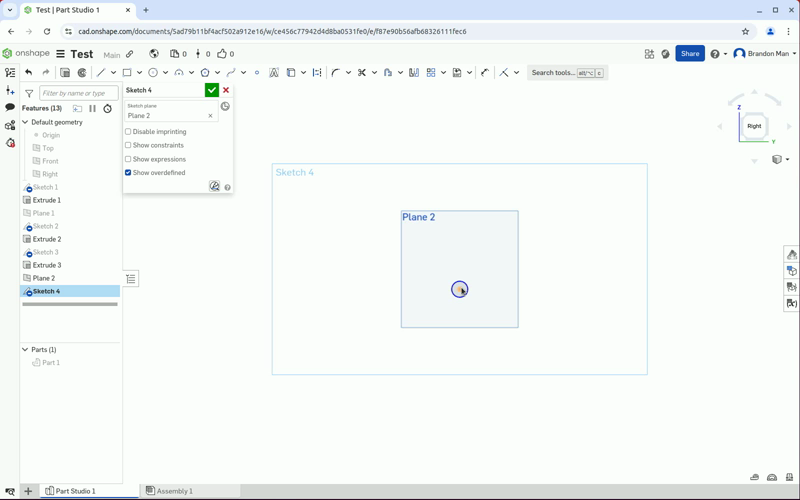
scroll(6)
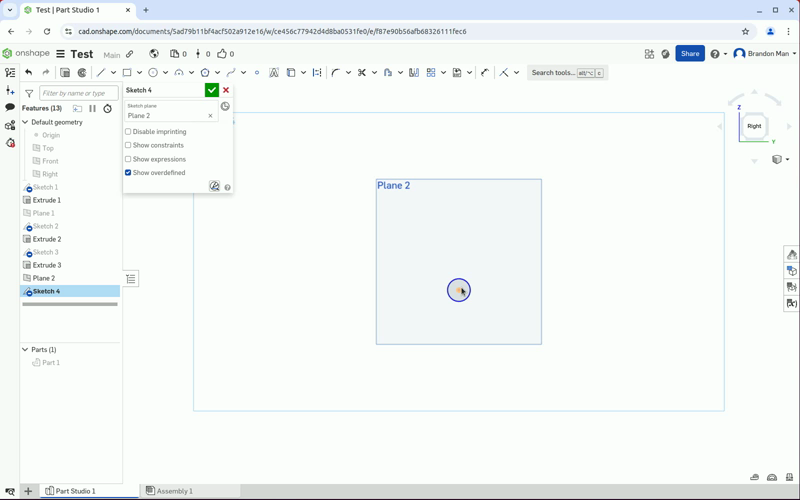
scroll(6)
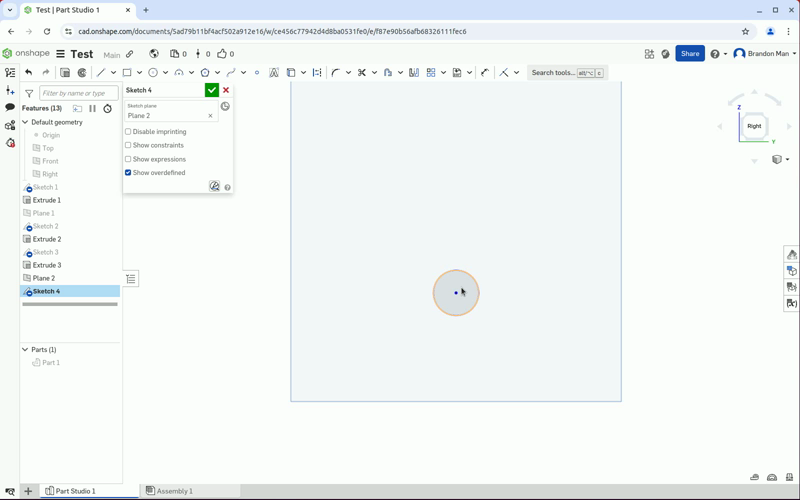
click(461, 287)
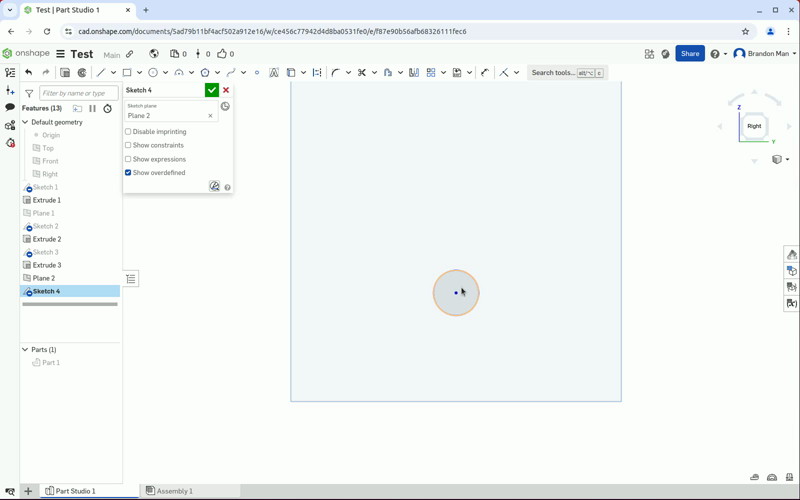
scroll(-6)
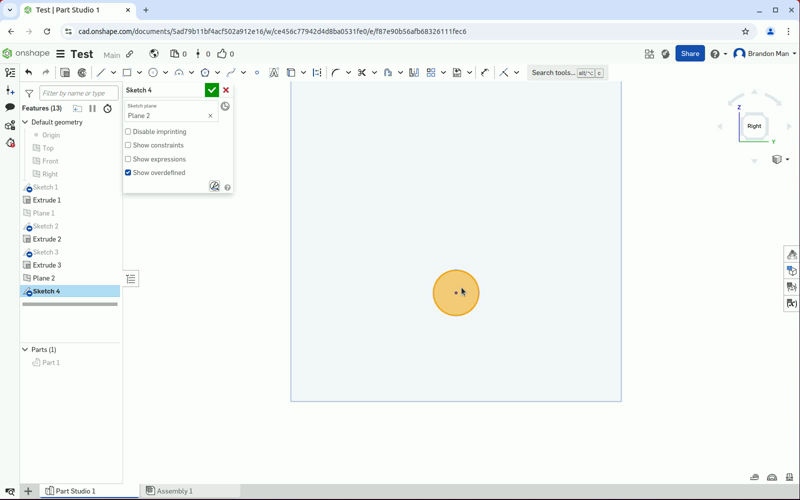
scroll(-6)
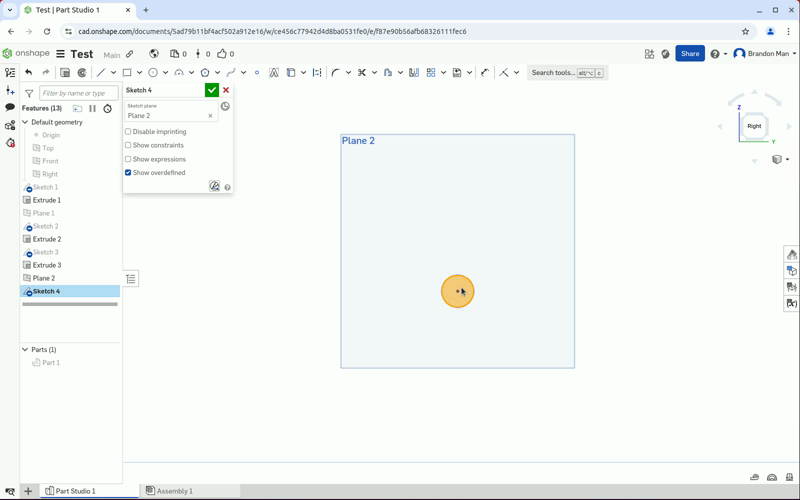
scroll(-6)
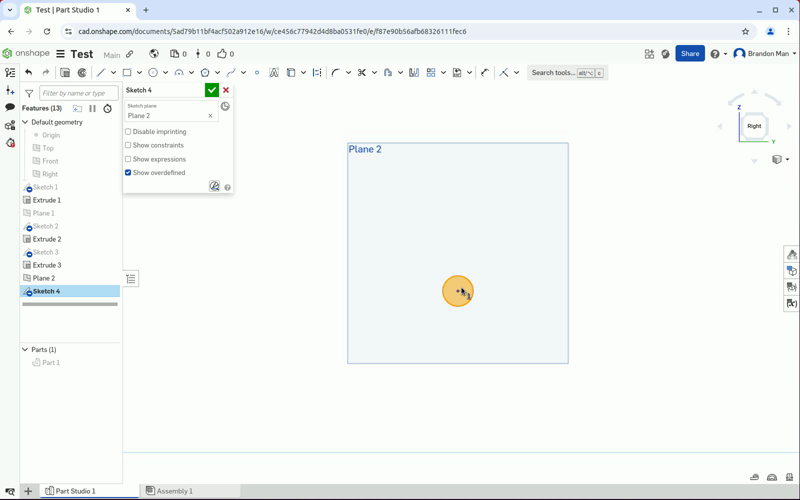
scroll(-6)
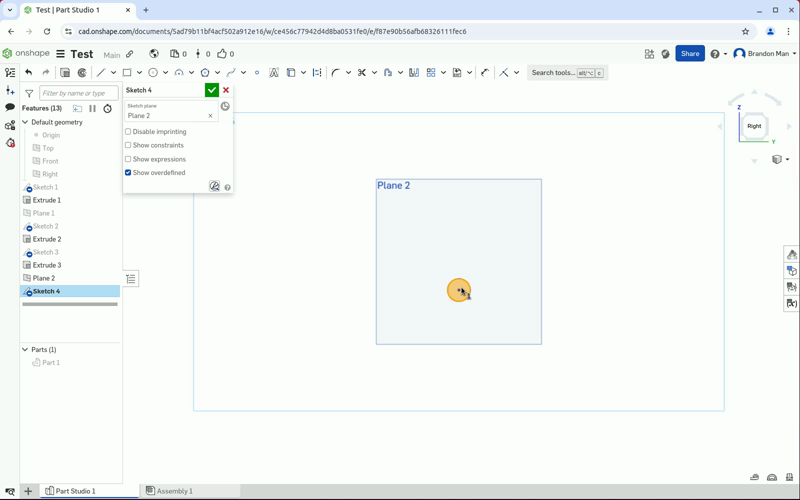
scroll(-6)
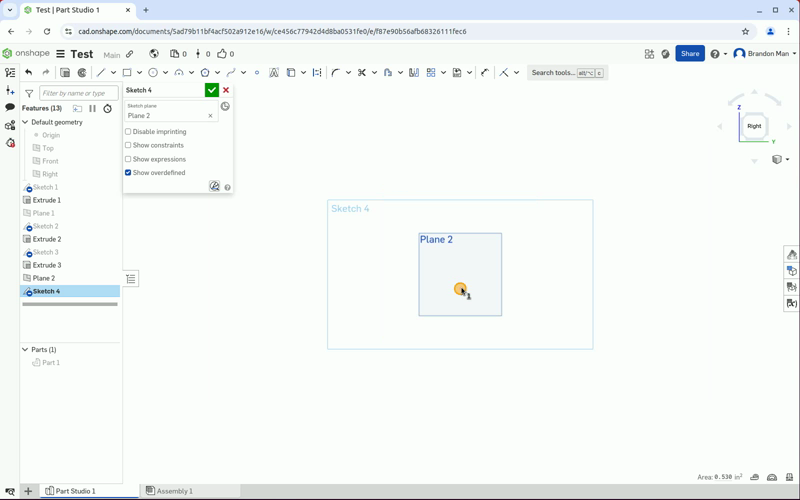
scroll(-6)
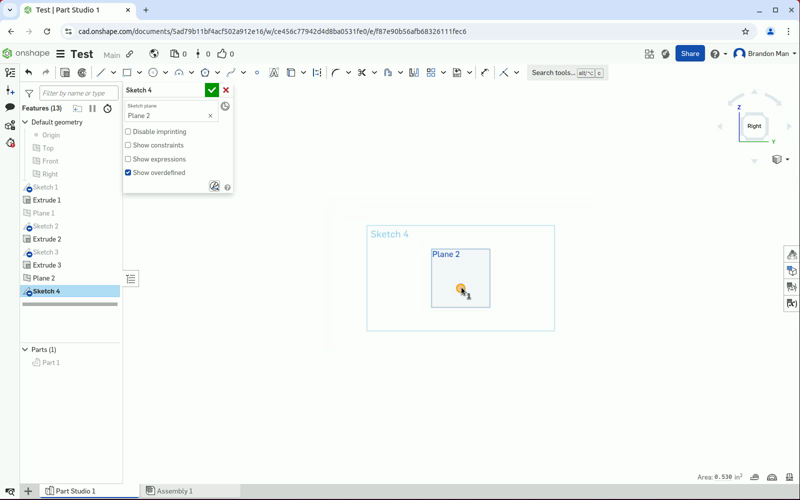
scroll(-6)
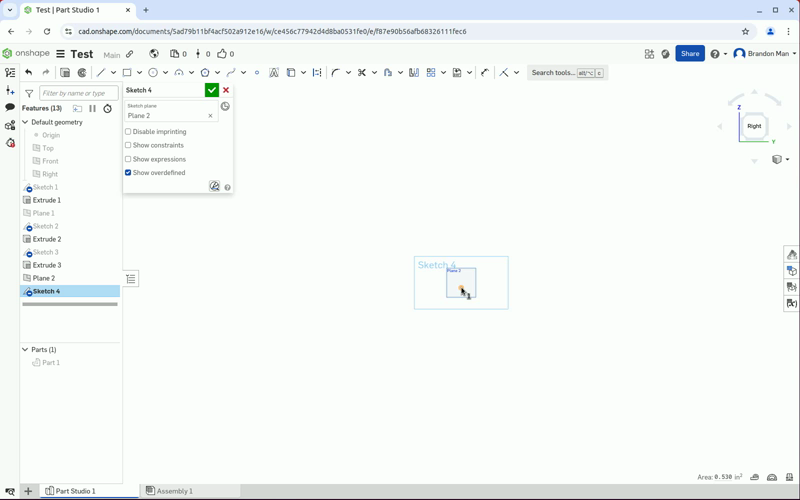
mouse_move(73, 352)
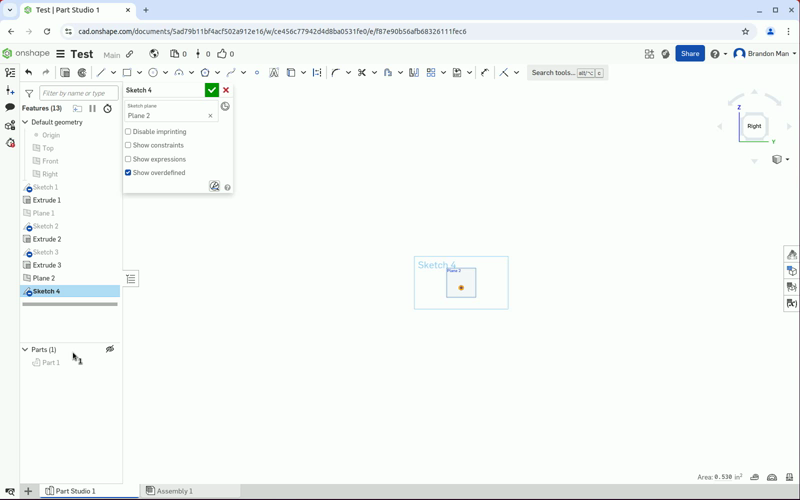
key(shift+y)
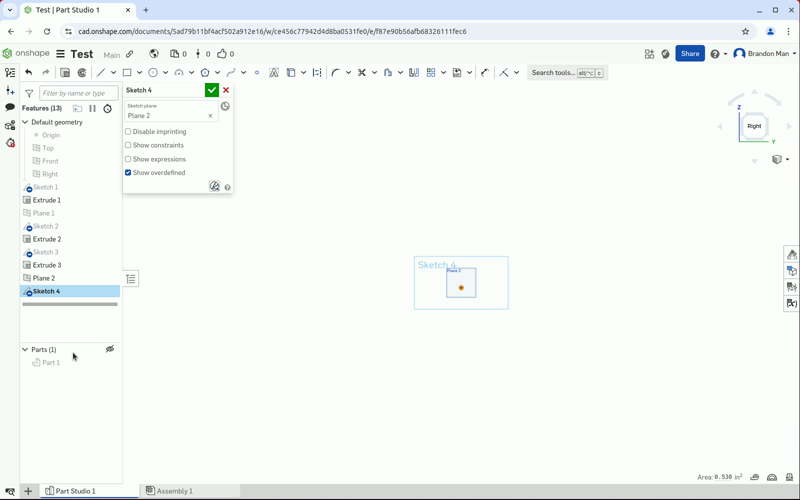
key(shift+e)
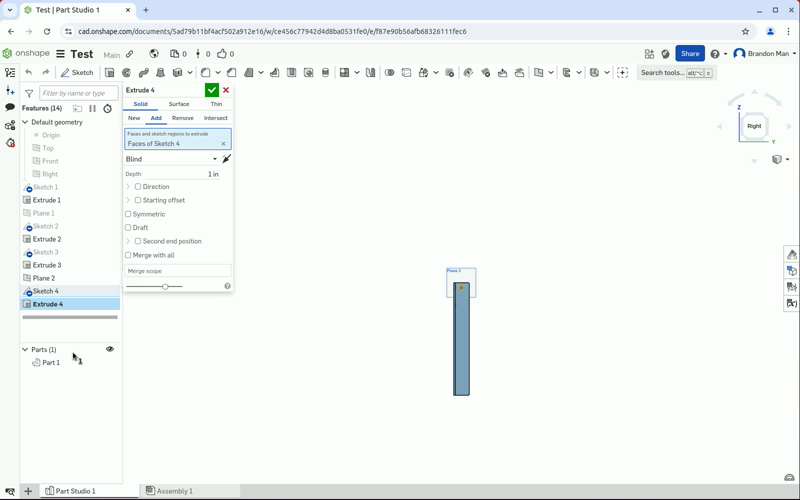
mouse_move(143, 106)
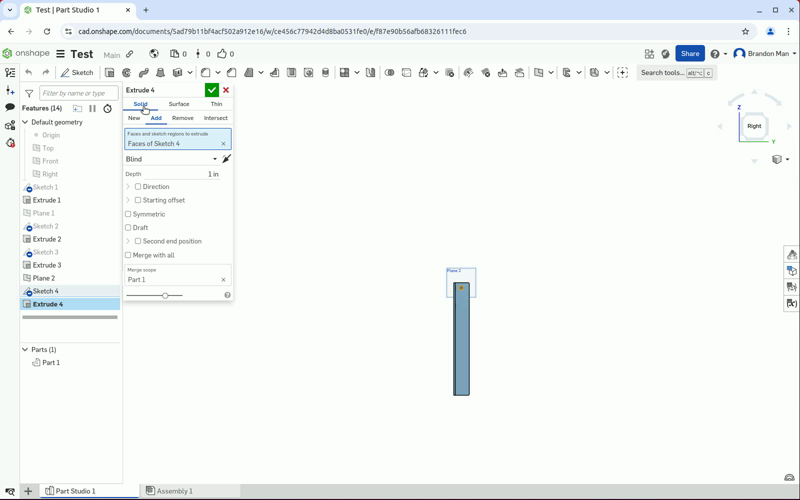
click(143, 106)
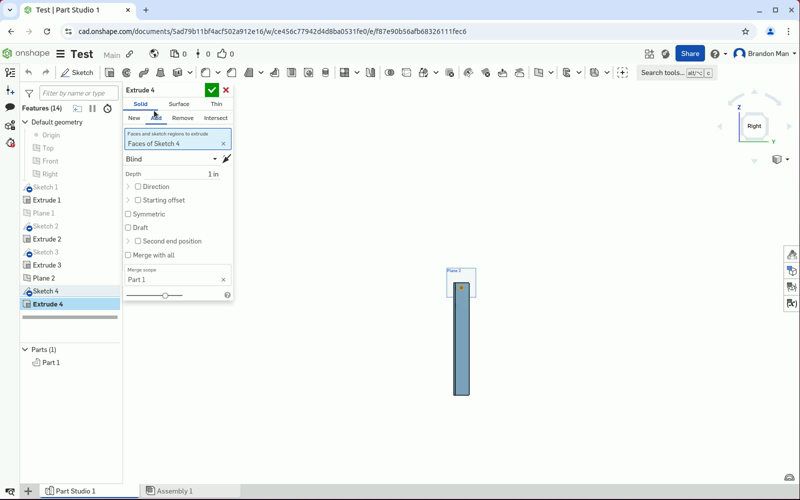
mouse_move(186, 120)
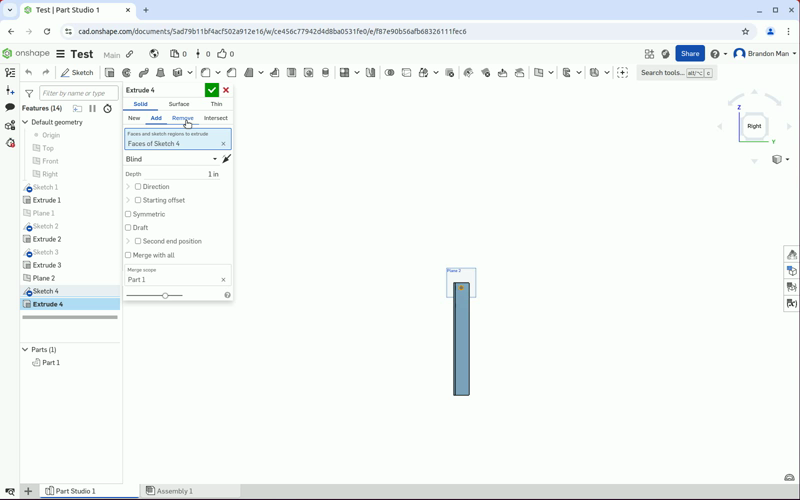
click(186, 120)
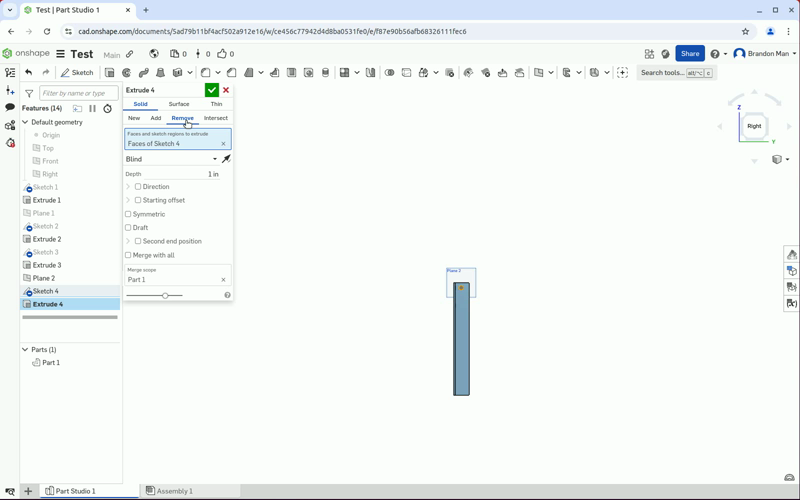
key(tab, 4)
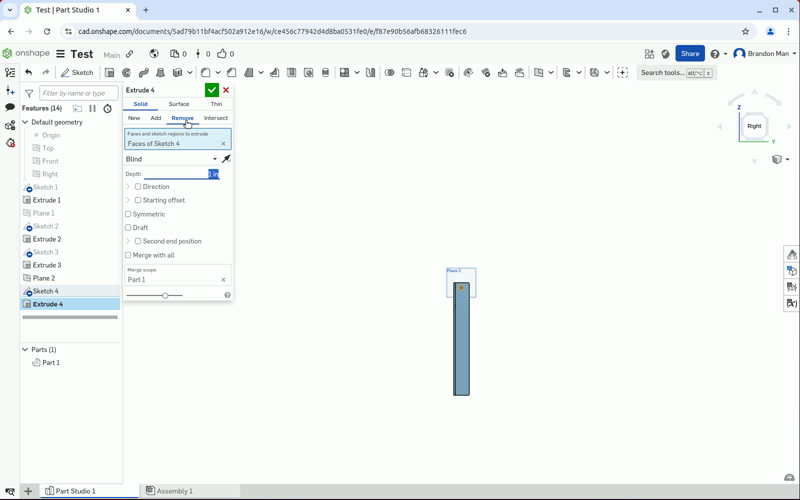
text(0.481)
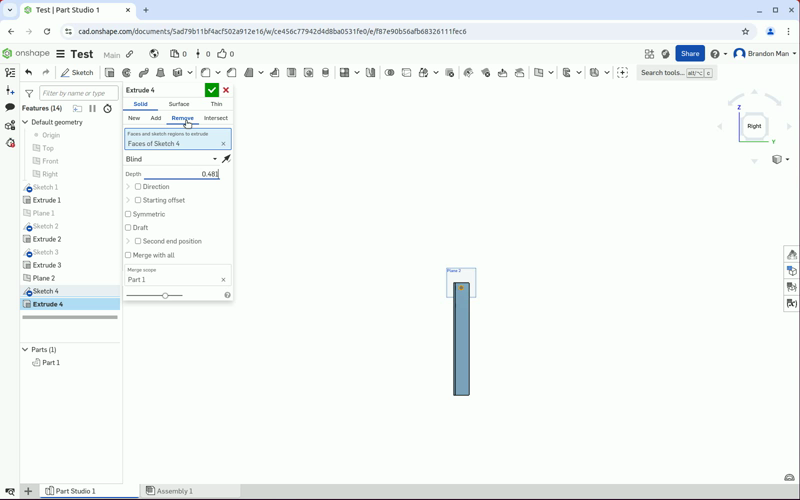
key(tab, 6)
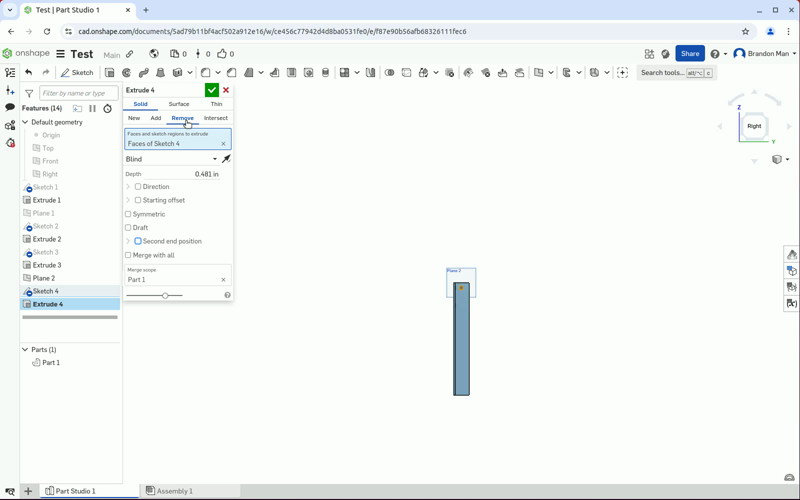
key(space)
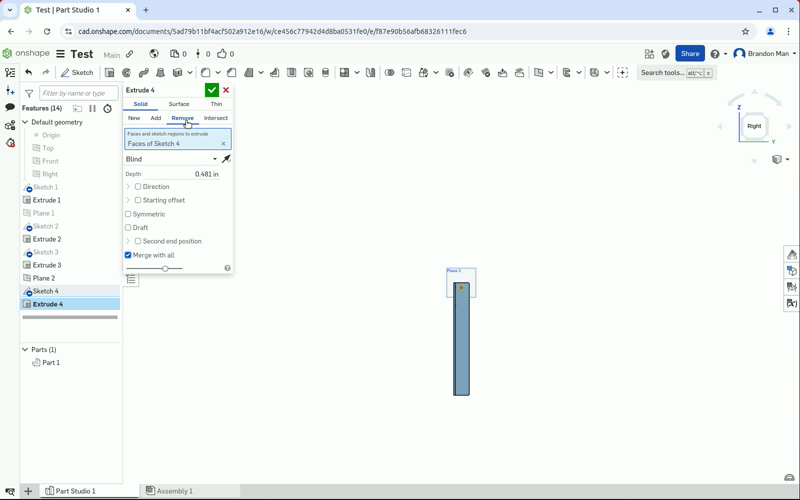
key(enter)
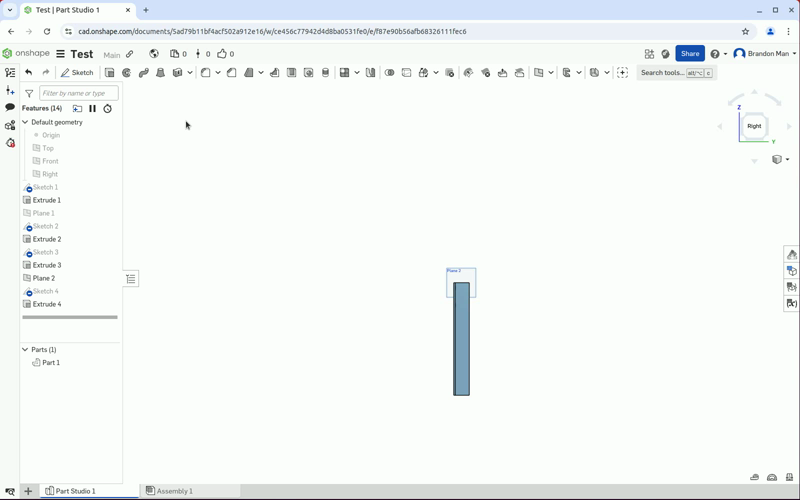
key(shift+h)
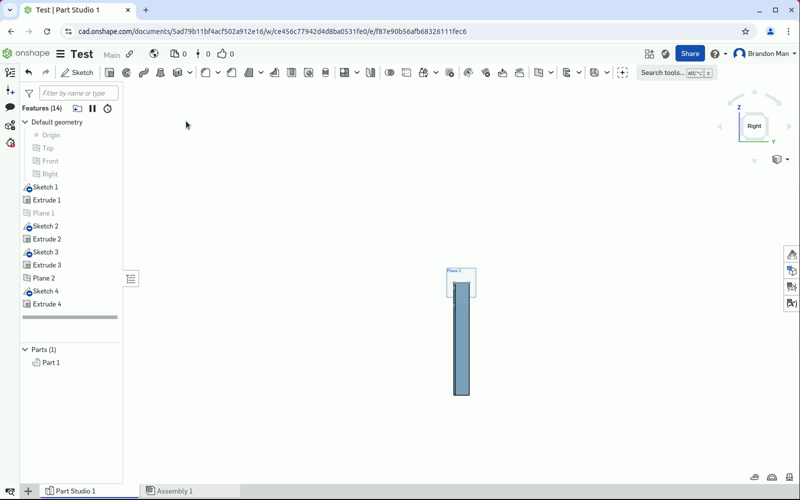
key(shift+h)
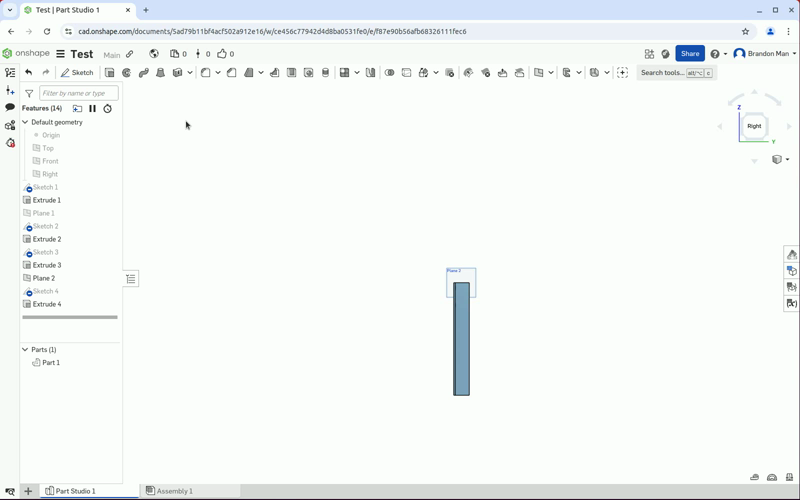
mouse_move(73, 189)
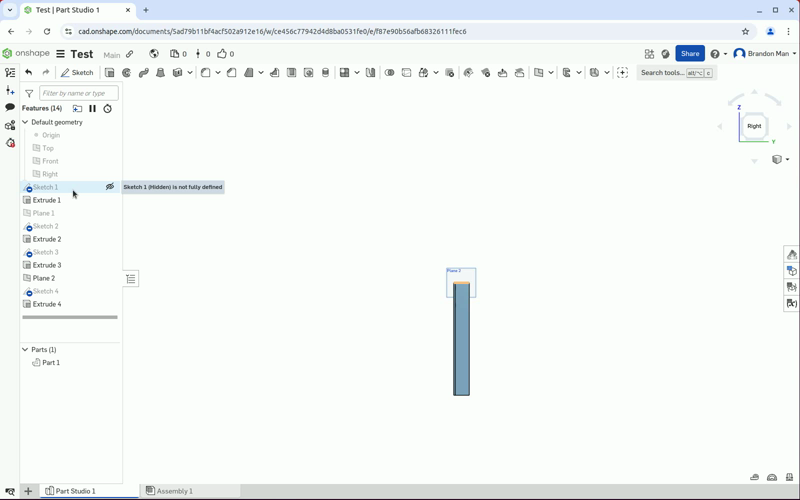
click(73, 189)
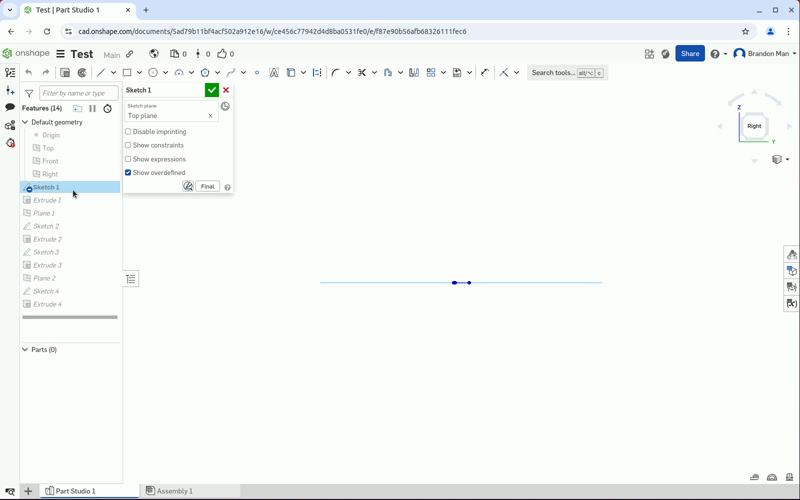
mouse_move(229, 92)
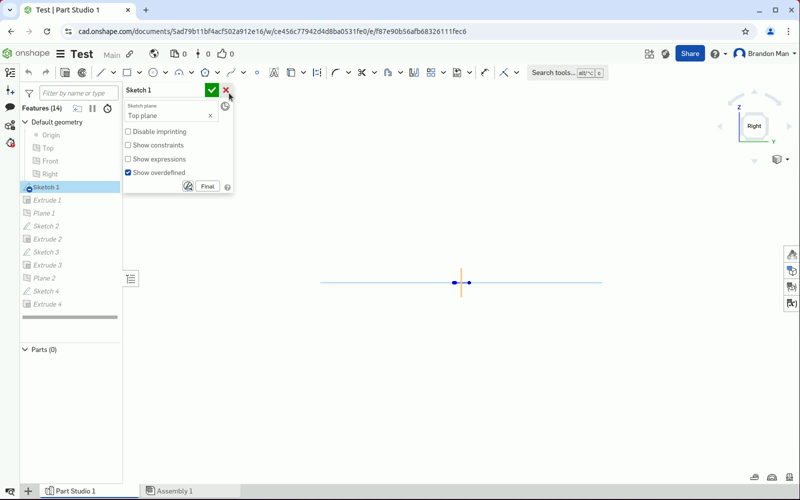
click(229, 92)
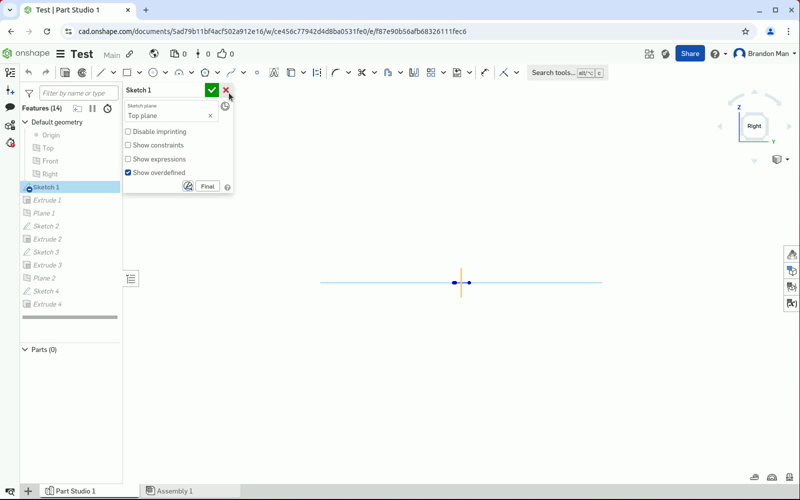
key(shift+s)
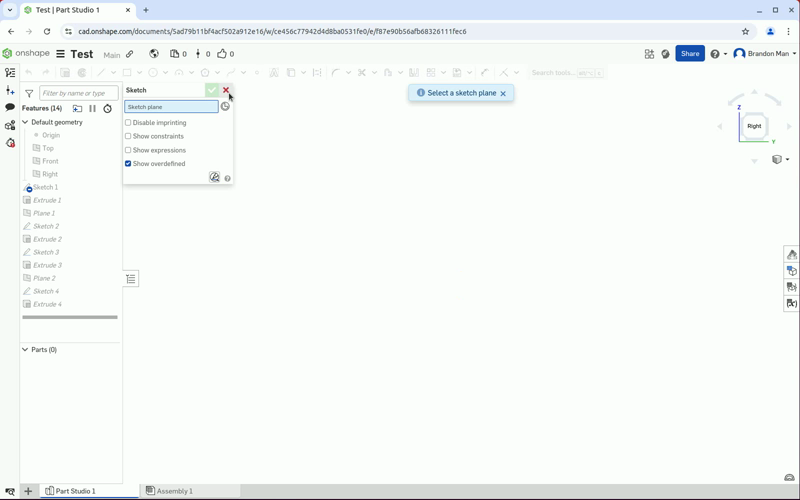
mouse_move(73, 280)
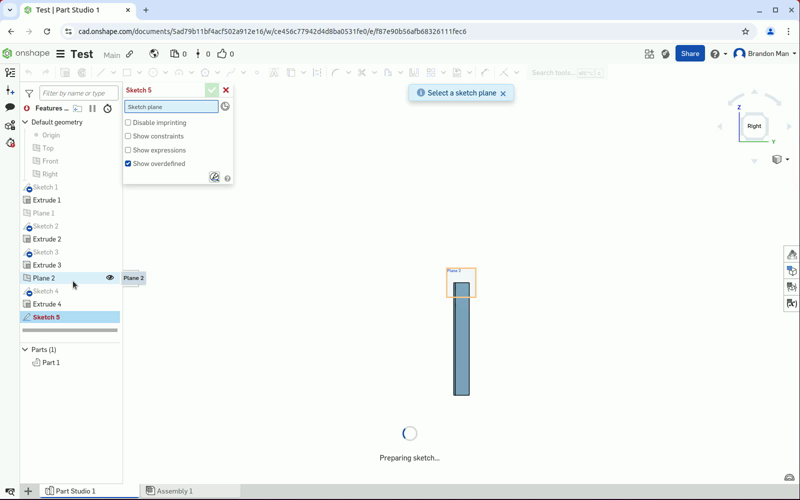
click(73, 280)
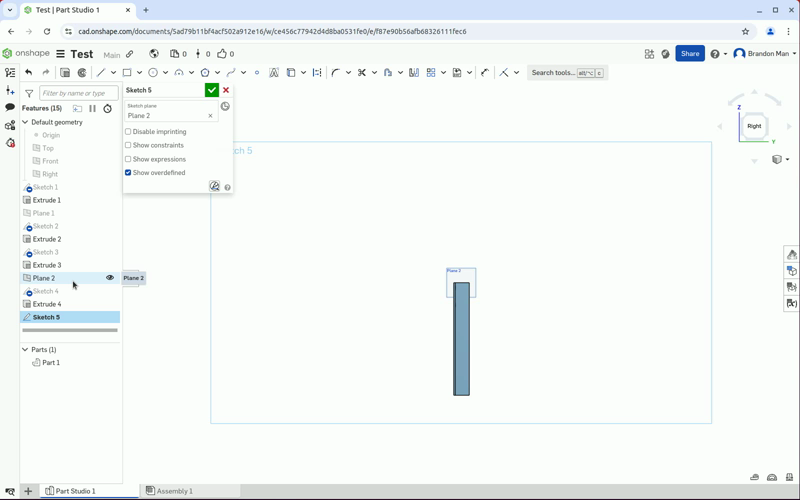
mouse_move(73, 352)
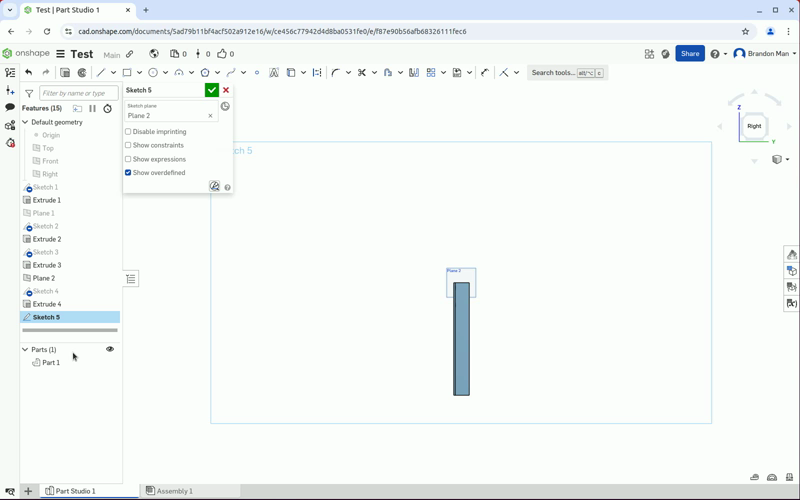
key(y)
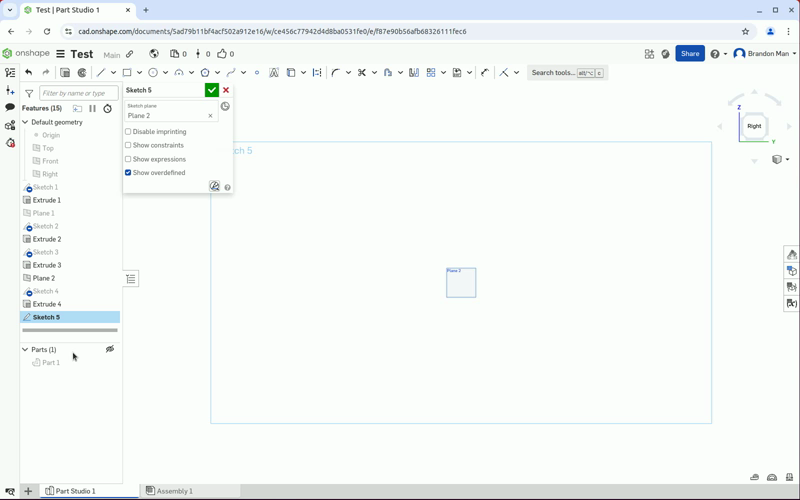
key(c)
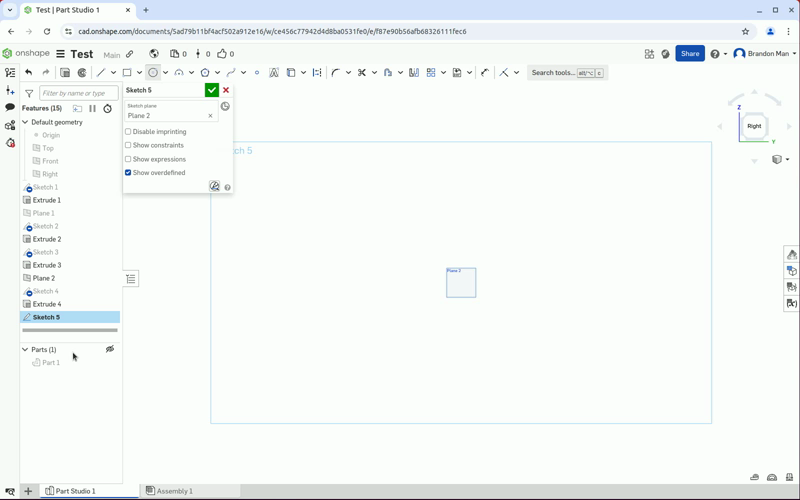
key_down(shift)
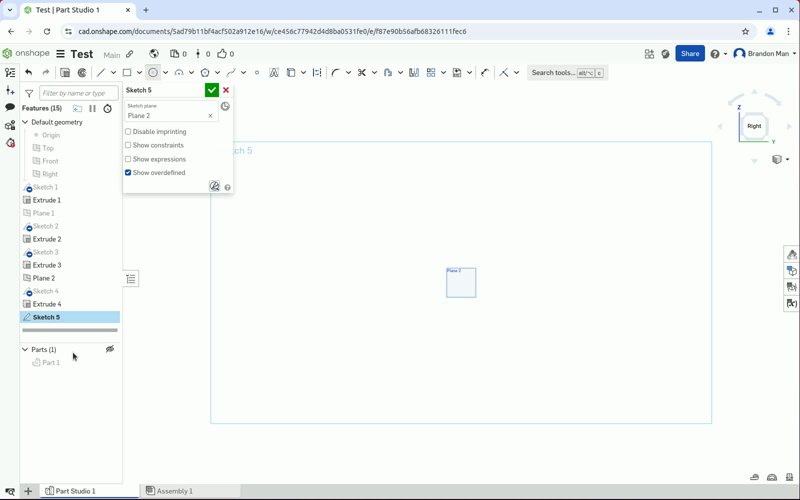
mouse_move(461, 305)
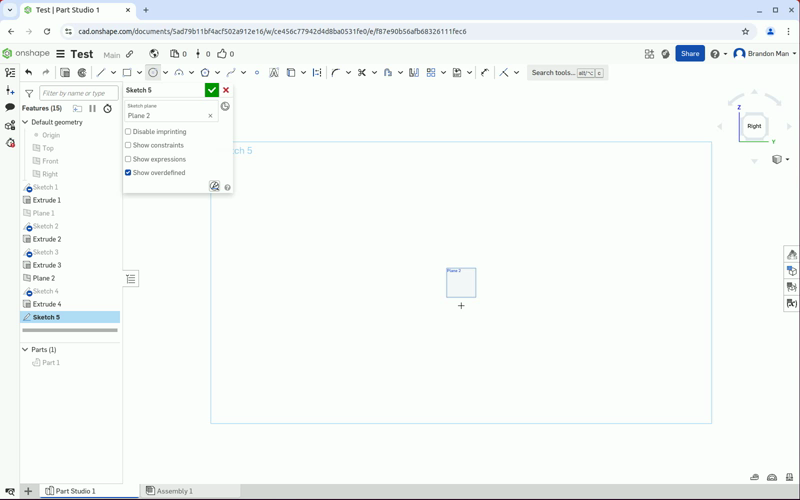
click(461, 305)
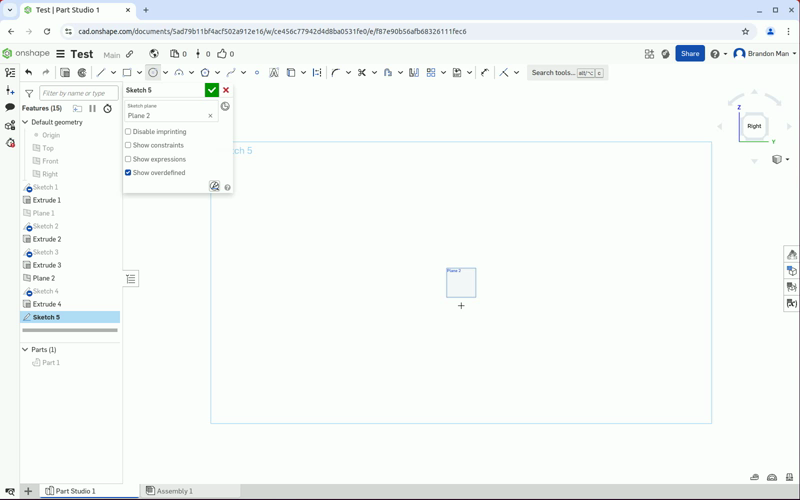
key_up(shift)
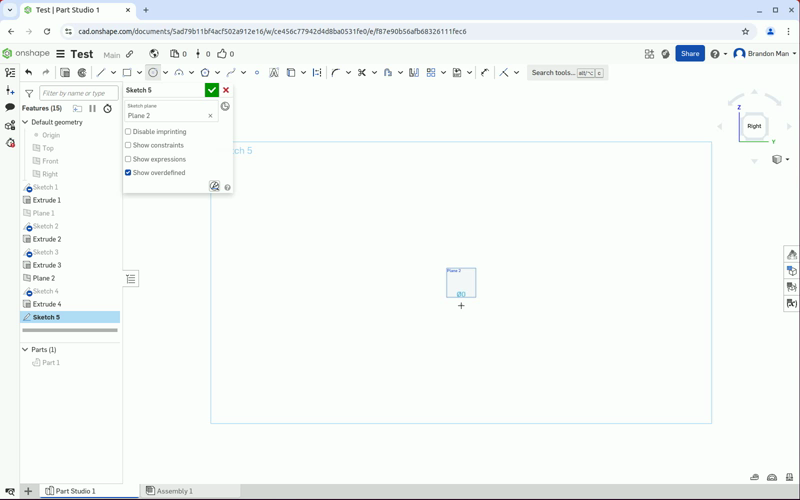
mouse_move(463, 305)
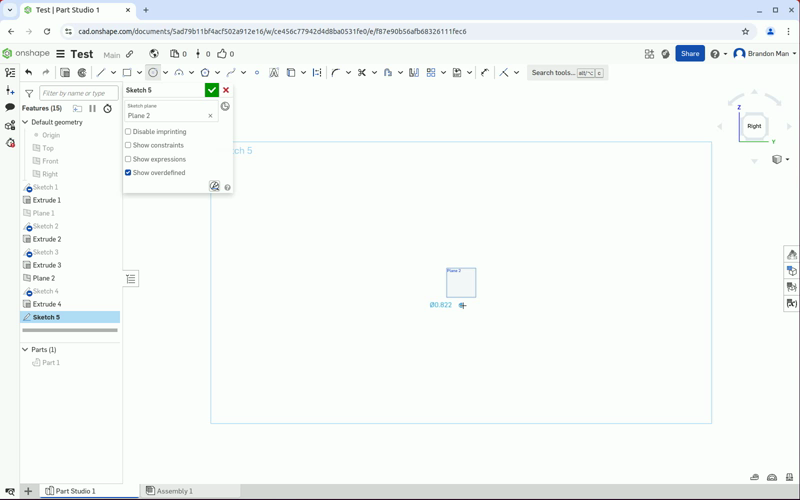
scroll(6)
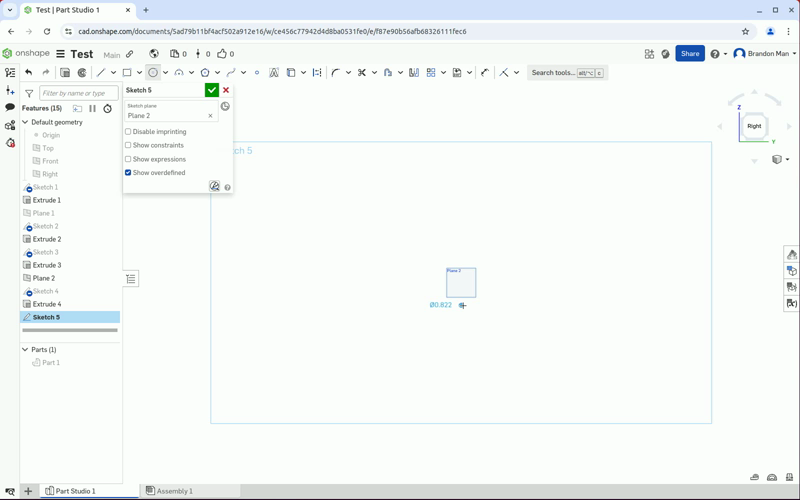
scroll(6)
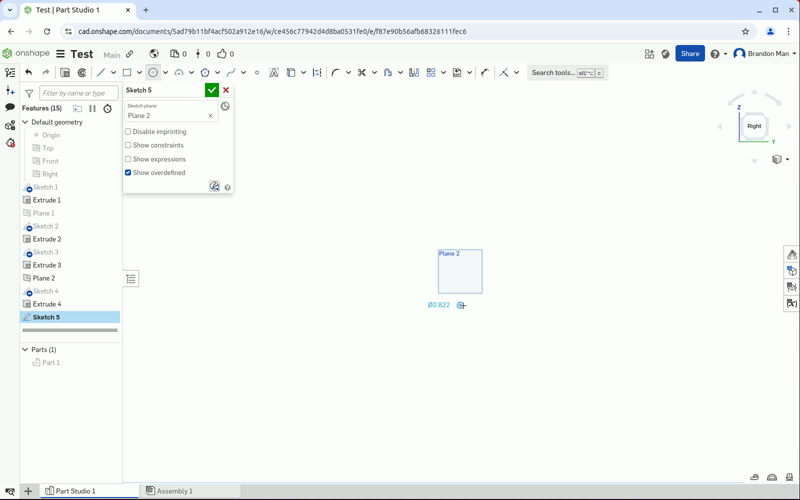
scroll(6)
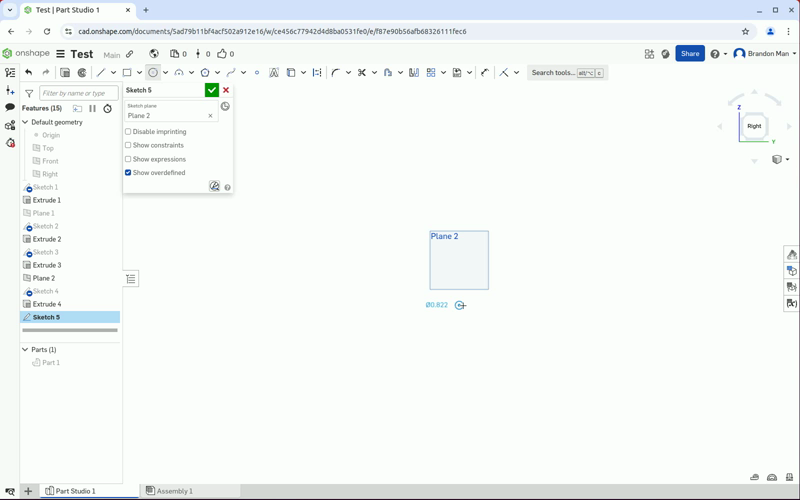
scroll(6)
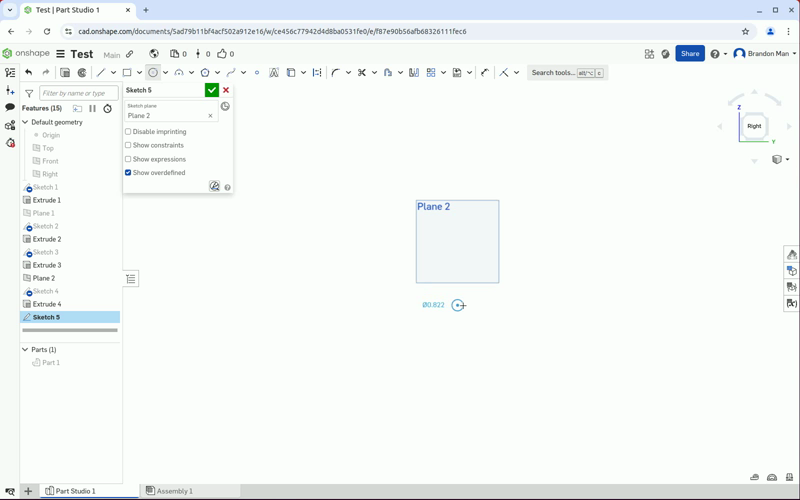
scroll(6)
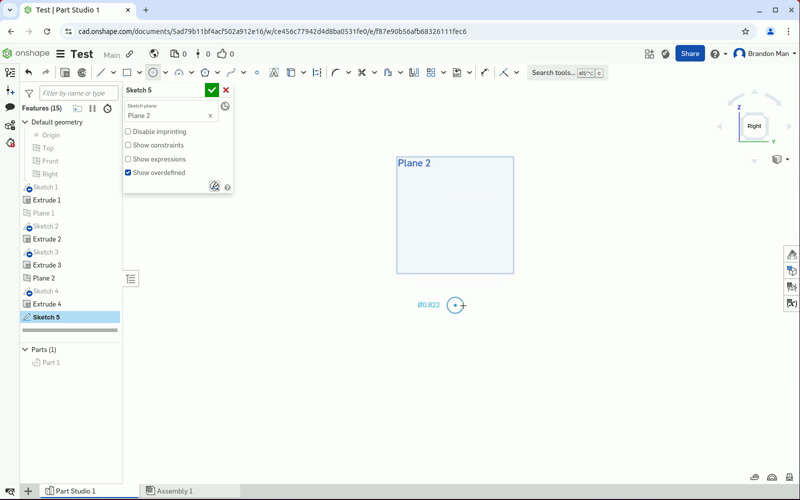
scroll(6)
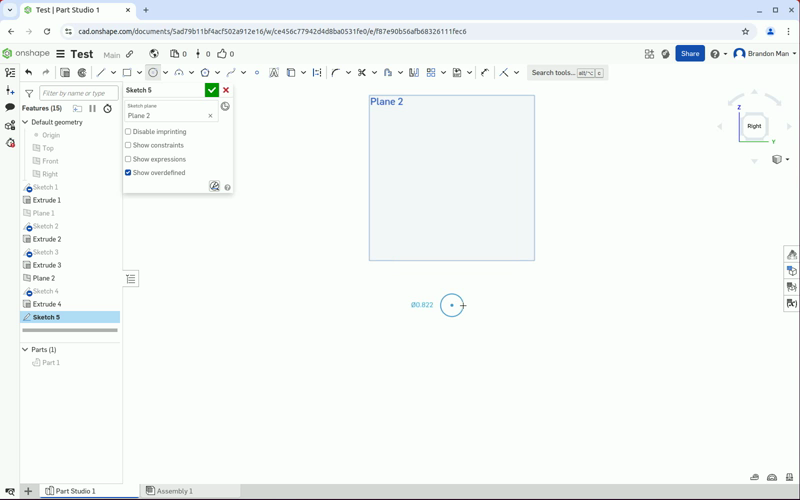
scroll(6)
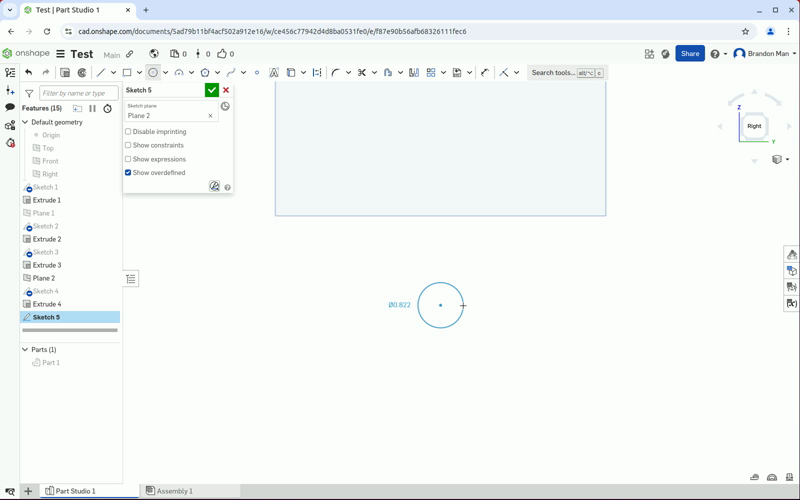
click(463, 305)
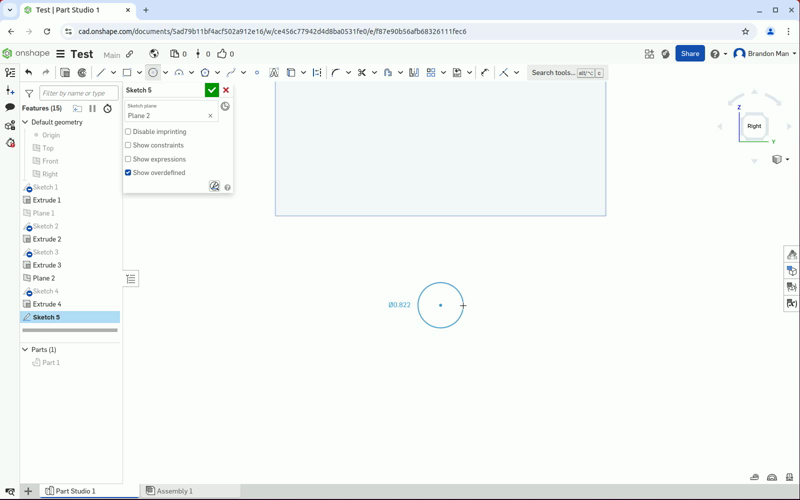
scroll(-6)
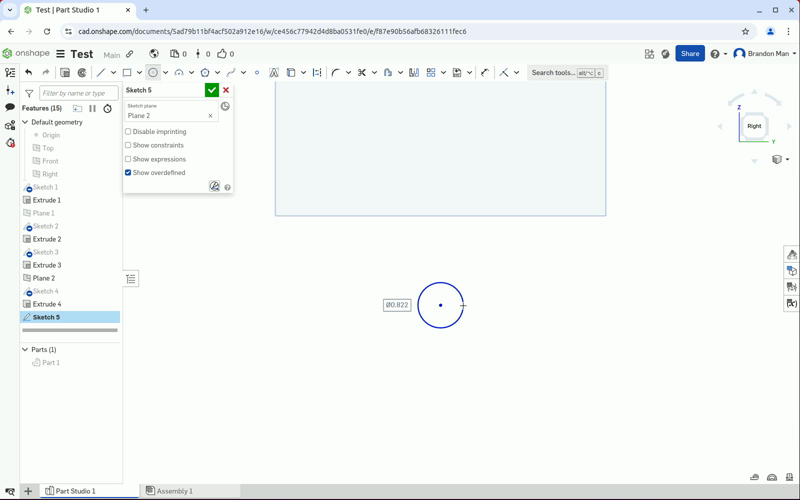
scroll(-6)
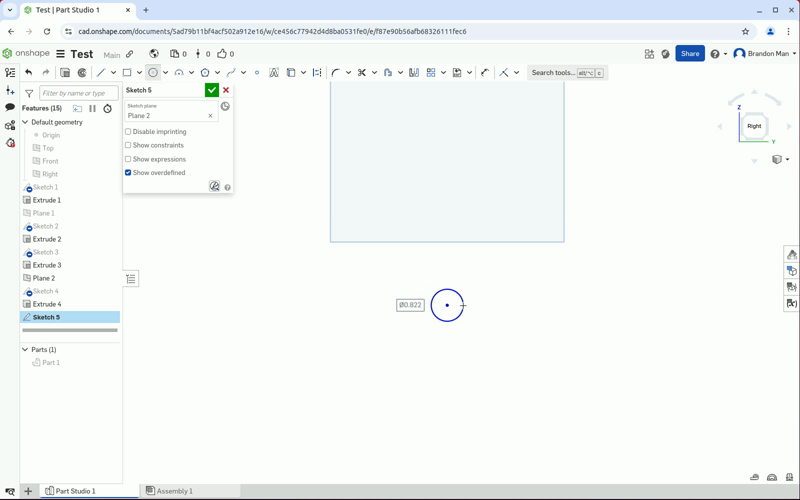
scroll(-6)
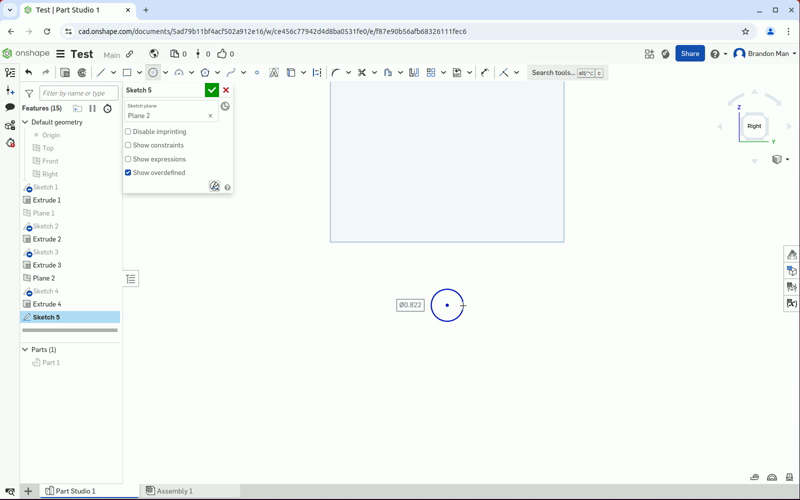
scroll(-6)
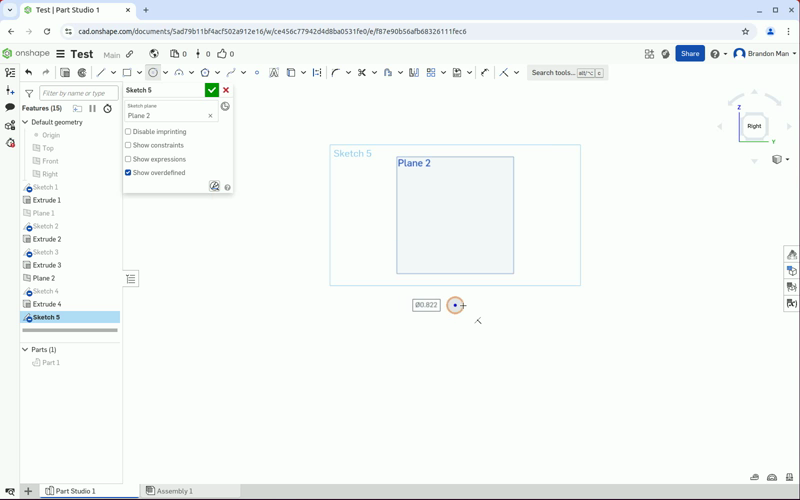
scroll(-6)
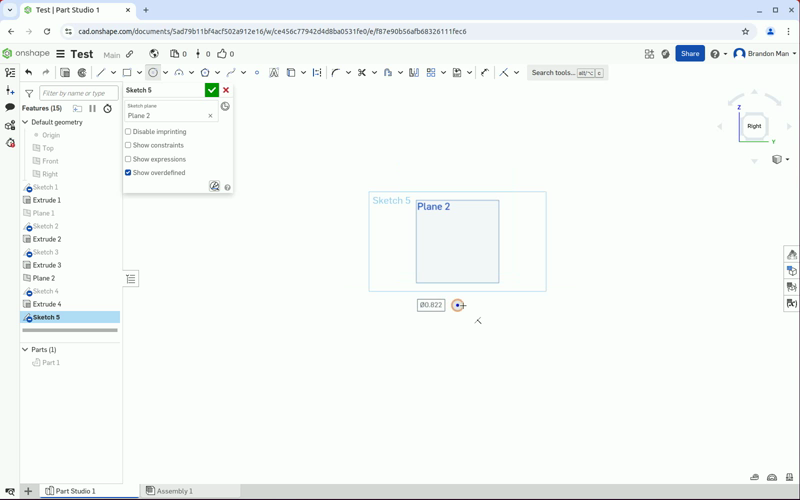
scroll(-6)
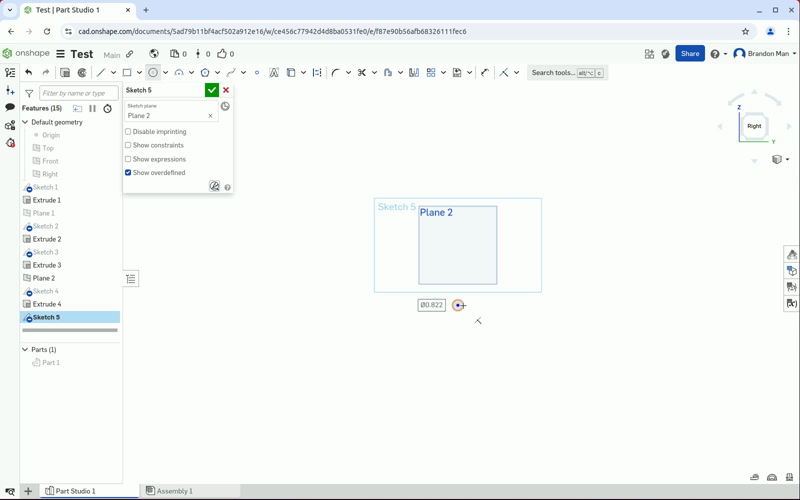
scroll(-6)
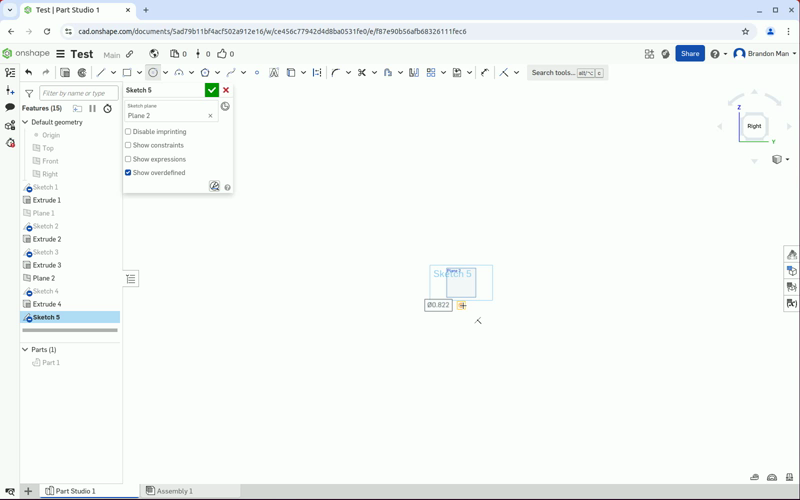
key(esc)
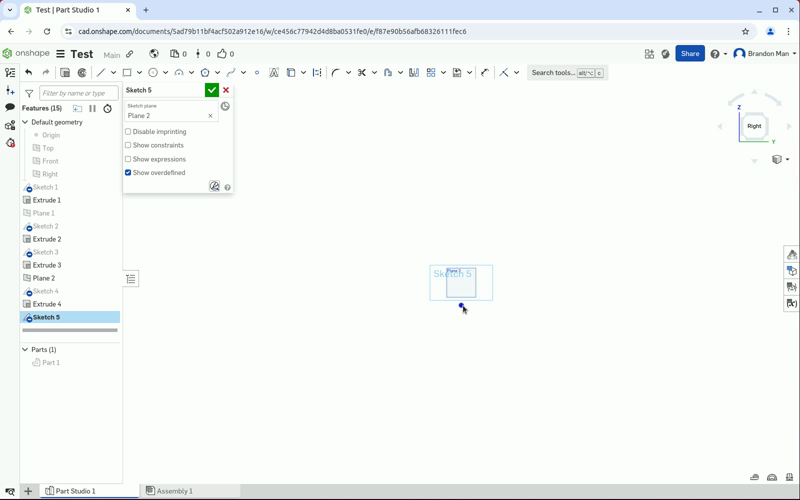
mouse_move(459, 304)
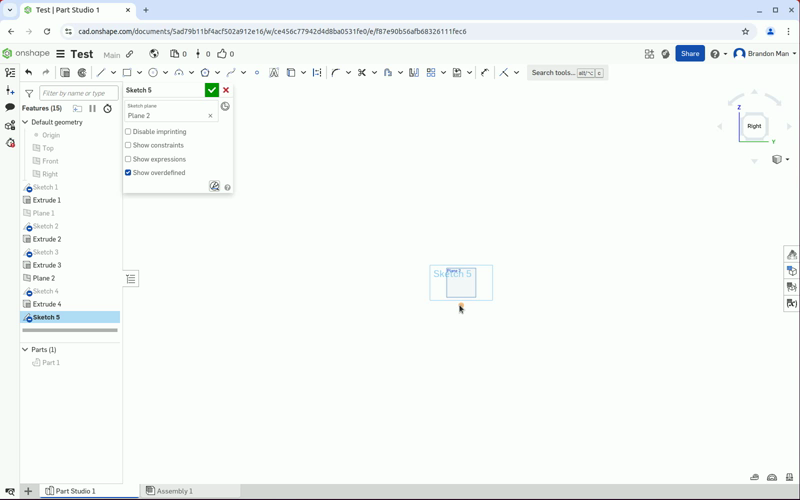
scroll(6)
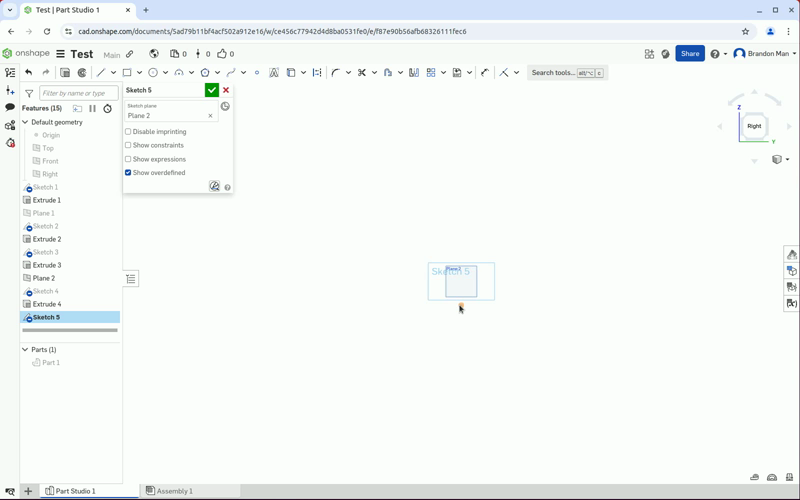
scroll(6)
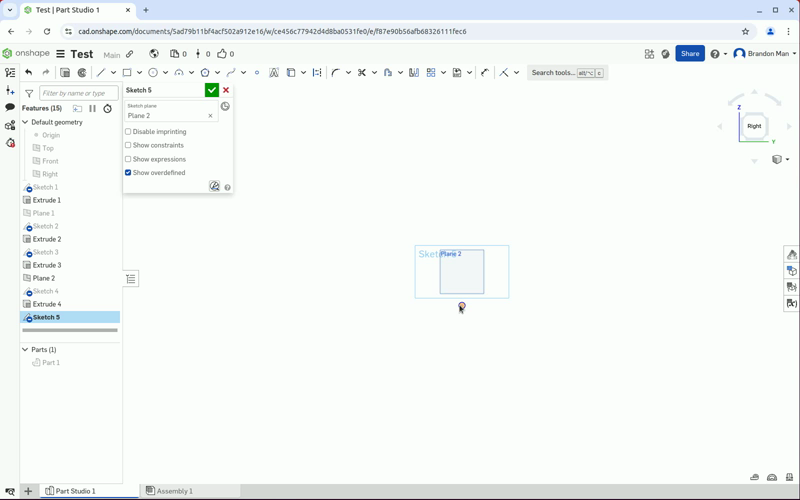
scroll(6)
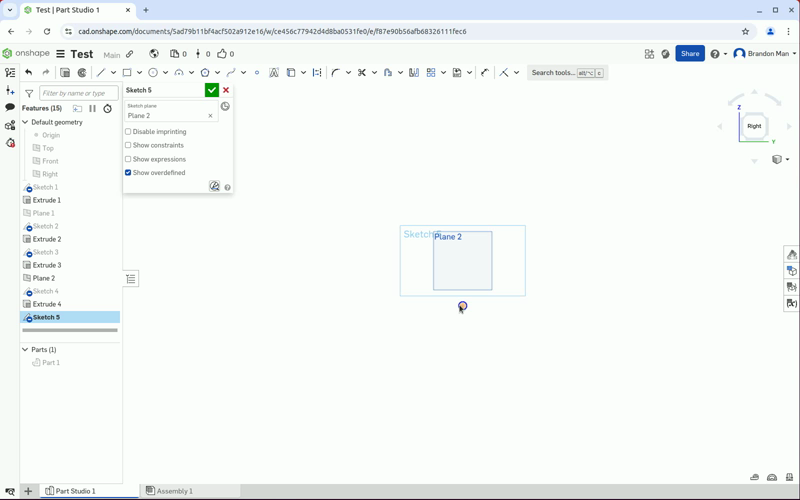
scroll(6)
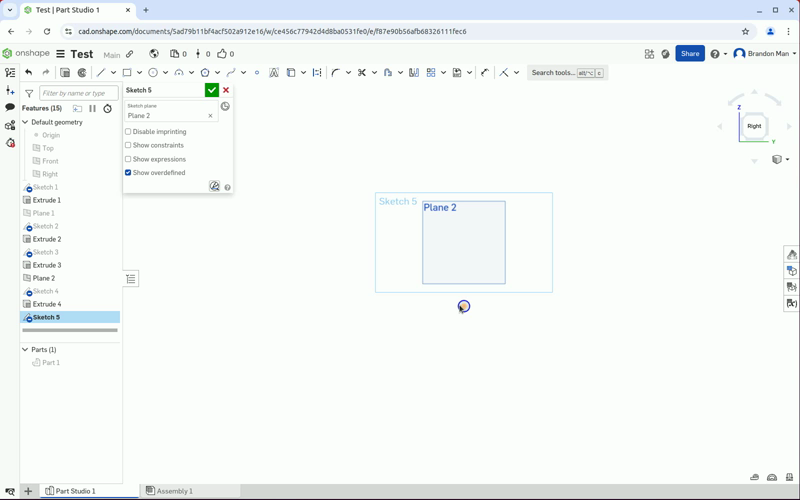
scroll(6)
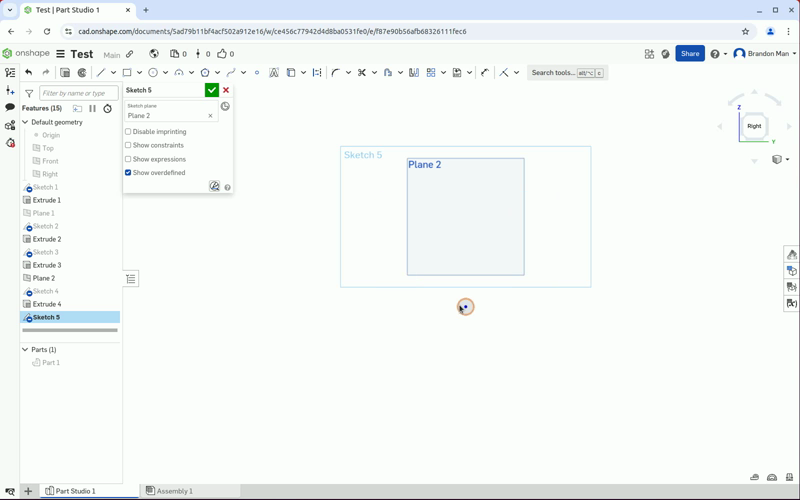
scroll(6)
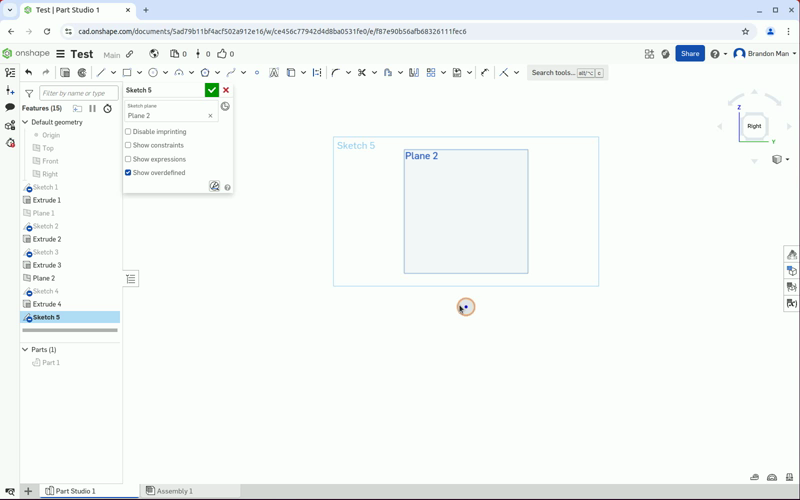
scroll(6)
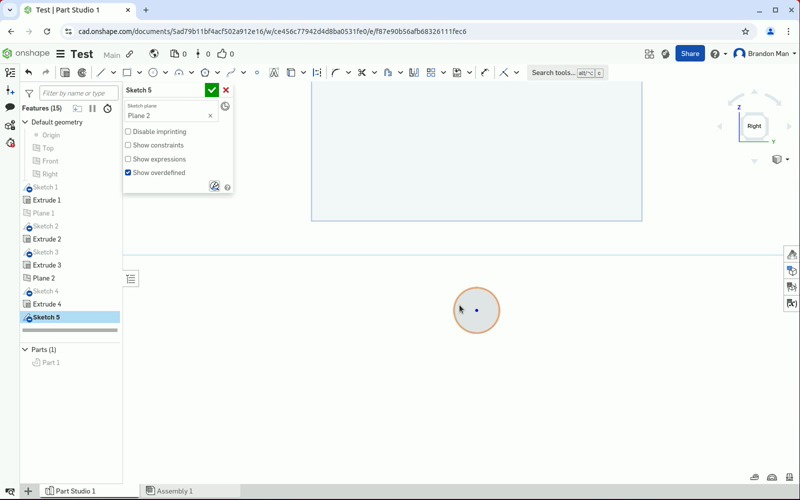
click(459, 304)
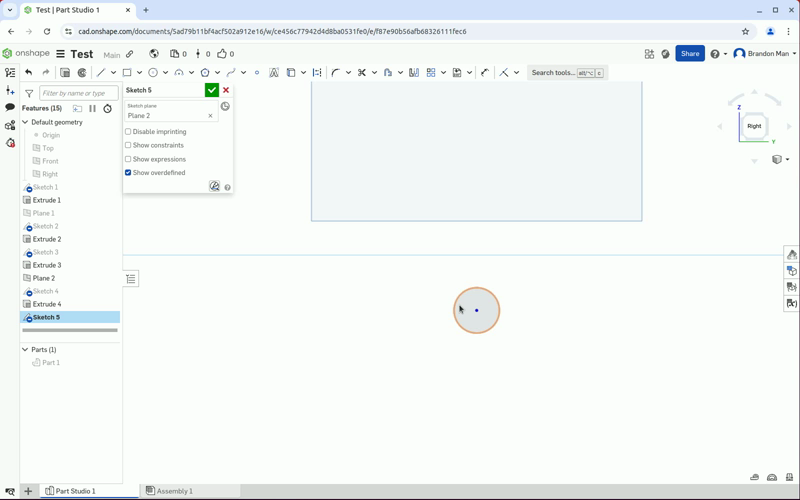
scroll(-6)
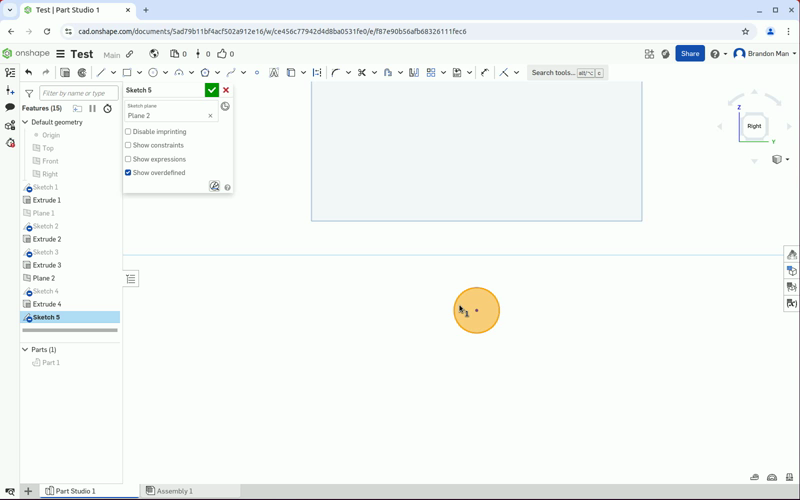
scroll(-6)
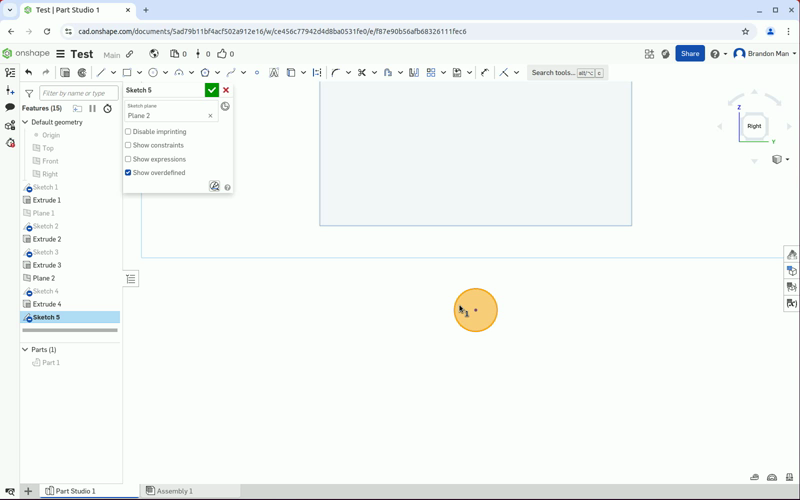
scroll(-6)
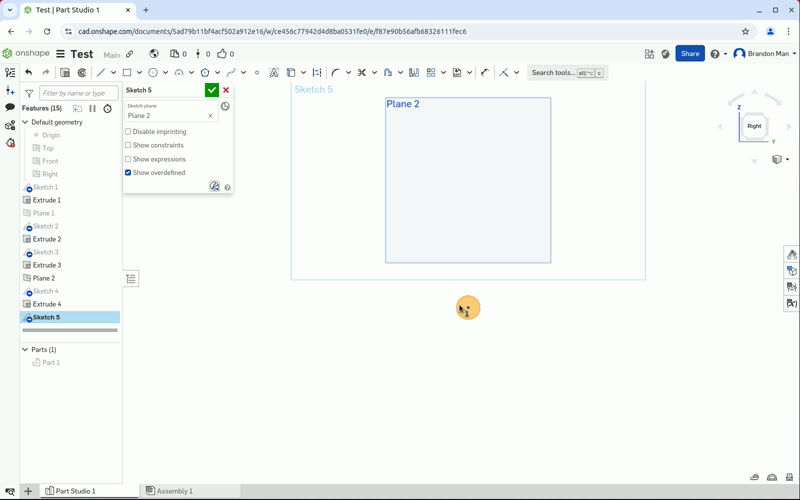
scroll(-6)
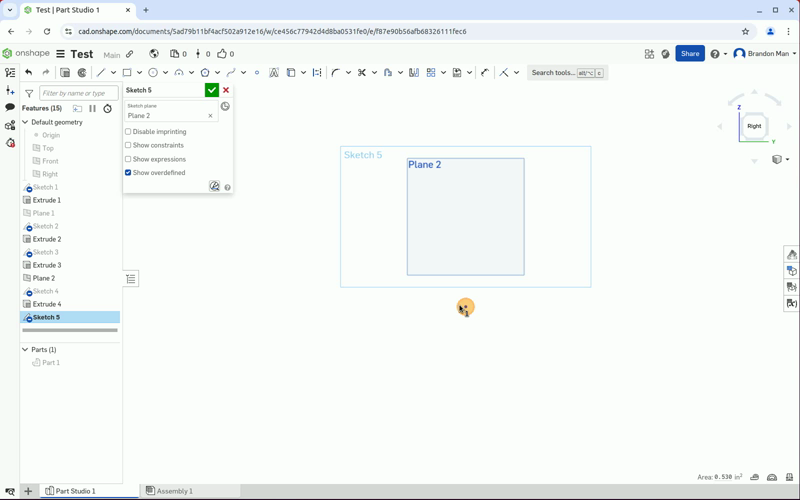
scroll(-6)
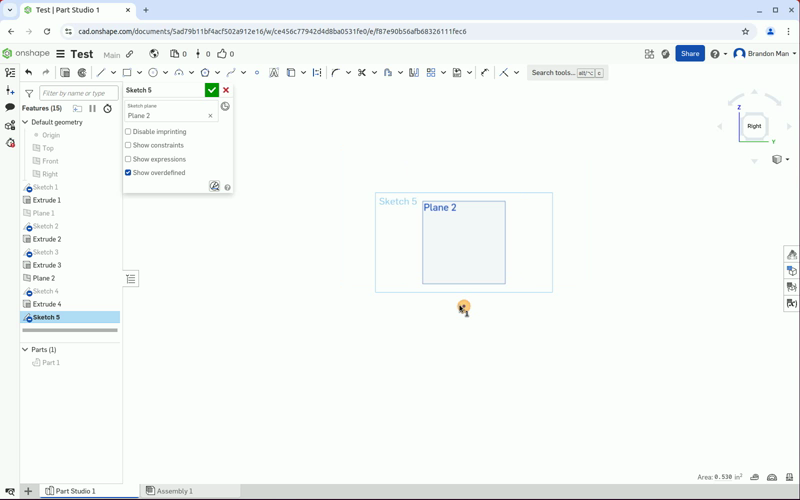
scroll(-6)
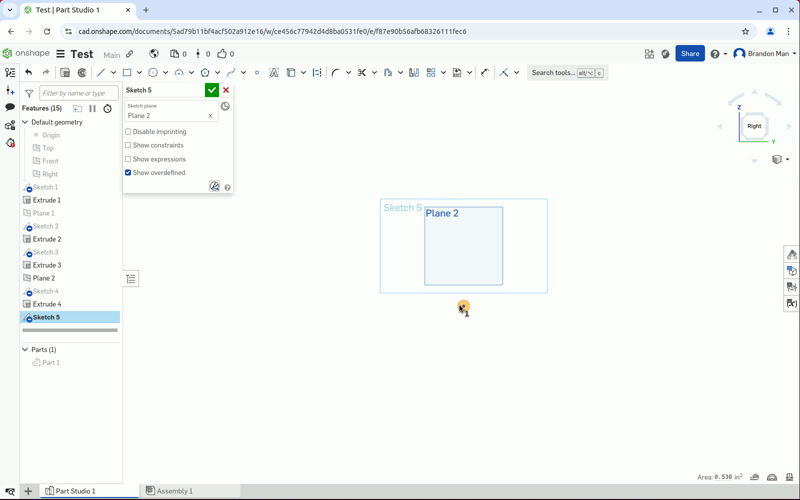
scroll(-6)
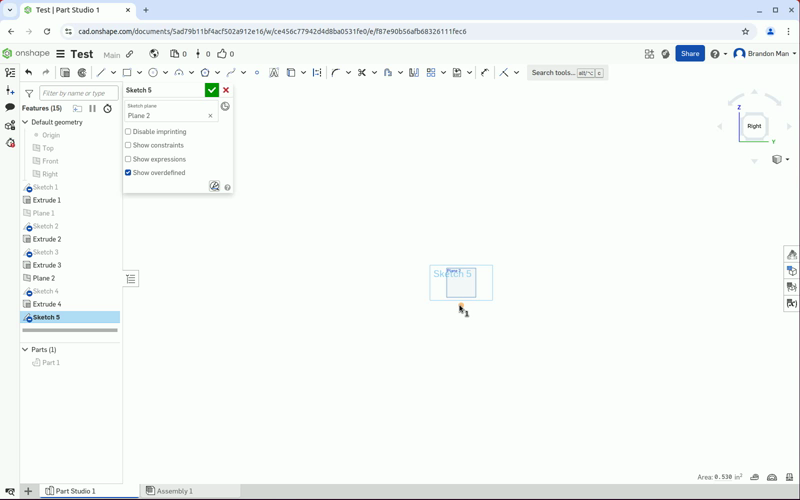
mouse_move(73, 352)
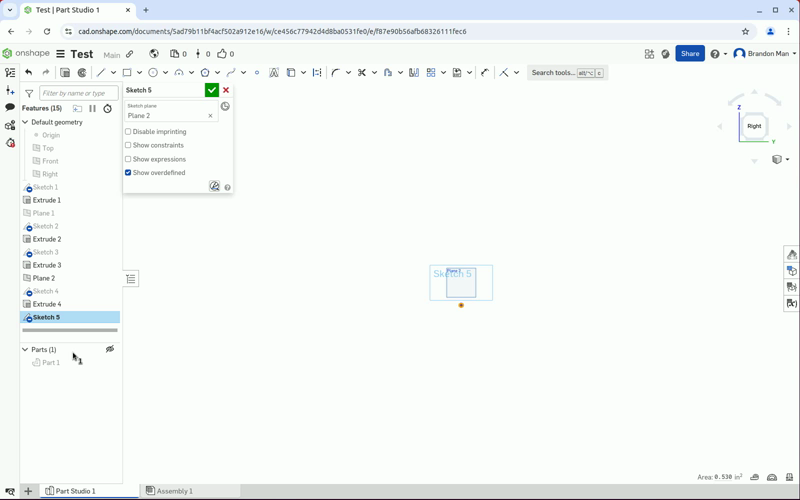
key(shift+y)
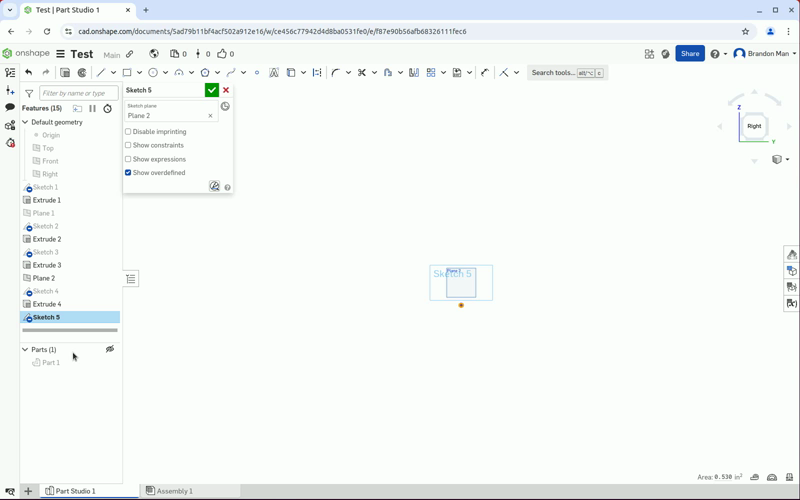
key(shift+e)
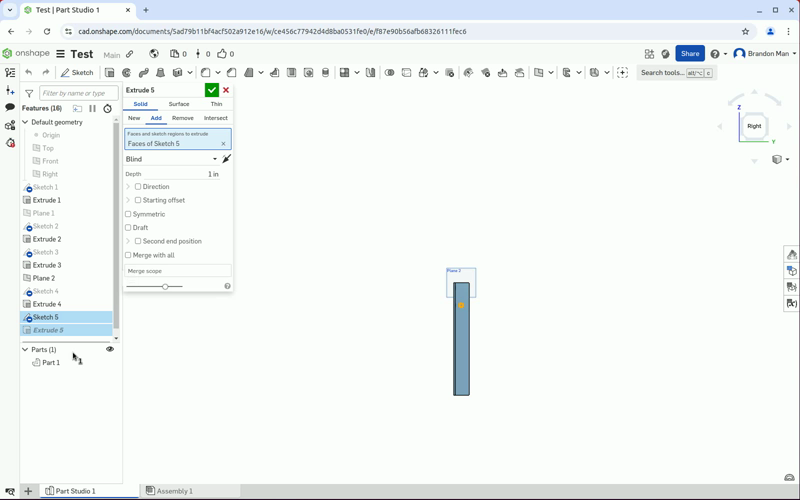
mouse_move(143, 106)
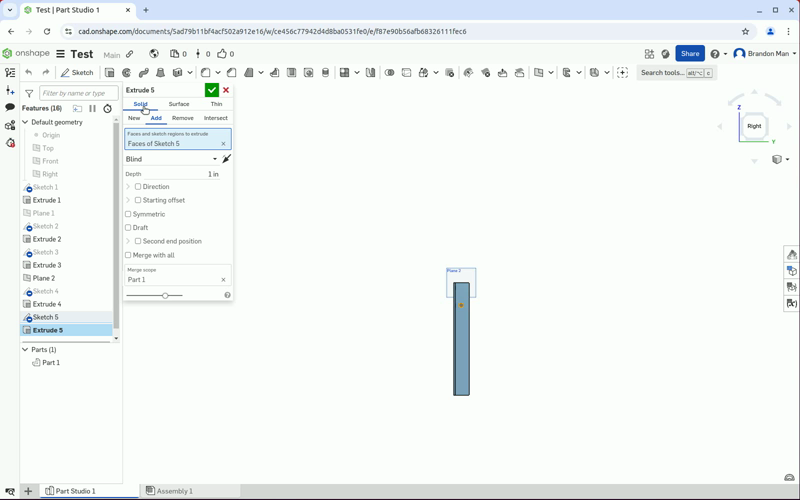
click(143, 106)
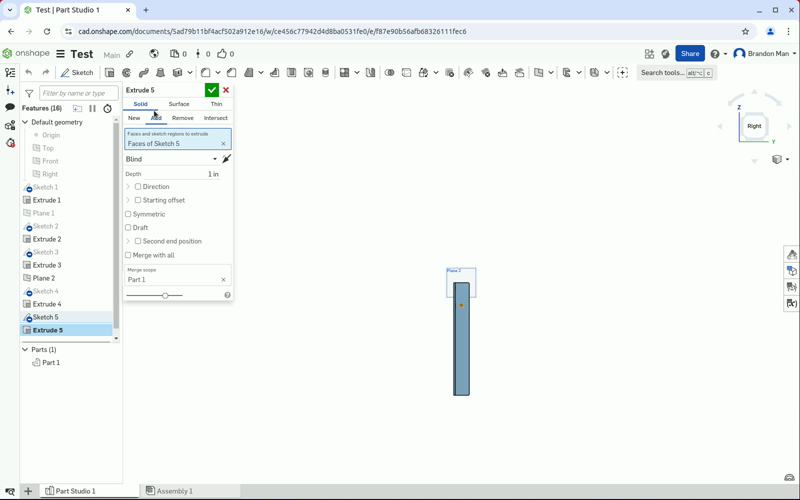
mouse_move(186, 120)
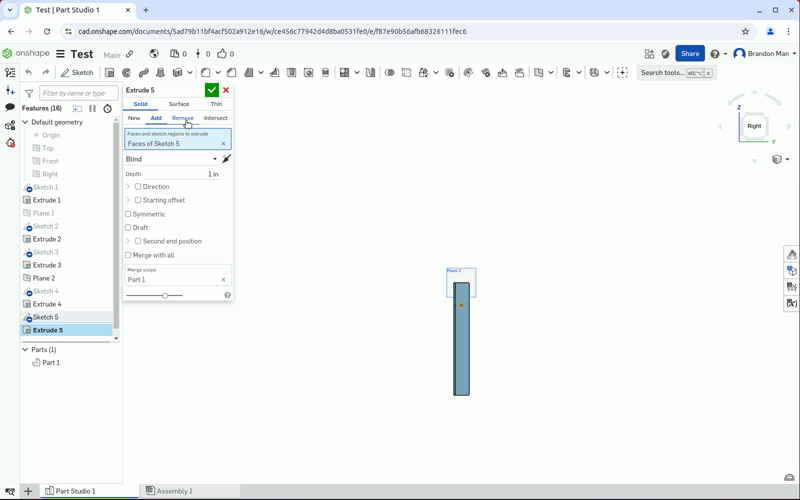
click(186, 120)
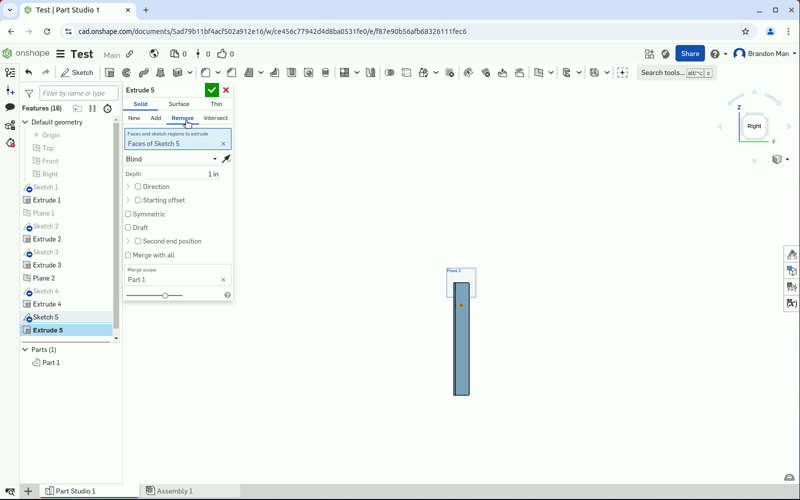
key(tab, 4)
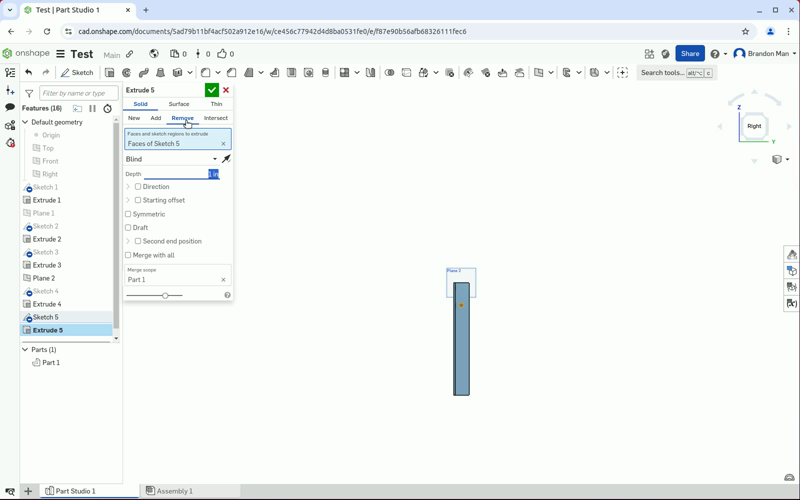
text(0.481)
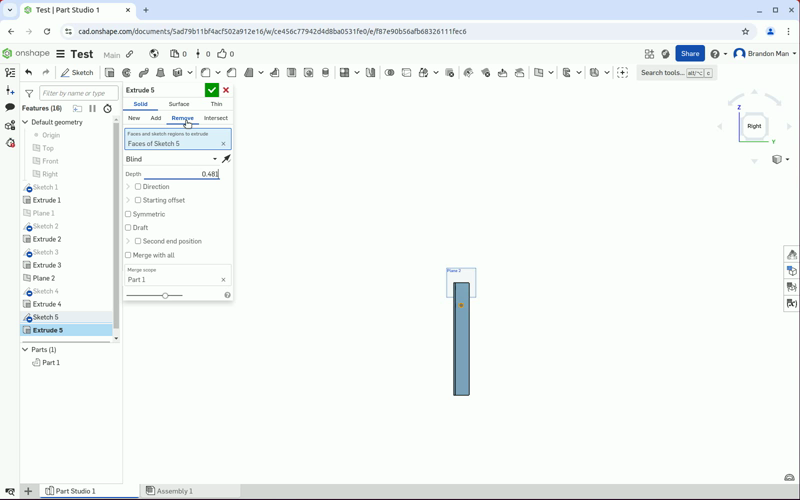
key(tab, 6)
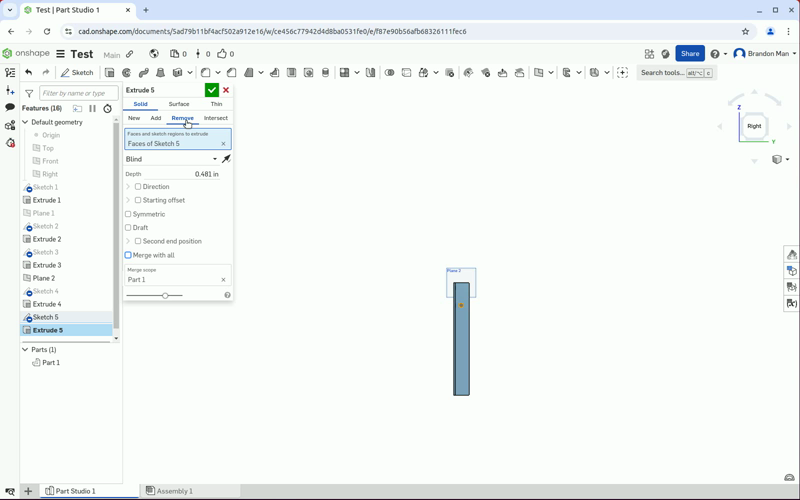
key(space)
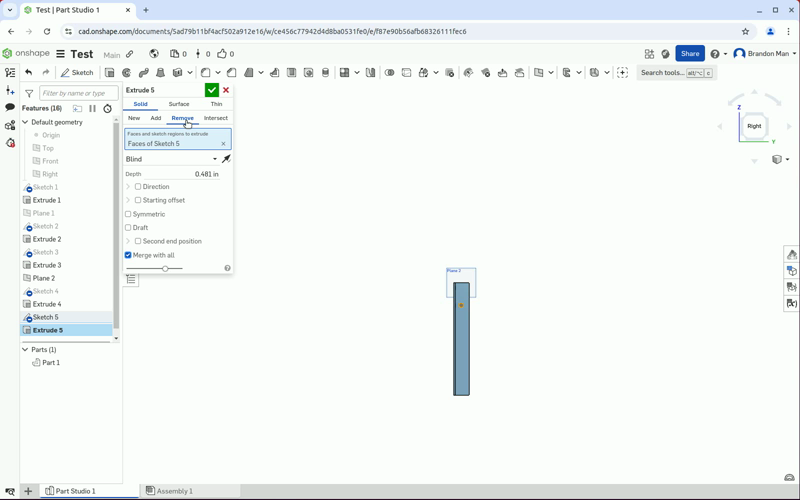
key(enter)
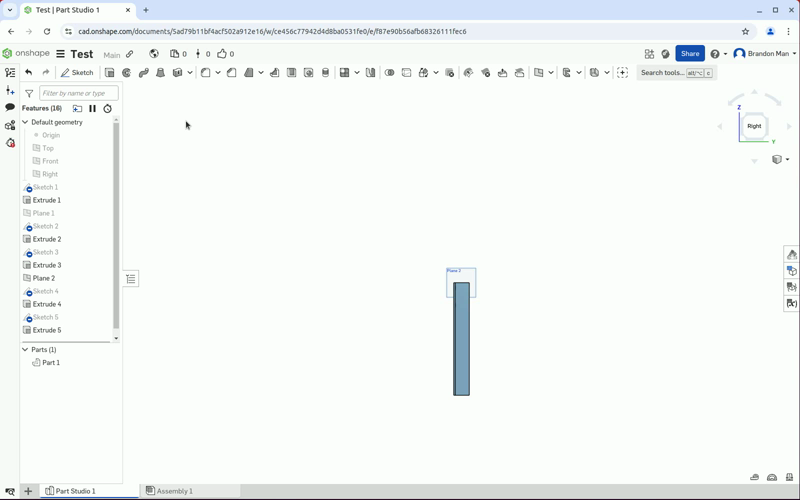
key(shift+h)
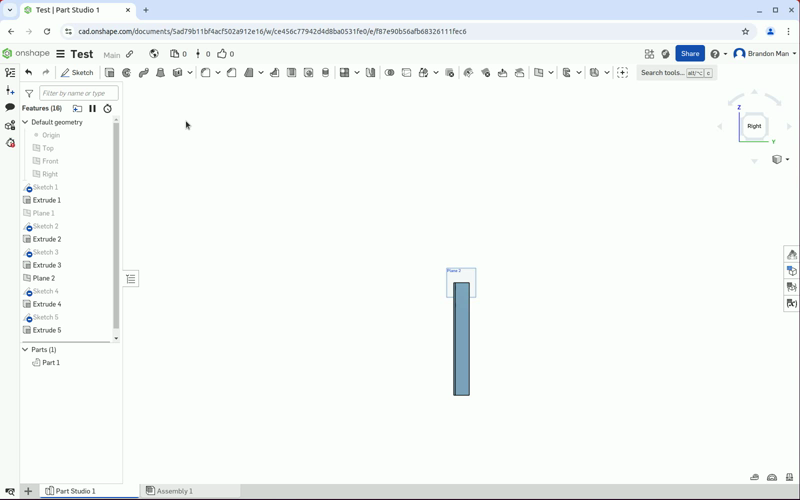
key(shift+h)
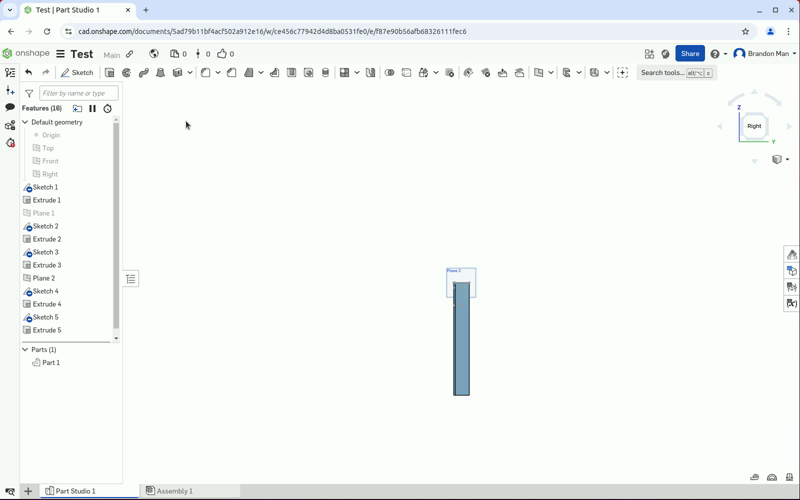
key(shift+7)
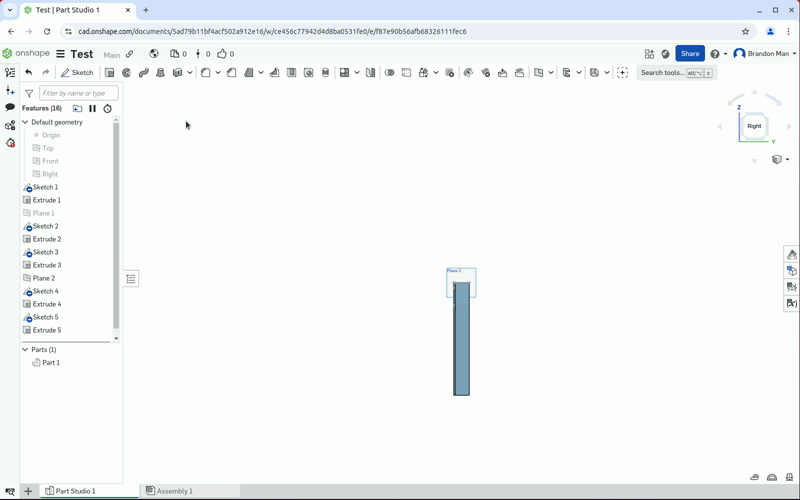
key(right, 2)
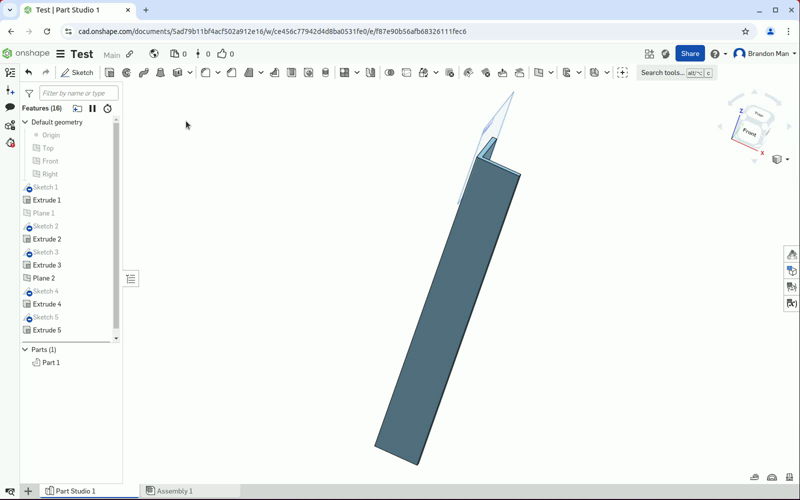
key(down, 2)
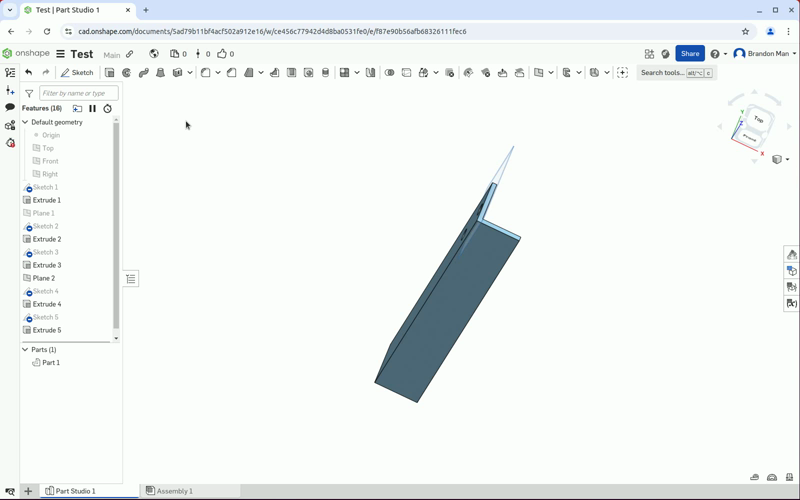
key(up, 2)
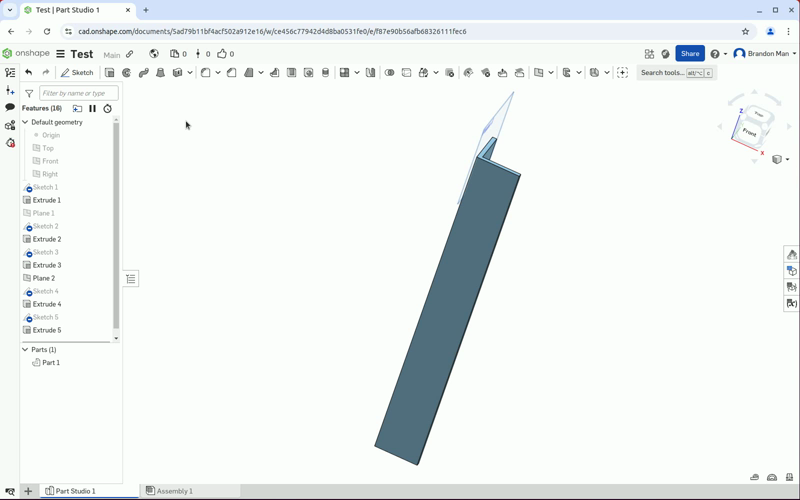
key(left, 2)
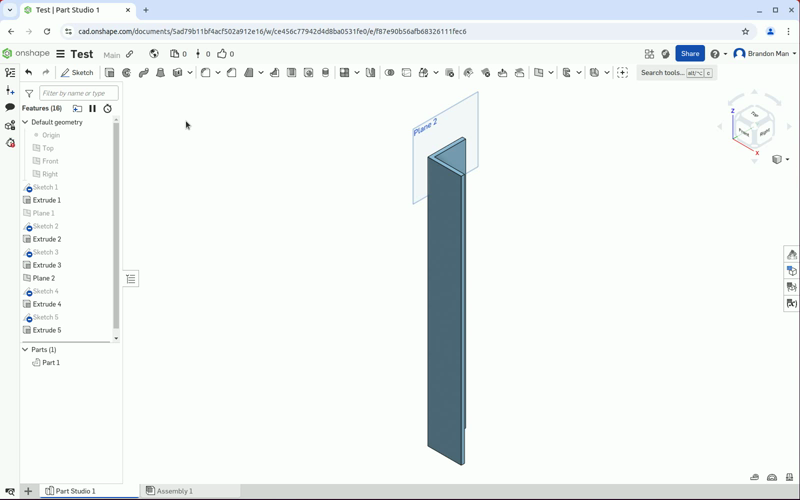
mouse_move(69, 189)
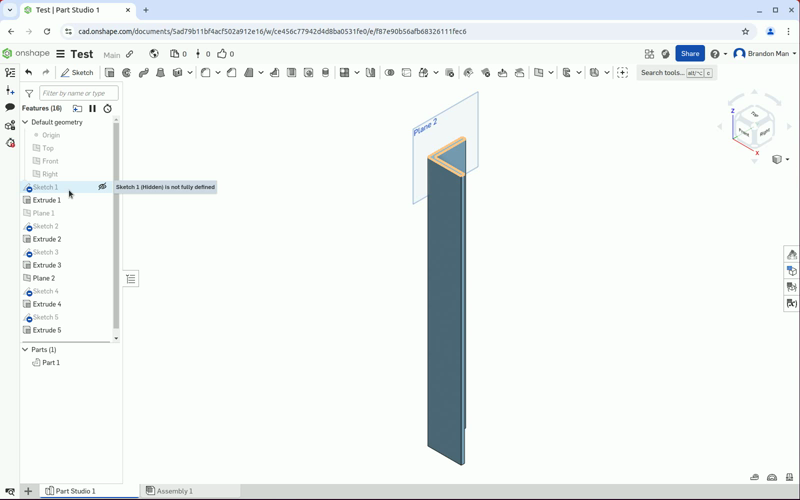
click(69, 189)